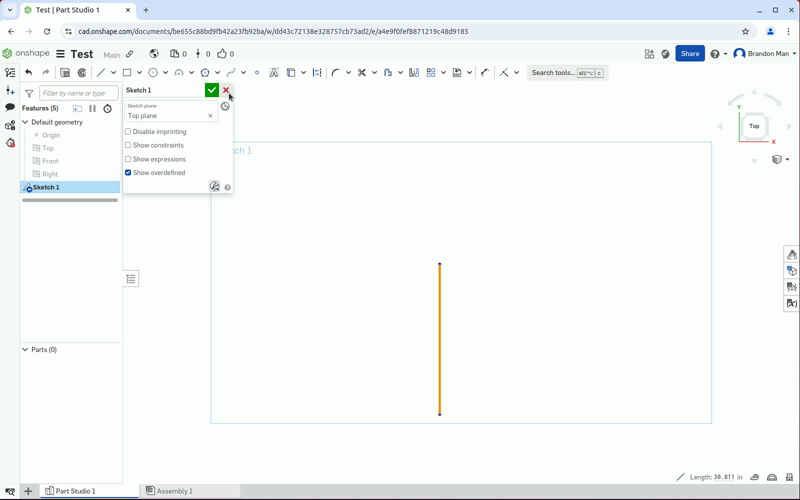
key(shift+h)
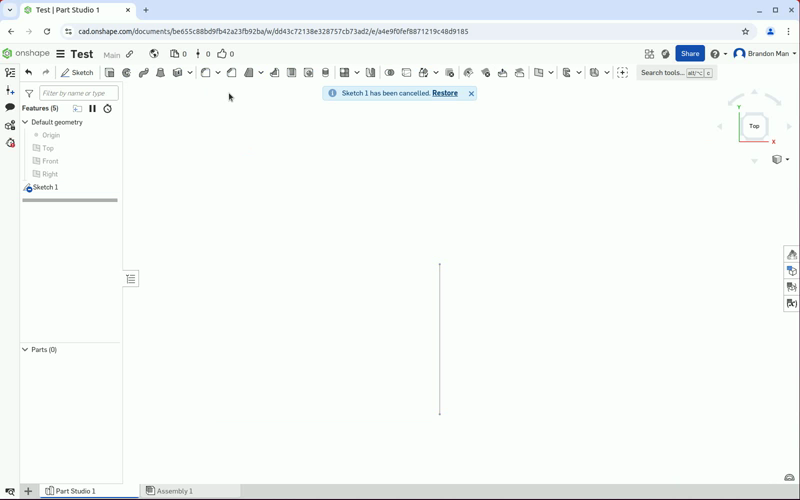
key(shift+s)
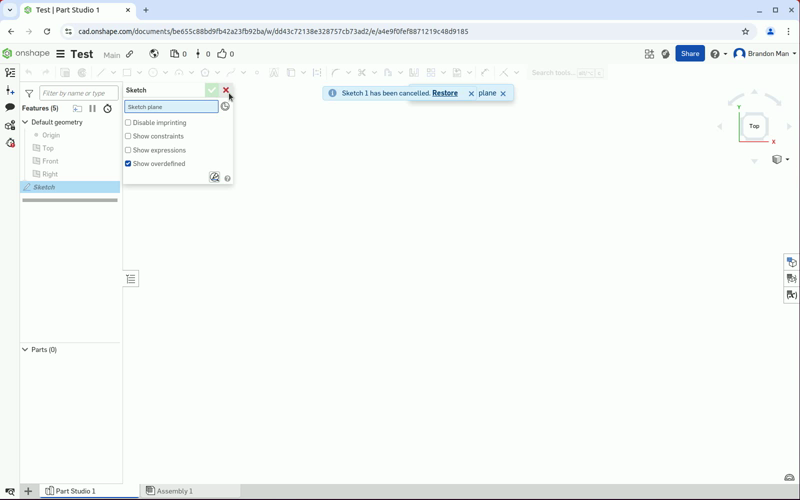
mouse_move(73, 150)
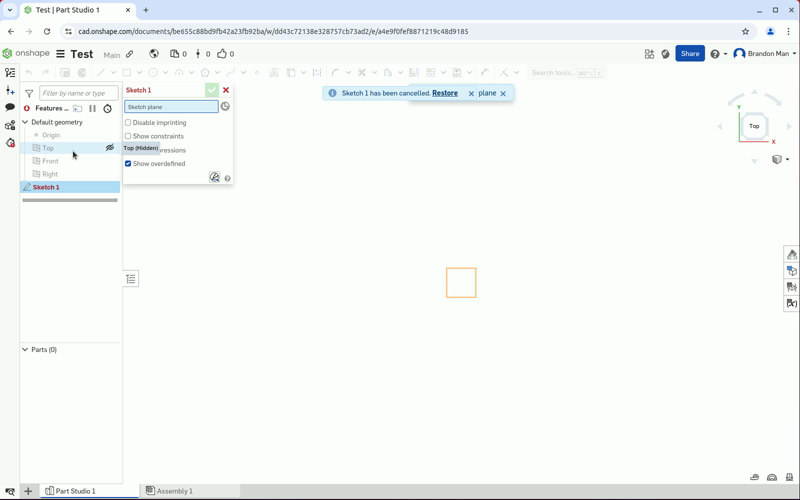
click(73, 150)
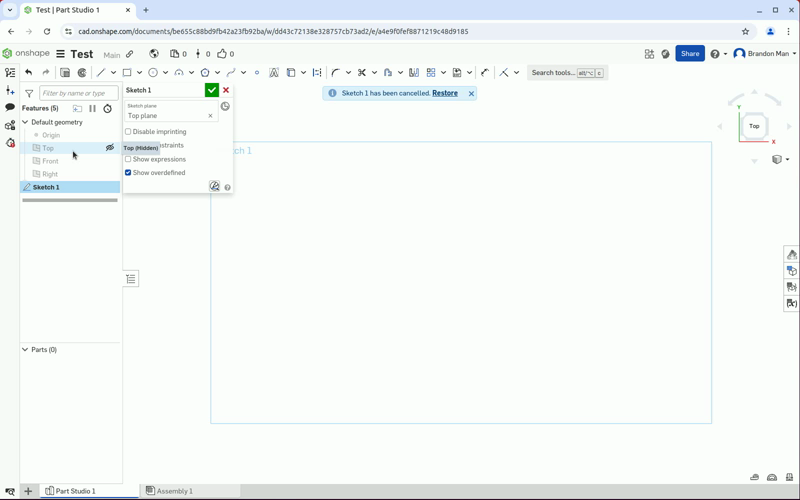
mouse_move(73, 352)
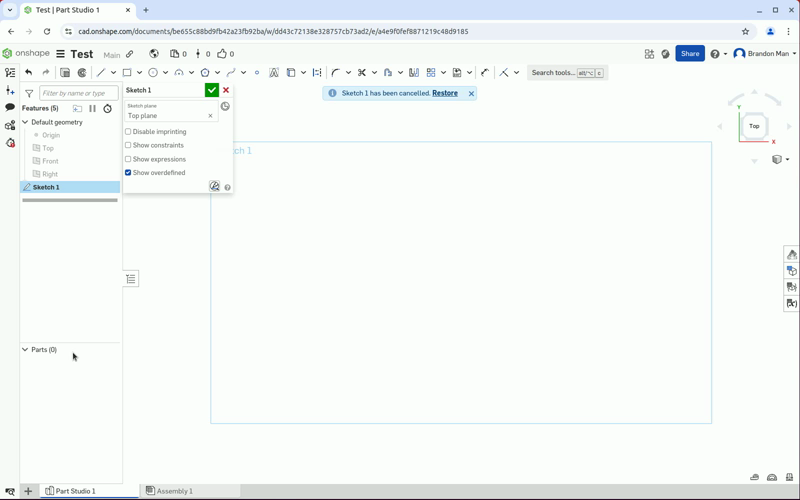
key(y)
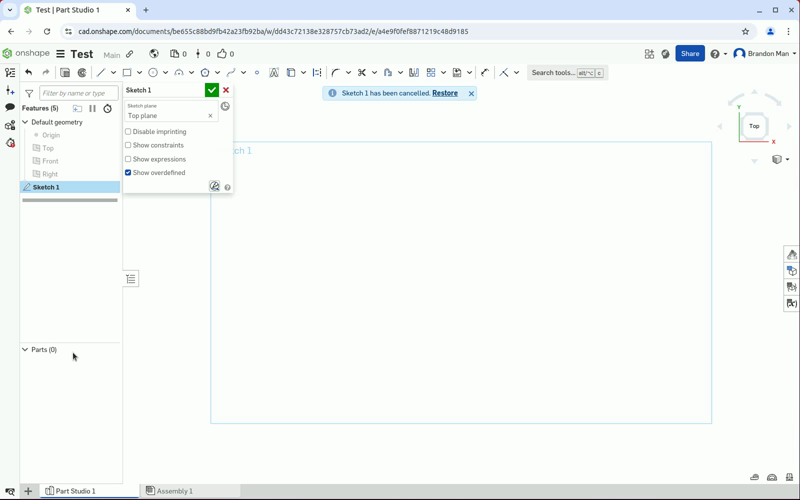
key(a)
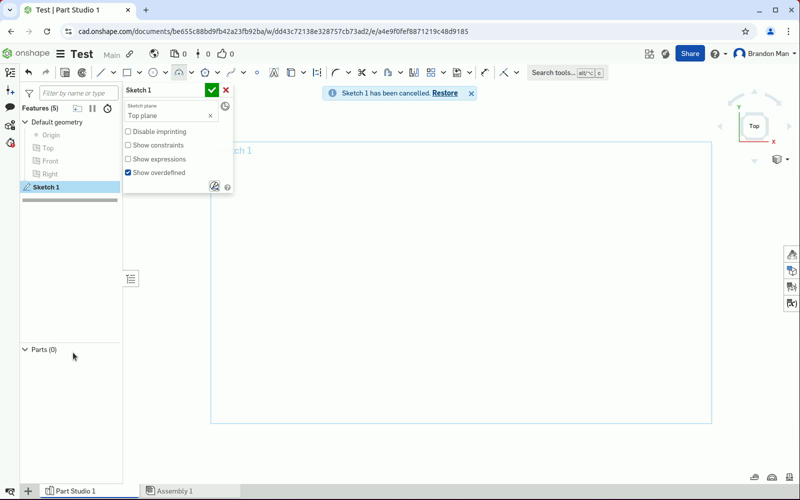
key_down(shift)
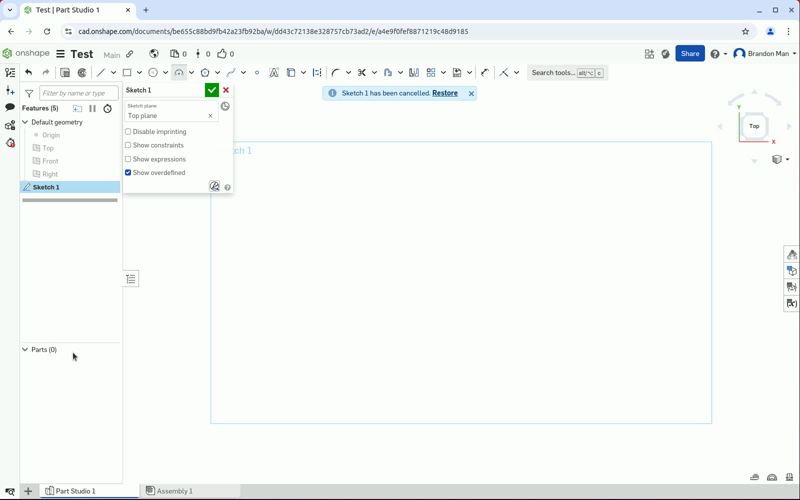
mouse_move(405, 337)
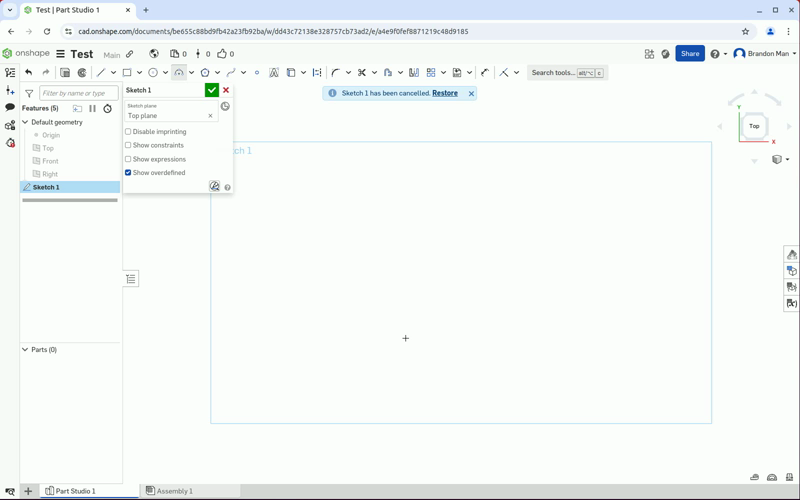
click(405, 337)
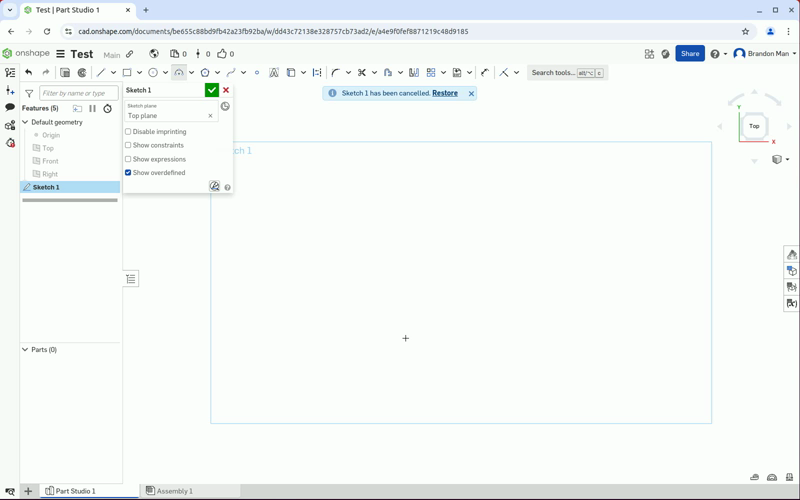
key_up(shift)
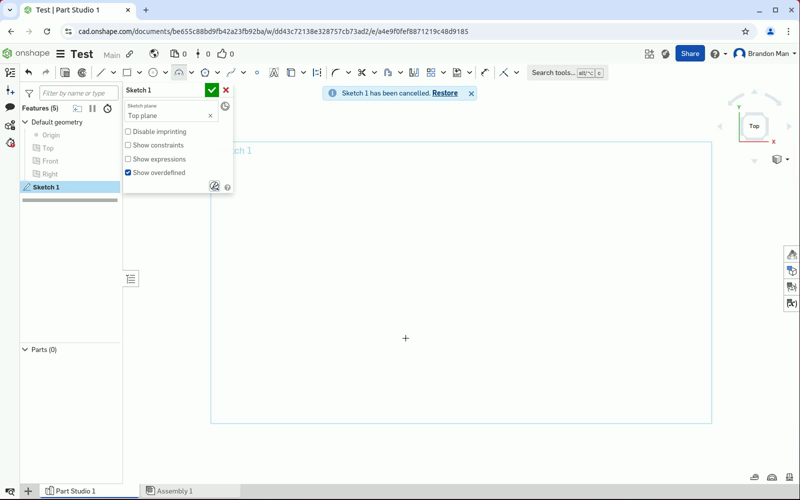
key_down(shift)
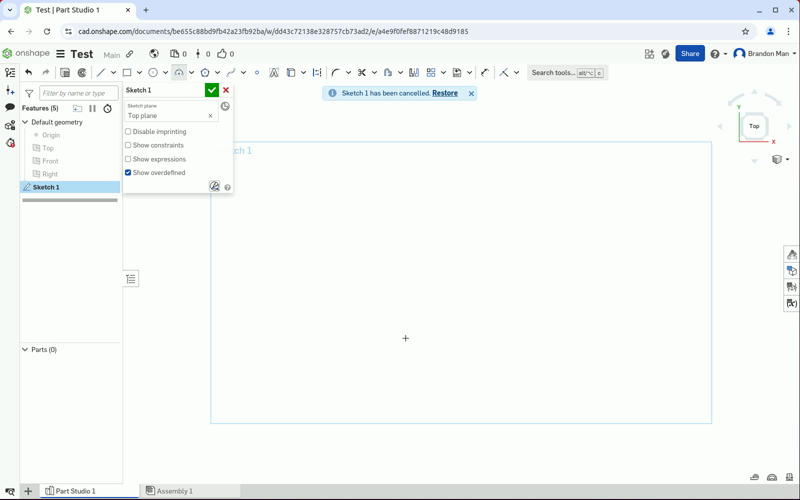
mouse_move(461, 360)
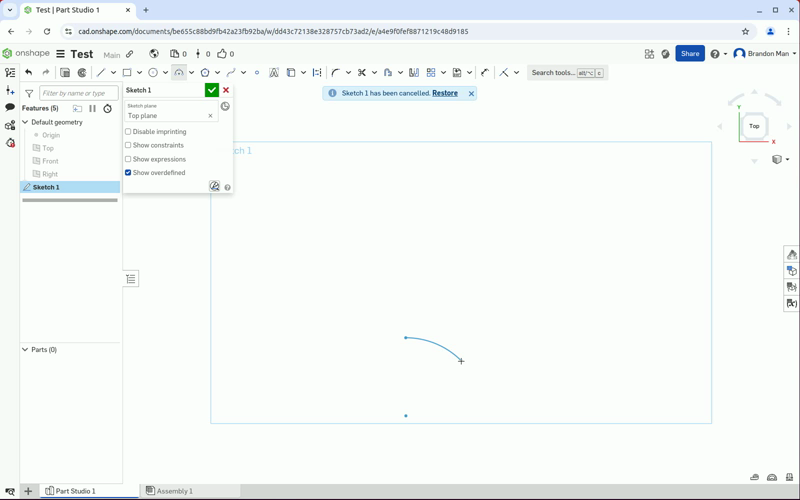
click(461, 360)
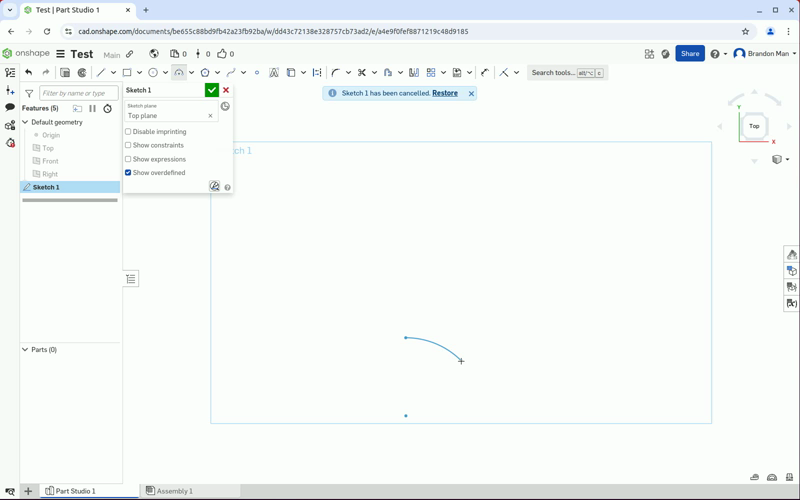
mouse_move(431, 354)
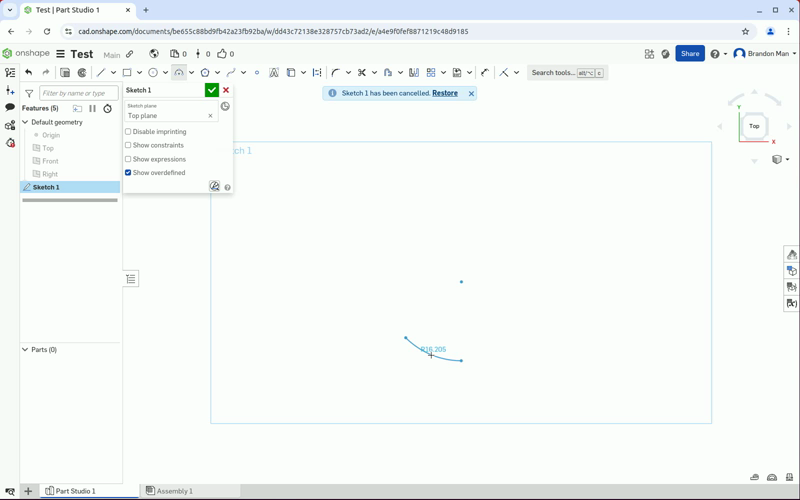
click(431, 354)
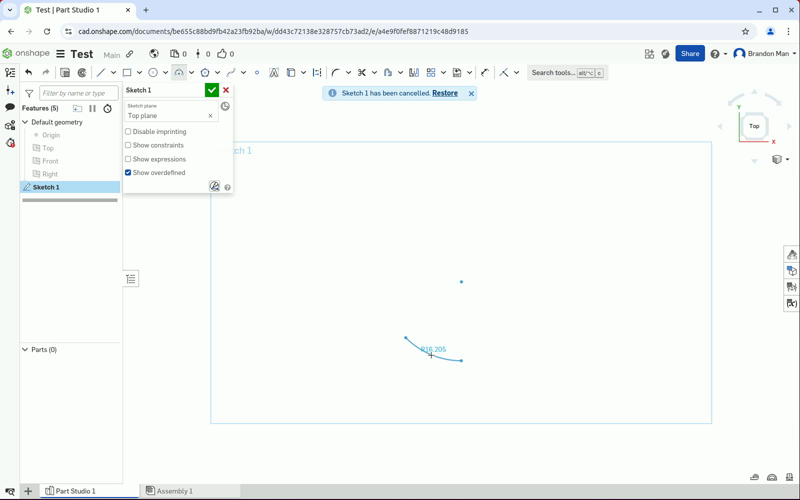
key_up(shift)
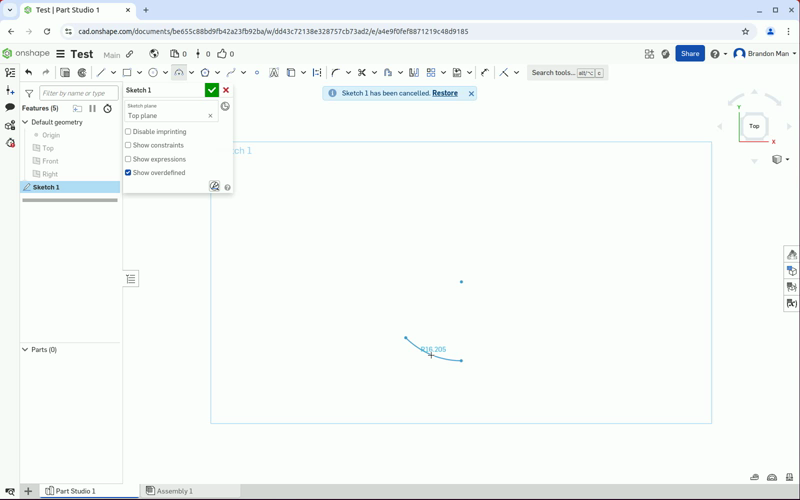
key(esc)
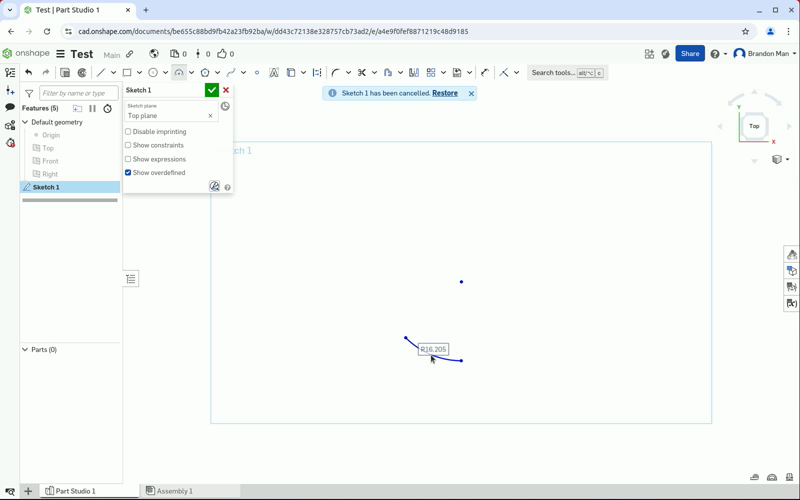
key(l)
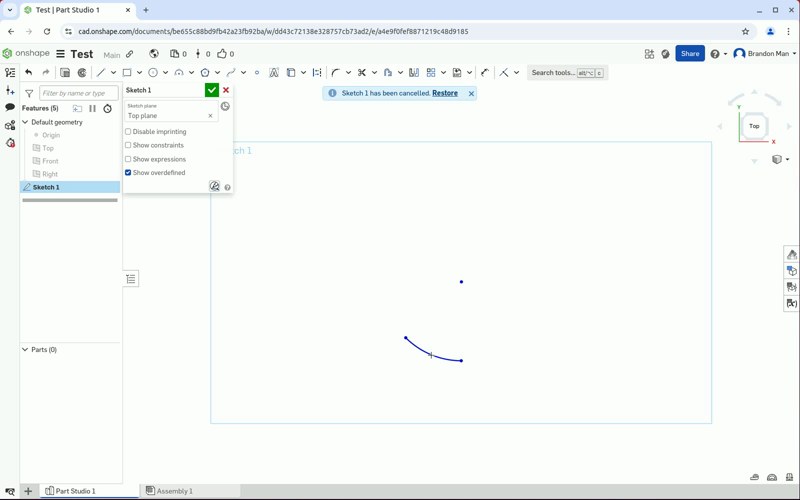
mouse_move(461, 360)
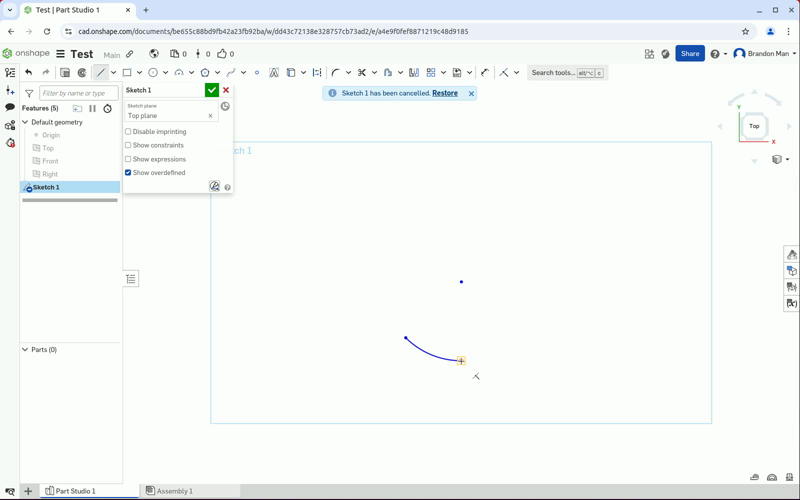
click(461, 360)
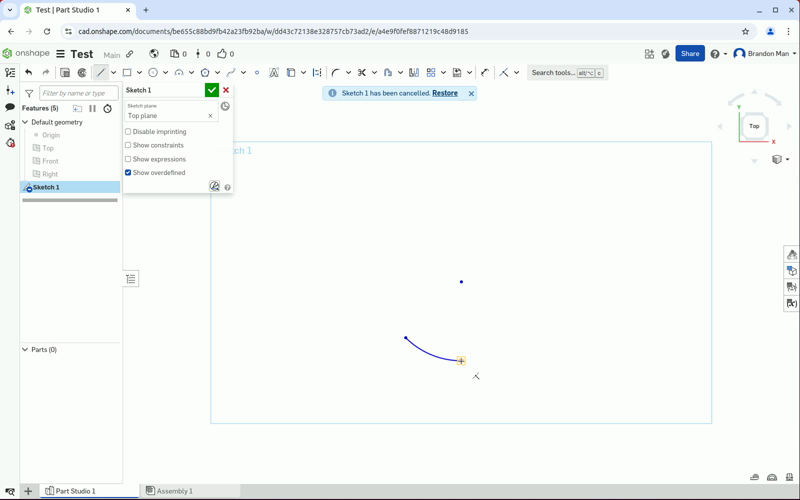
key_down(shift)
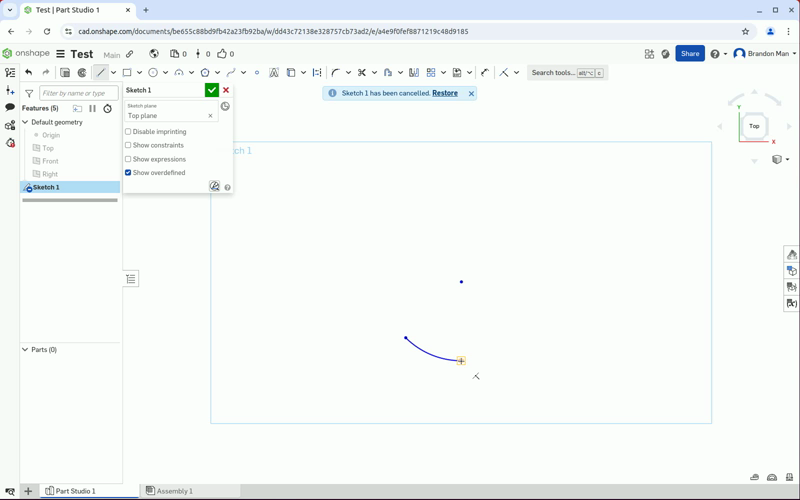
mouse_move(461, 289)
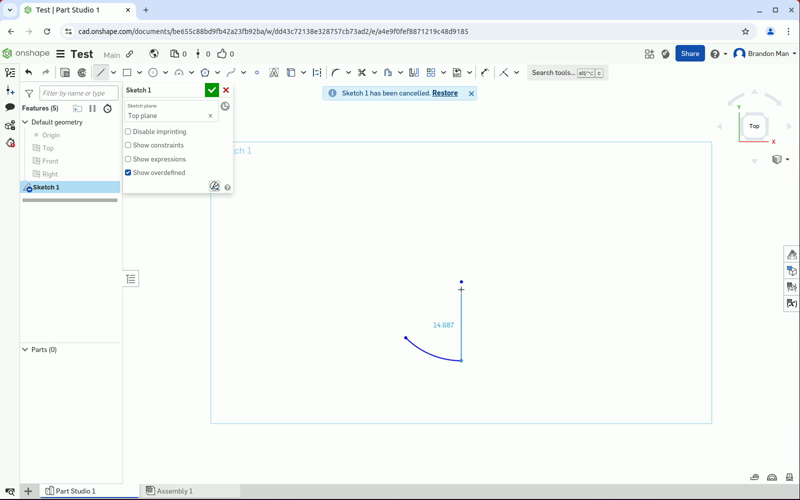
click(461, 289)
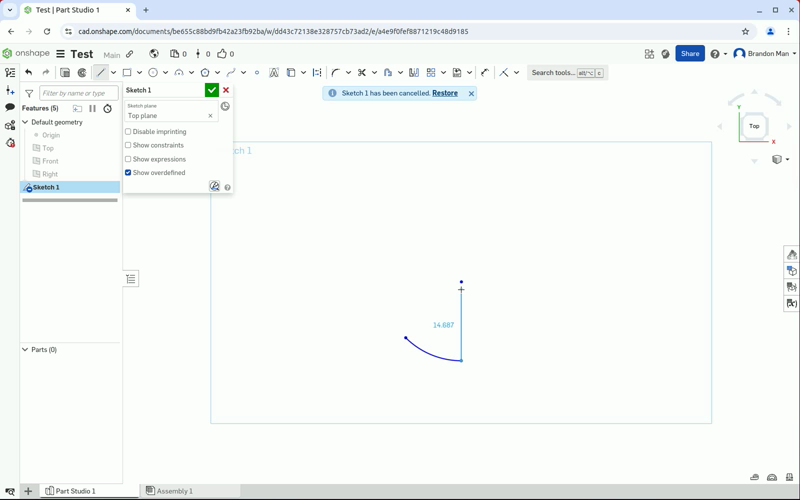
key_up(shift)
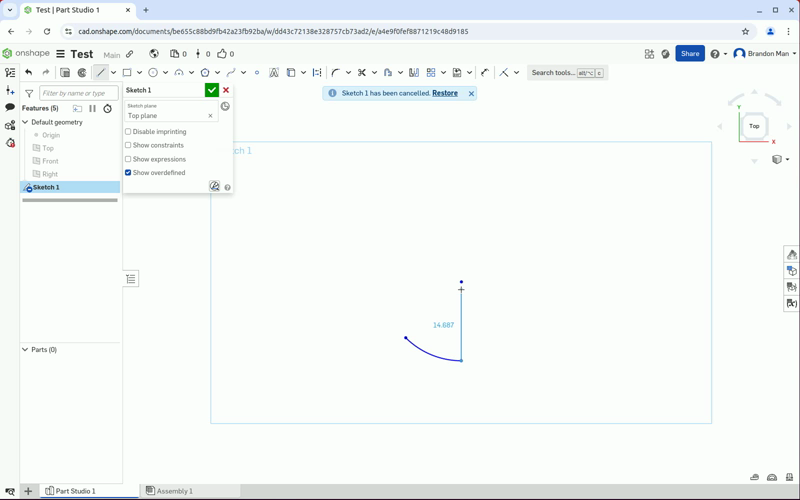
key(esc)
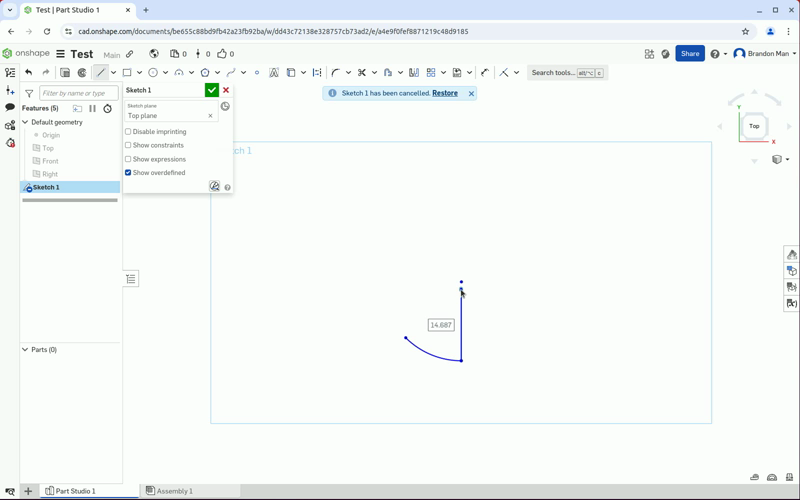
key(a)
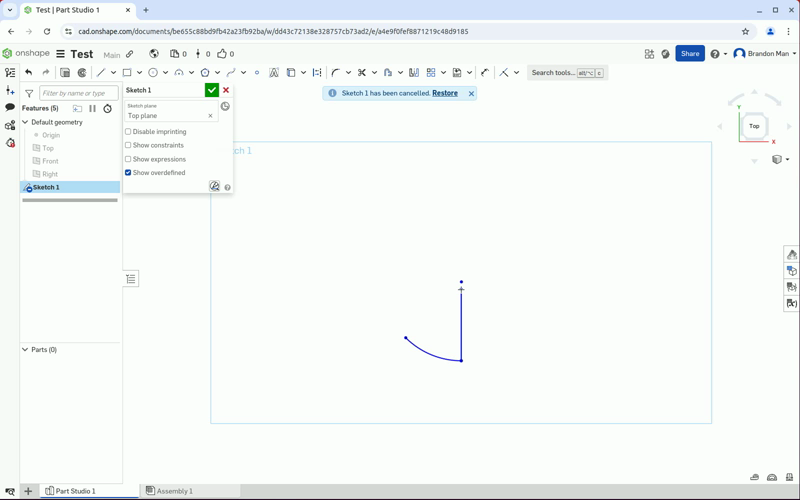
mouse_move(461, 289)
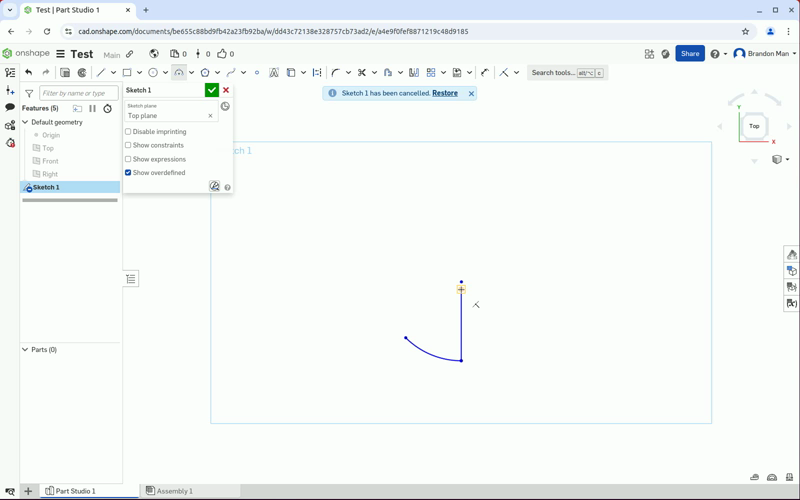
click(461, 289)
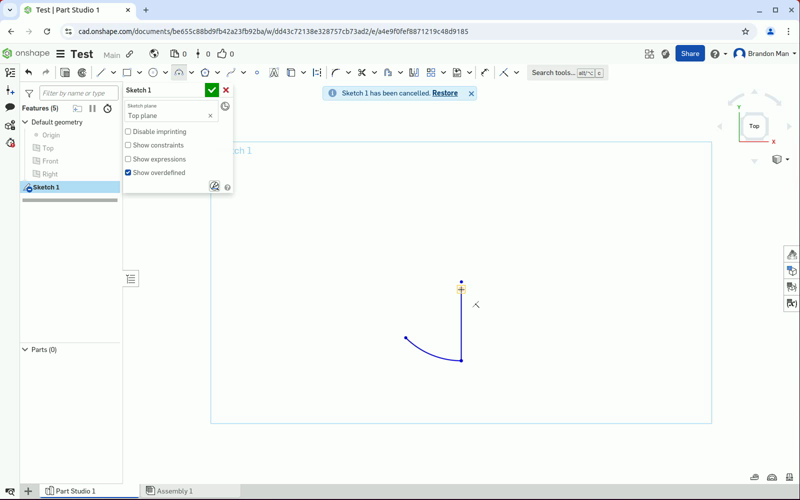
key_down(shift)
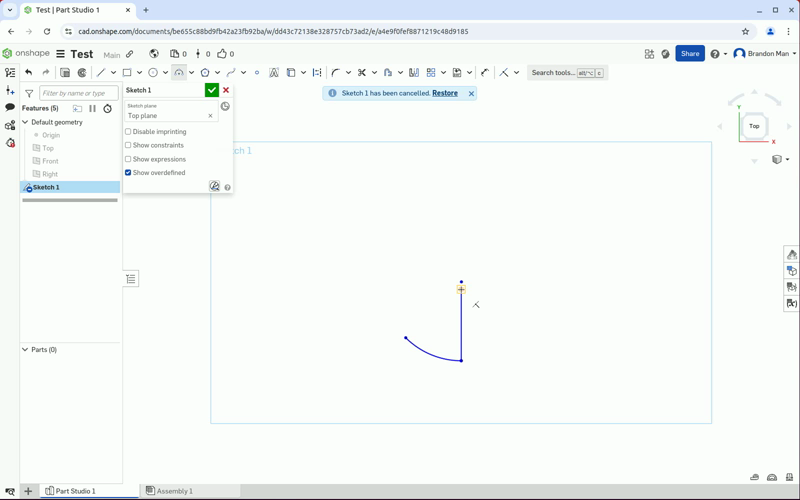
mouse_move(456, 287)
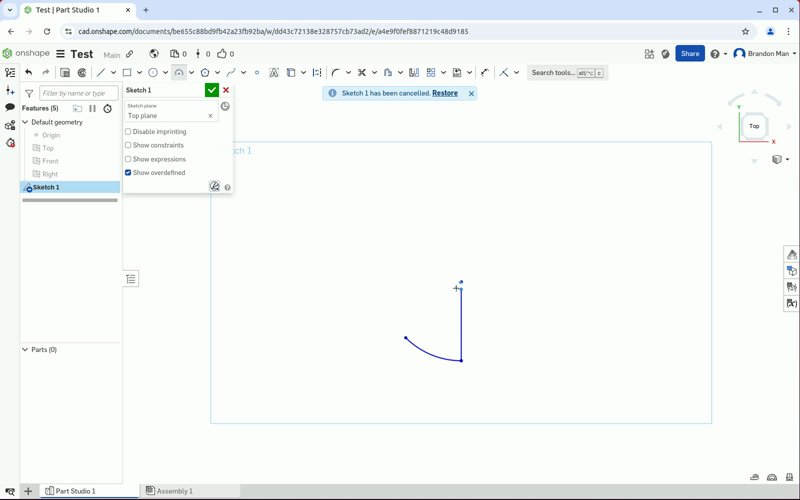
scroll(6)
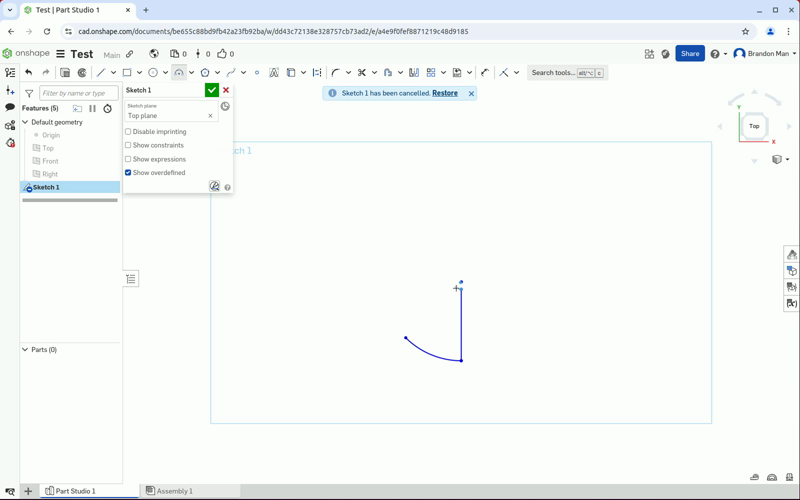
scroll(6)
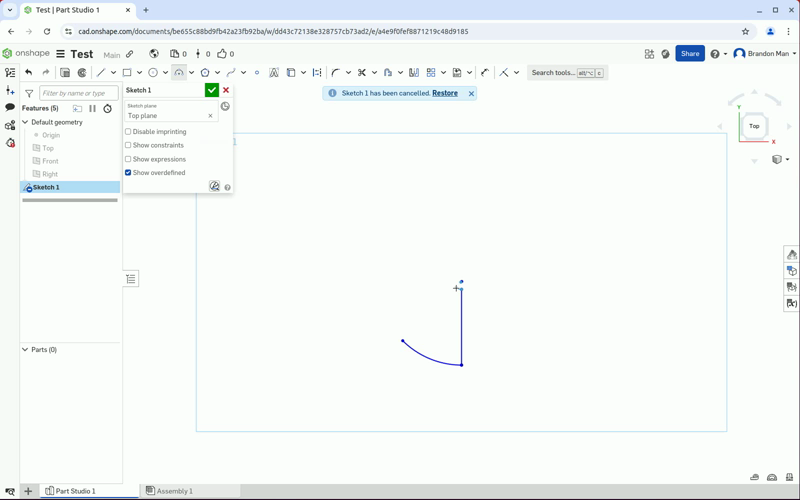
scroll(6)
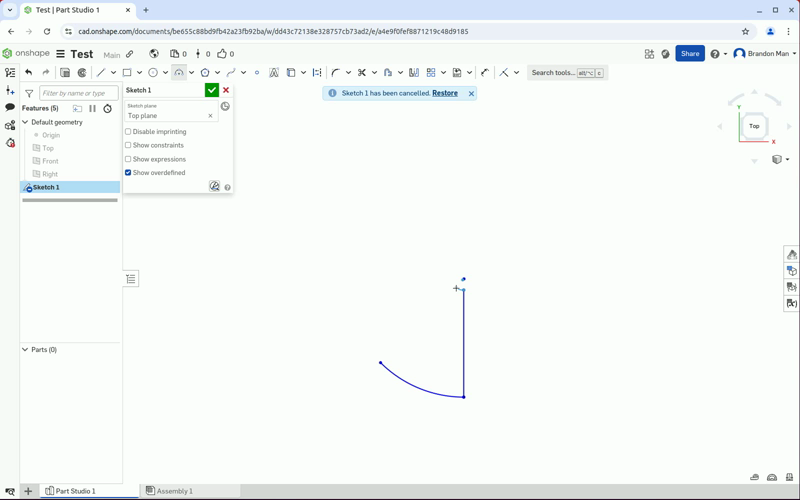
scroll(6)
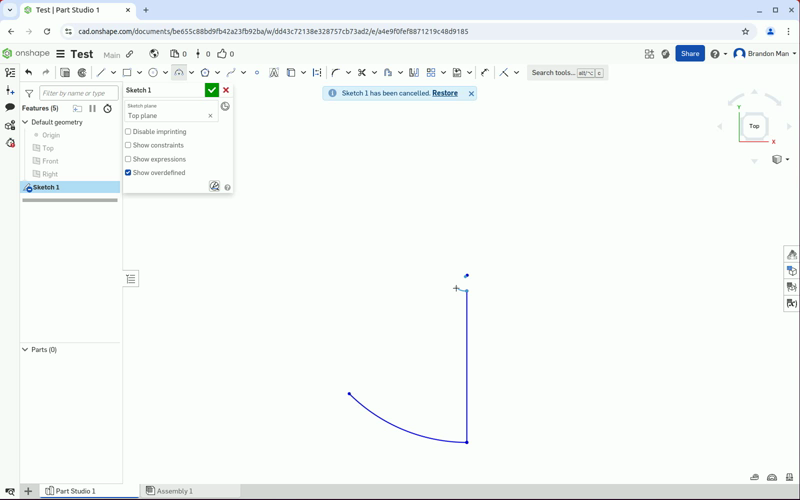
scroll(6)
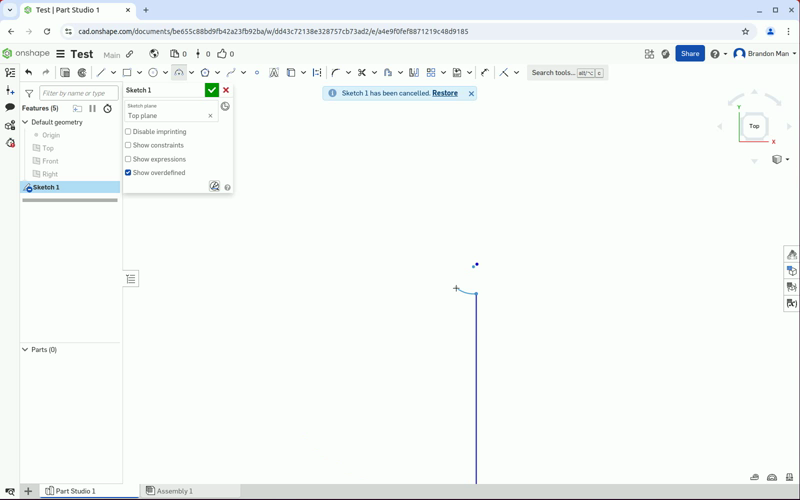
scroll(6)
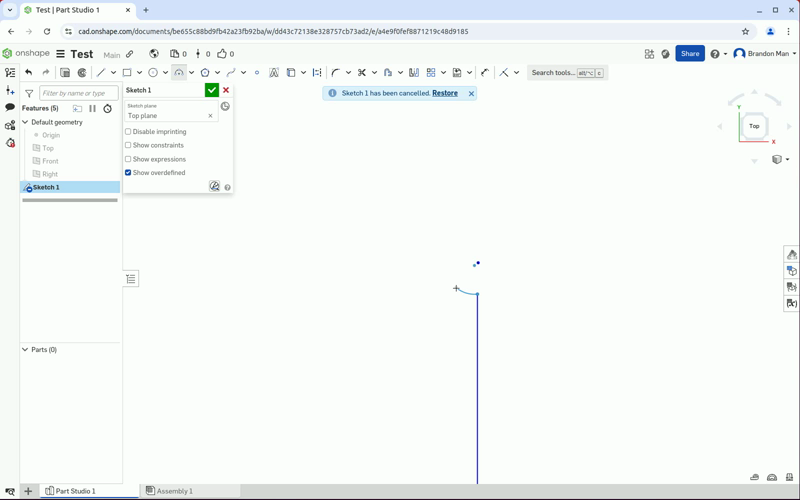
scroll(6)
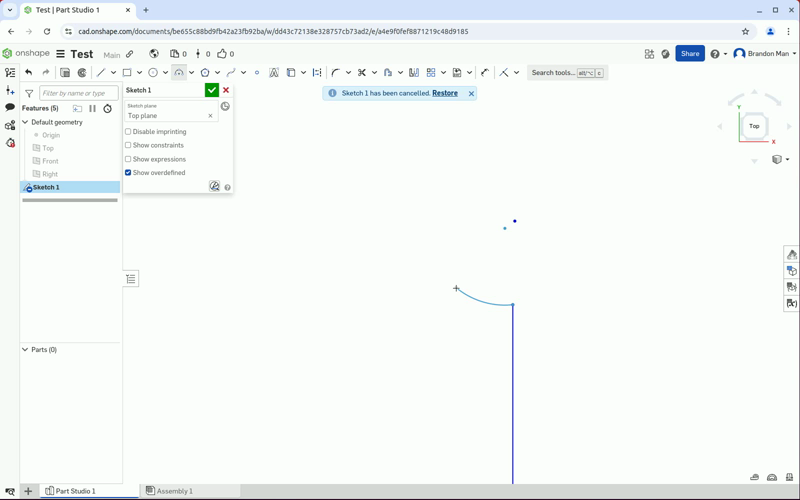
click(456, 287)
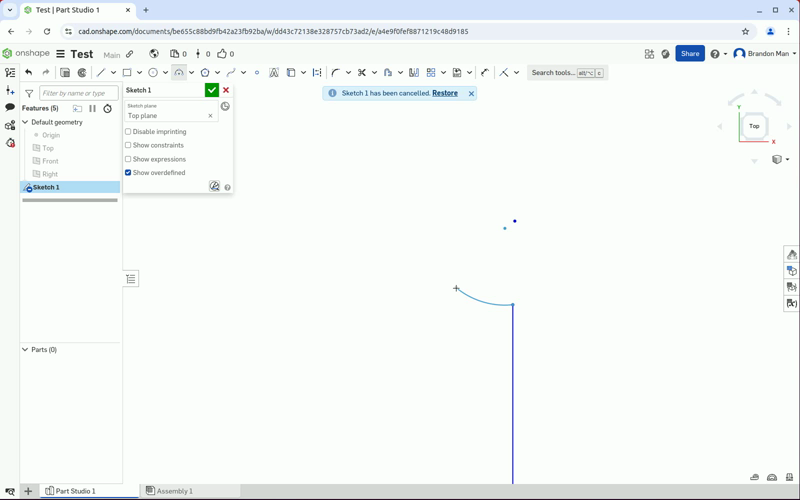
scroll(-6)
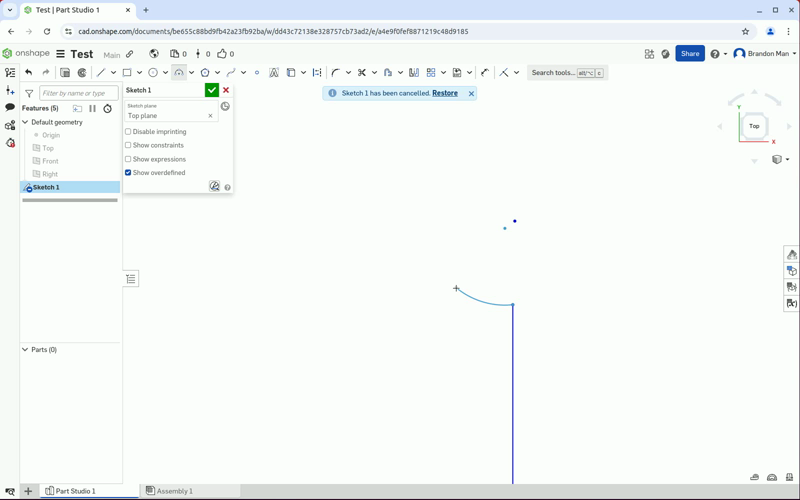
scroll(-6)
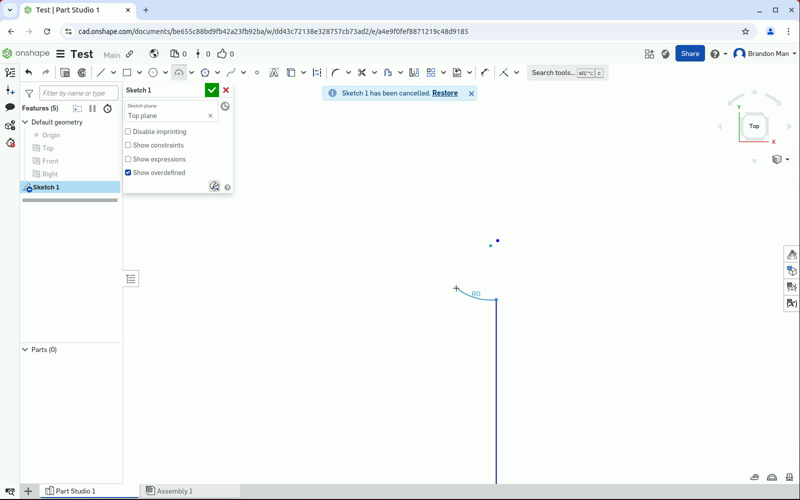
scroll(-6)
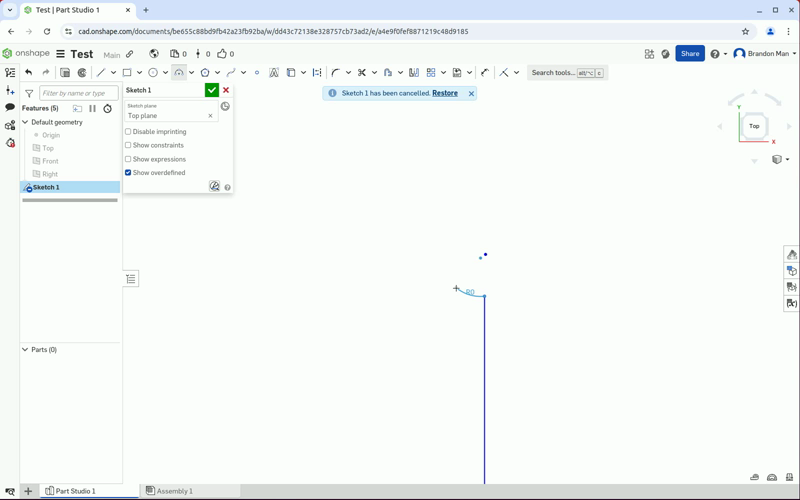
scroll(-6)
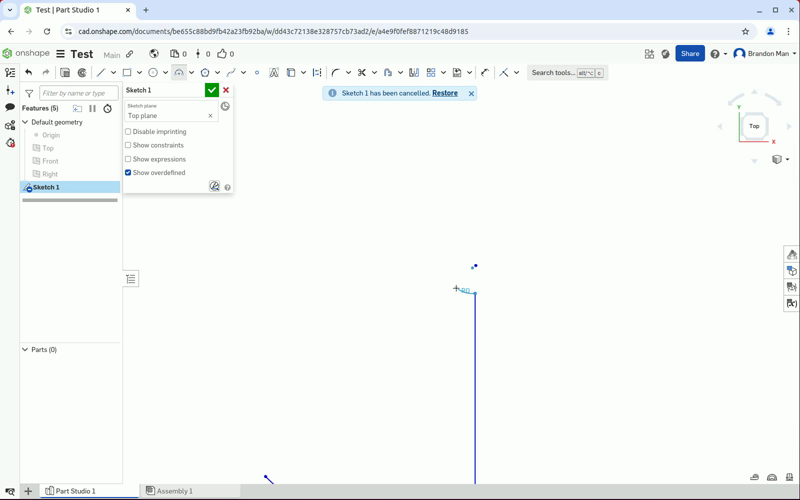
scroll(-6)
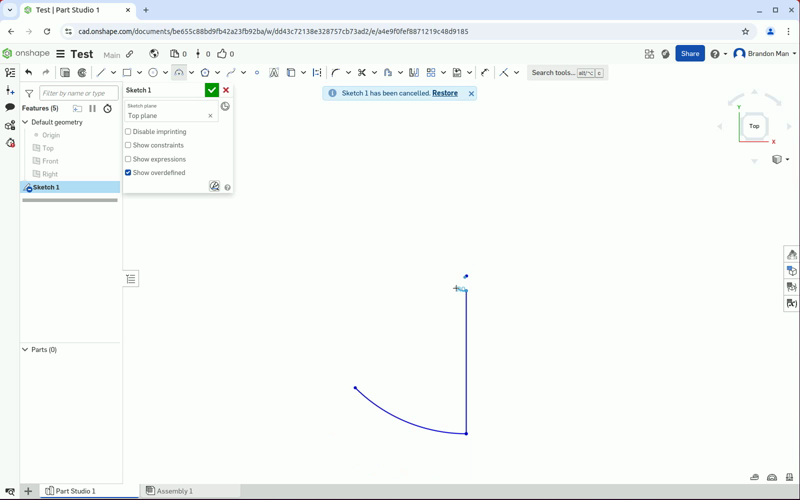
scroll(-6)
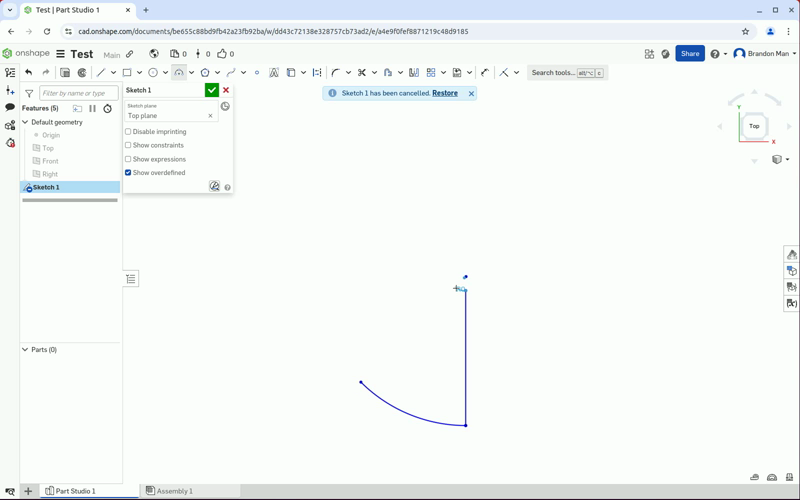
scroll(-6)
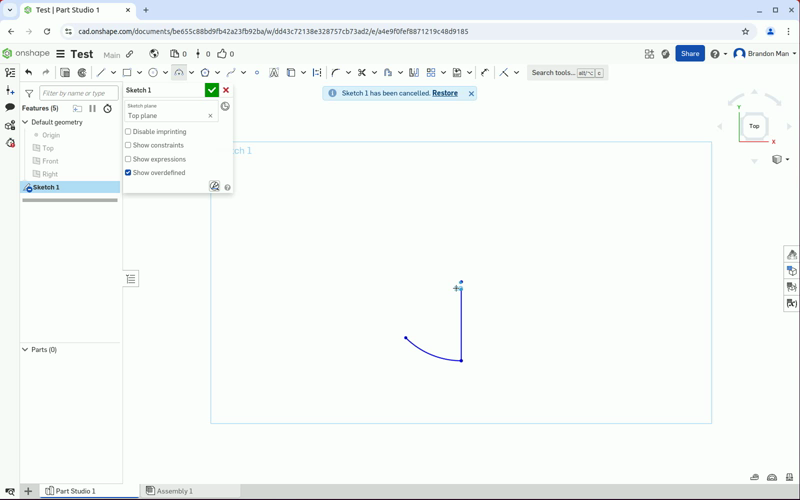
mouse_move(458, 289)
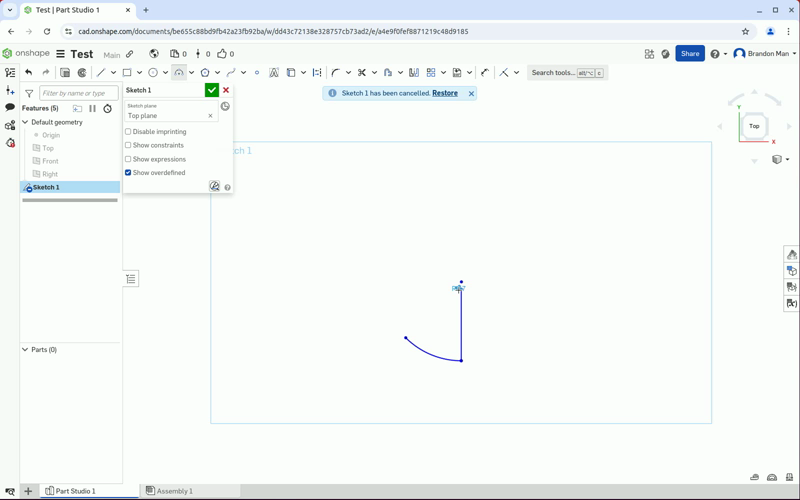
scroll(6)
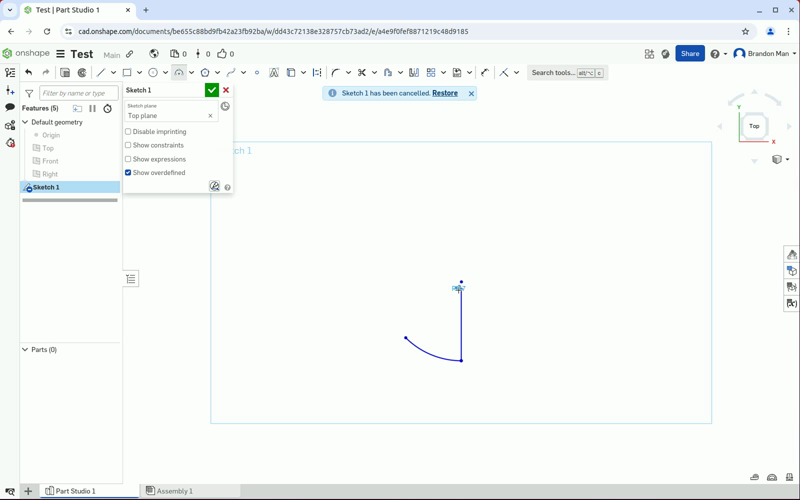
scroll(6)
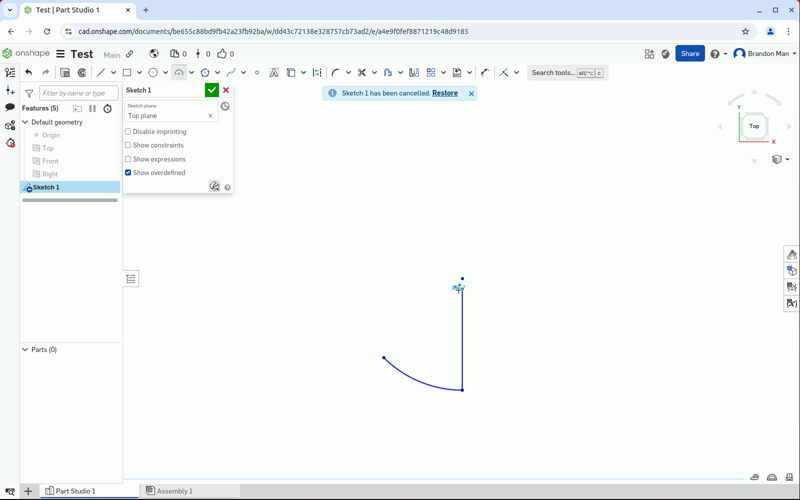
scroll(6)
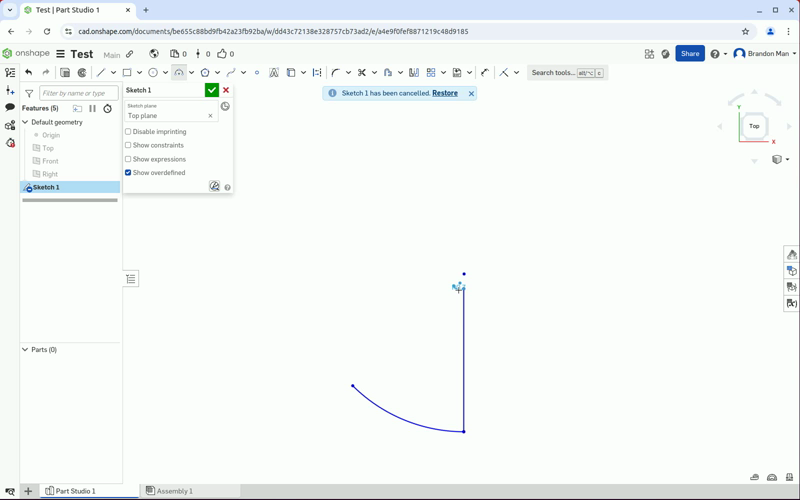
scroll(6)
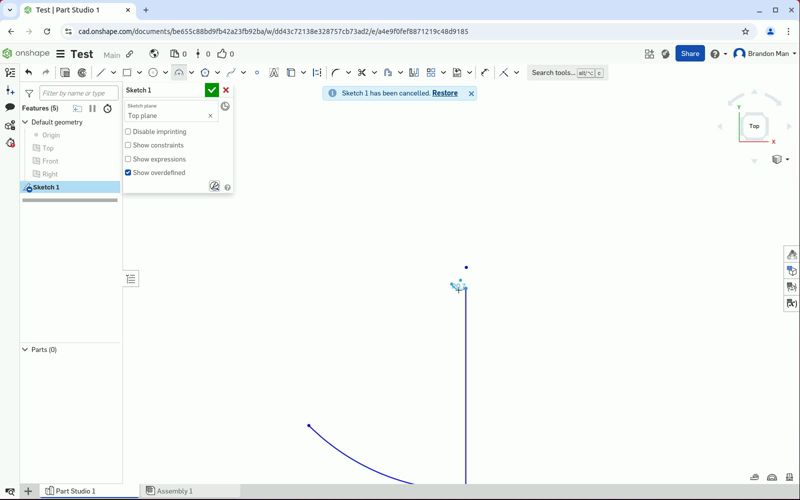
scroll(6)
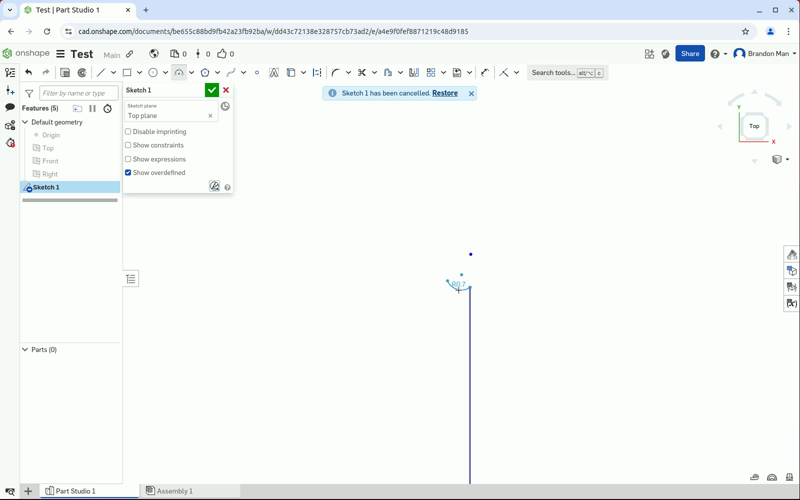
scroll(6)
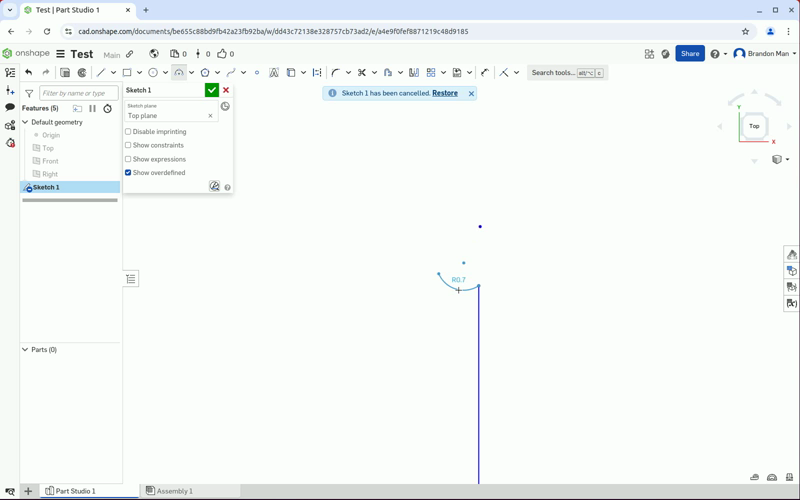
scroll(6)
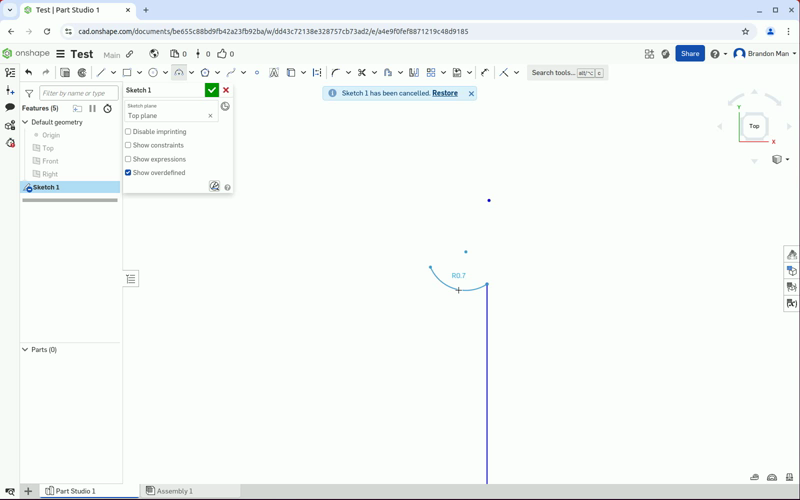
click(458, 289)
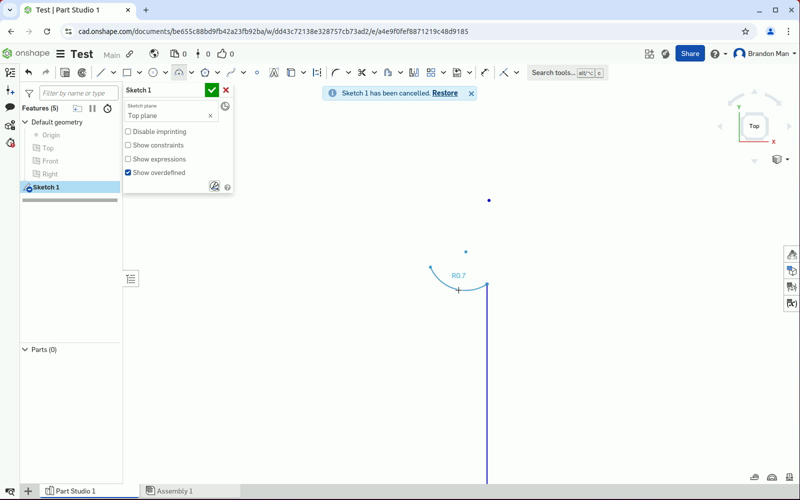
scroll(-6)
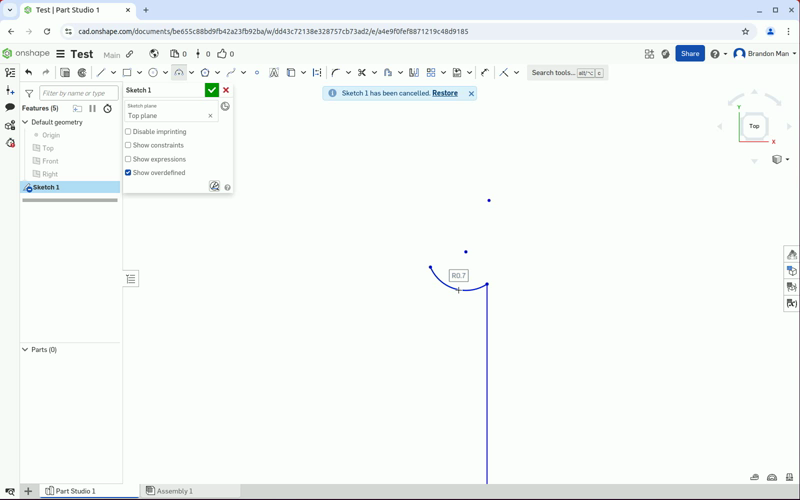
scroll(-6)
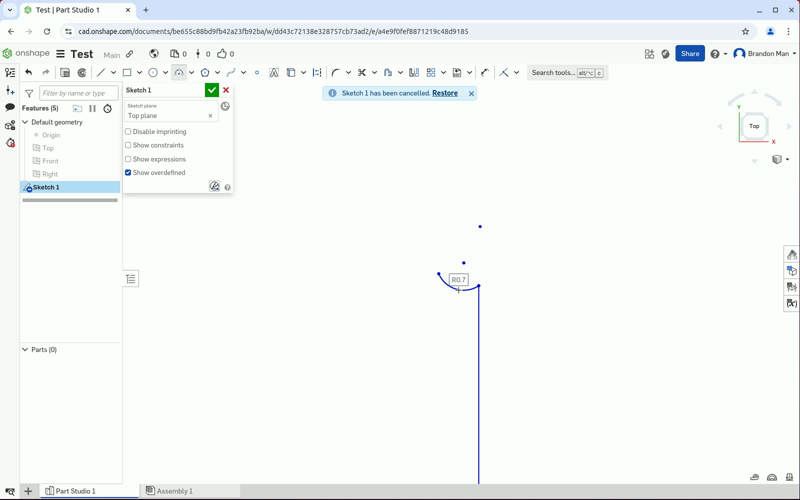
scroll(-6)
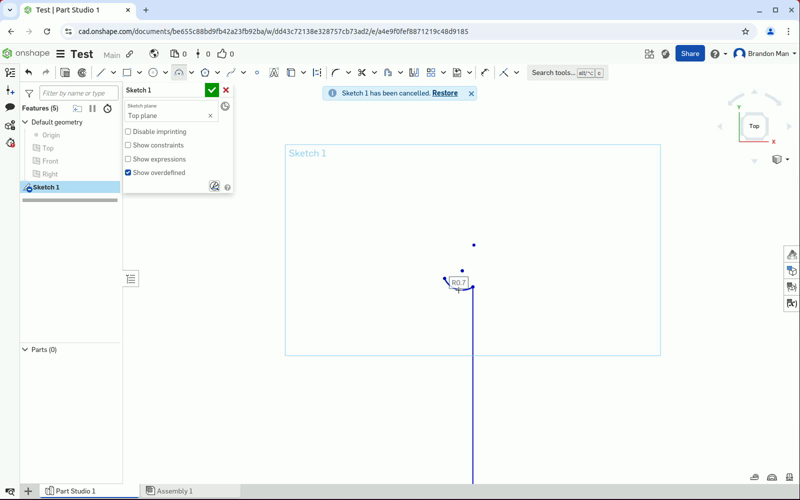
scroll(-6)
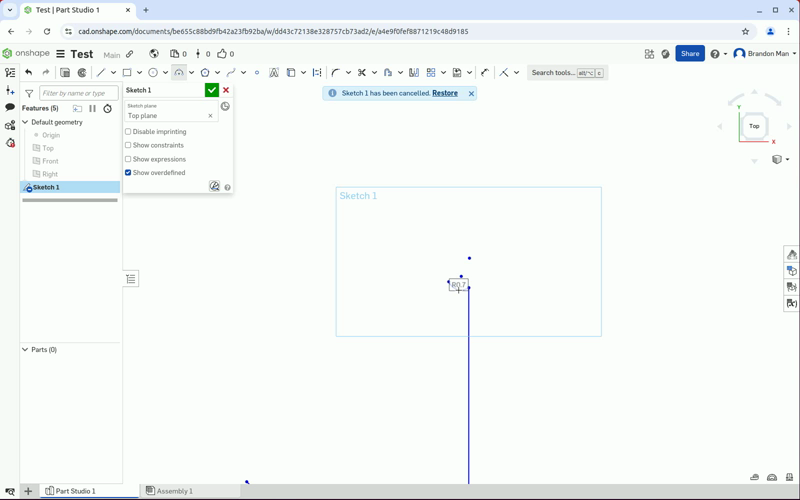
scroll(-6)
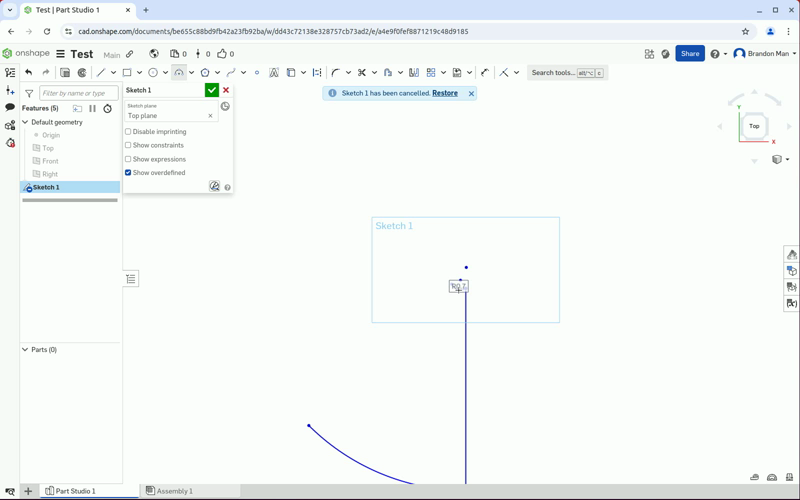
scroll(-6)
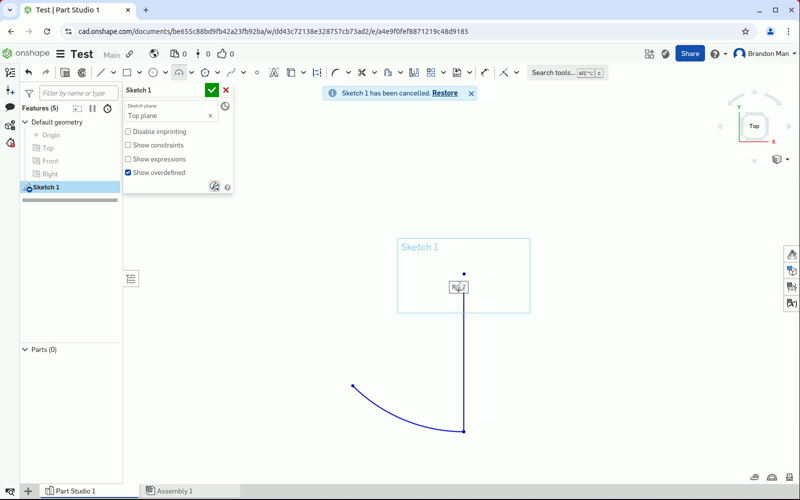
scroll(-6)
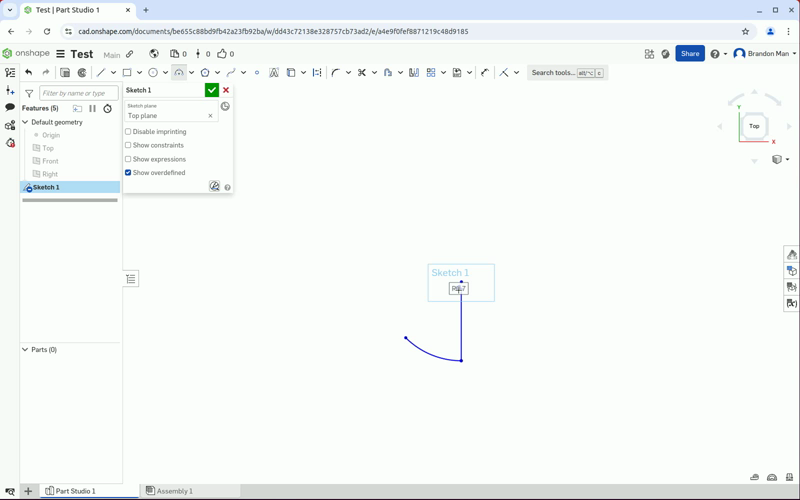
key_up(shift)
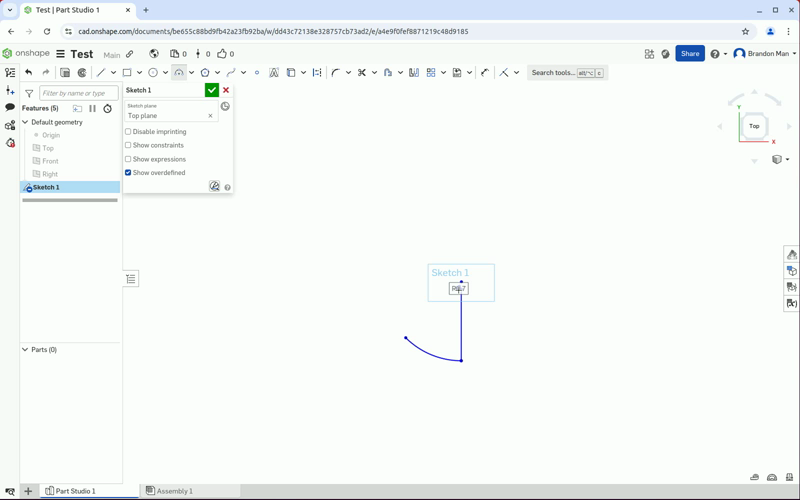
key(esc)
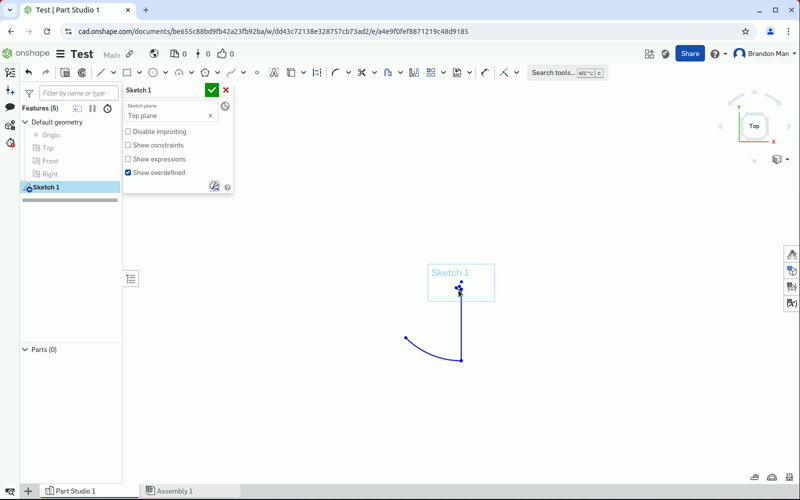
key(l)
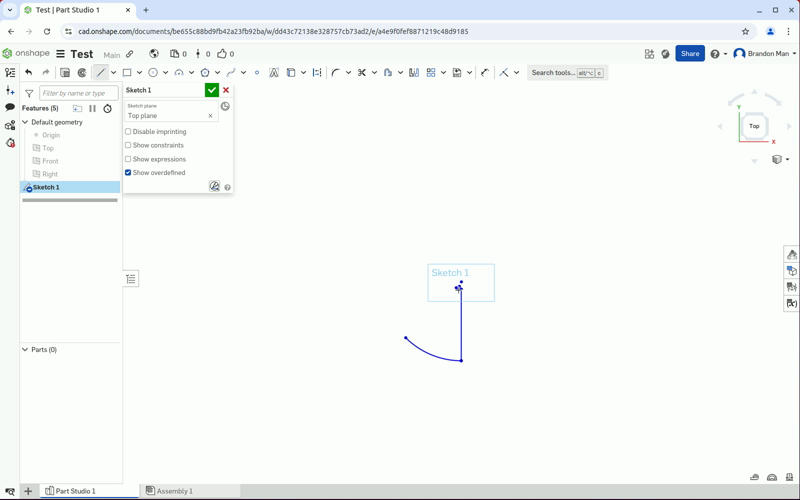
mouse_move(456, 287)
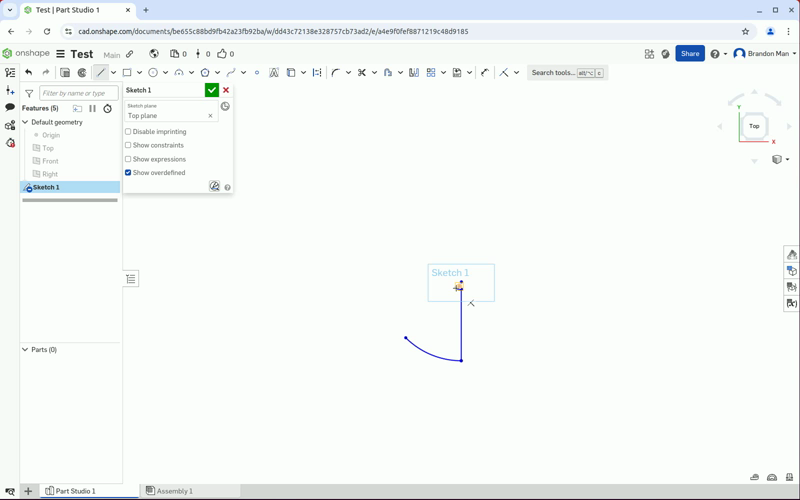
scroll(6)
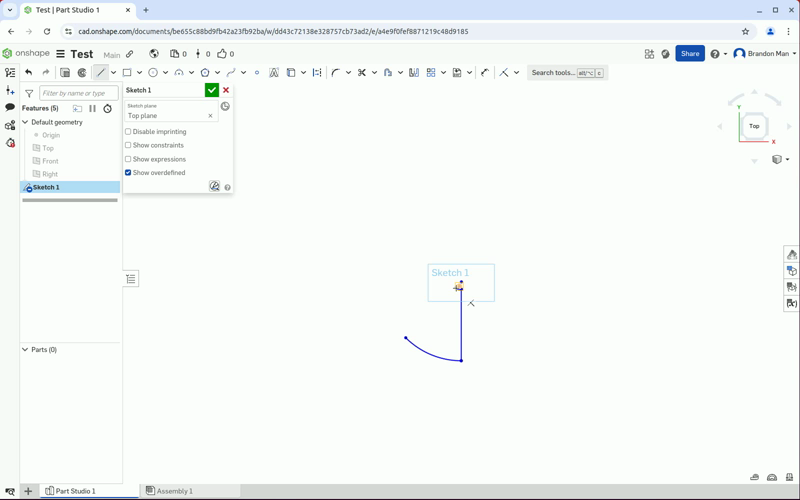
scroll(6)
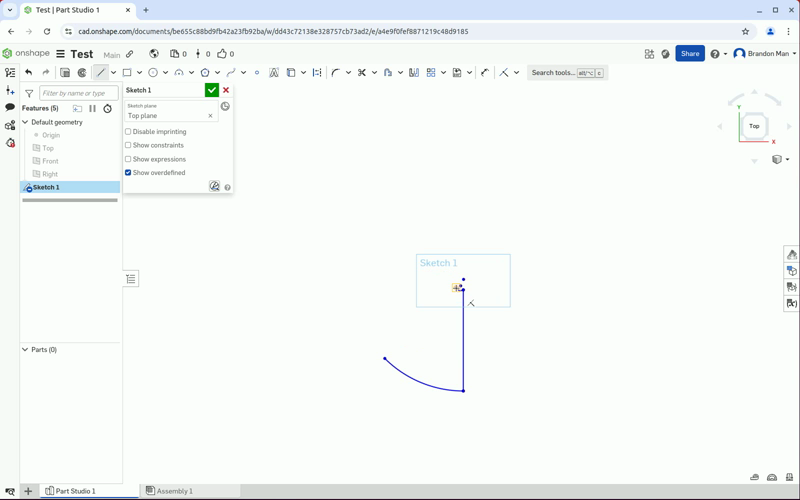
scroll(6)
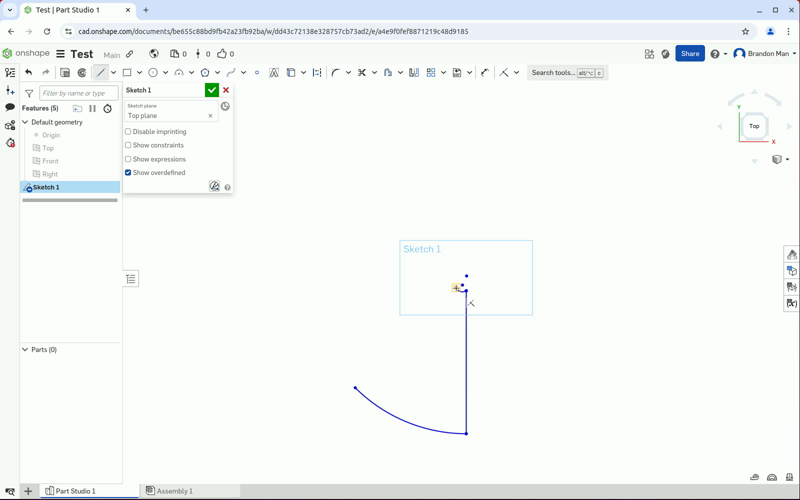
scroll(6)
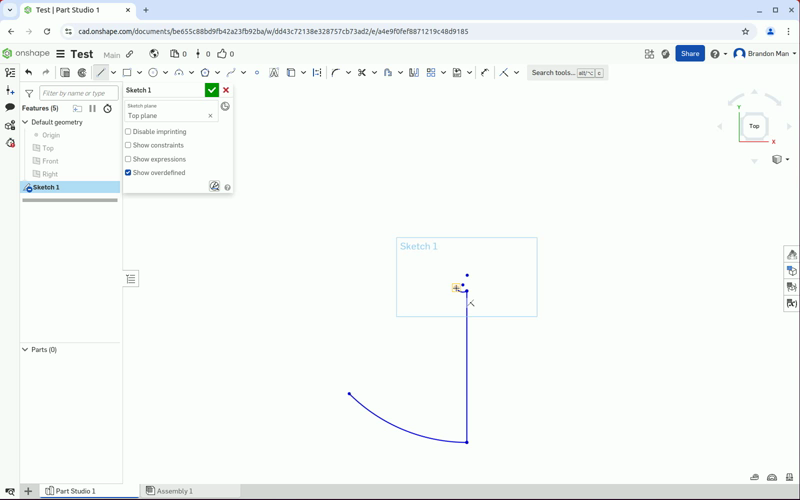
scroll(6)
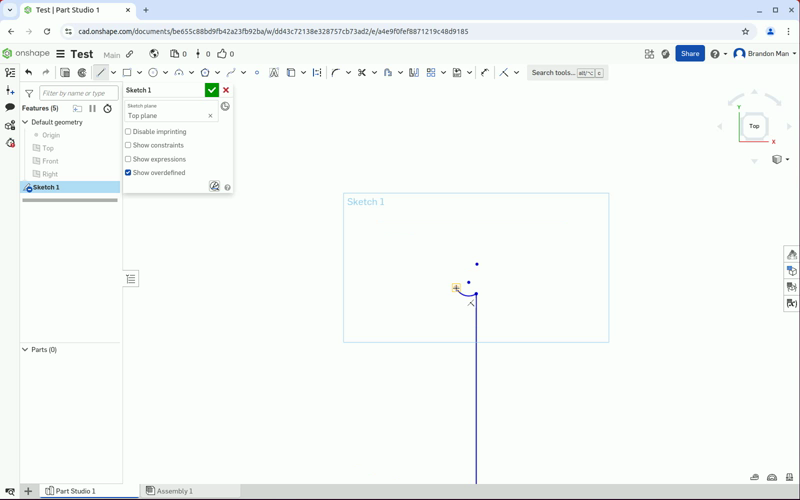
scroll(6)
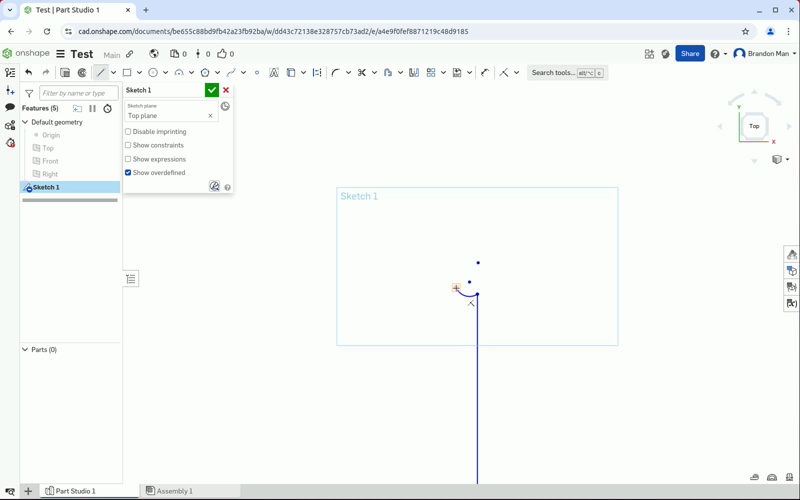
scroll(6)
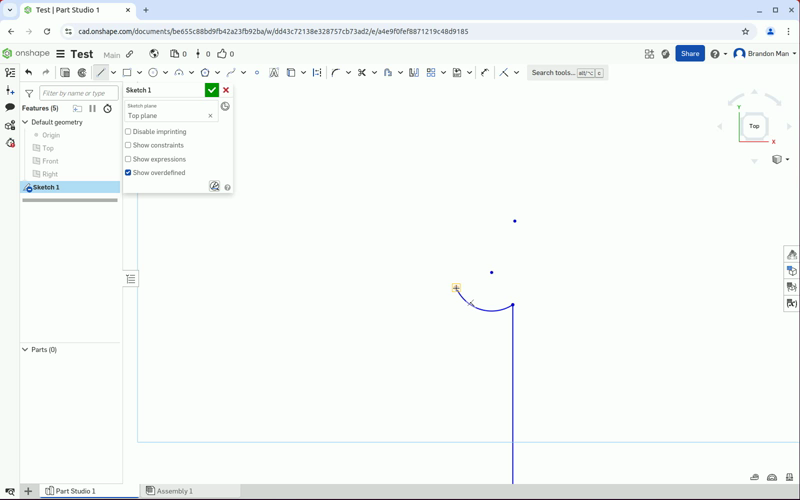
click(456, 287)
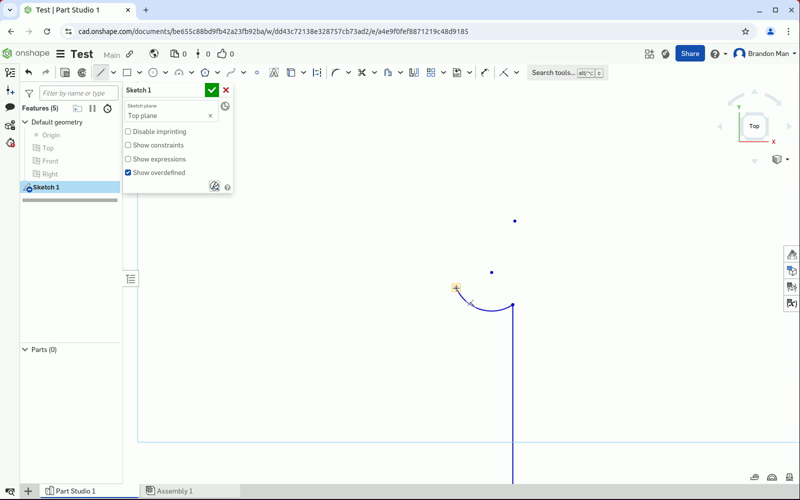
scroll(-6)
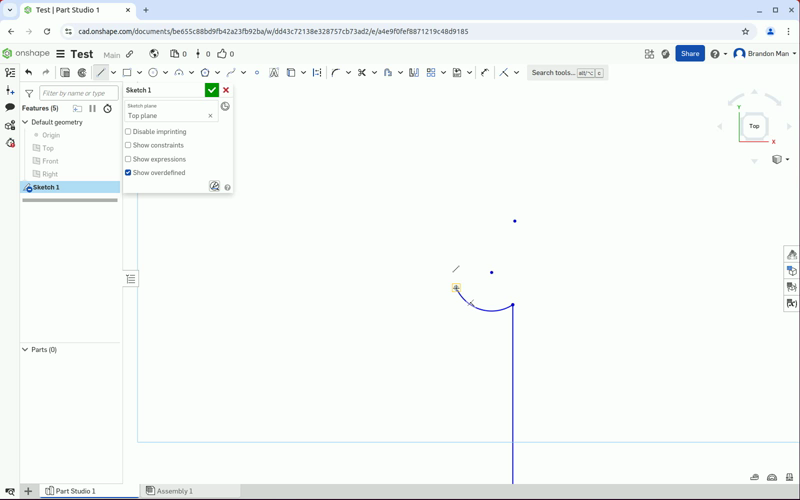
scroll(-6)
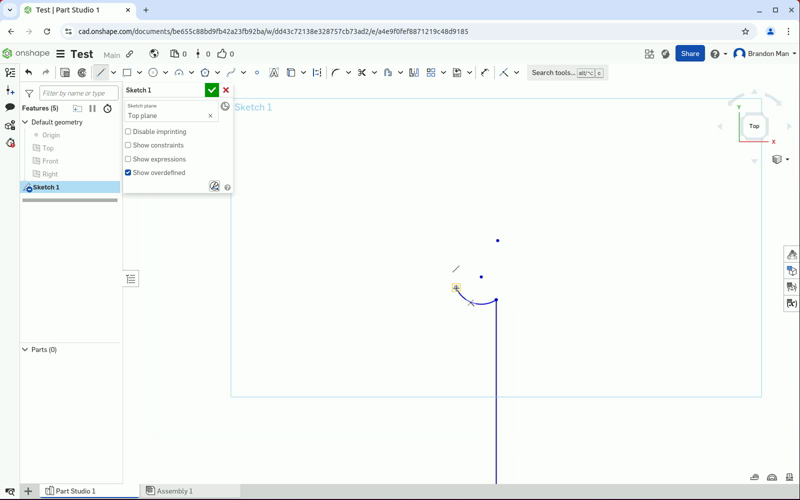
scroll(-6)
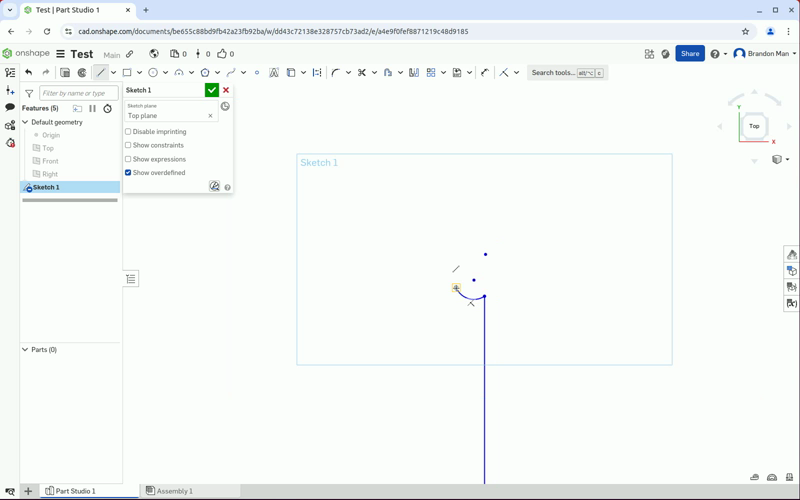
scroll(-6)
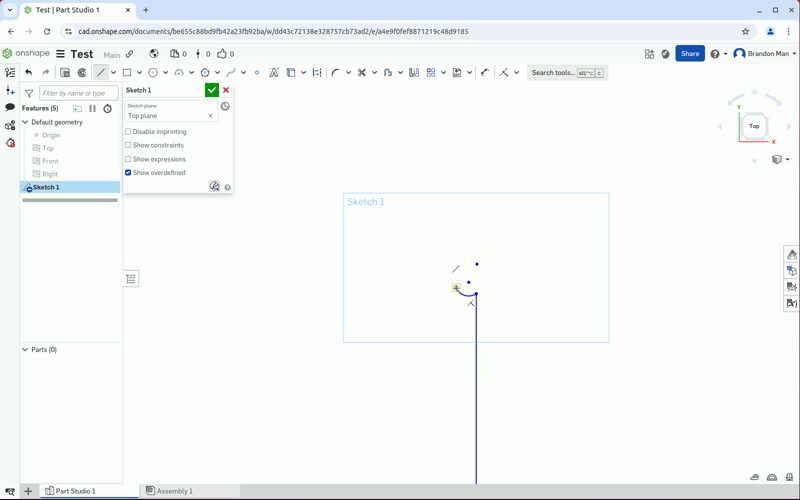
scroll(-6)
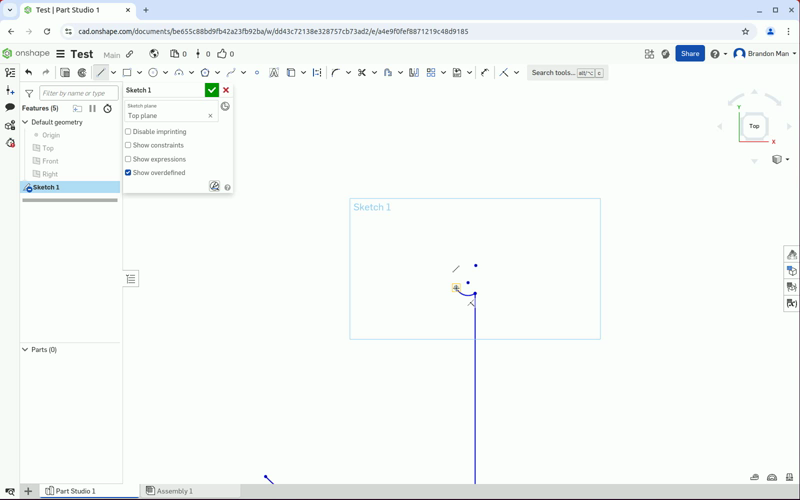
scroll(-6)
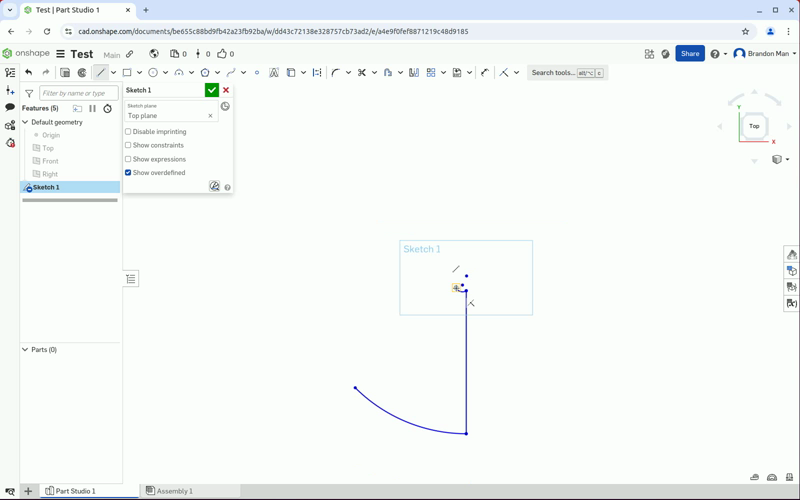
scroll(-6)
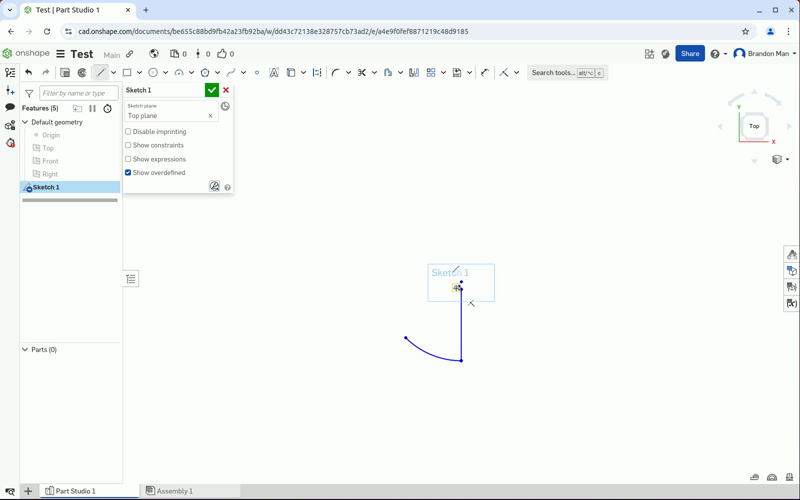
key_down(shift)
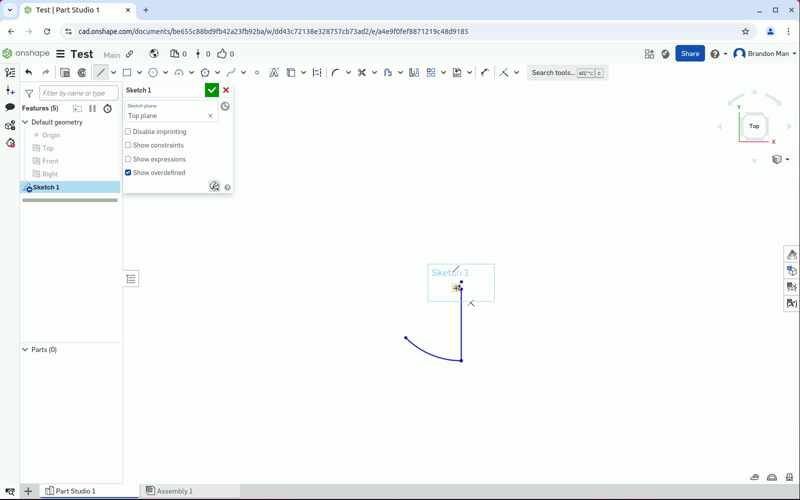
mouse_move(405, 337)
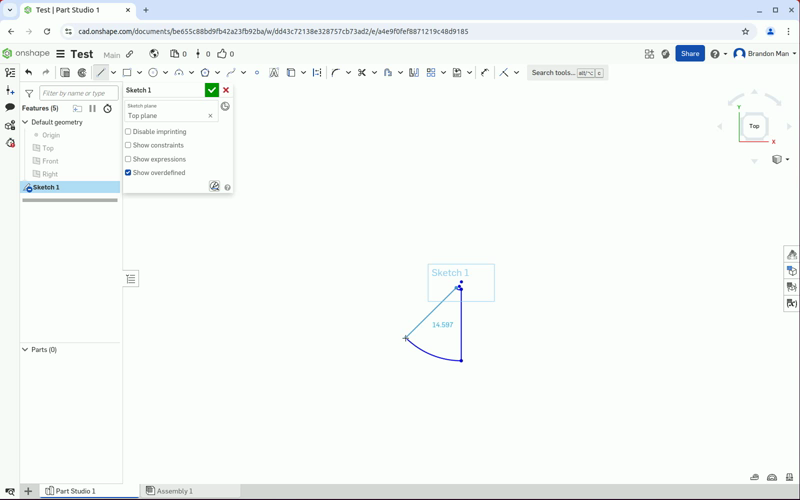
key_up(shift)
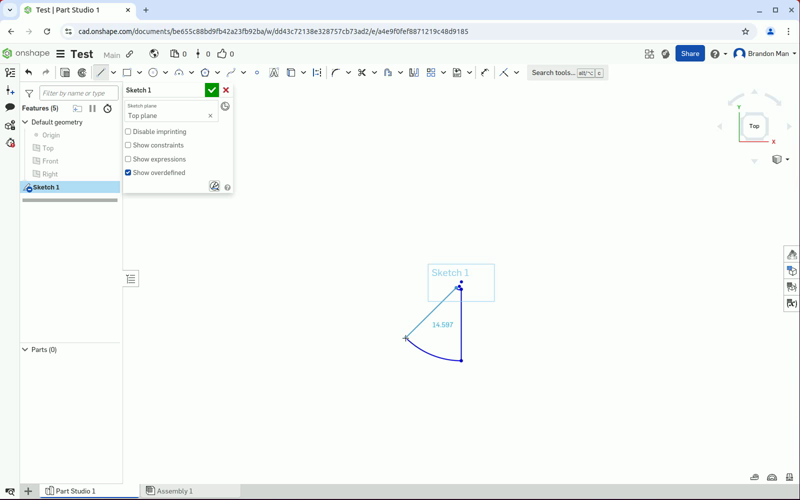
click(405, 337)
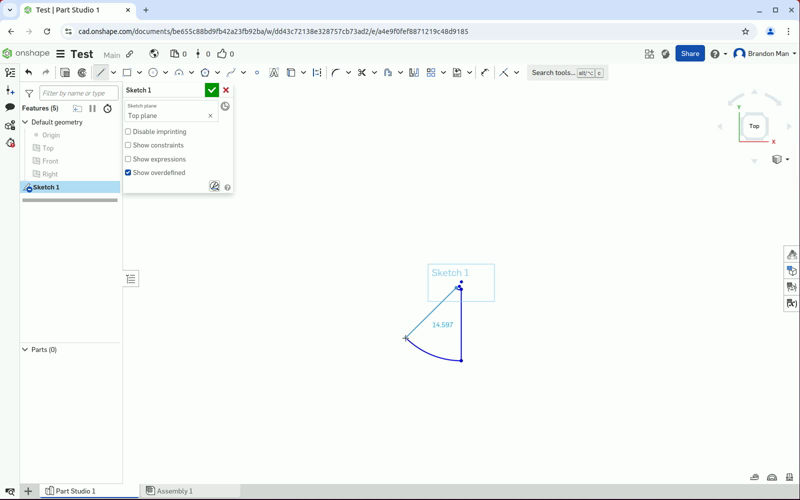
key(esc)
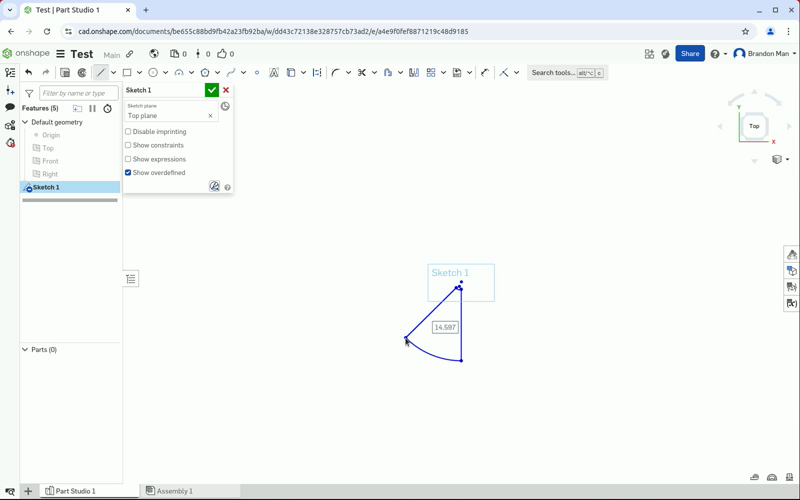
mouse_move(429, 349)
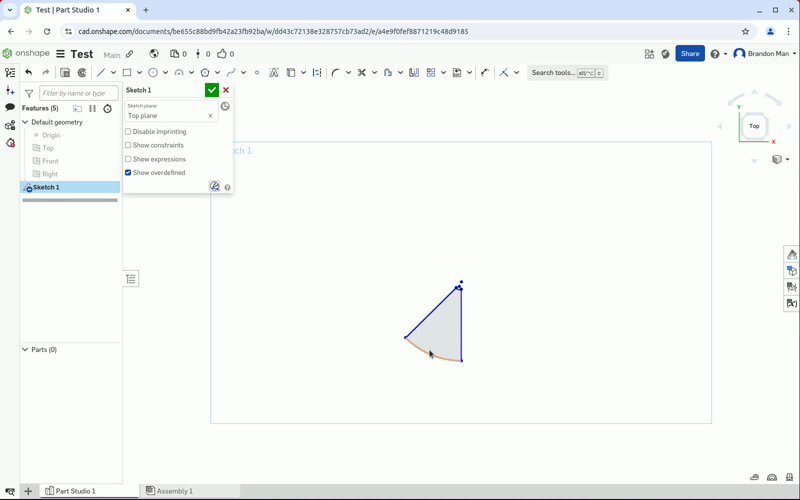
click(429, 349)
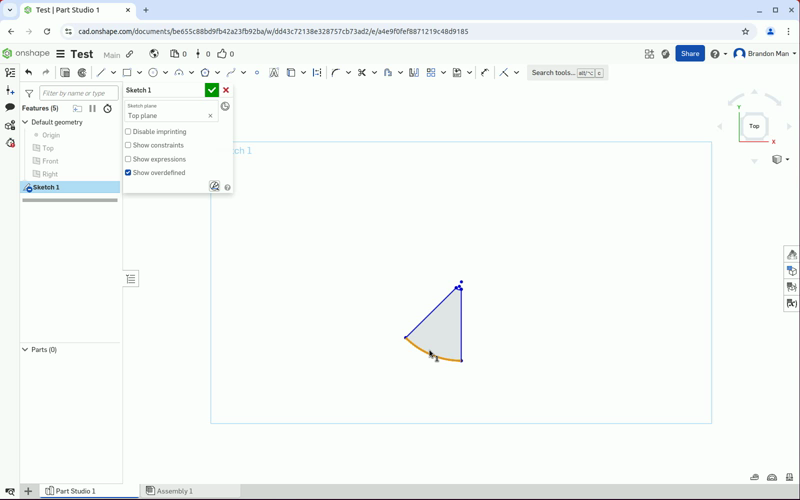
mouse_move(73, 352)
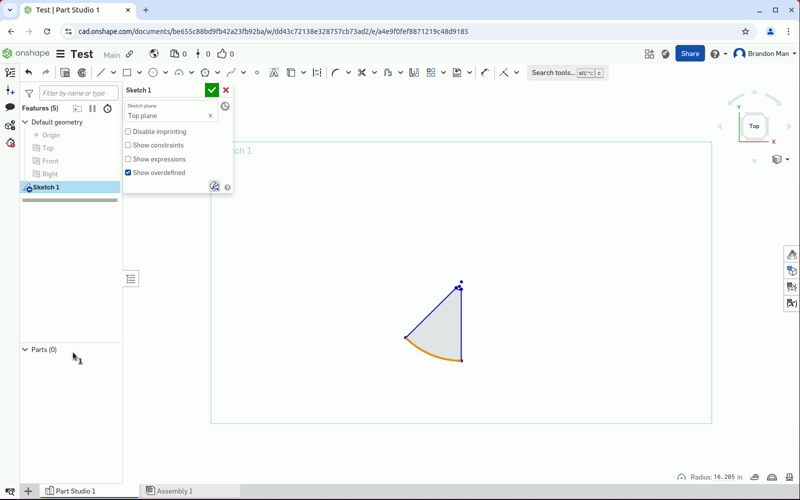
key(shift+y)
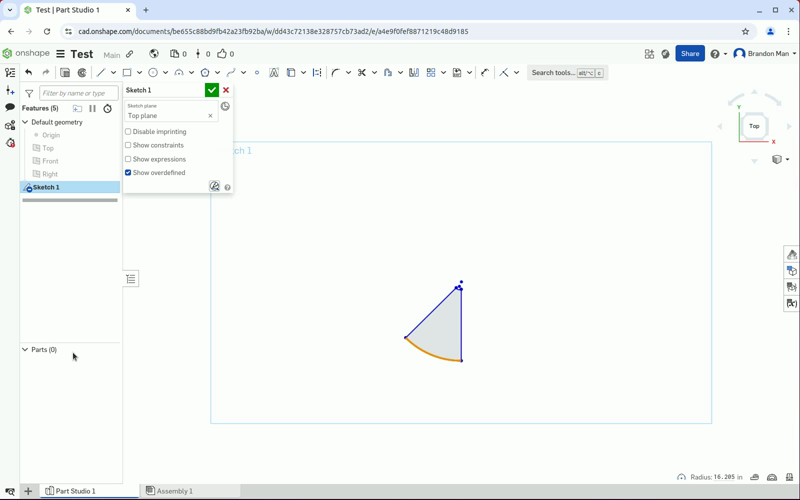
key(shift+e)
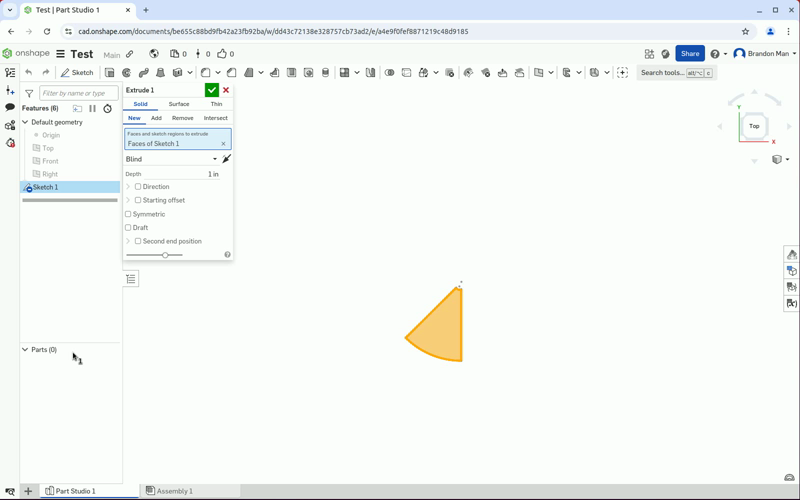
mouse_move(143, 106)
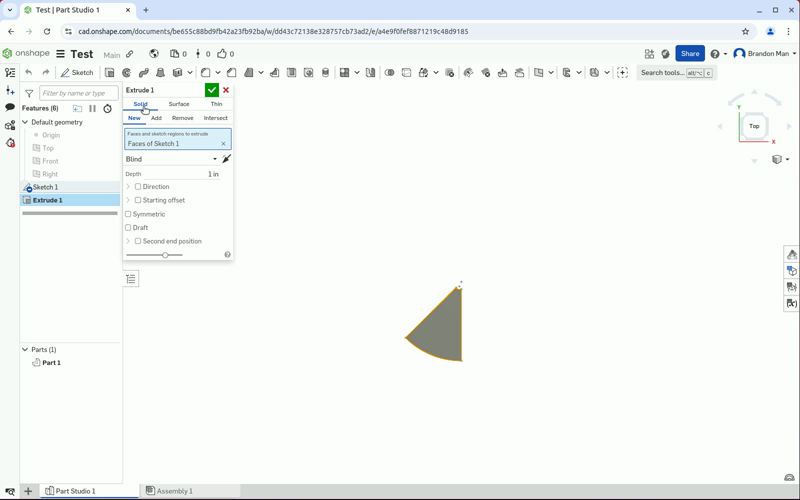
click(143, 106)
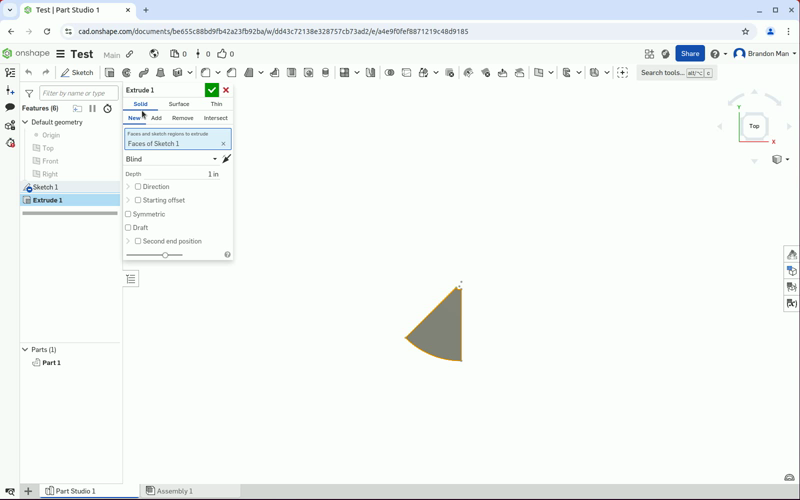
mouse_move(137, 120)
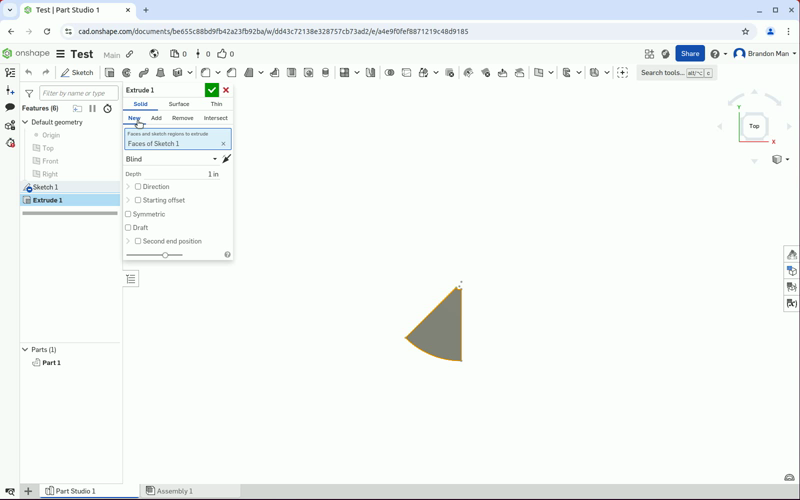
click(137, 120)
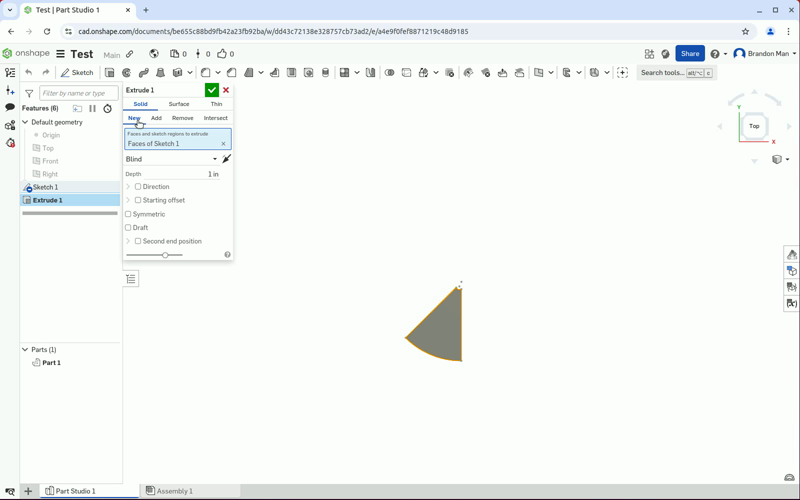
key(tab, 4)
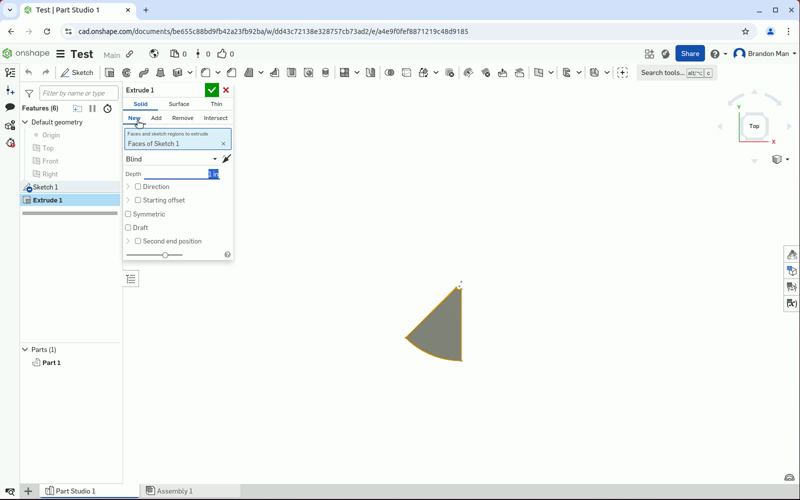
text(23.108)
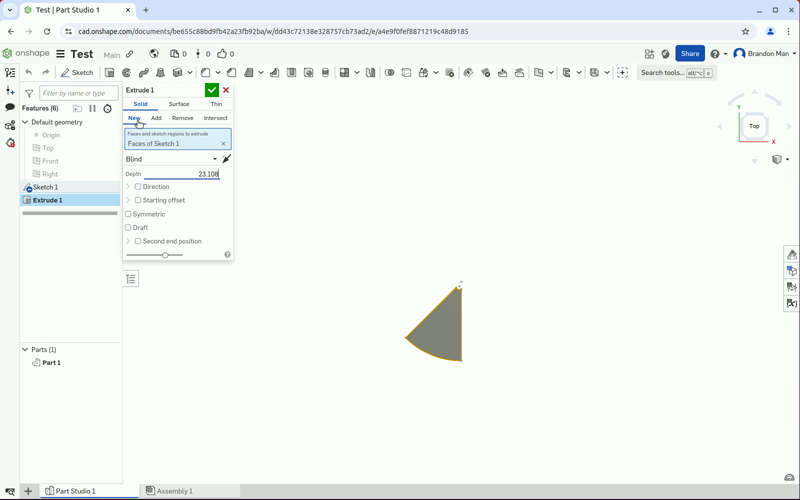
key(enter)
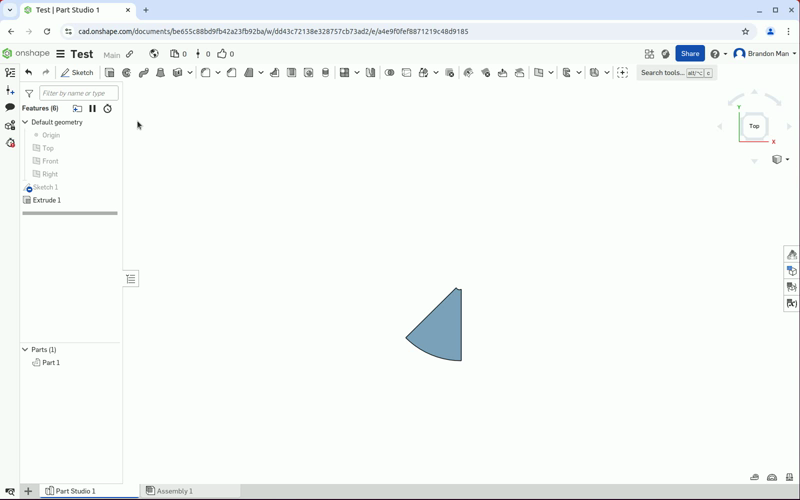
key(shift+h)
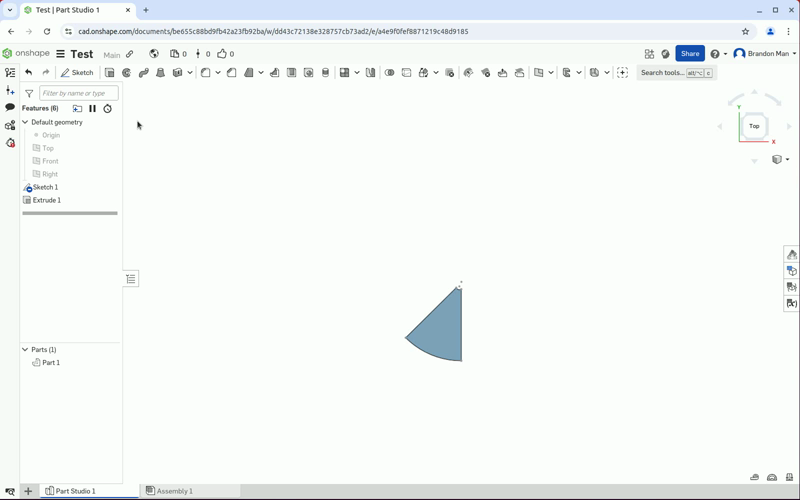
key(shift+h)
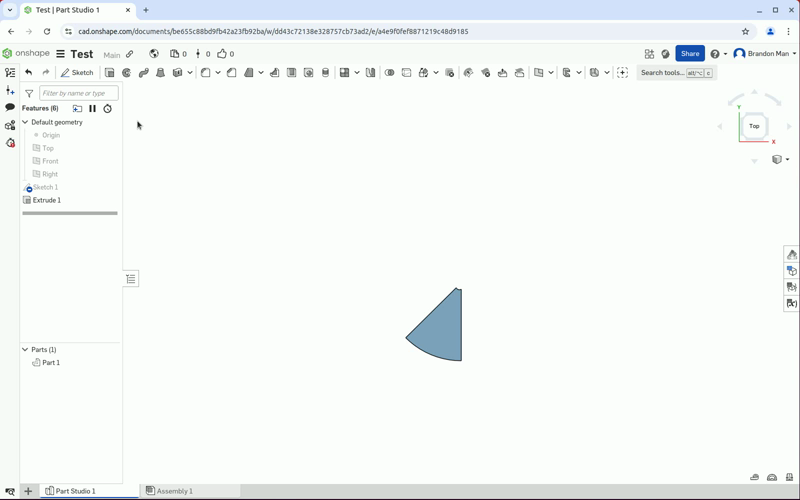
mouse_move(73, 189)
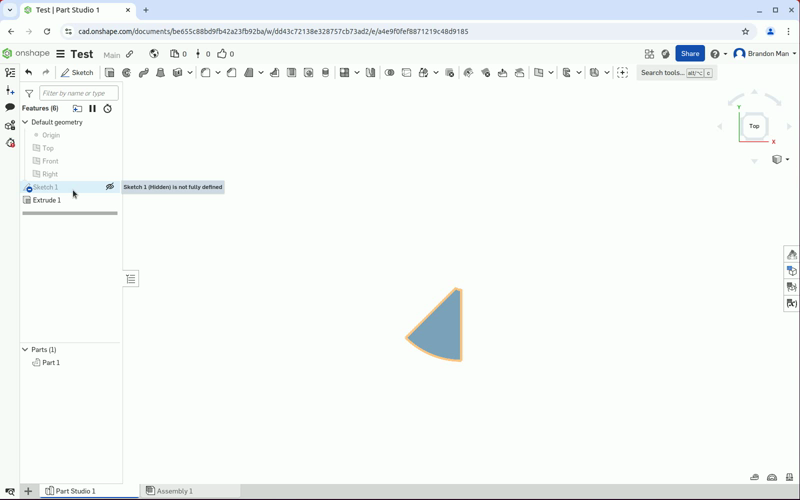
click(73, 189)
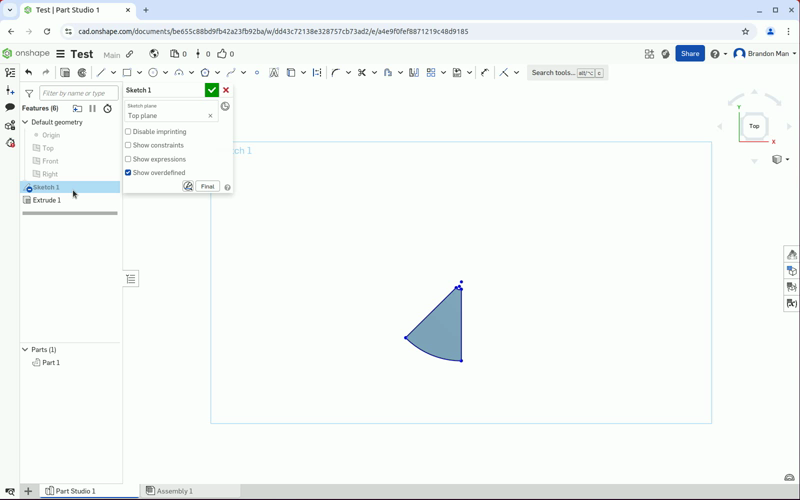
mouse_move(229, 92)
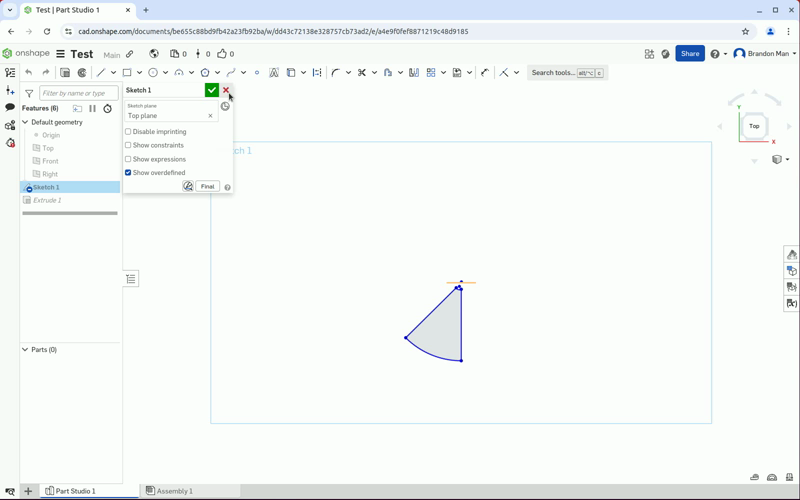
click(229, 92)
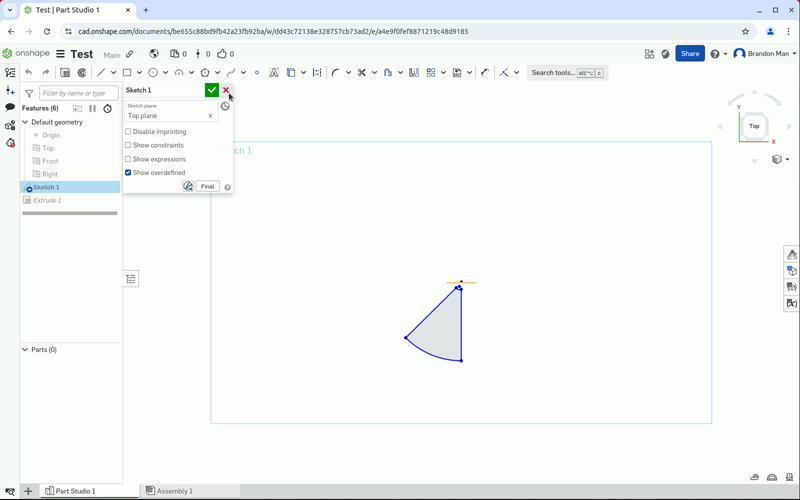
key(shift+s)
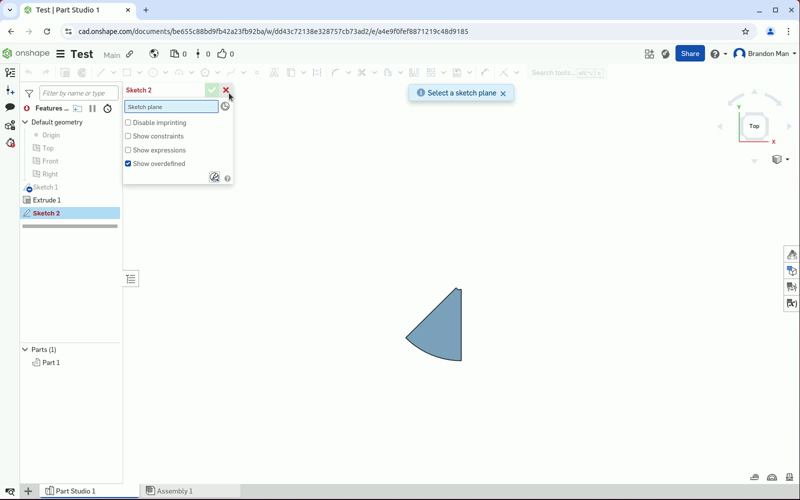
mouse_move(73, 150)
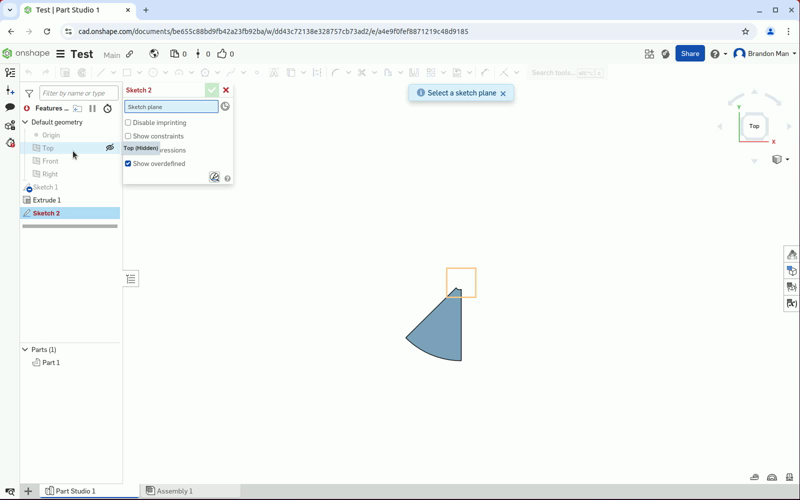
click(73, 150)
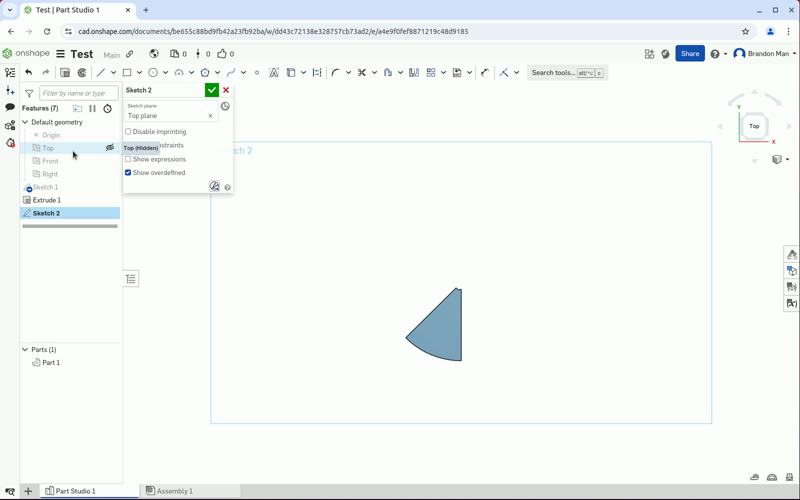
mouse_move(73, 352)
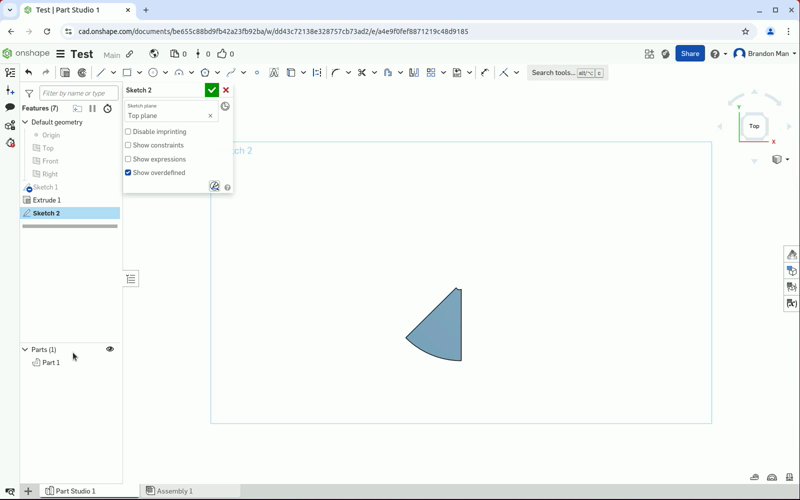
key(y)
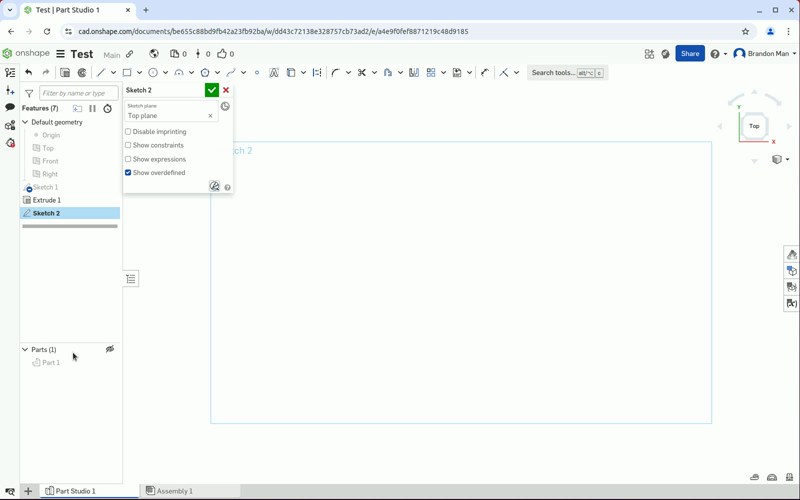
key(l)
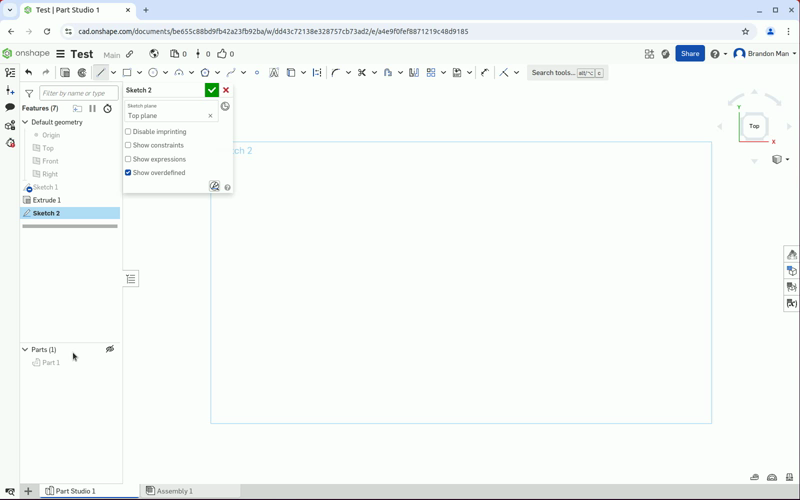
key_down(shift)
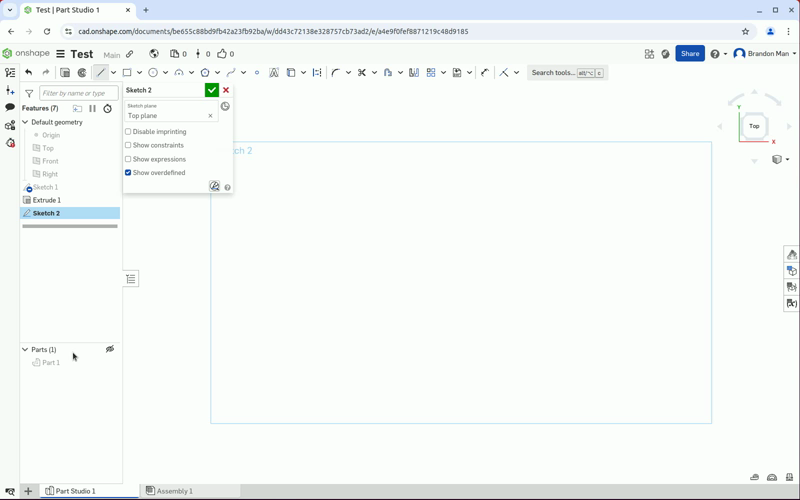
mouse_move(383, 282)
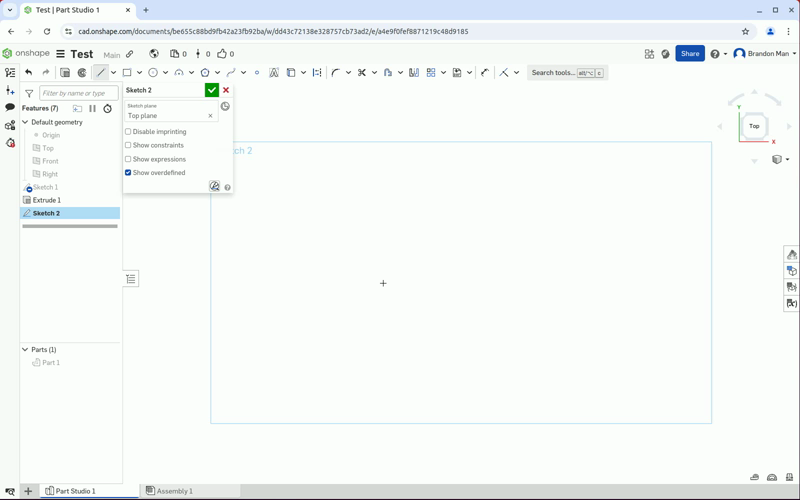
click(383, 282)
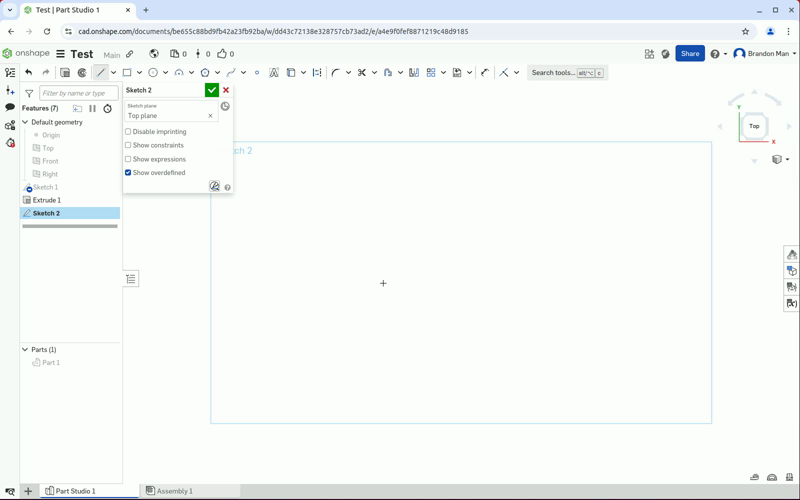
key_up(shift)
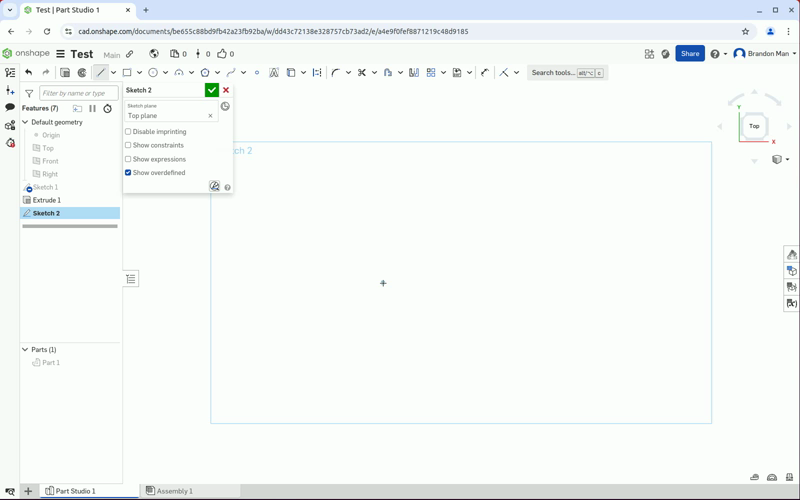
key_down(shift)
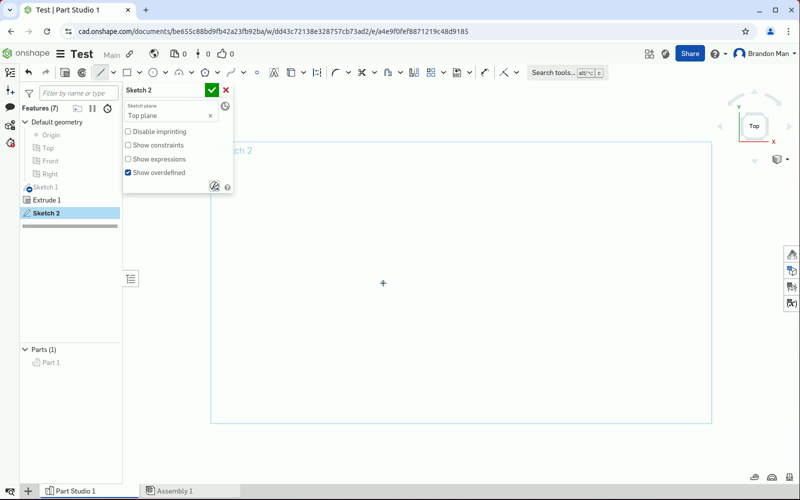
mouse_move(454, 282)
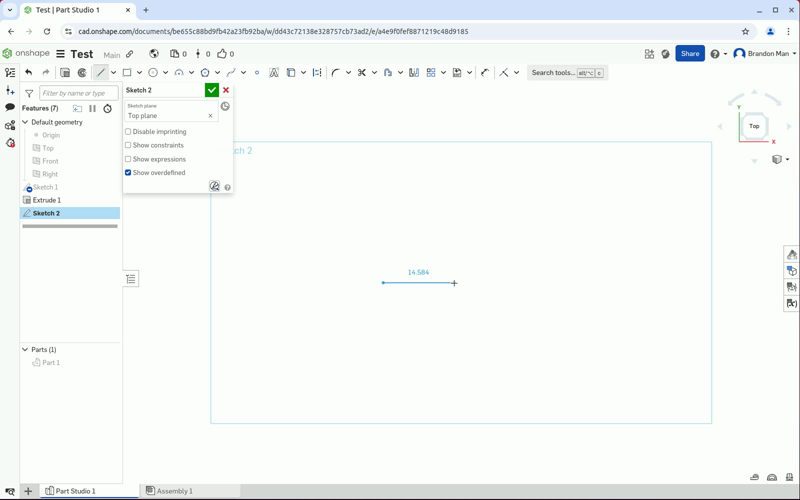
click(454, 282)
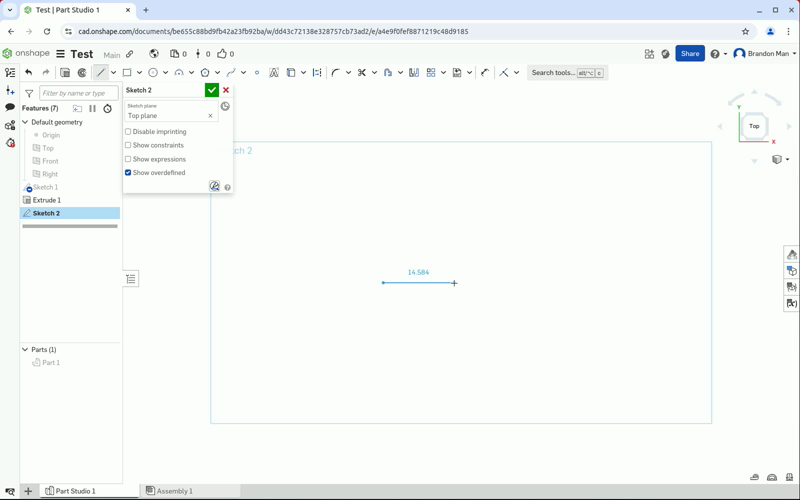
key_up(shift)
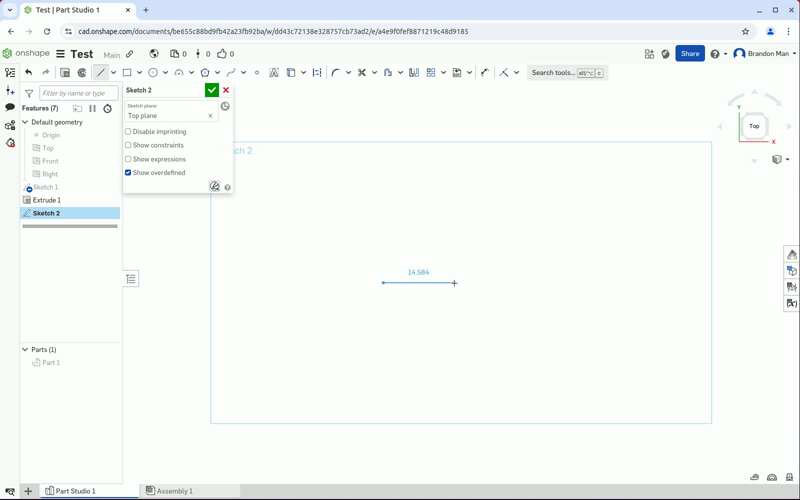
key(esc)
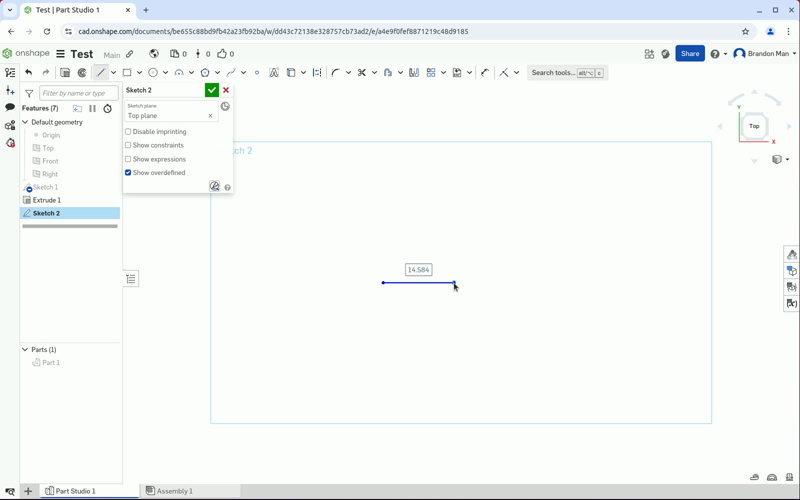
key(a)
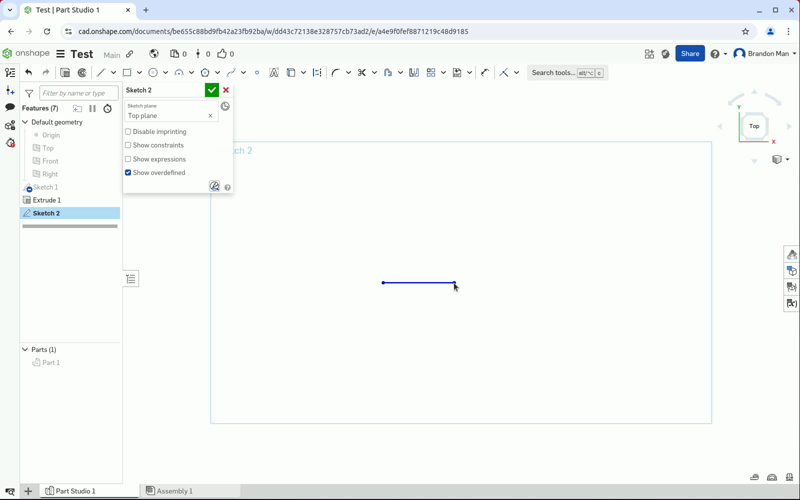
mouse_move(454, 282)
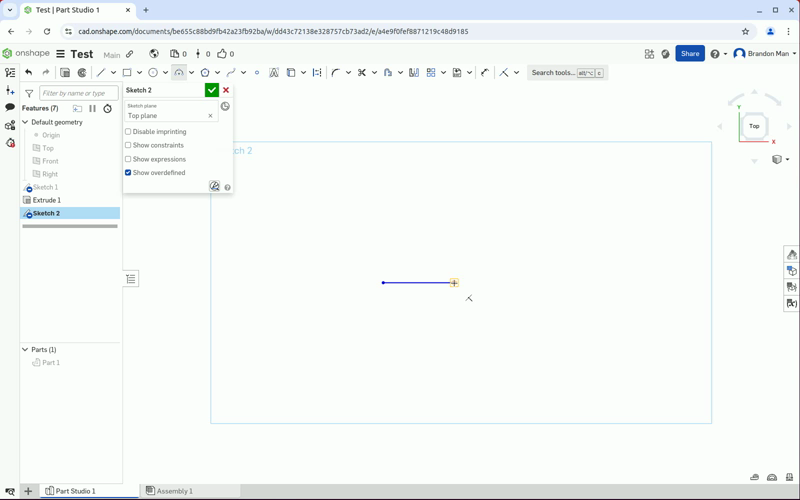
click(454, 282)
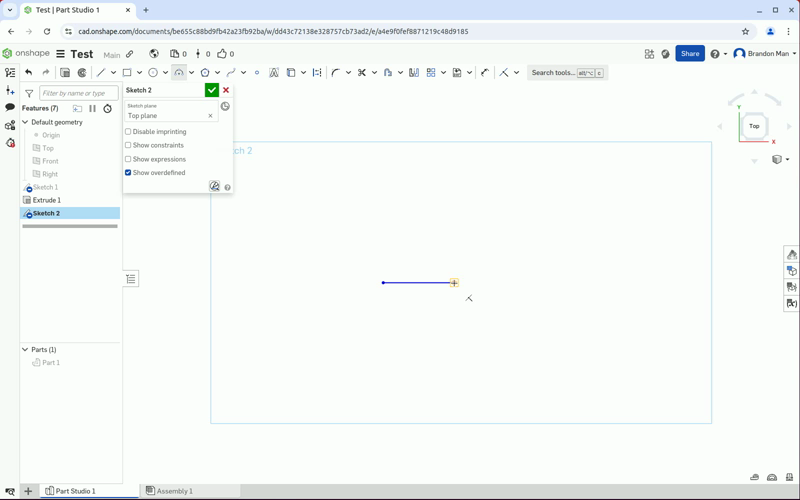
key_down(shift)
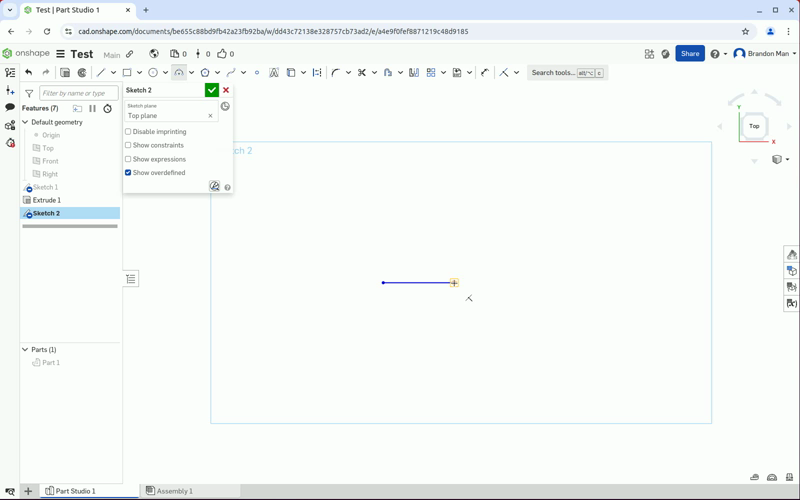
mouse_move(456, 277)
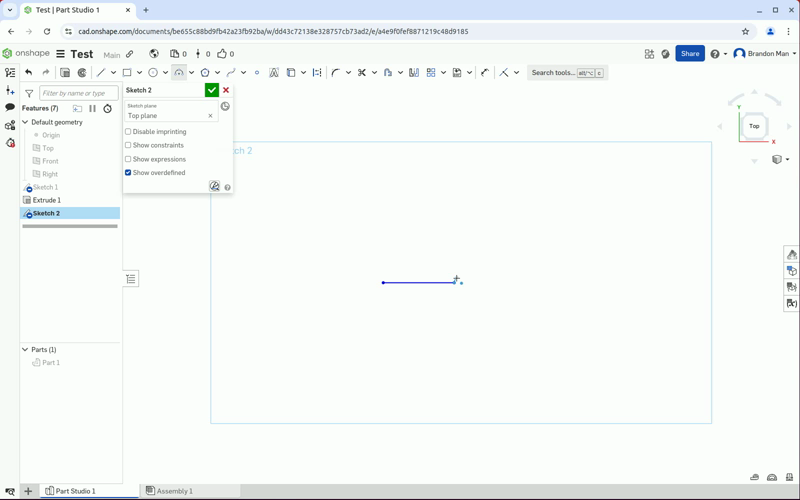
scroll(6)
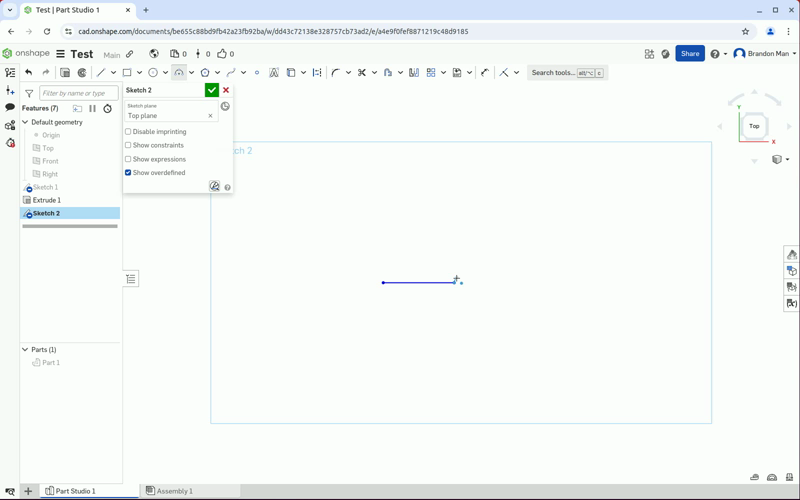
scroll(6)
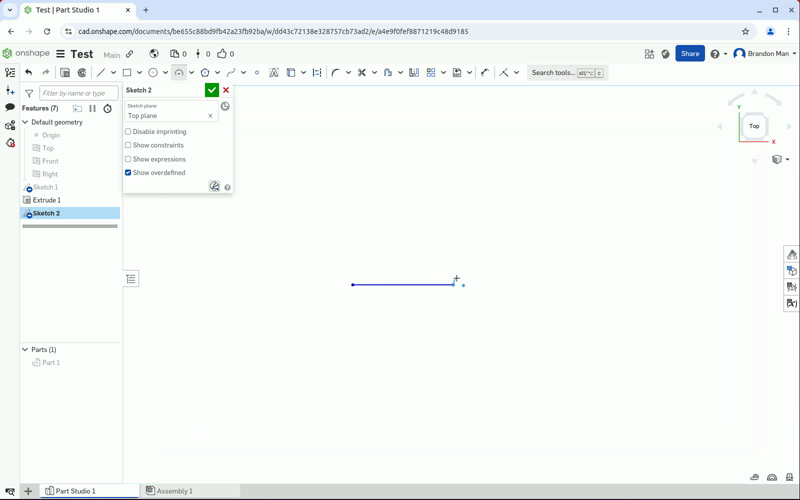
scroll(6)
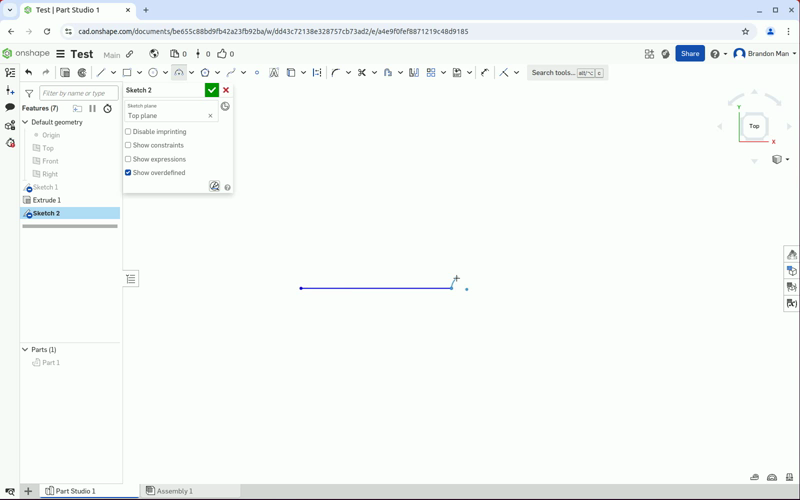
scroll(6)
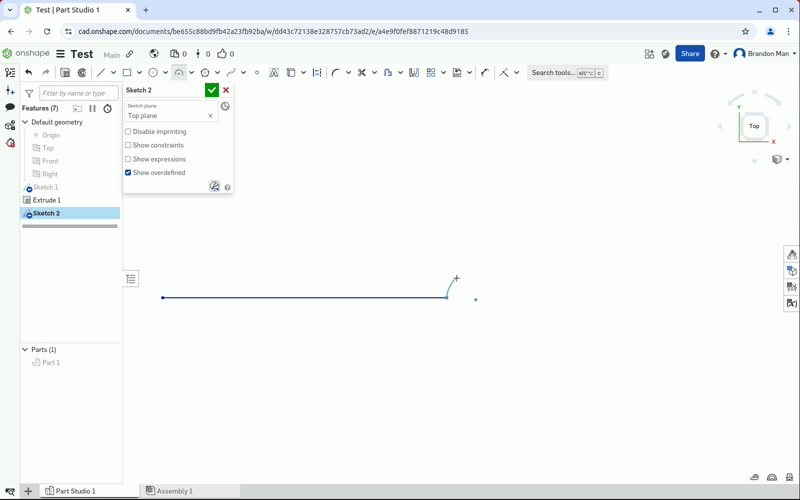
scroll(6)
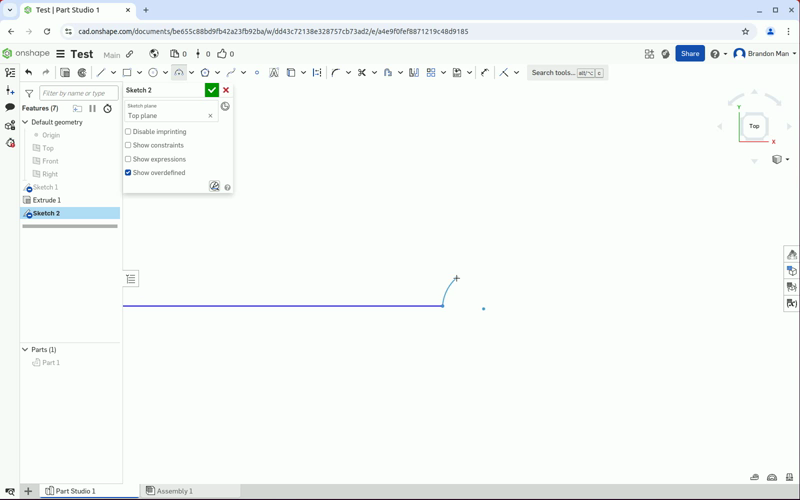
scroll(6)
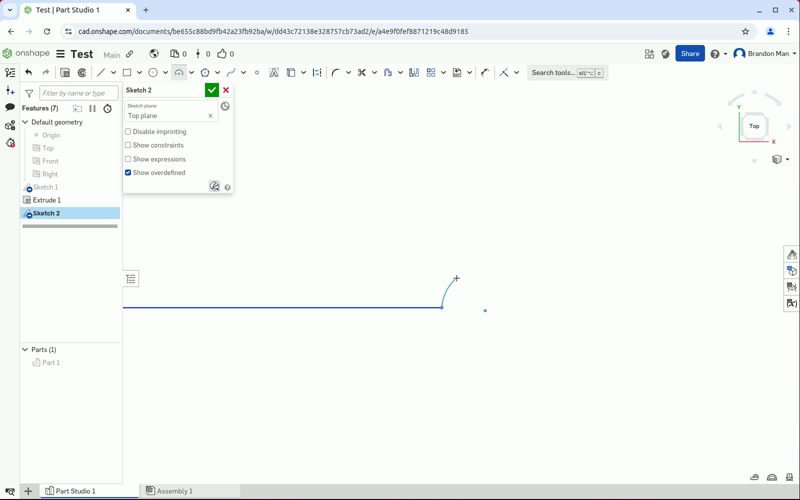
scroll(6)
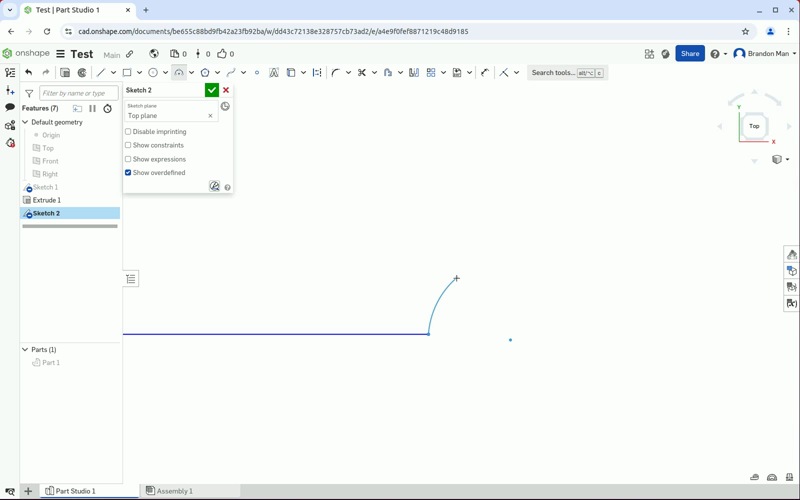
click(456, 277)
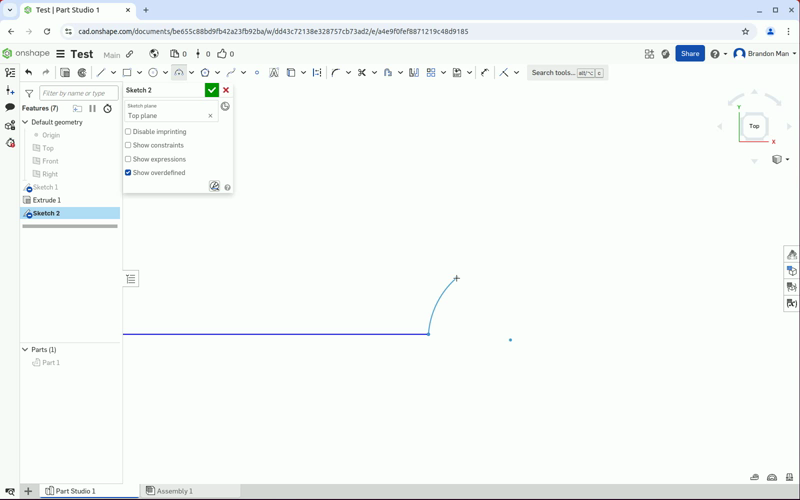
scroll(-6)
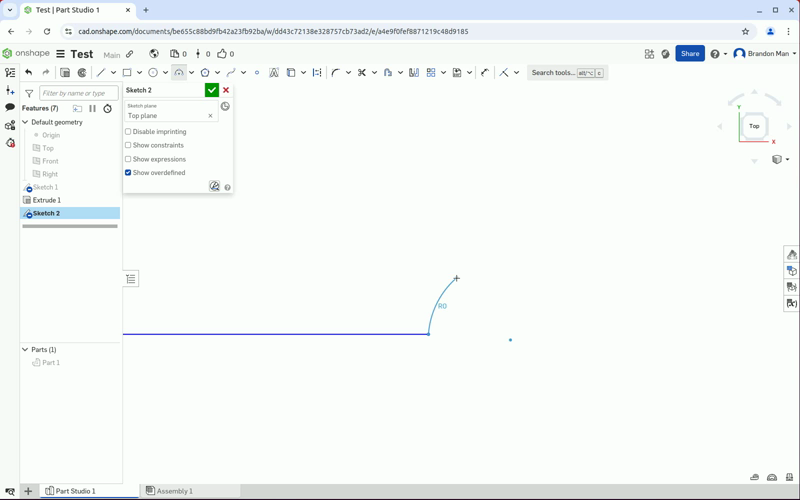
scroll(-6)
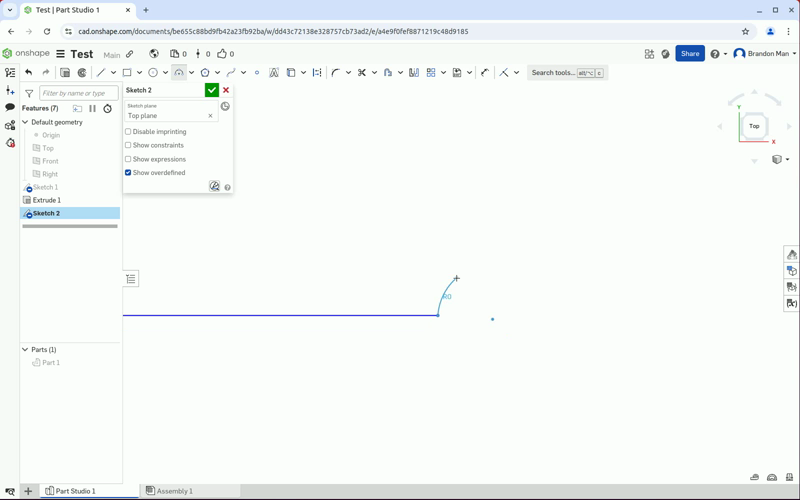
scroll(-6)
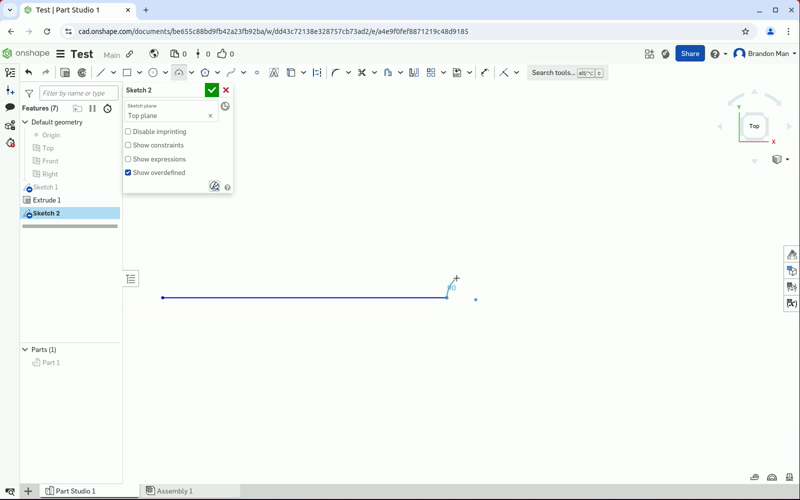
scroll(-6)
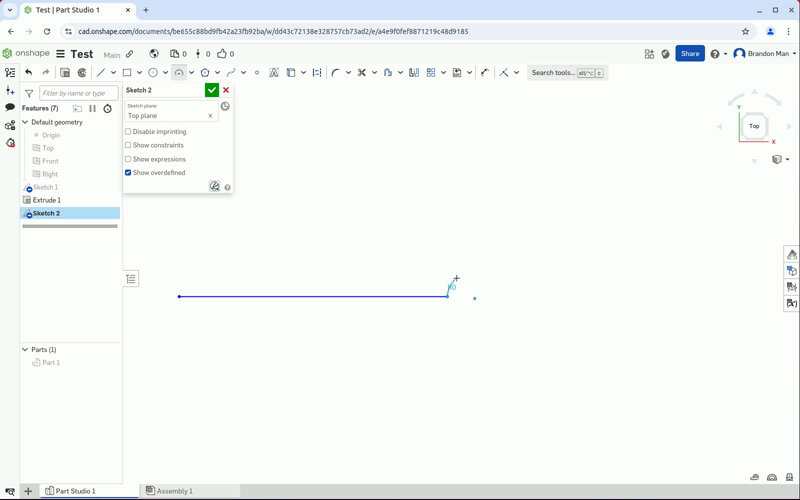
scroll(-6)
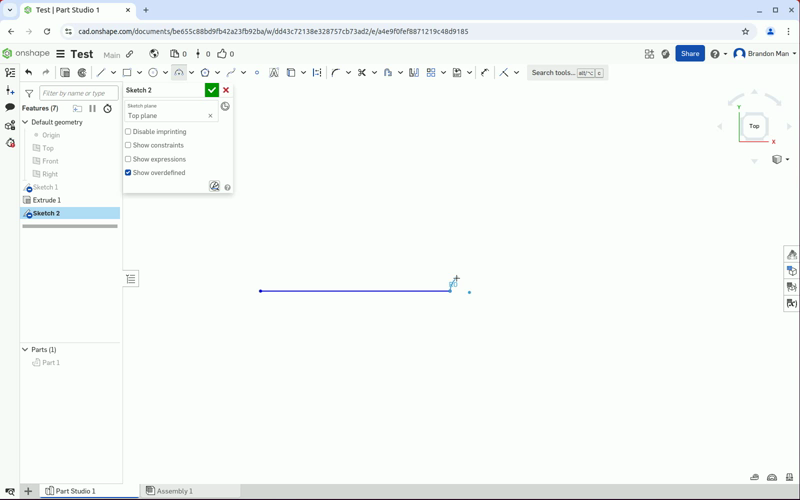
scroll(-6)
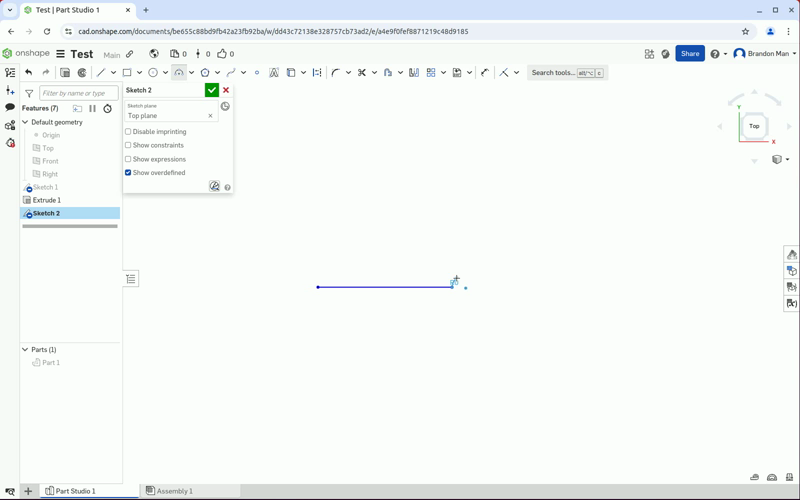
scroll(-6)
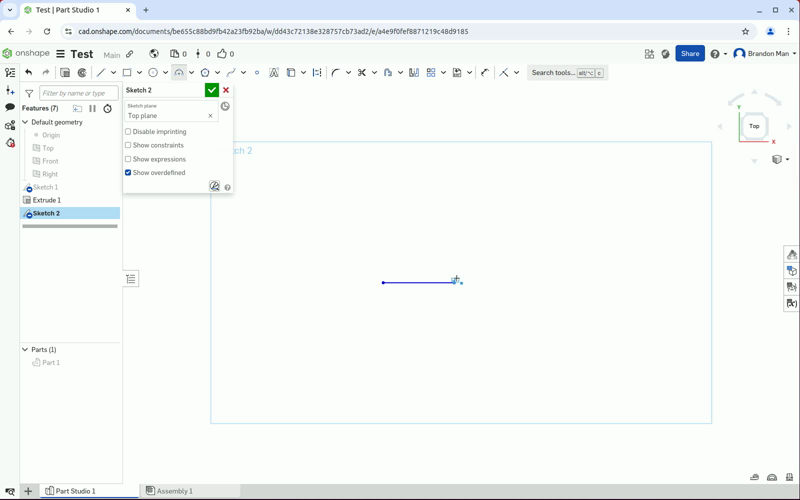
mouse_move(454, 279)
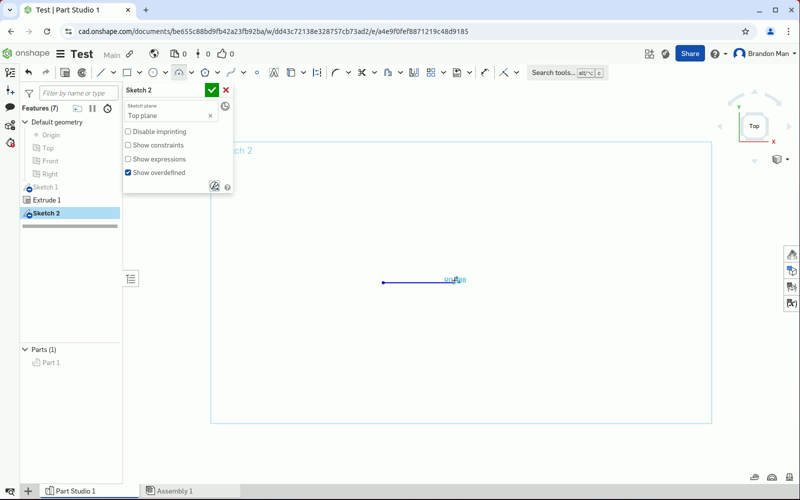
scroll(6)
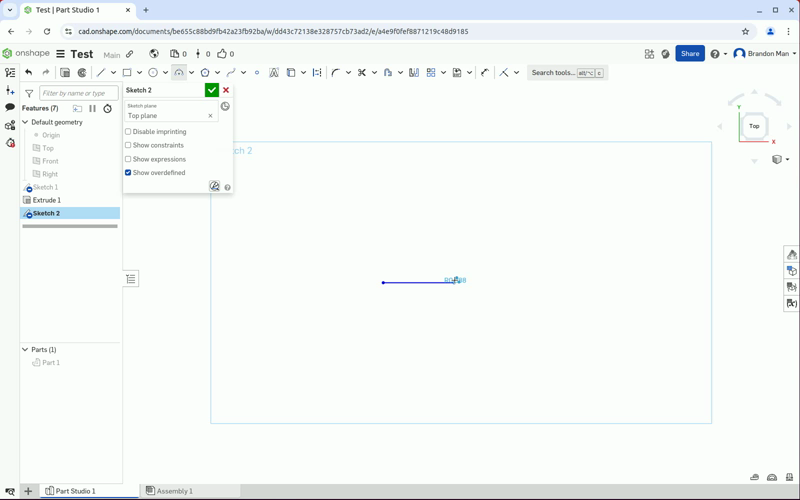
scroll(6)
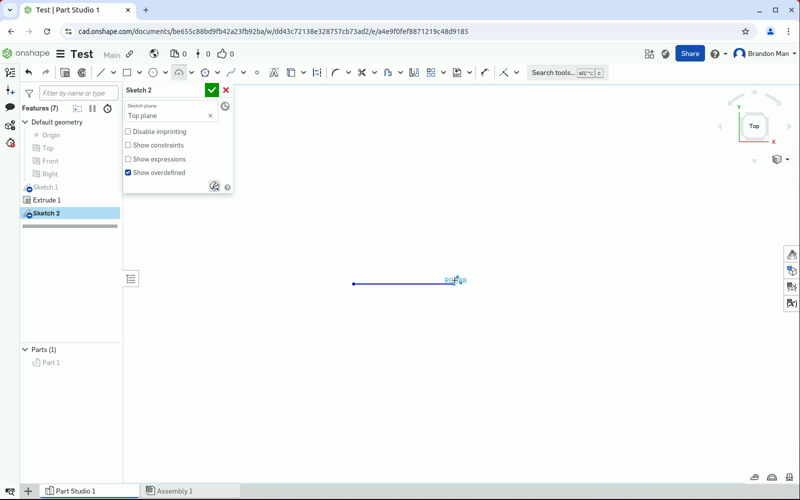
scroll(6)
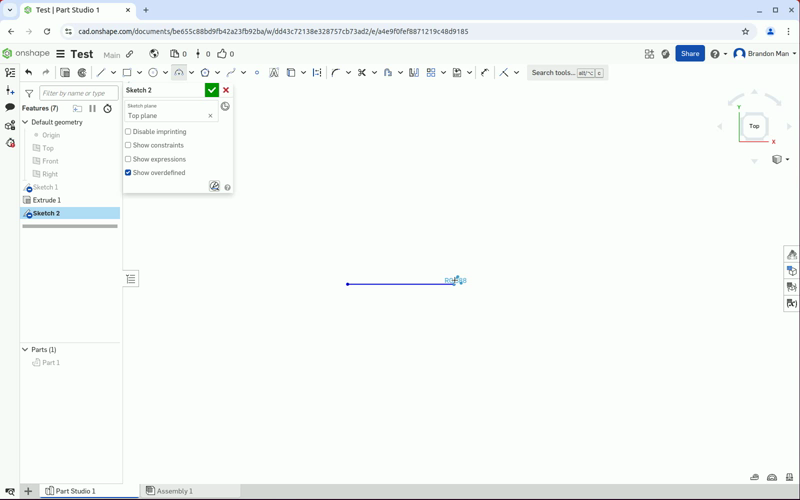
scroll(6)
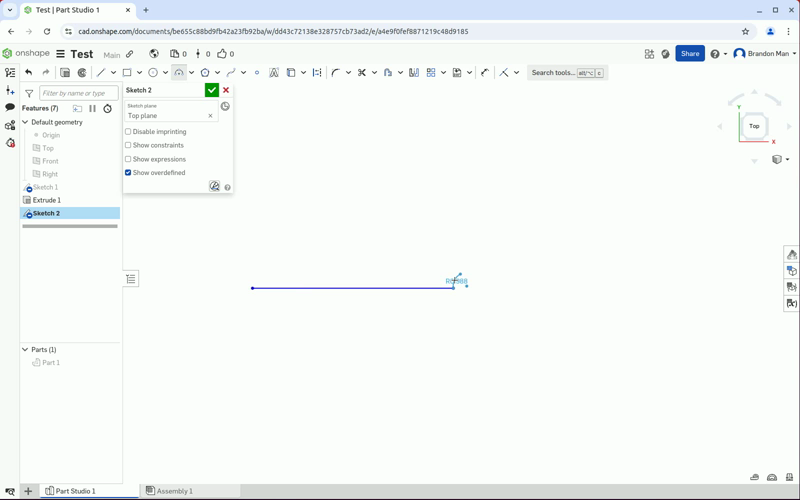
scroll(6)
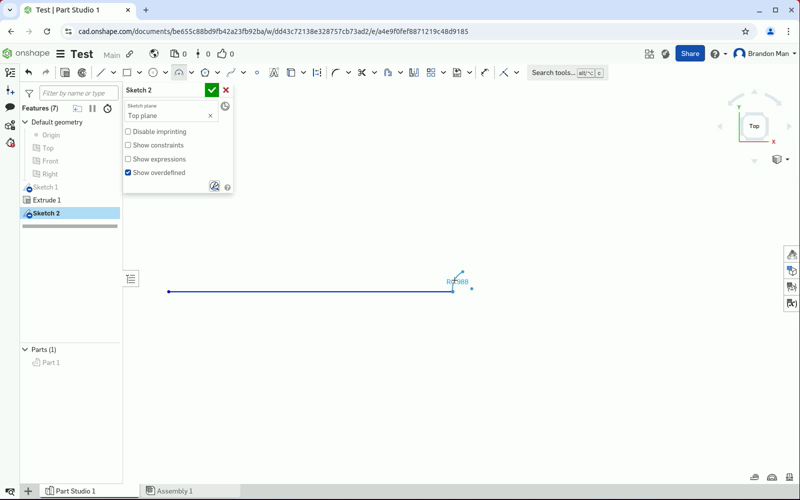
scroll(6)
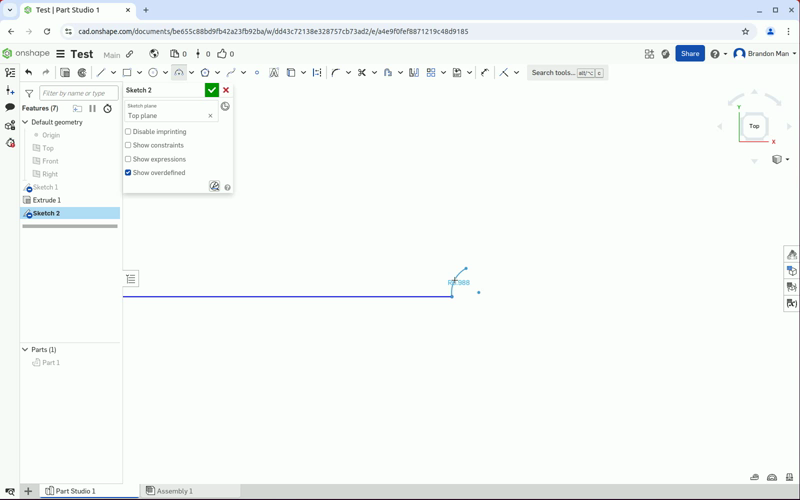
scroll(6)
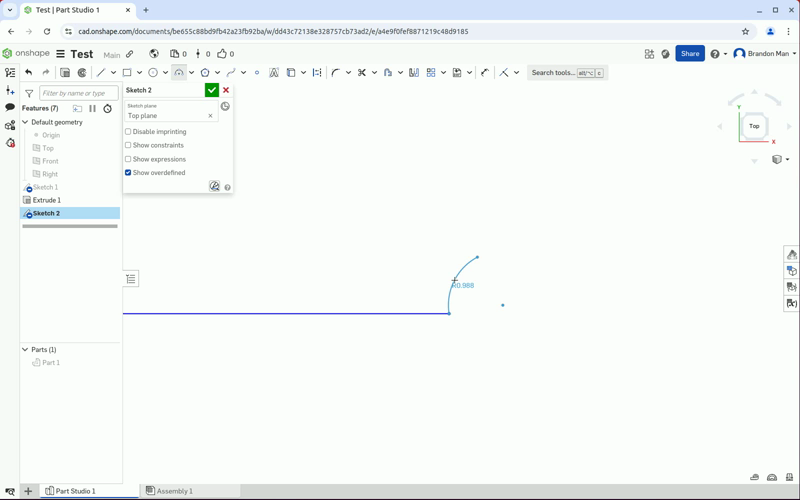
click(454, 279)
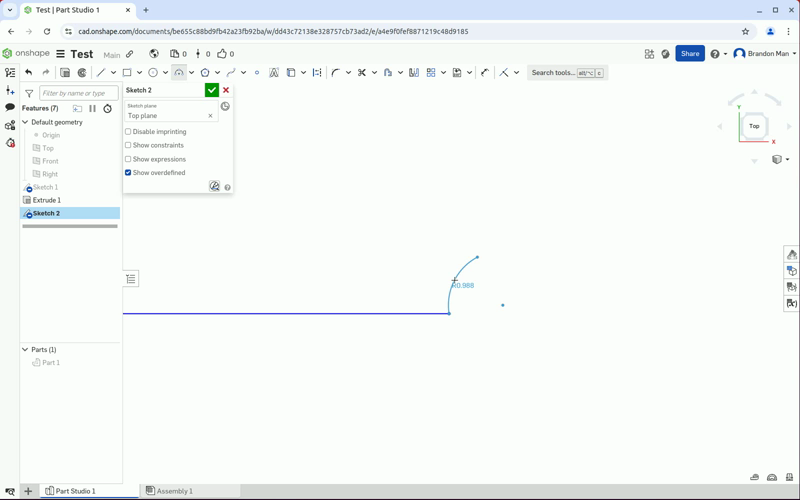
scroll(-6)
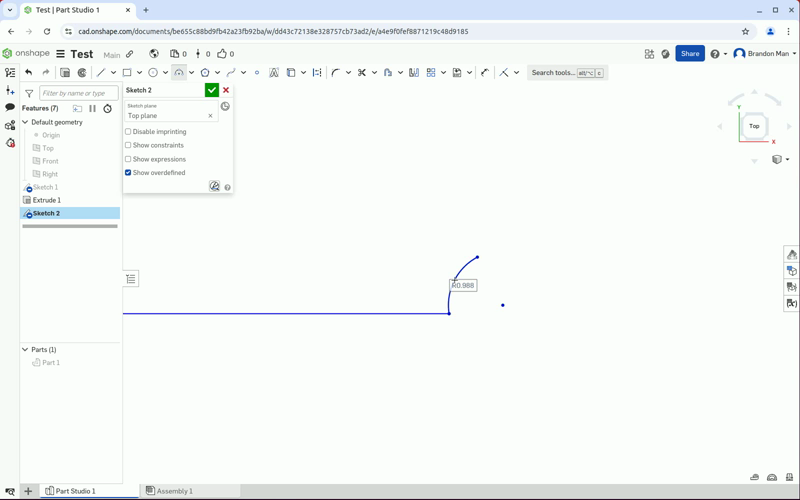
scroll(-6)
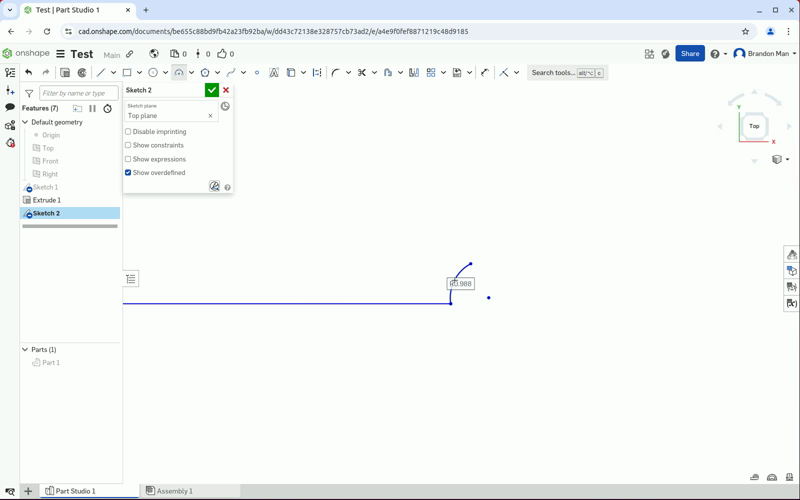
scroll(-6)
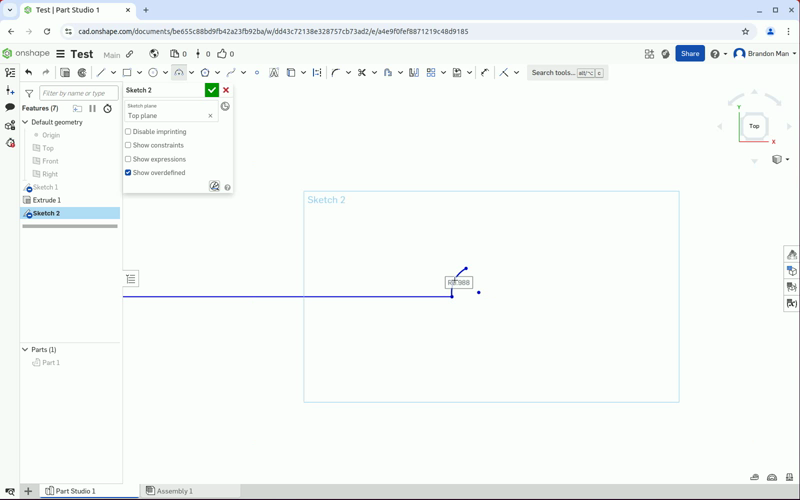
scroll(-6)
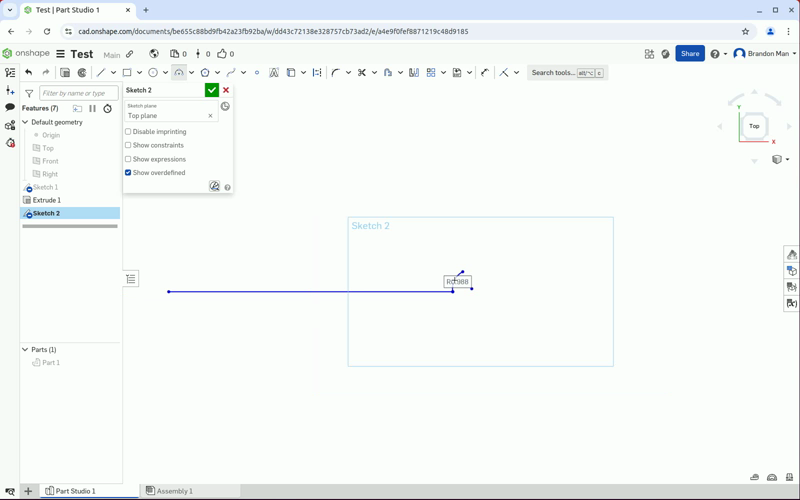
scroll(-6)
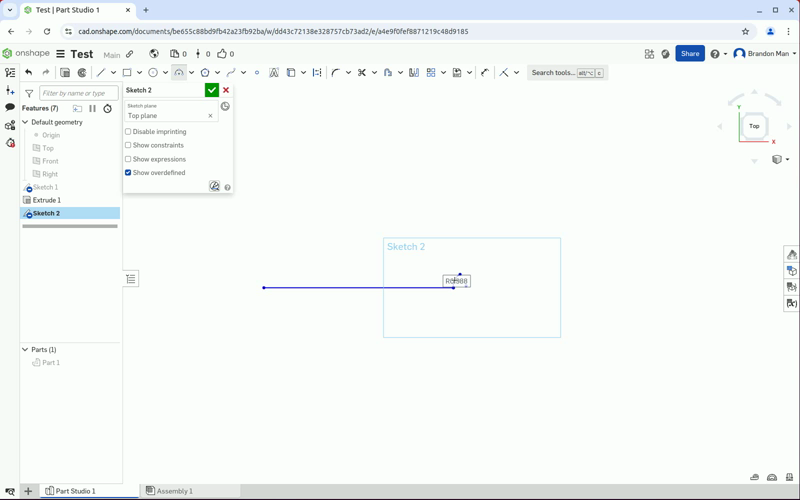
scroll(-6)
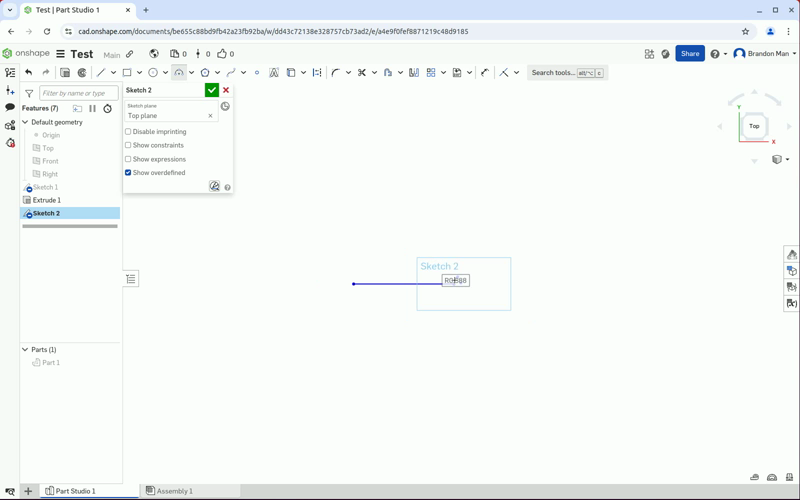
scroll(-6)
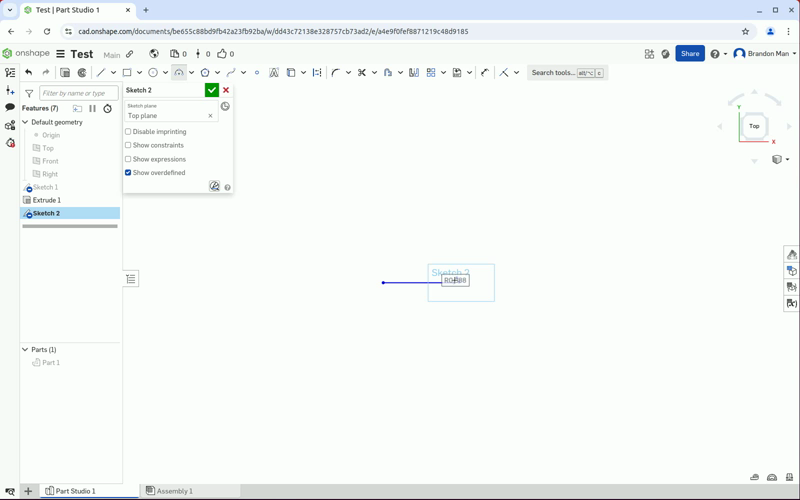
key_up(shift)
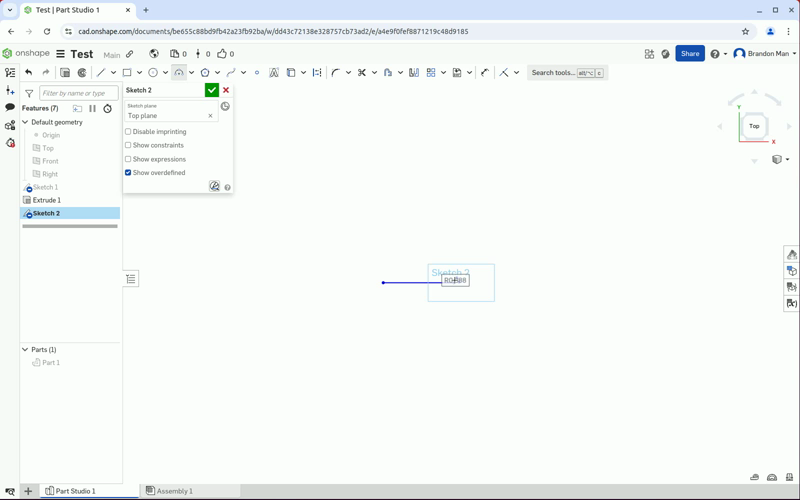
key(esc)
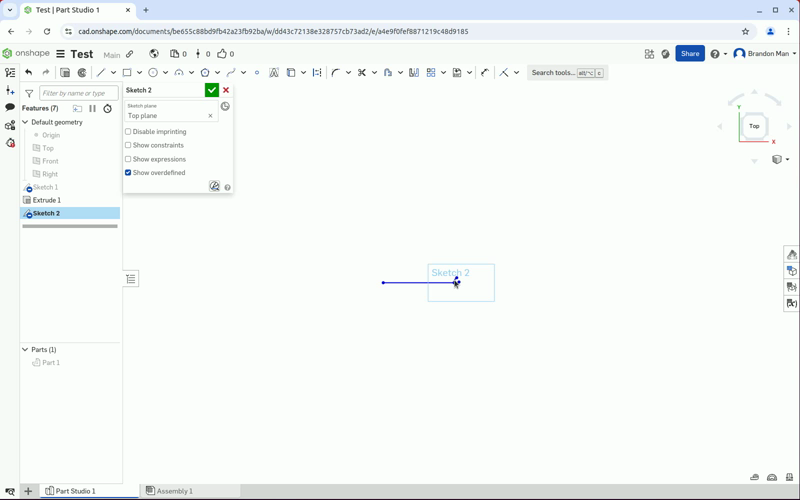
key(l)
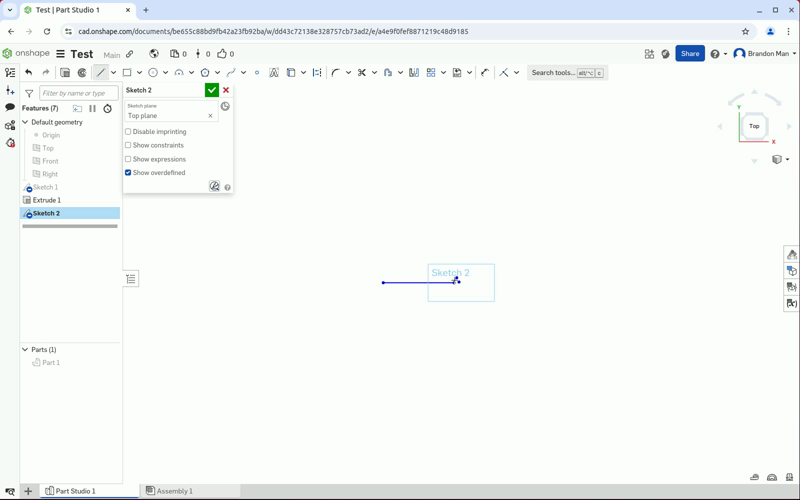
mouse_move(456, 277)
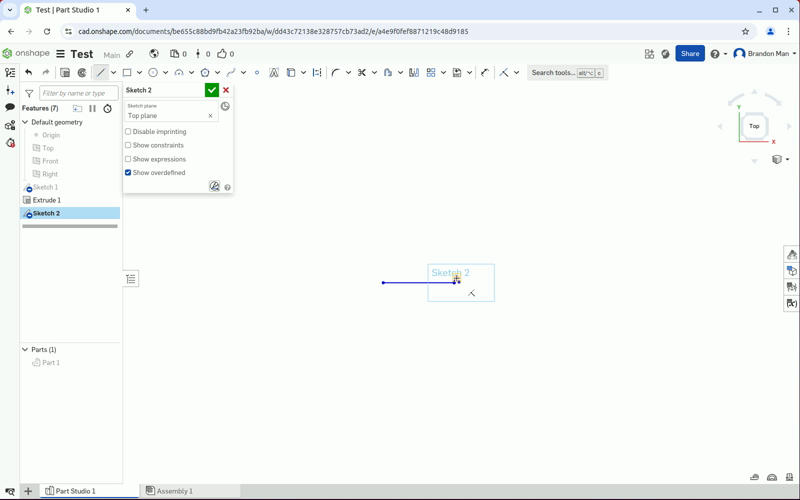
scroll(6)
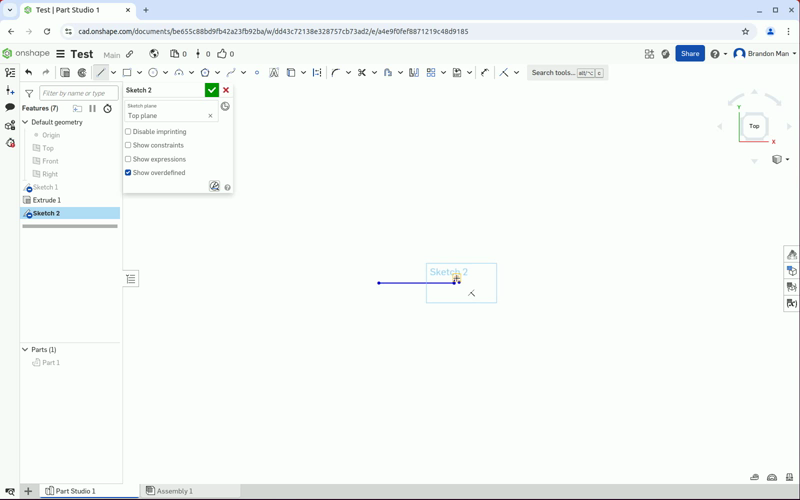
scroll(6)
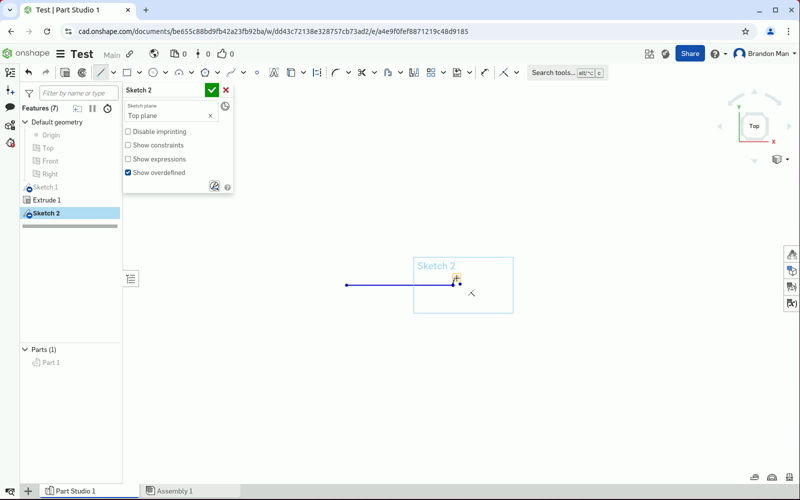
scroll(6)
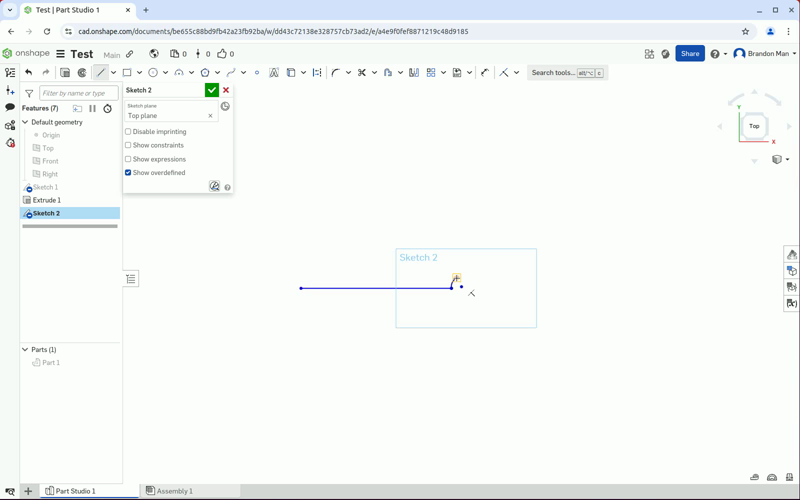
scroll(6)
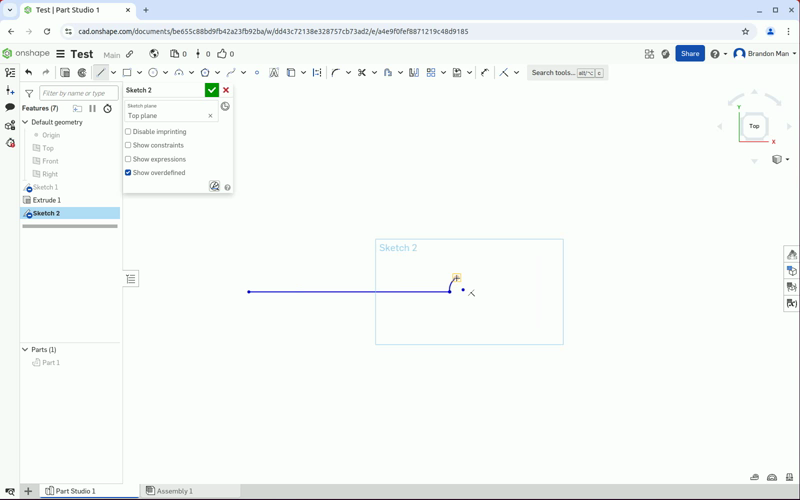
scroll(6)
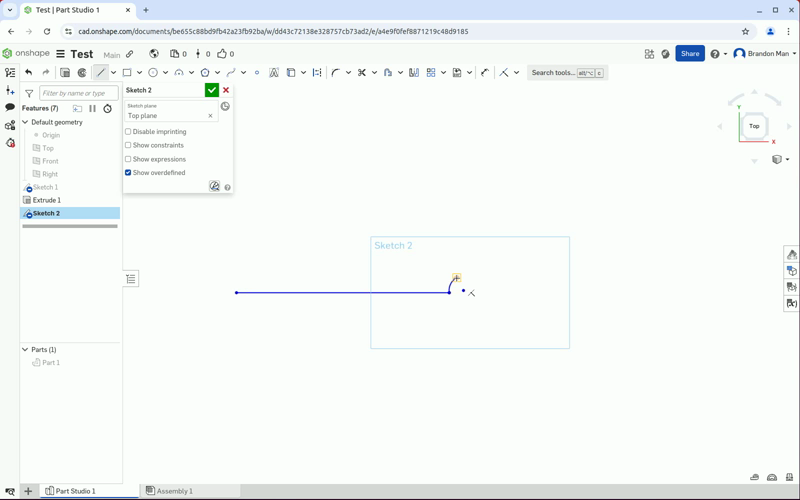
scroll(6)
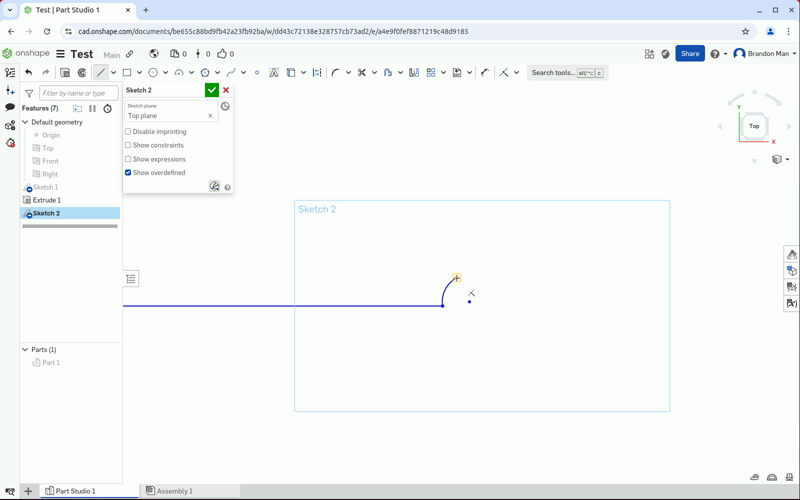
scroll(6)
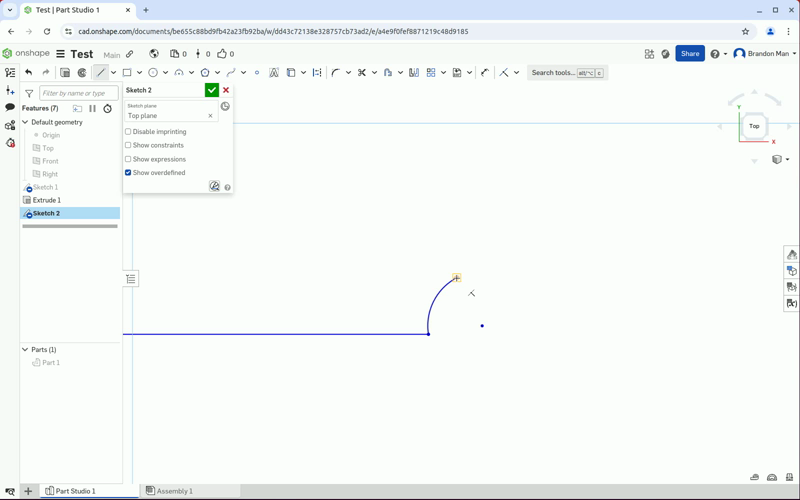
click(456, 277)
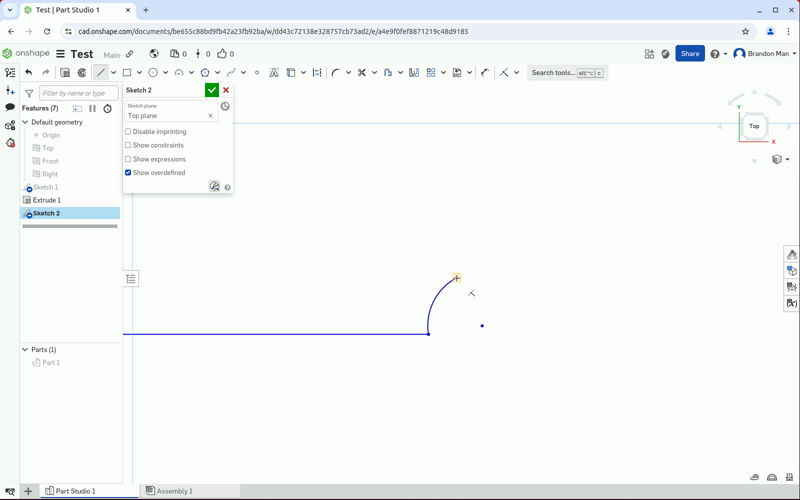
scroll(-6)
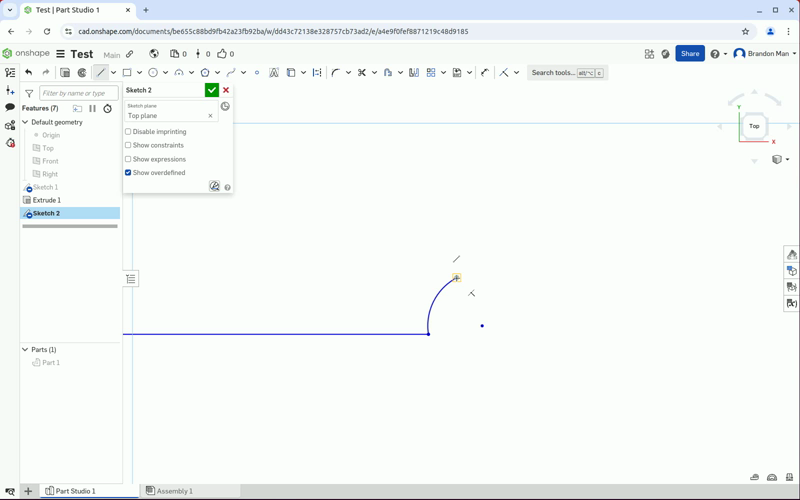
scroll(-6)
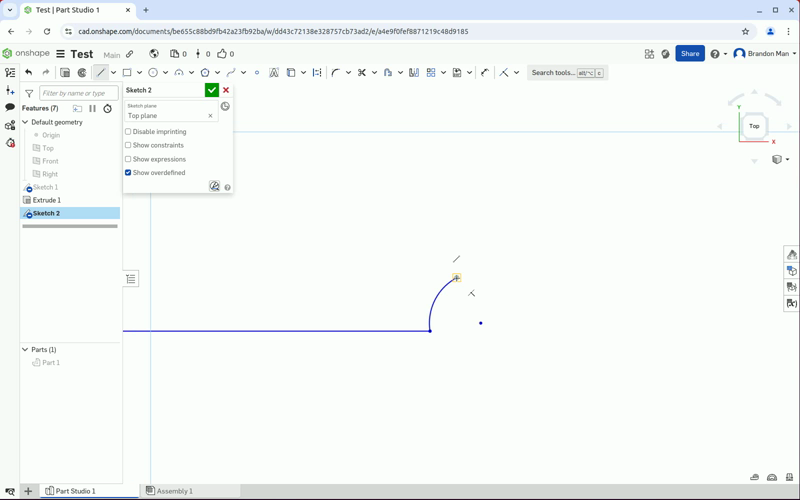
scroll(-6)
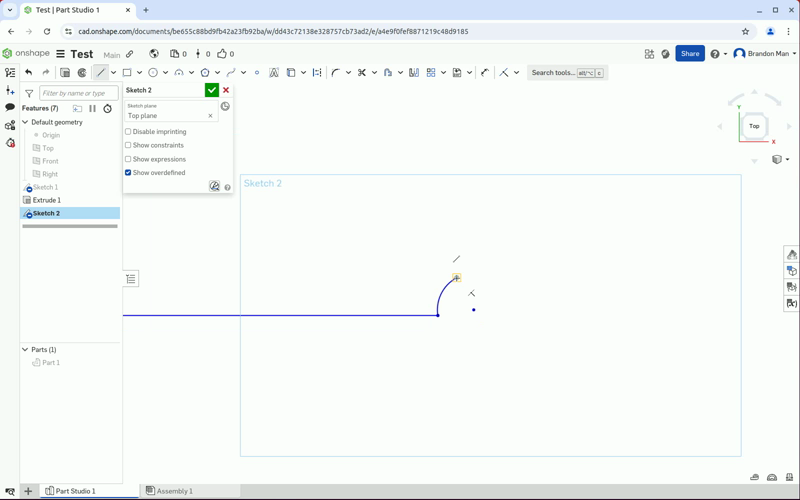
scroll(-6)
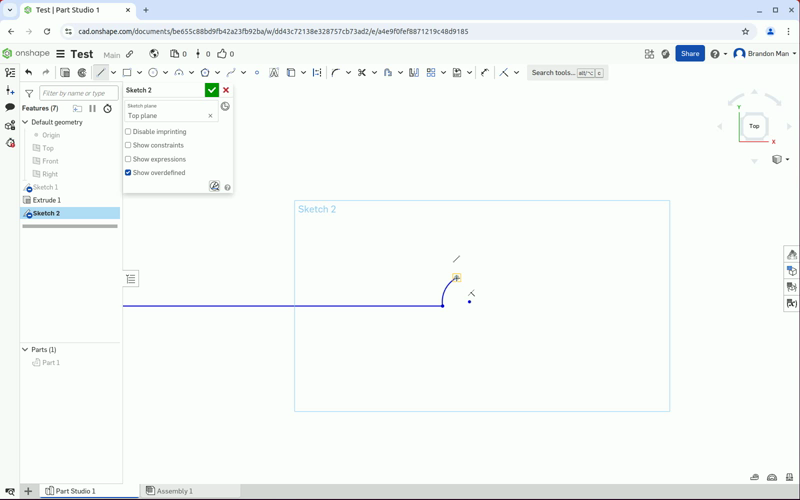
scroll(-6)
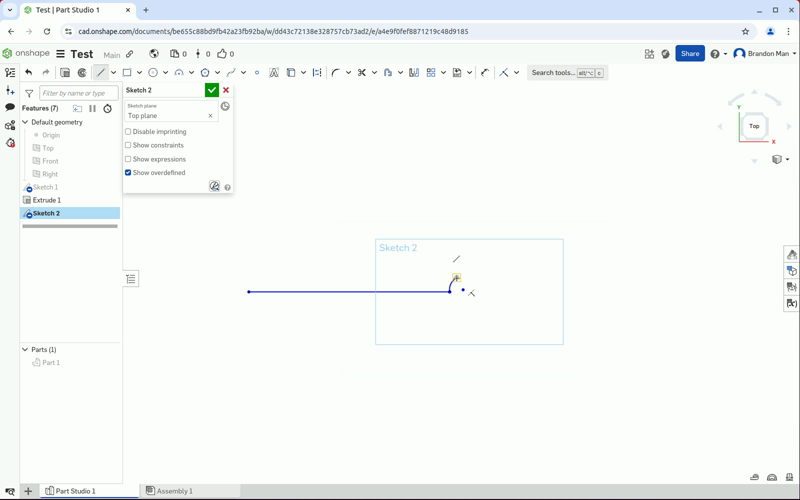
scroll(-6)
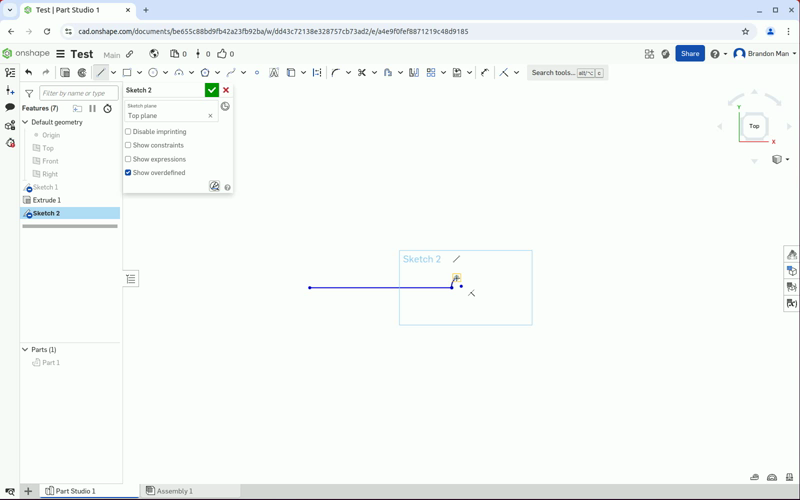
scroll(-6)
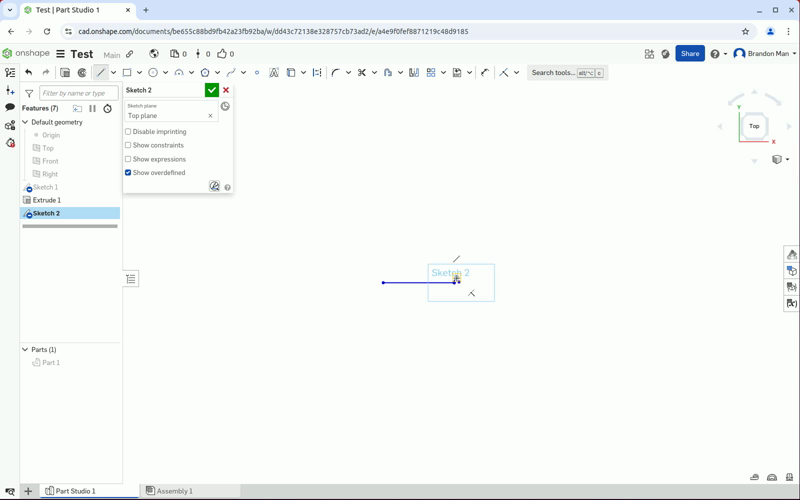
key_down(shift)
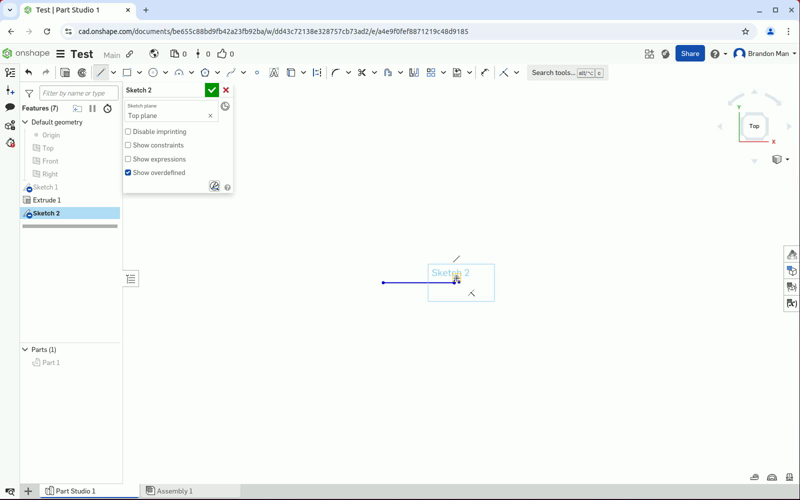
mouse_move(406, 227)
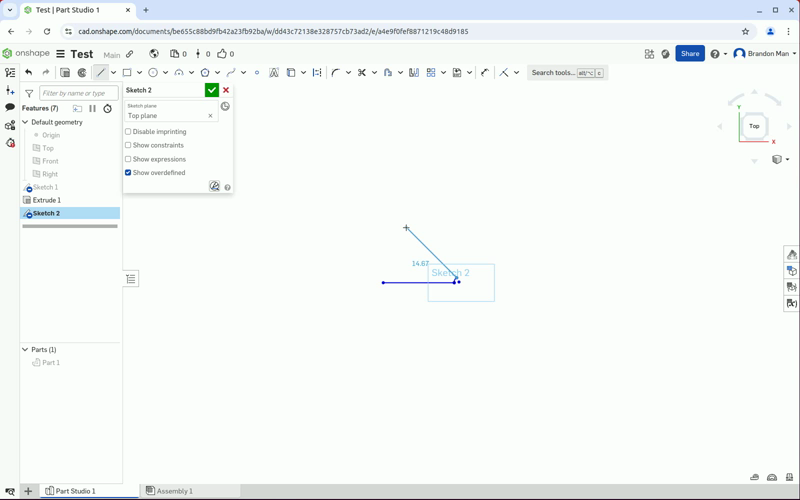
click(406, 227)
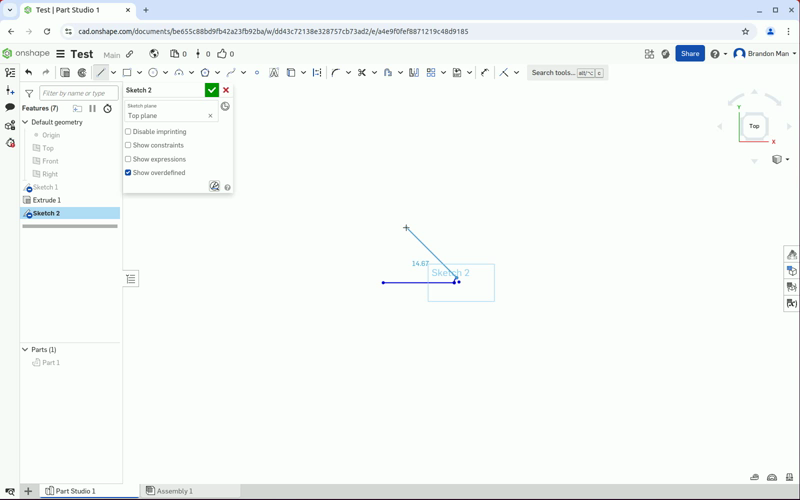
key_up(shift)
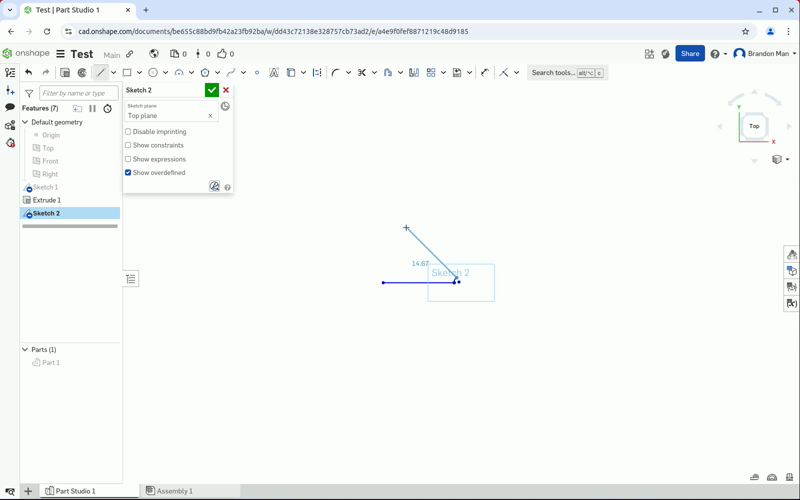
key(esc)
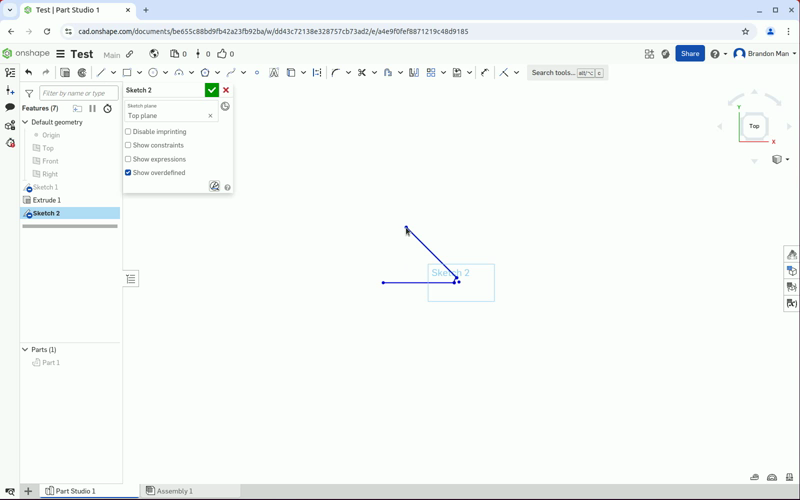
key(a)
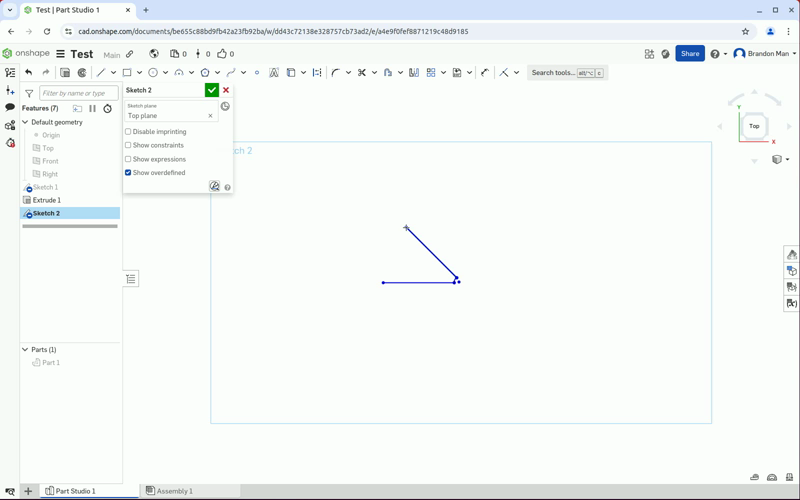
mouse_move(406, 227)
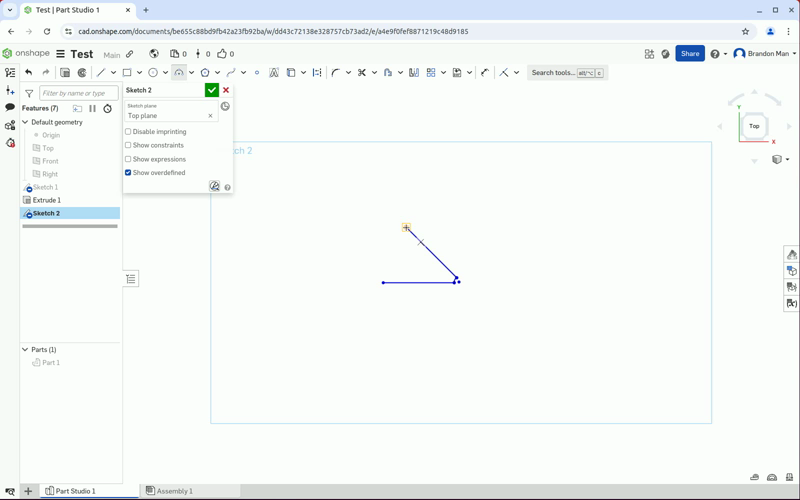
click(406, 227)
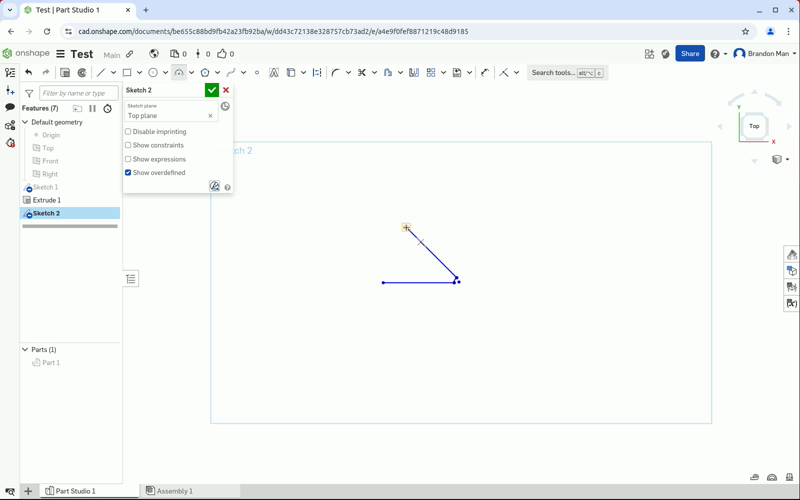
mouse_move(383, 282)
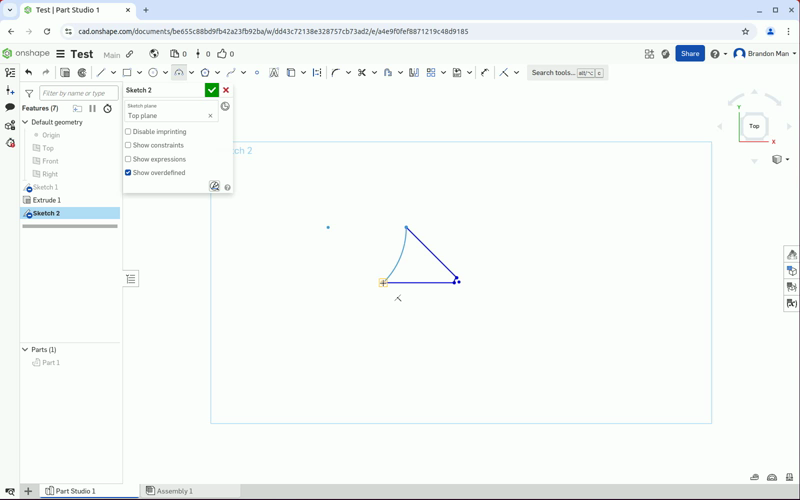
click(383, 282)
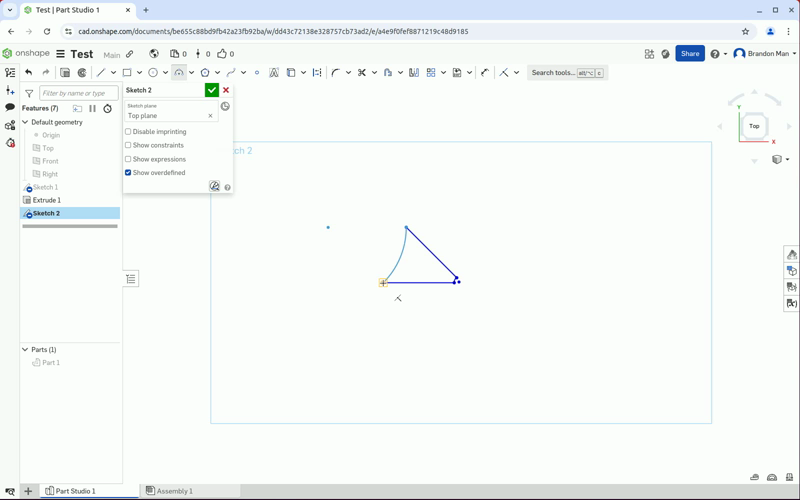
key_down(shift)
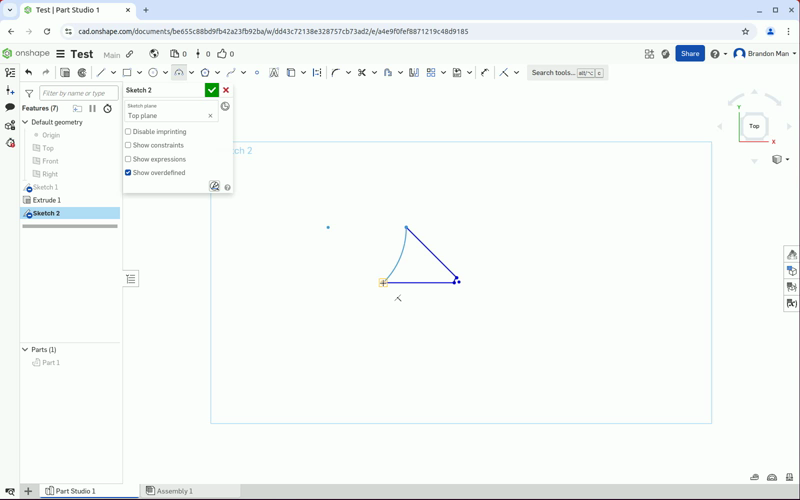
mouse_move(389, 252)
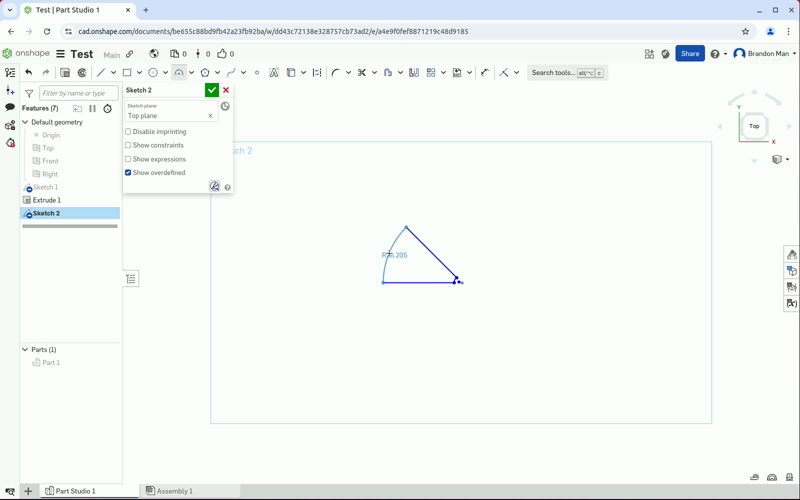
click(389, 252)
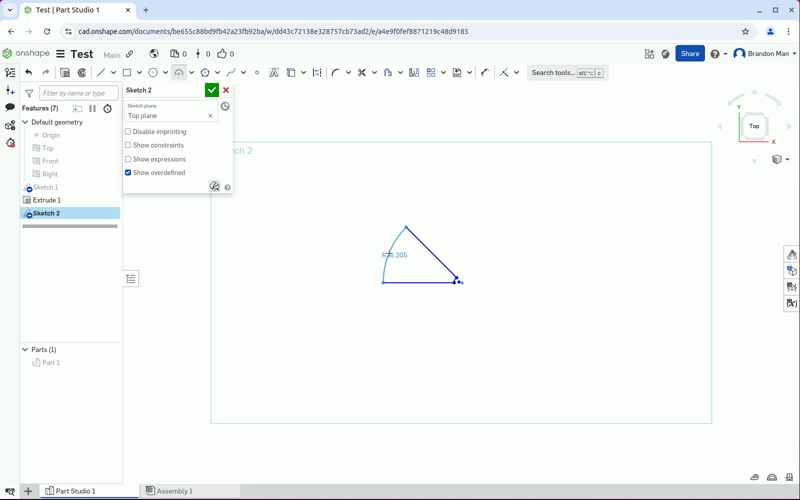
key_up(shift)
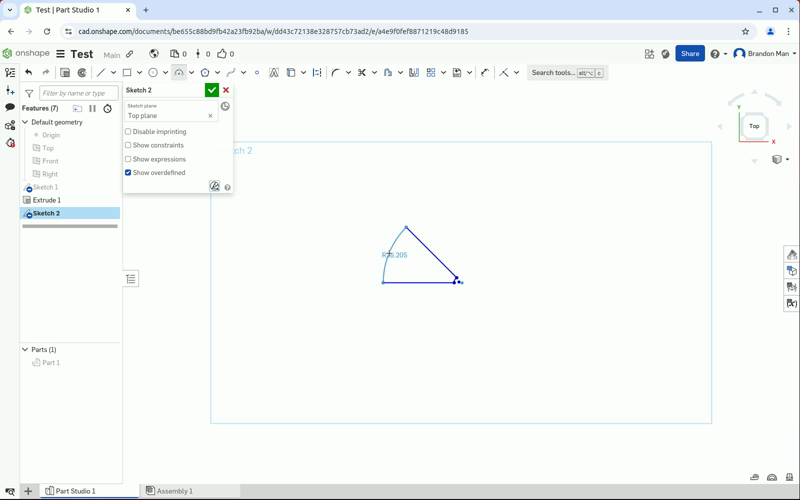
key(esc)
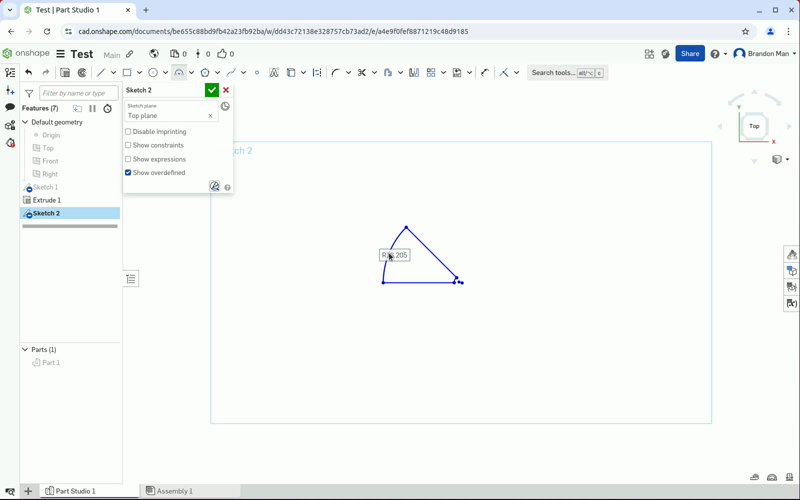
mouse_move(392, 271)
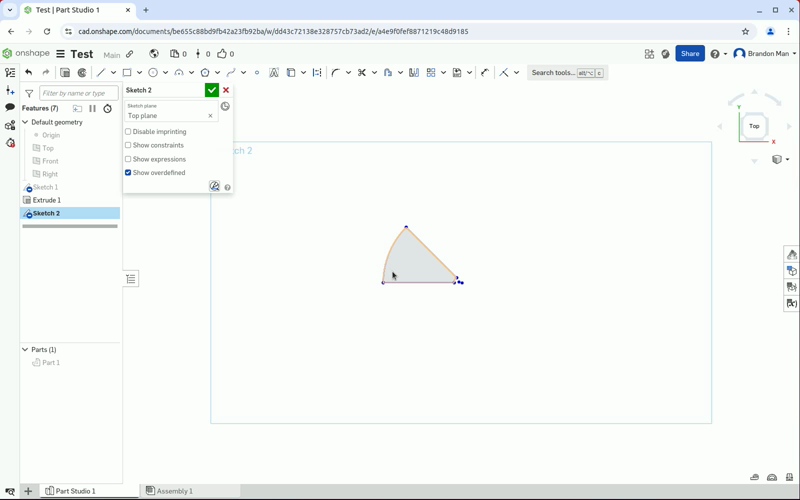
click(392, 271)
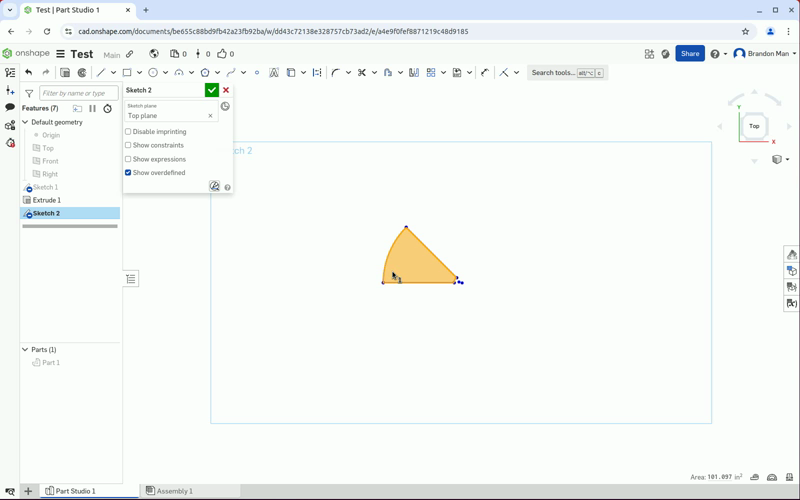
mouse_move(73, 352)
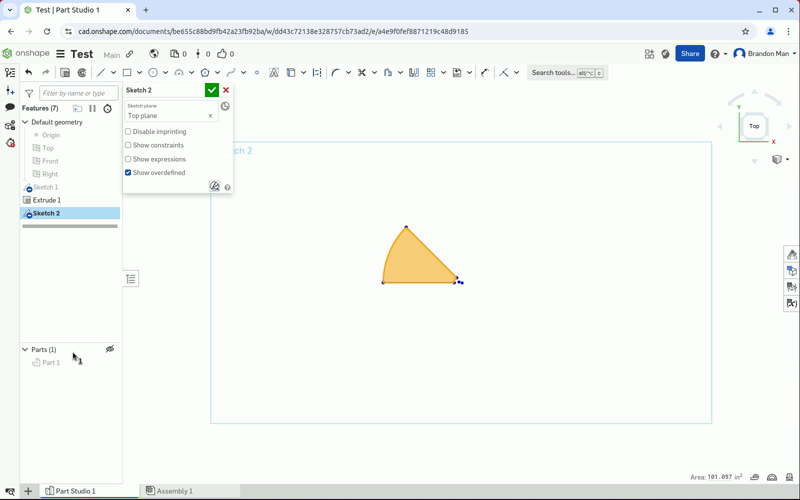
key(shift+y)
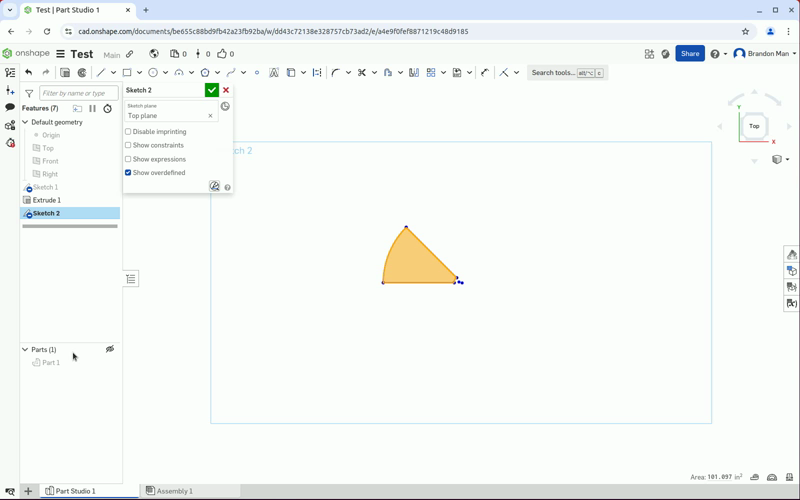
key(shift+e)
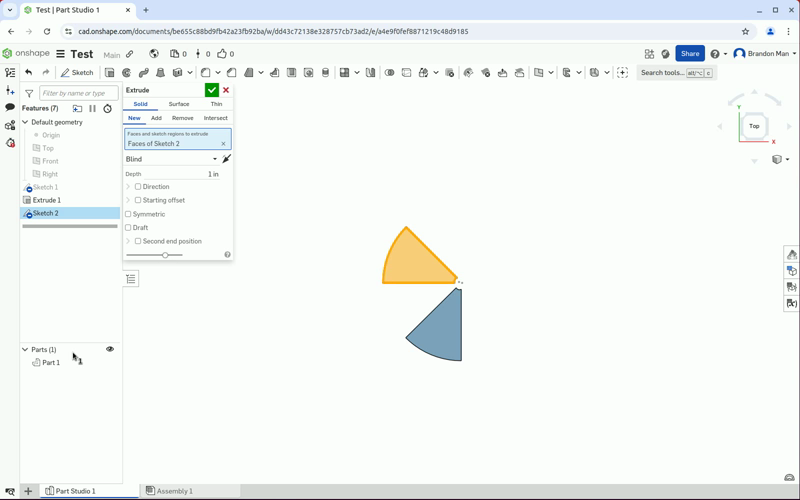
mouse_move(143, 106)
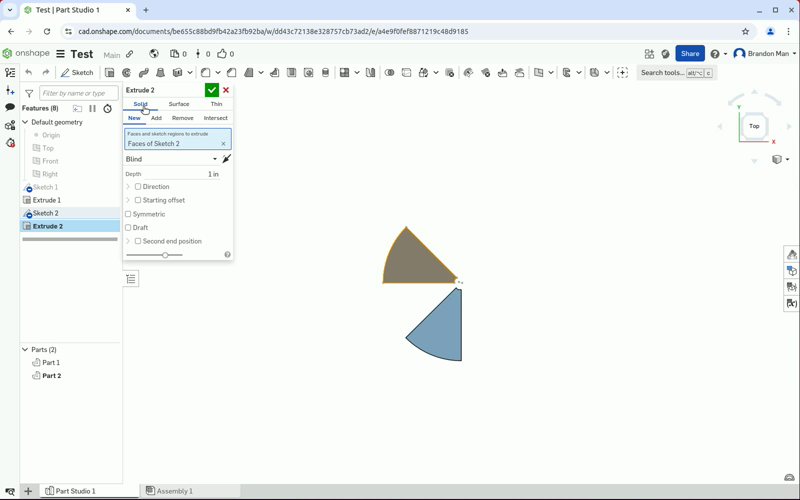
click(143, 106)
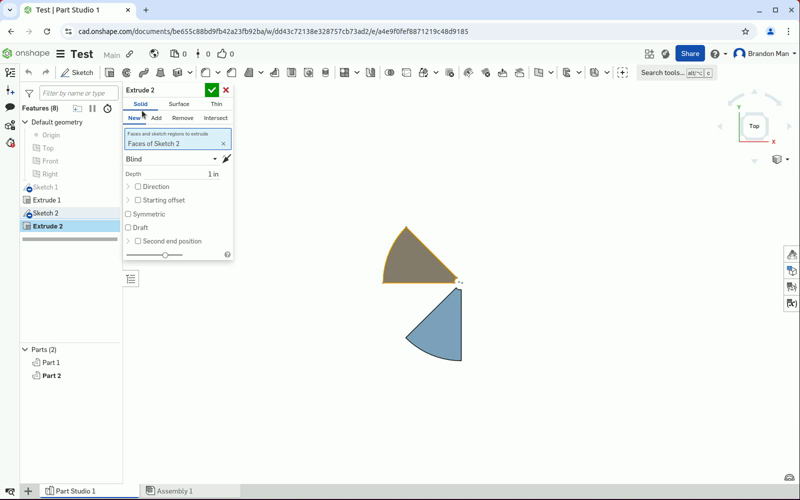
mouse_move(137, 120)
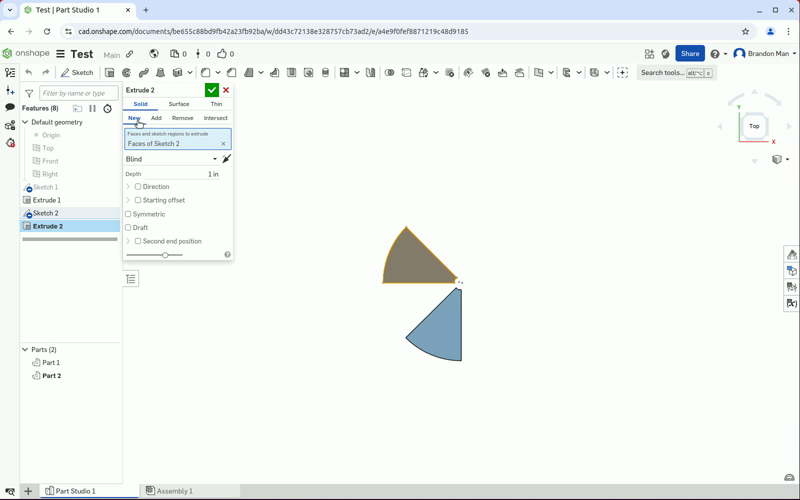
click(137, 120)
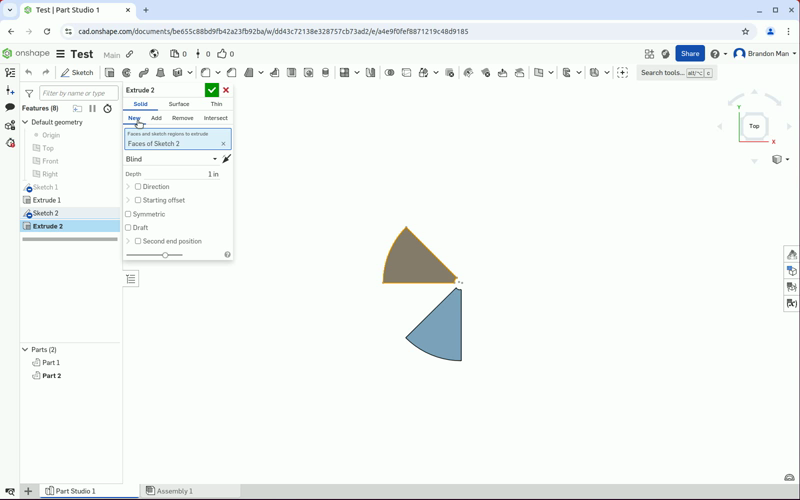
key(tab, 4)
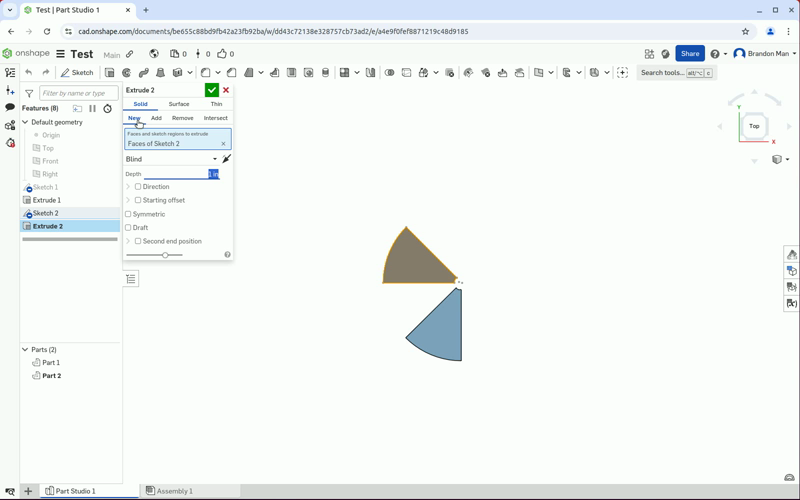
text(23.108)
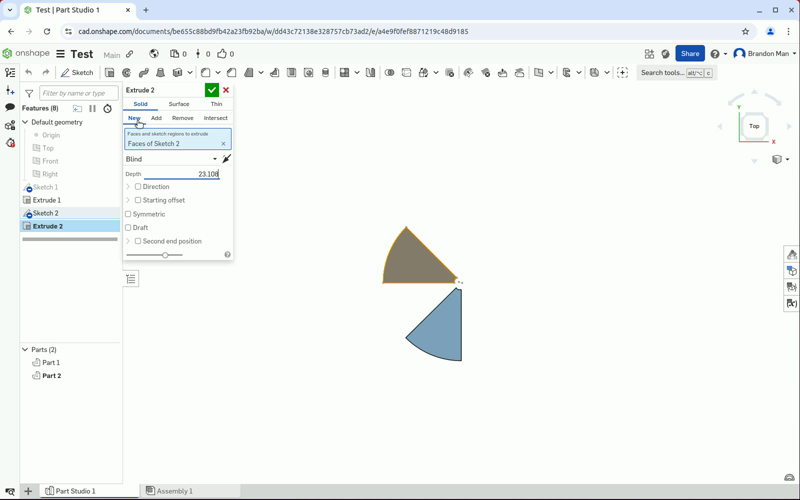
key(enter)
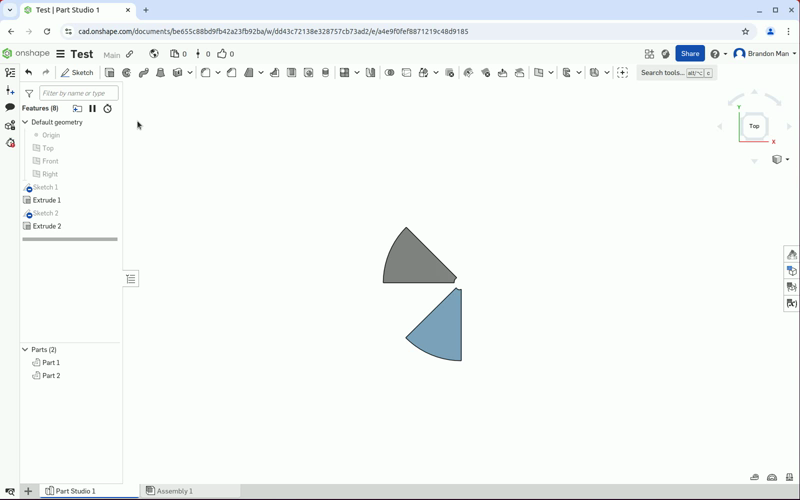
key(shift+h)
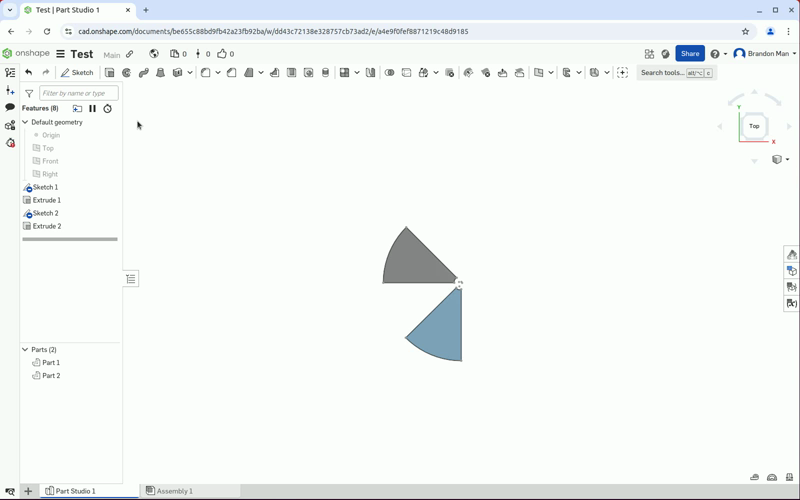
key(shift+h)
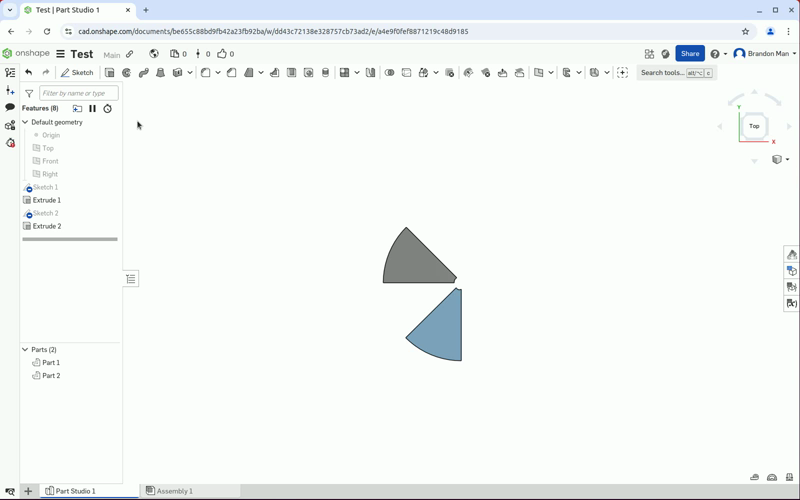
mouse_move(73, 189)
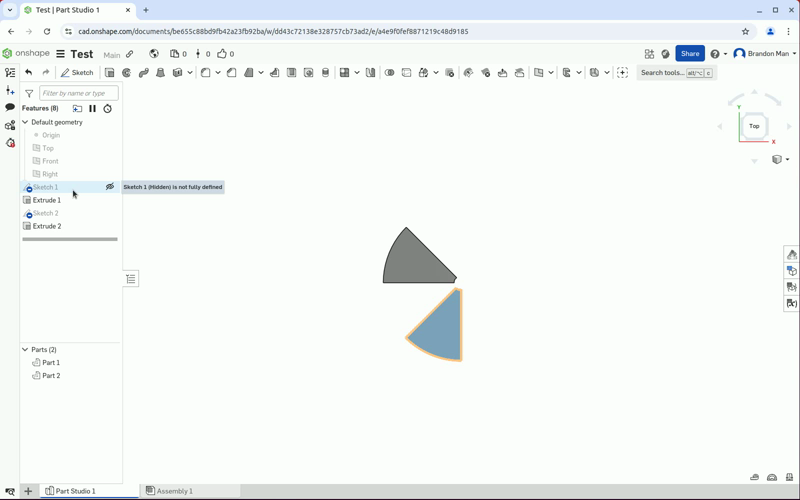
click(73, 189)
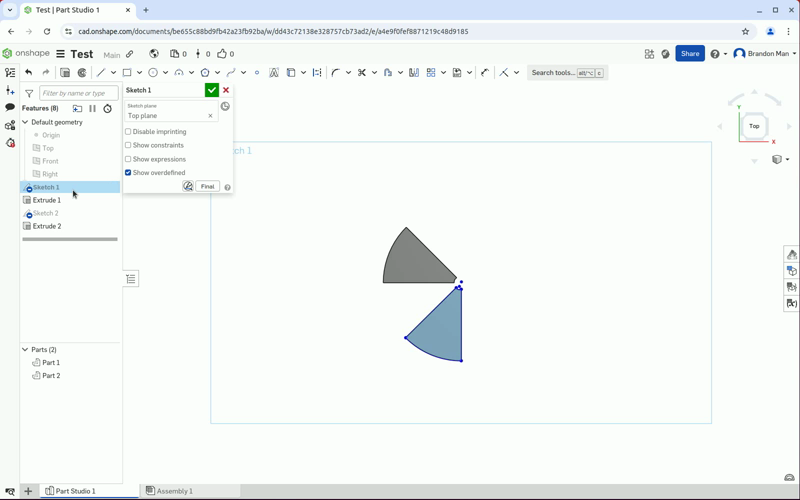
mouse_move(229, 92)
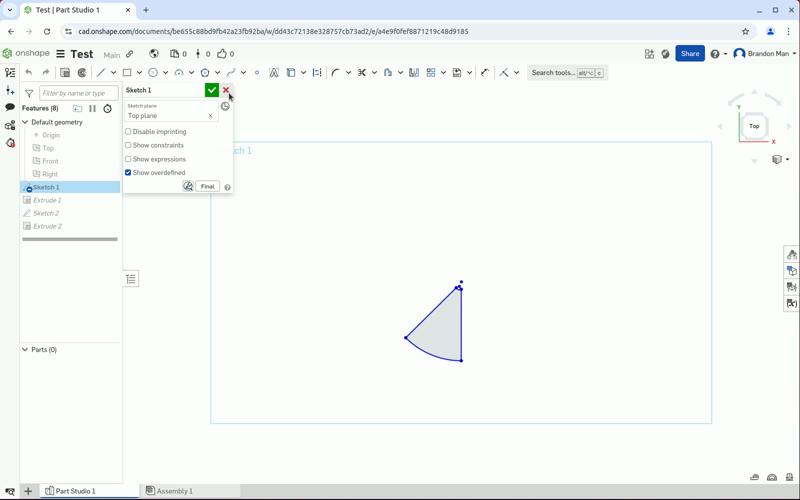
click(229, 92)
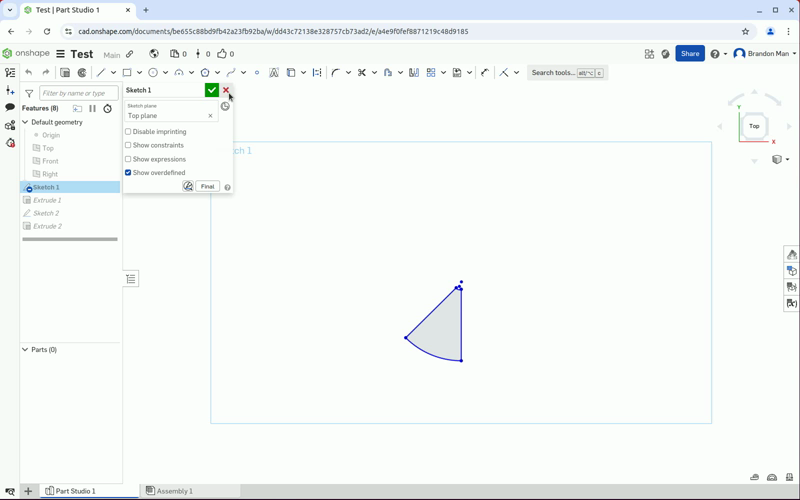
key(shift+s)
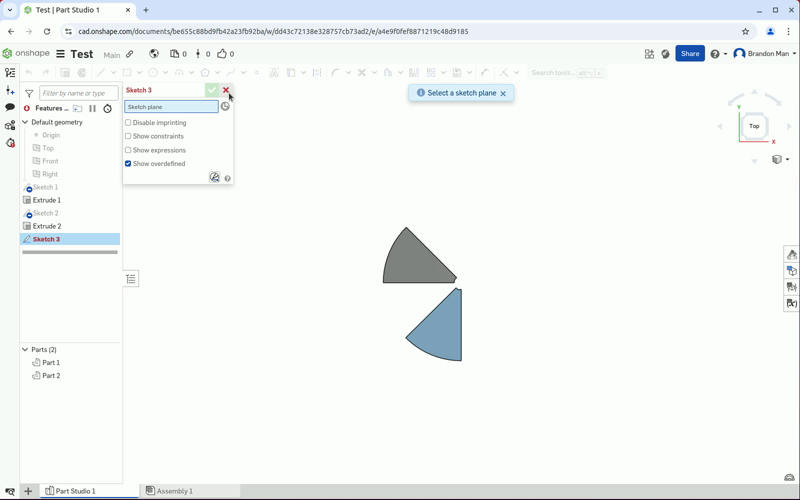
mouse_move(73, 150)
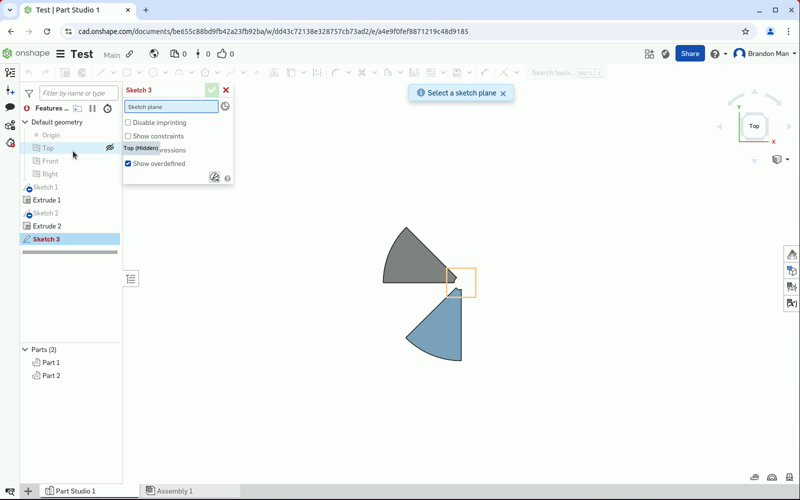
click(73, 150)
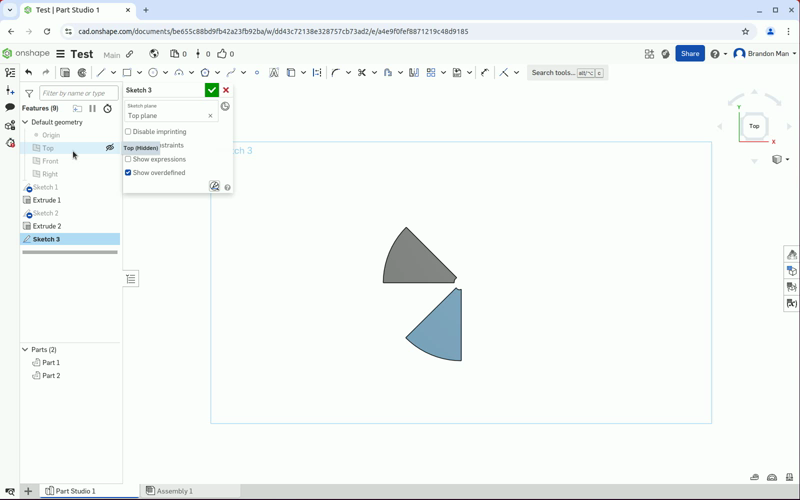
mouse_move(73, 352)
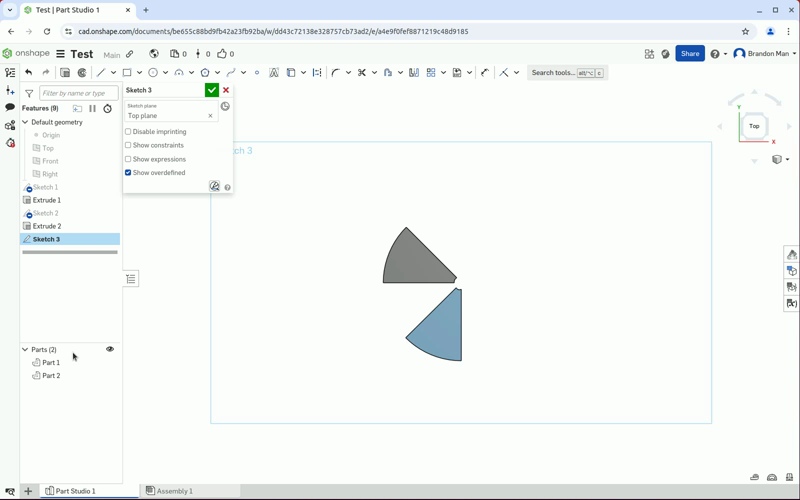
key(y)
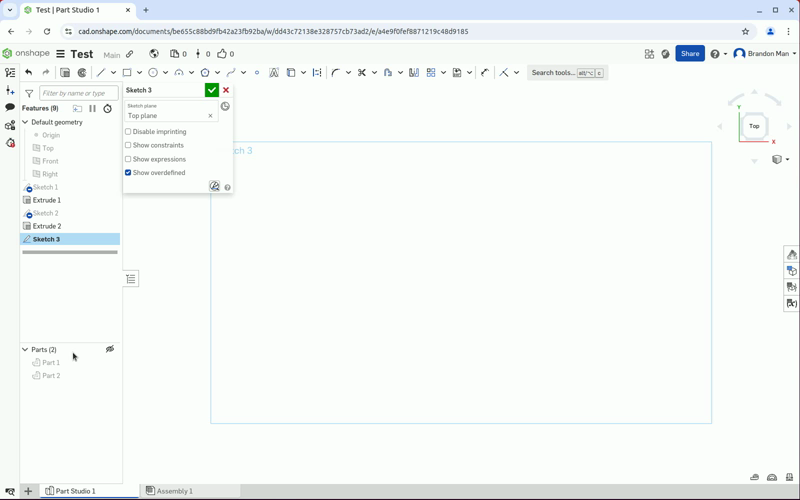
key(a)
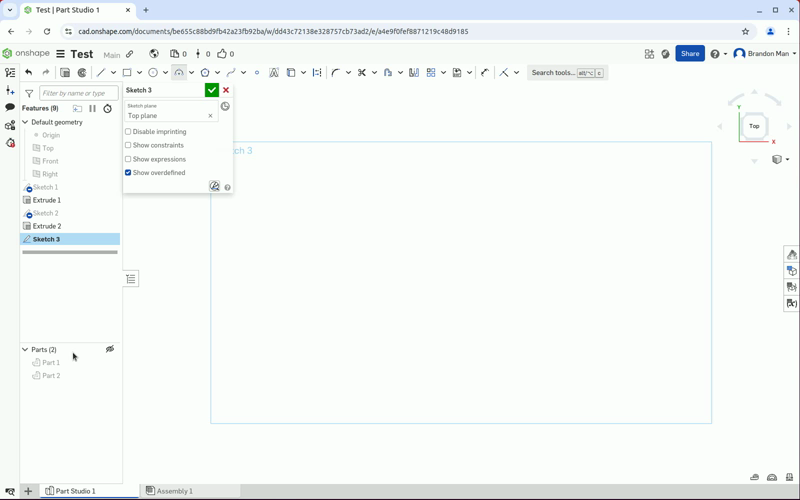
key_down(shift)
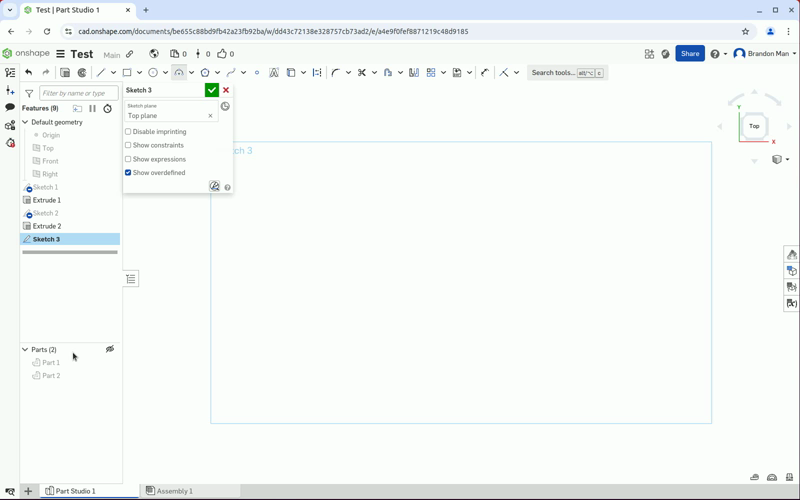
mouse_move(460, 275)
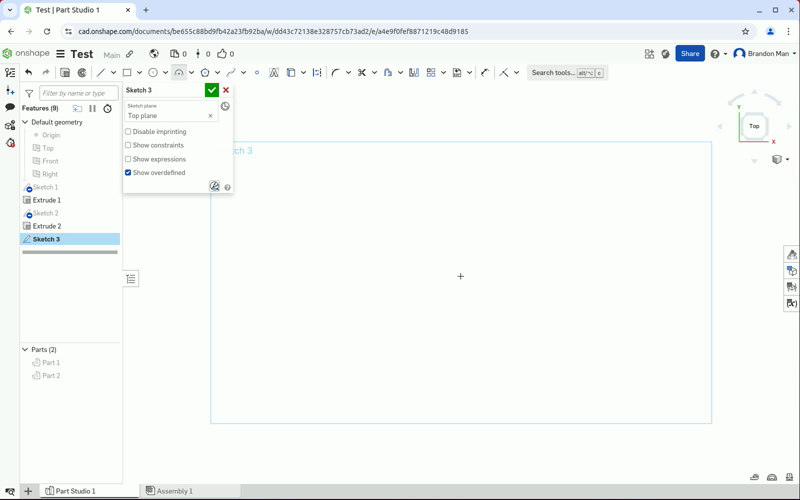
click(460, 275)
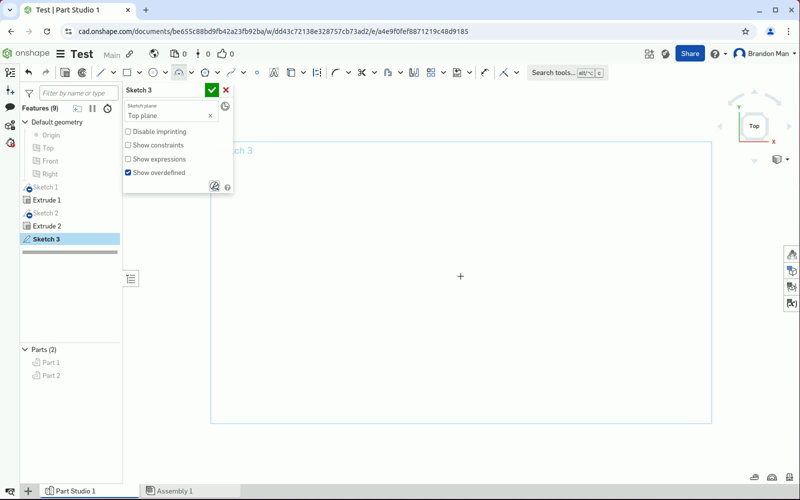
key_up(shift)
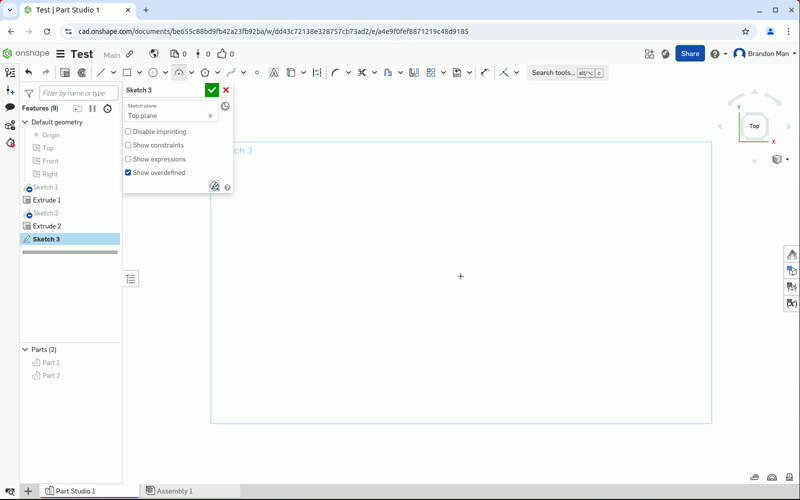
key_down(shift)
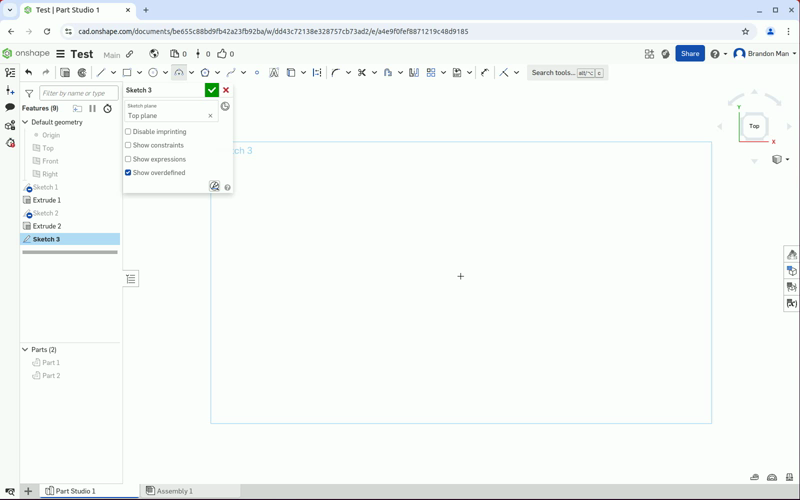
mouse_move(465, 278)
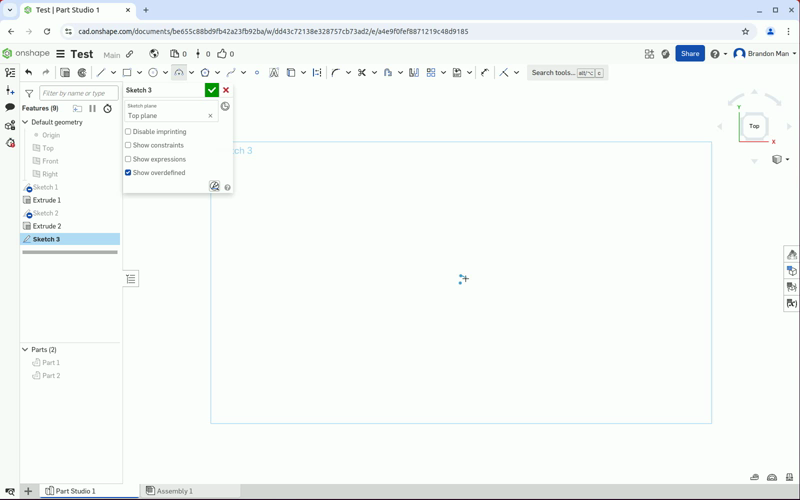
scroll(6)
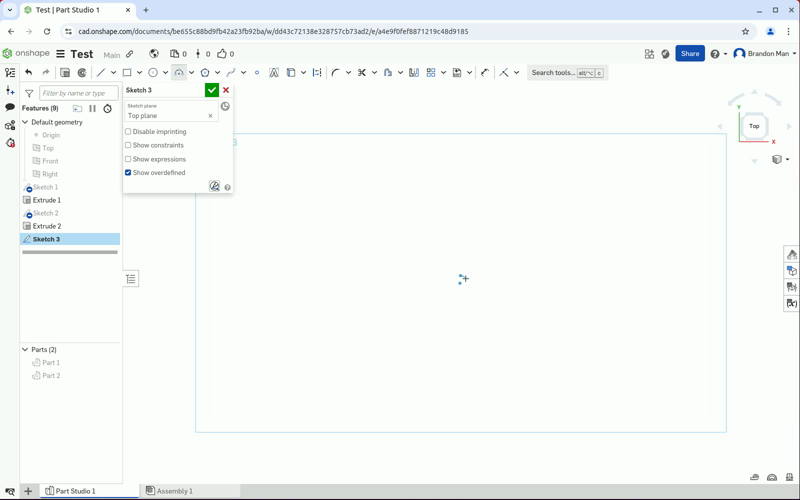
scroll(6)
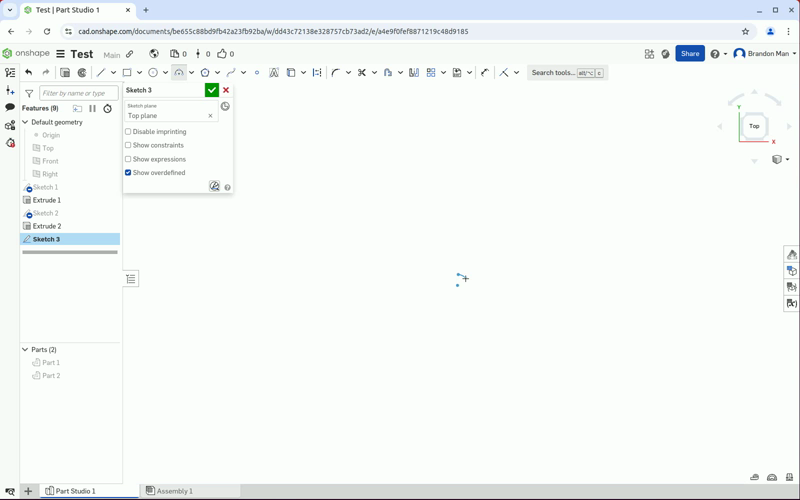
scroll(6)
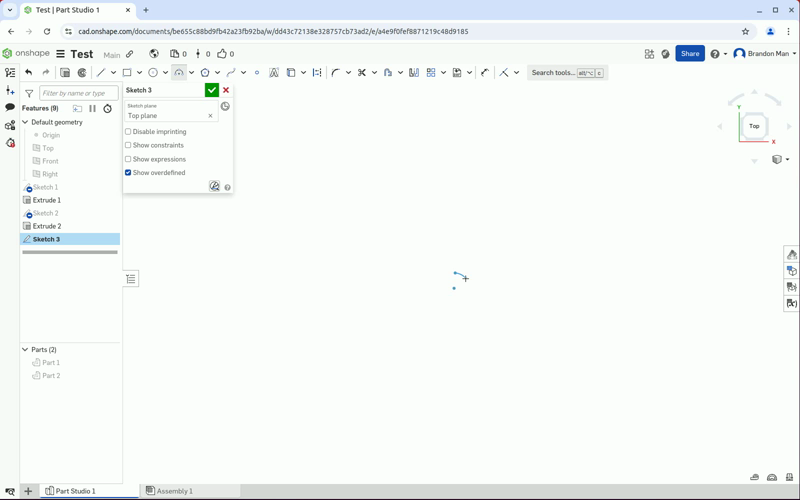
scroll(6)
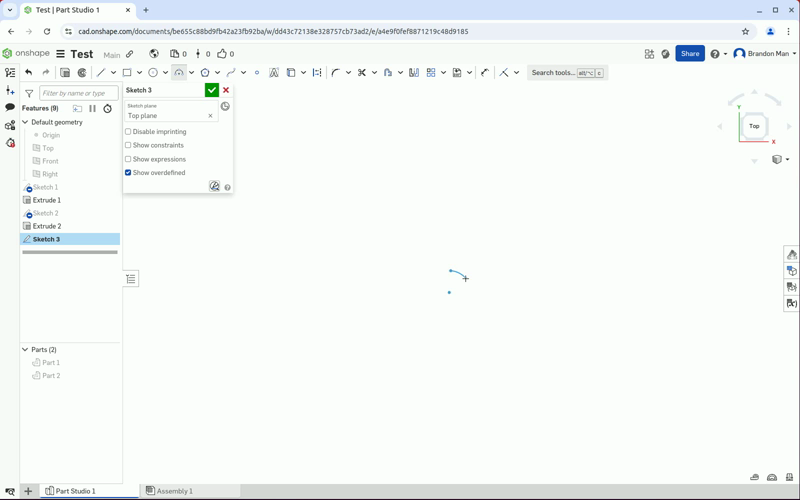
scroll(6)
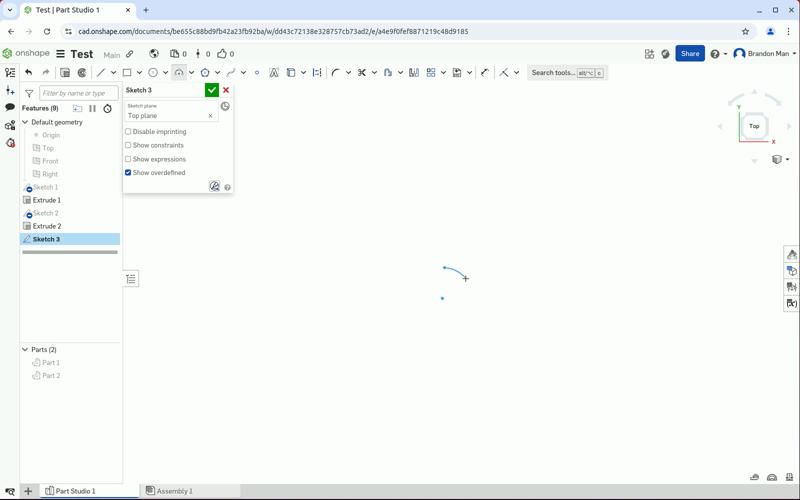
scroll(6)
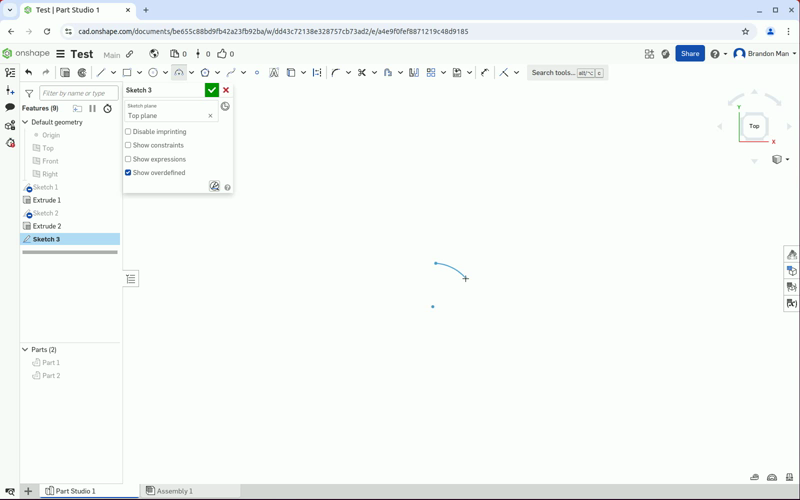
scroll(6)
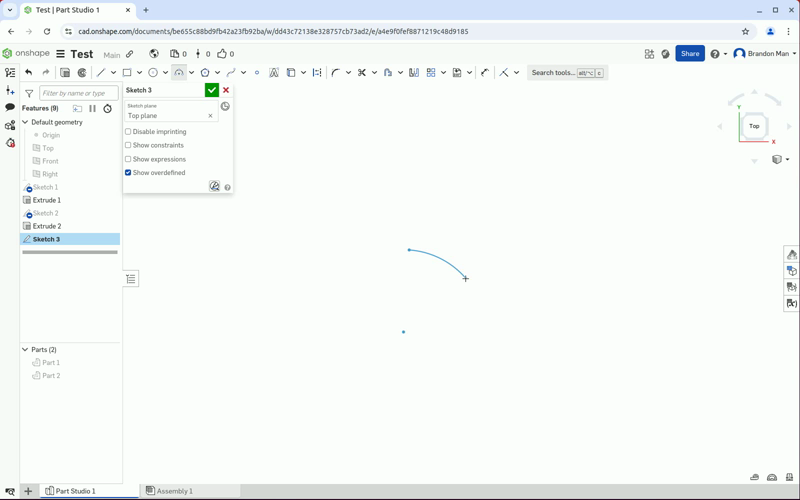
click(465, 278)
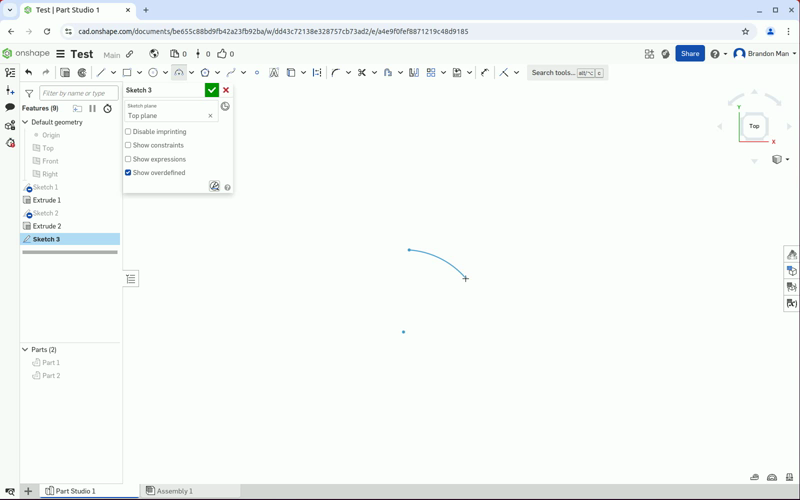
scroll(-6)
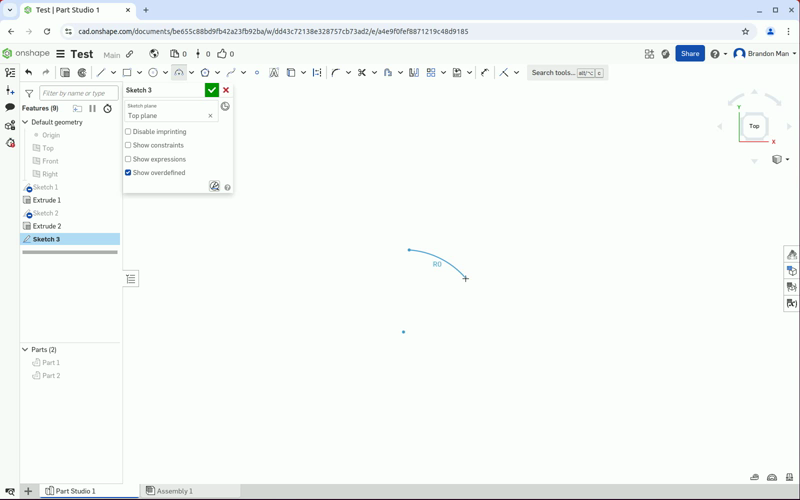
scroll(-6)
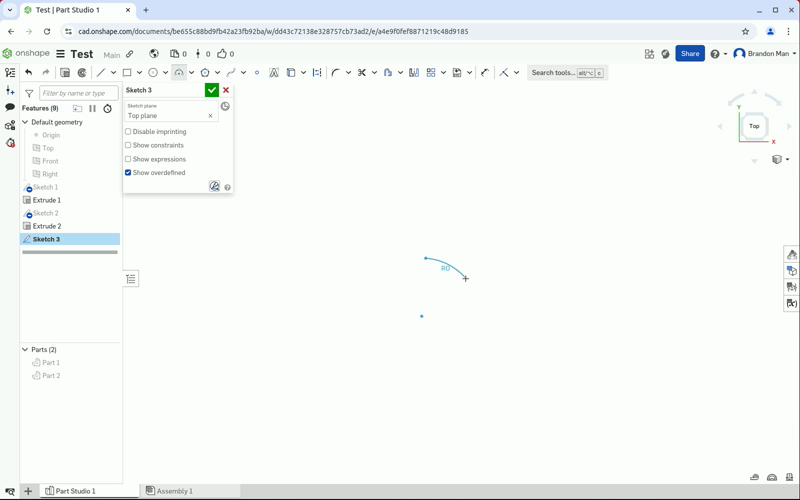
scroll(-6)
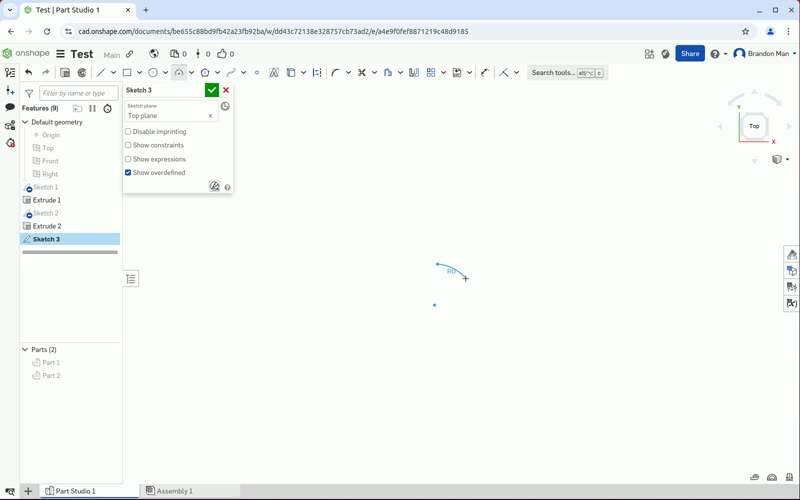
scroll(-6)
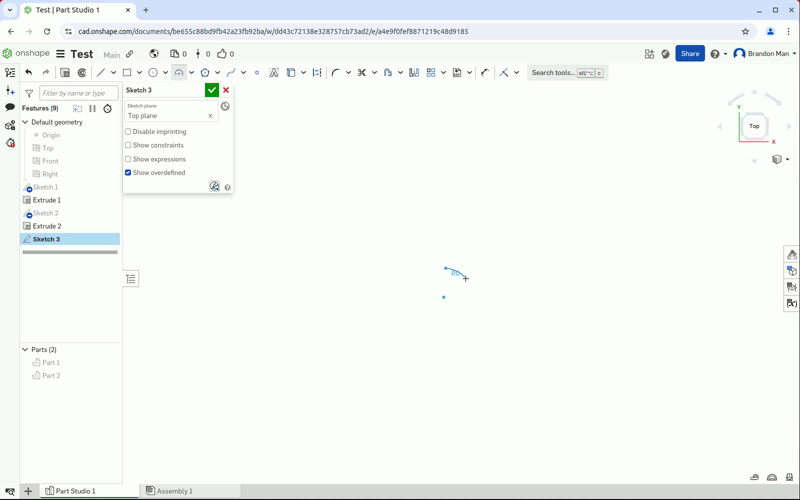
scroll(-6)
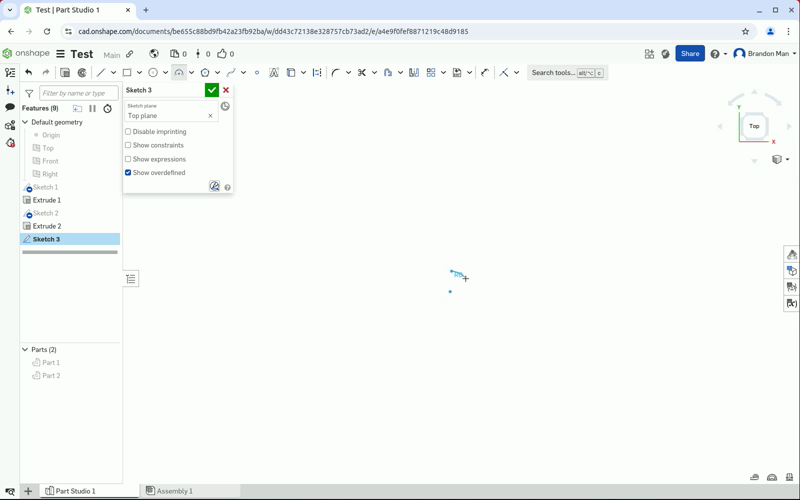
scroll(-6)
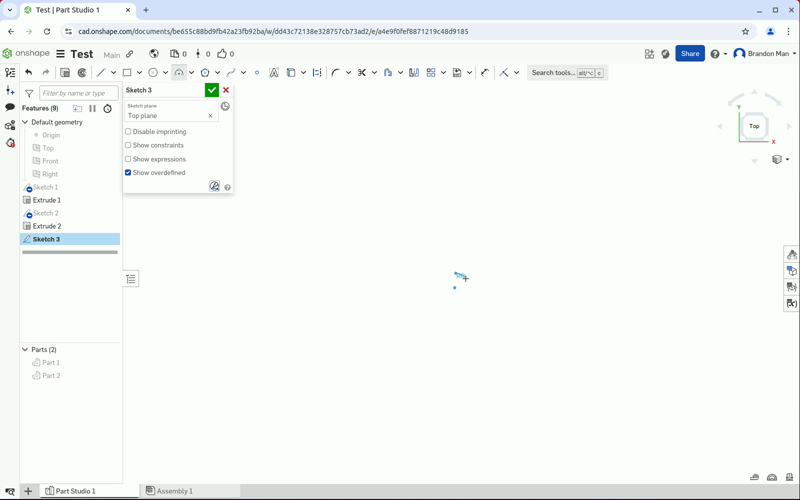
scroll(-6)
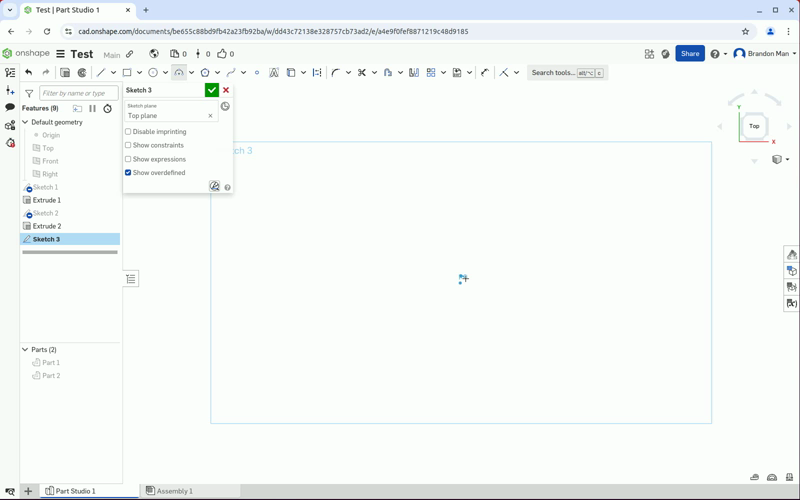
mouse_move(463, 275)
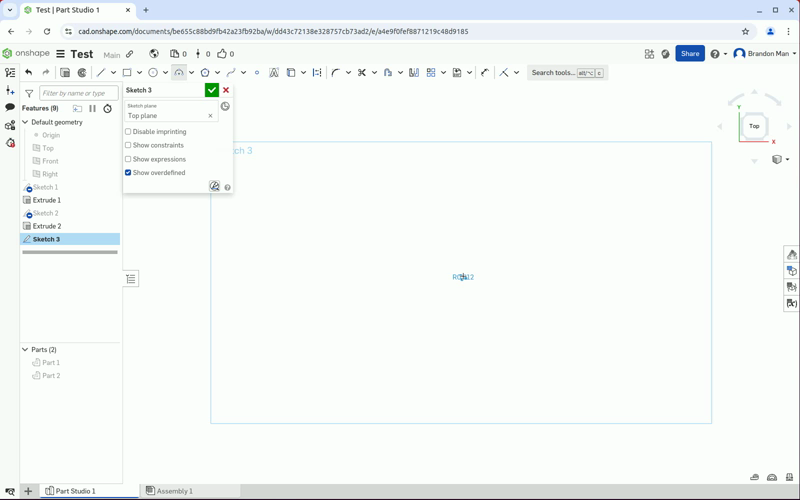
scroll(6)
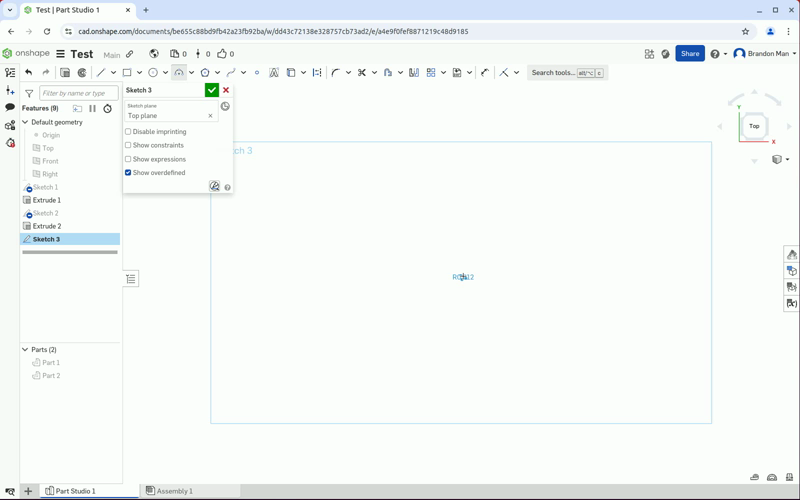
scroll(6)
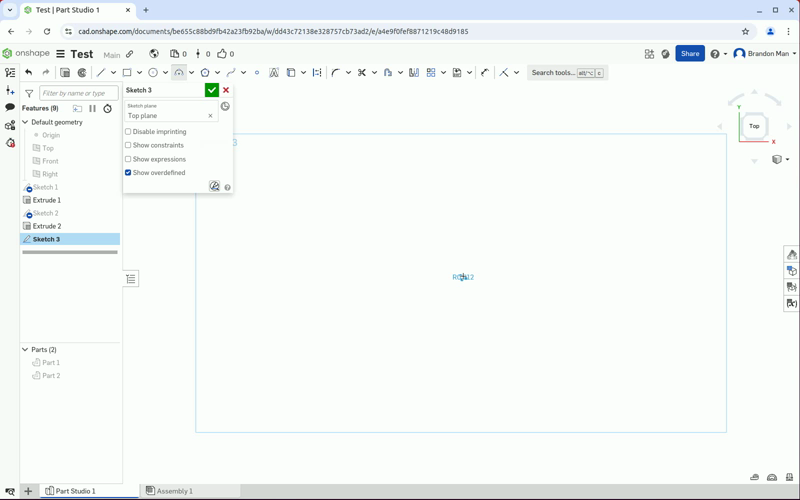
scroll(6)
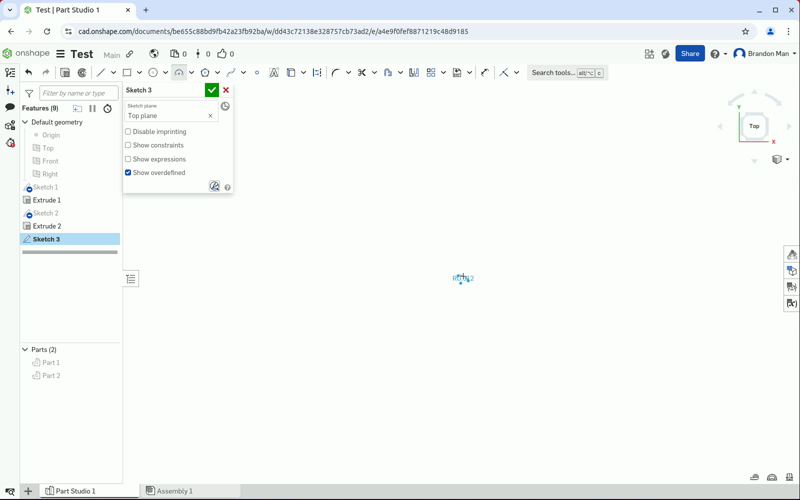
scroll(6)
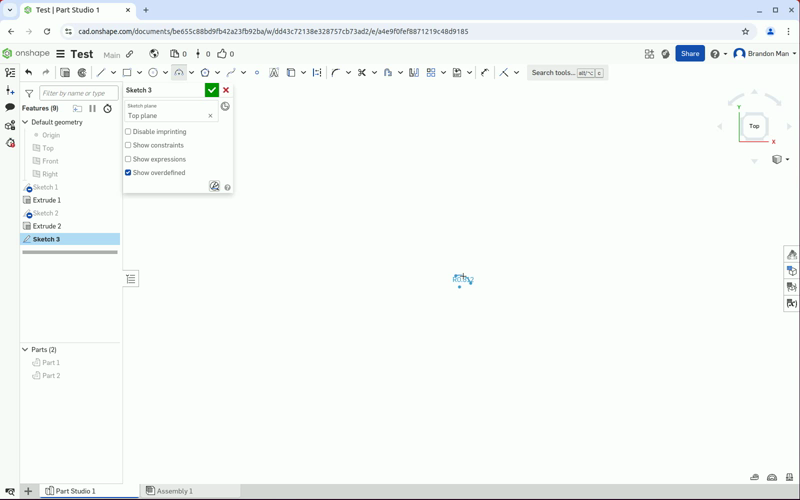
scroll(6)
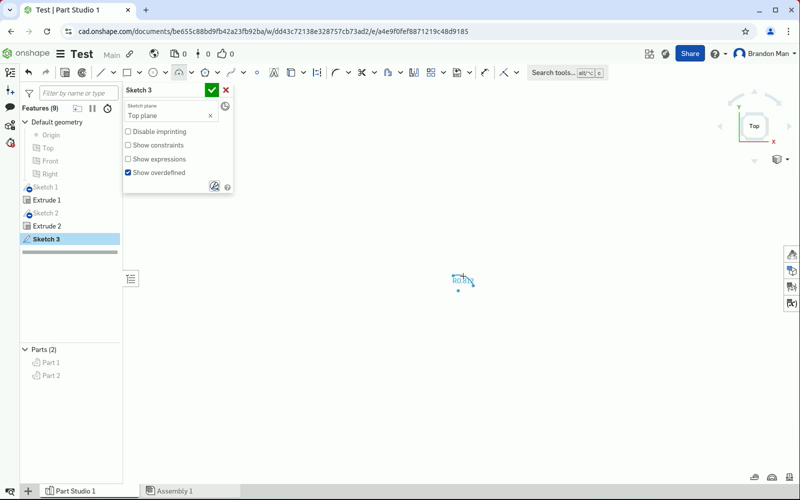
scroll(6)
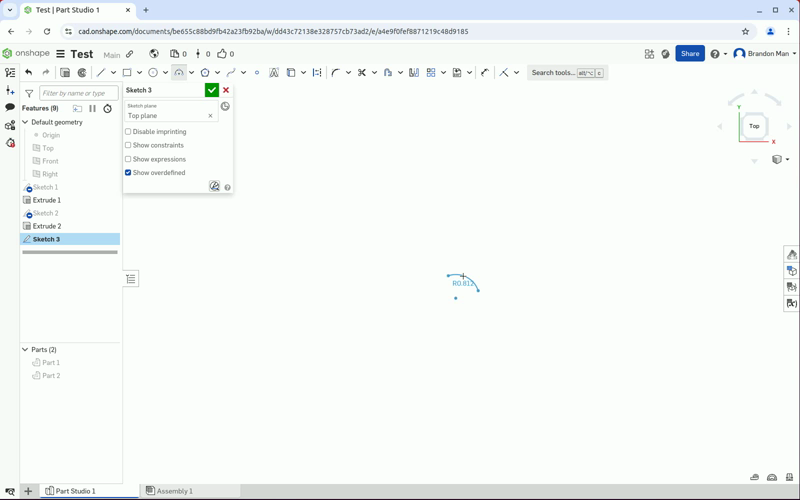
scroll(6)
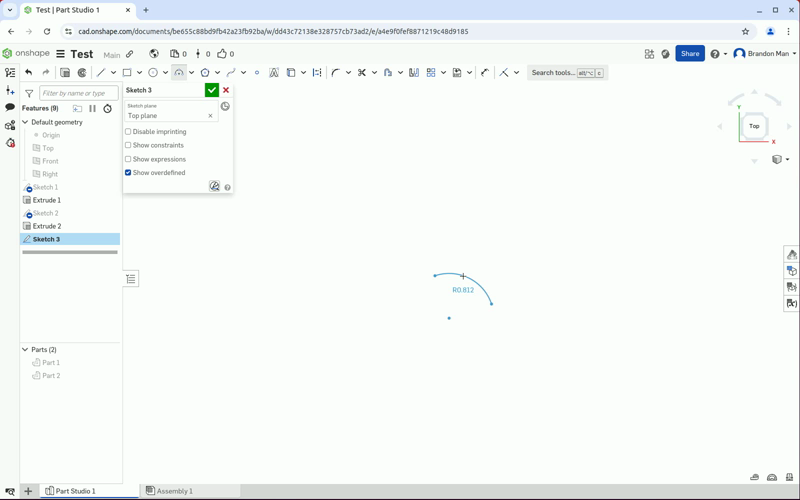
click(463, 275)
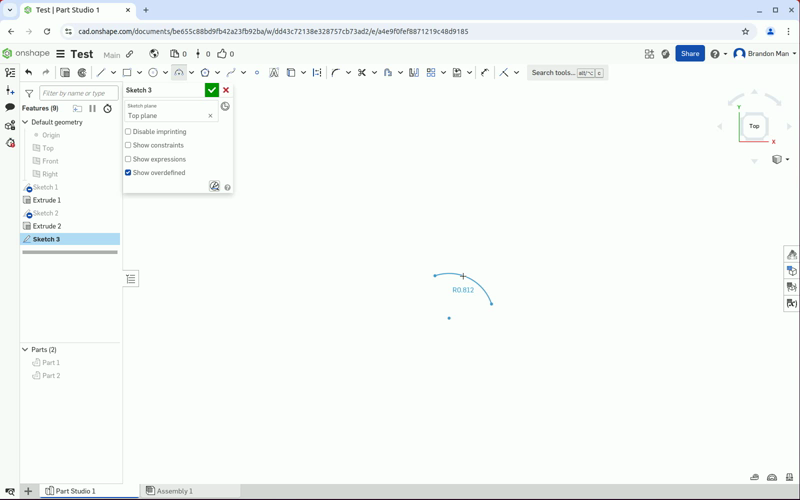
scroll(-6)
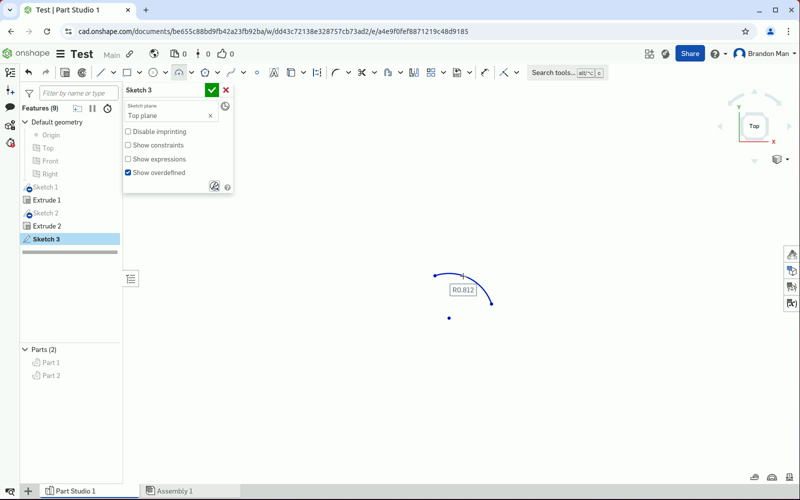
scroll(-6)
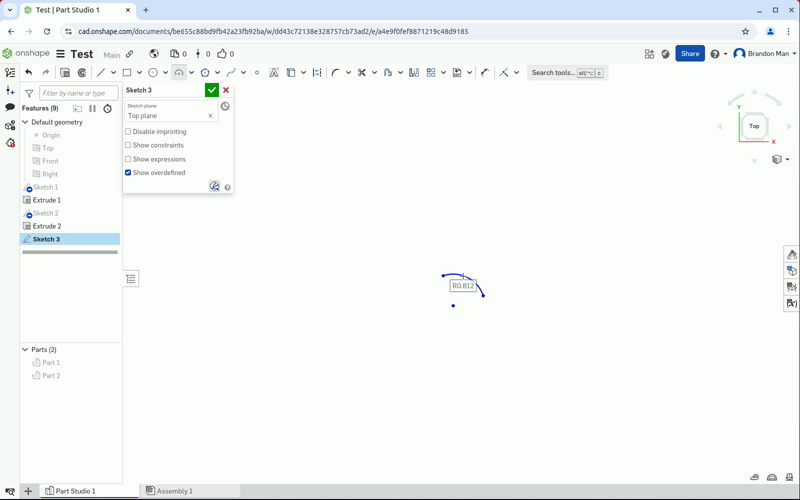
scroll(-6)
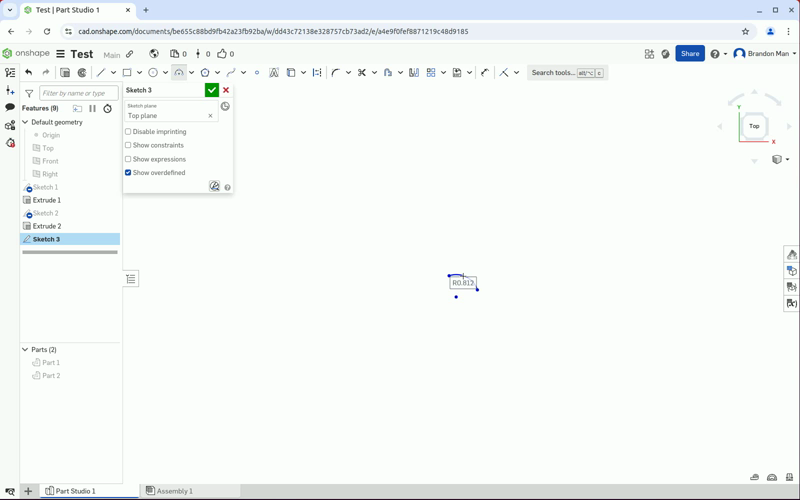
scroll(-6)
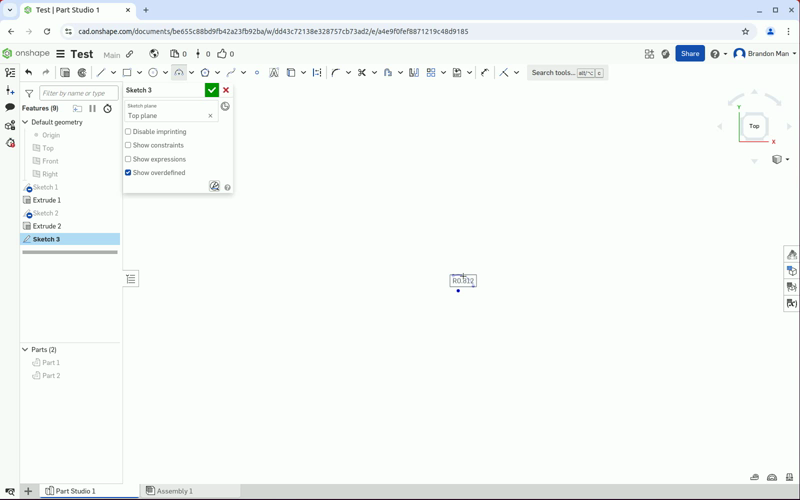
scroll(-6)
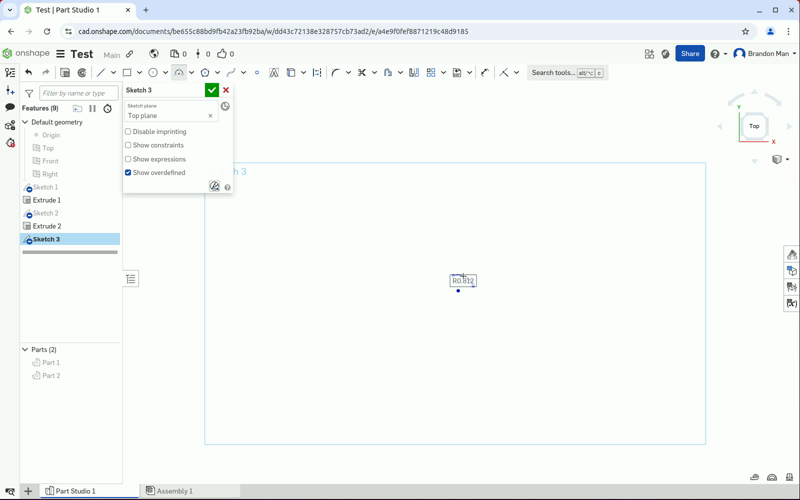
scroll(-6)
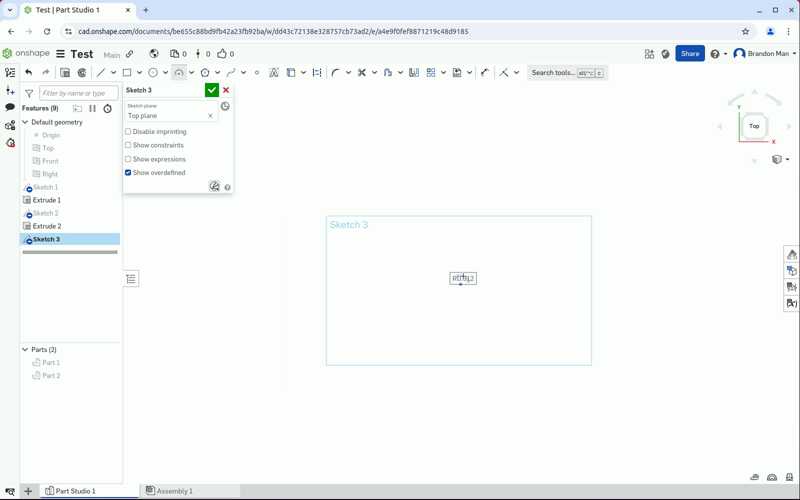
scroll(-6)
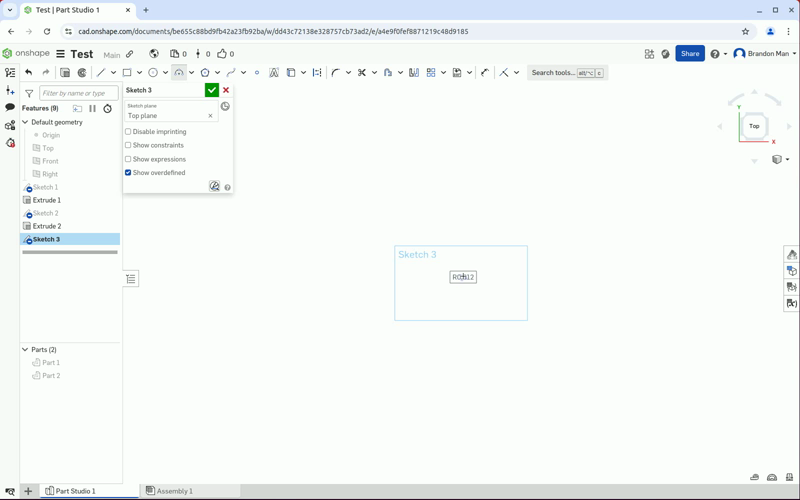
key_up(shift)
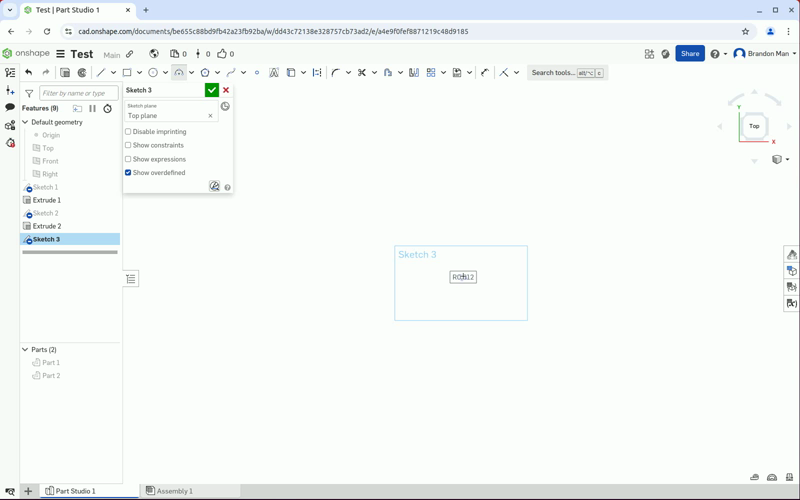
key(esc)
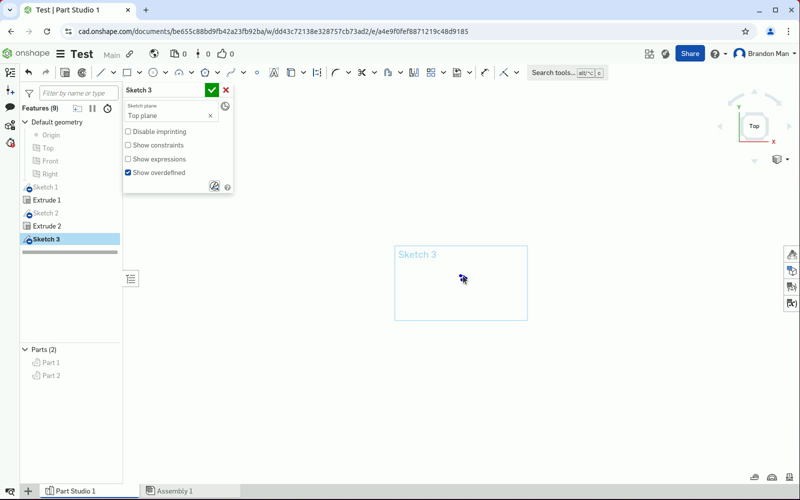
key(l)
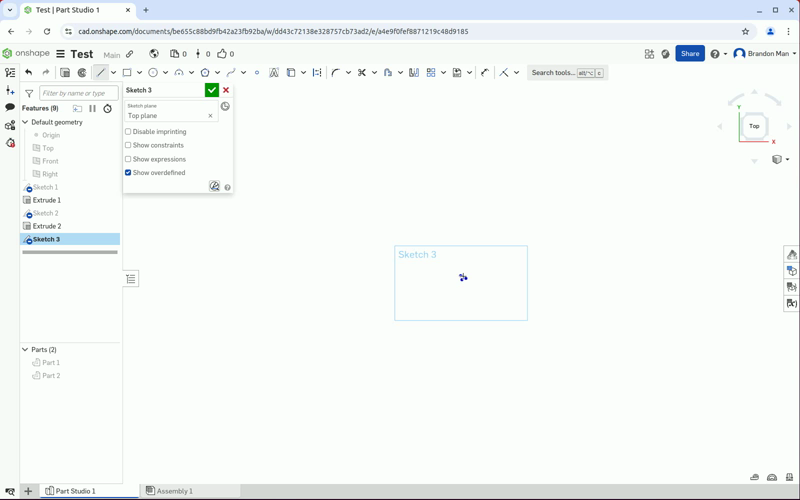
mouse_move(465, 278)
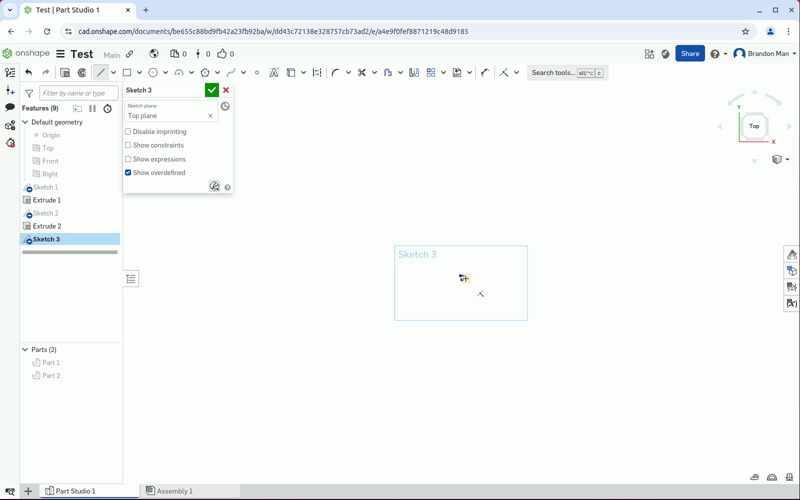
scroll(6)
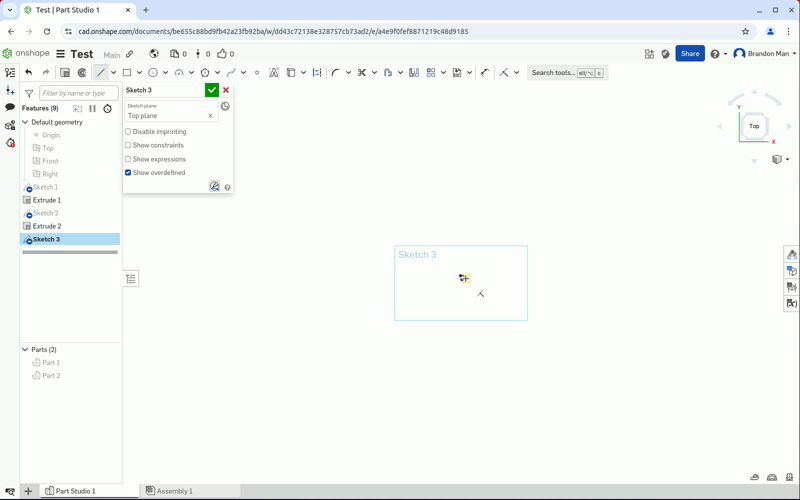
scroll(6)
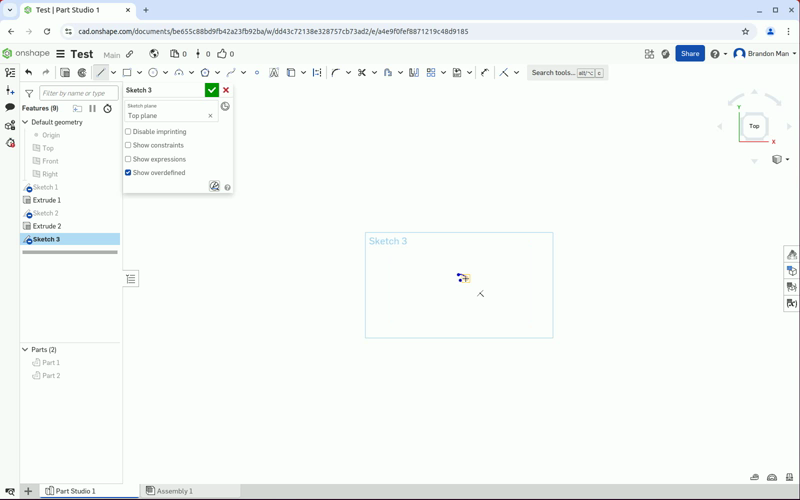
scroll(6)
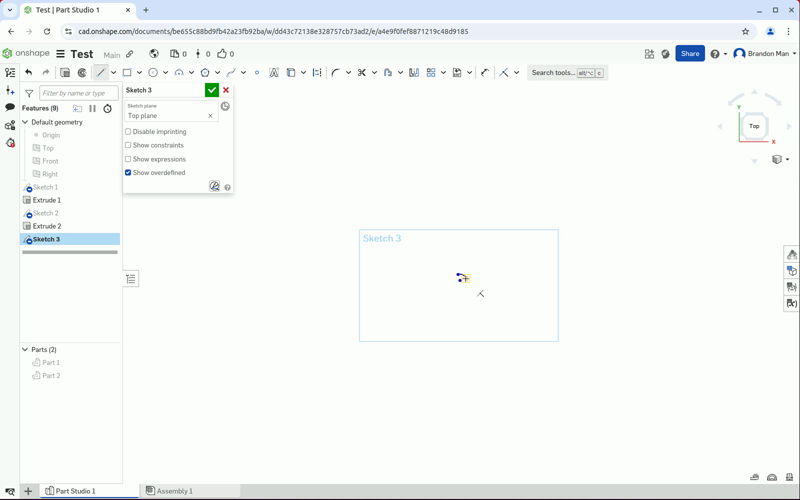
scroll(6)
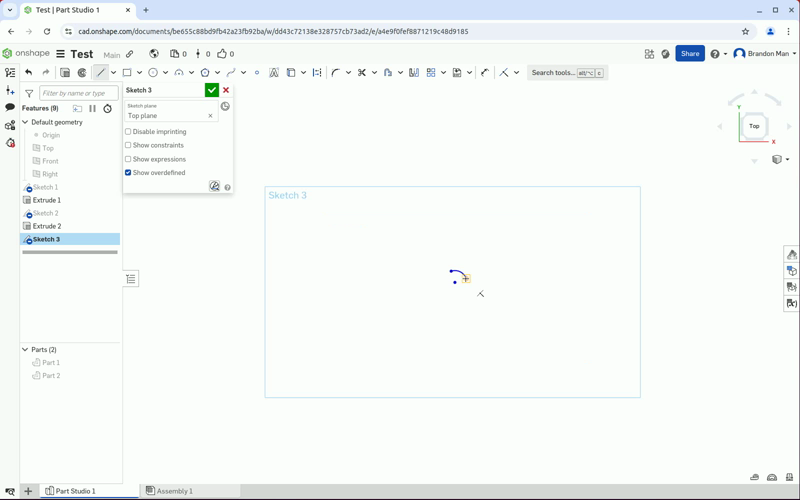
scroll(6)
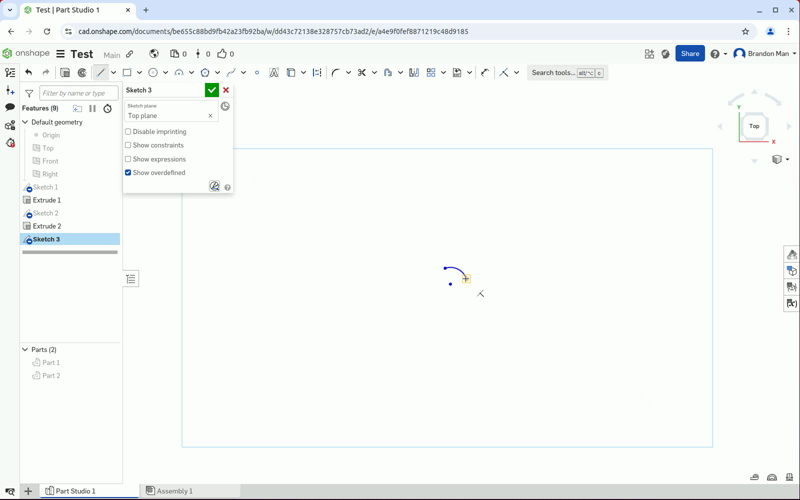
scroll(6)
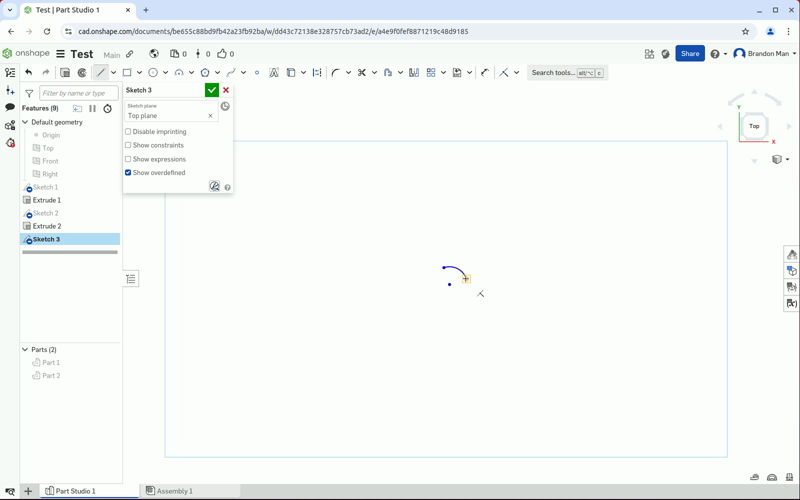
scroll(6)
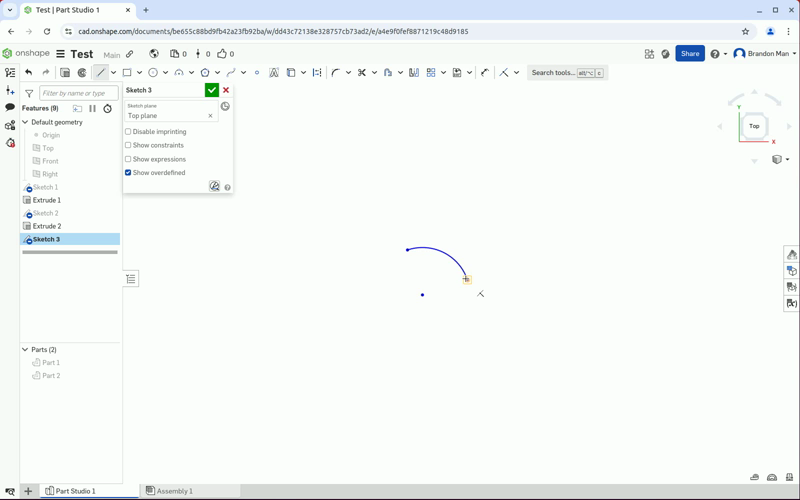
click(465, 278)
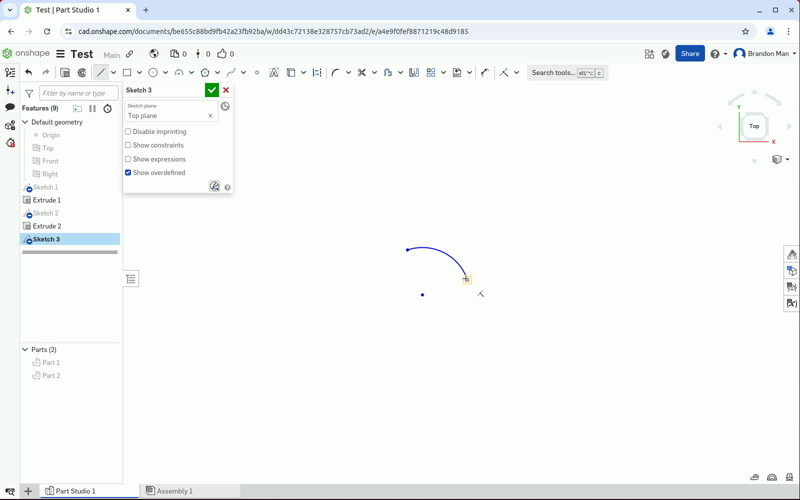
scroll(-6)
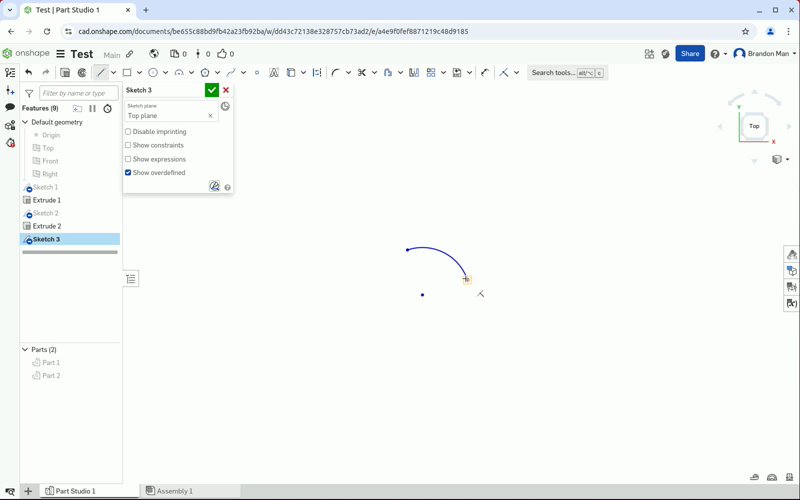
scroll(-6)
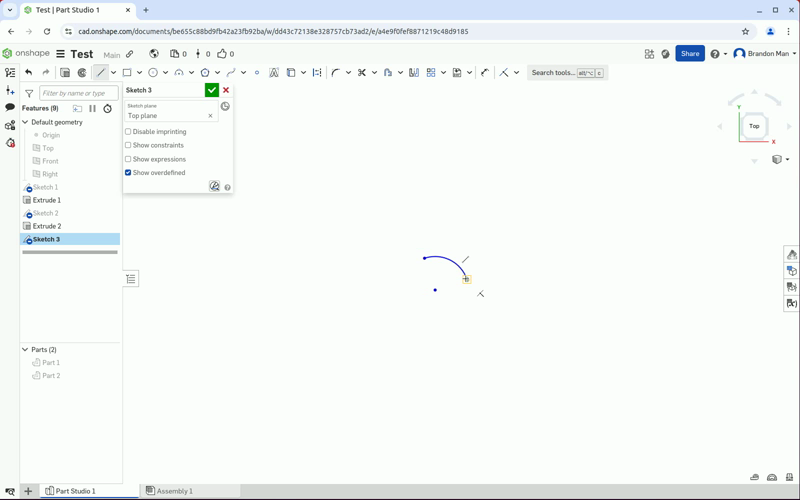
scroll(-6)
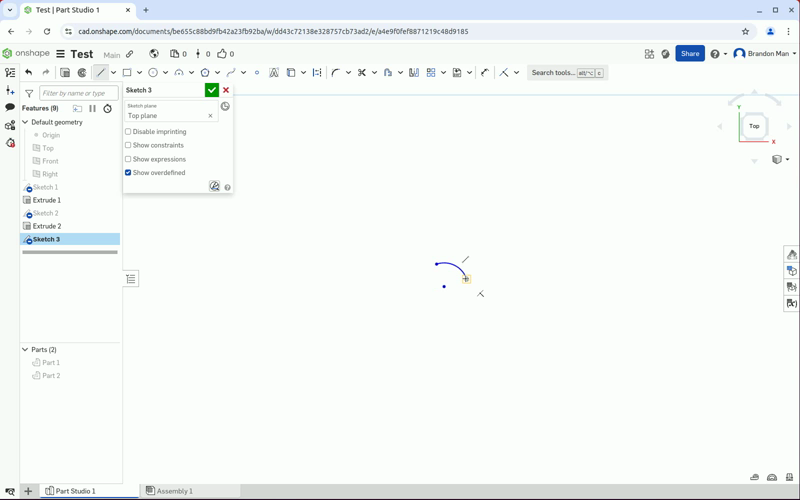
scroll(-6)
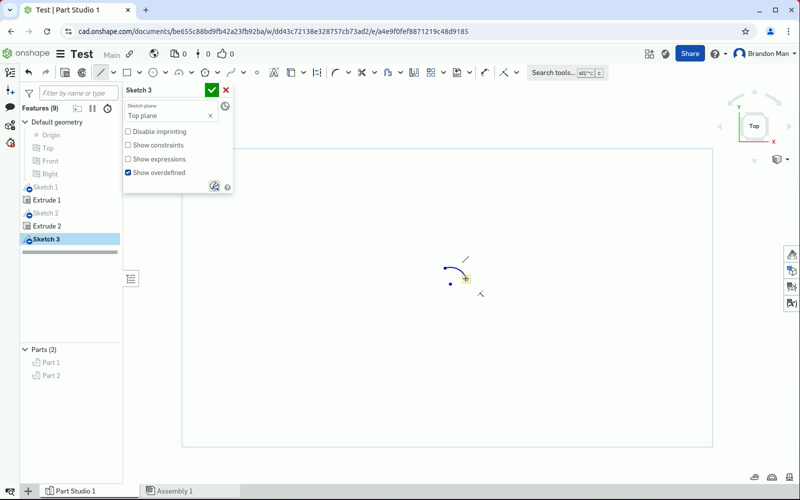
scroll(-6)
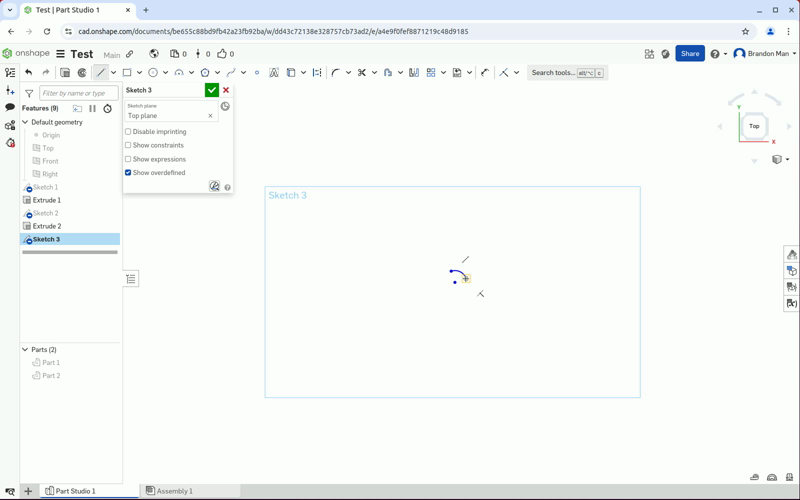
scroll(-6)
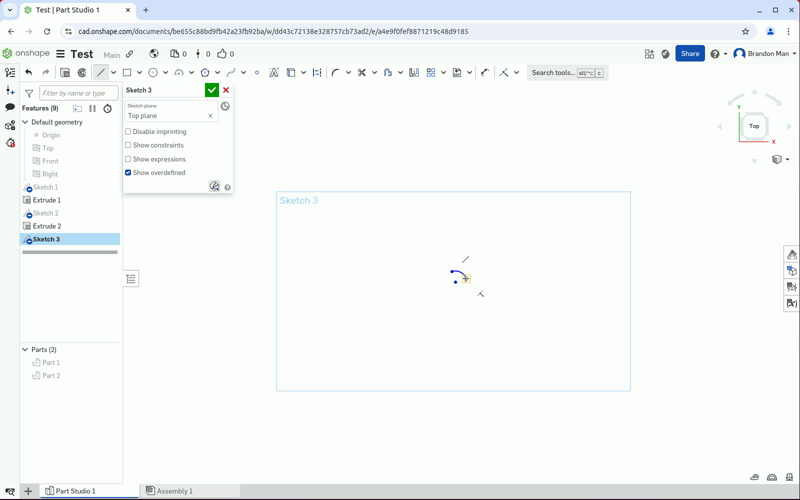
scroll(-6)
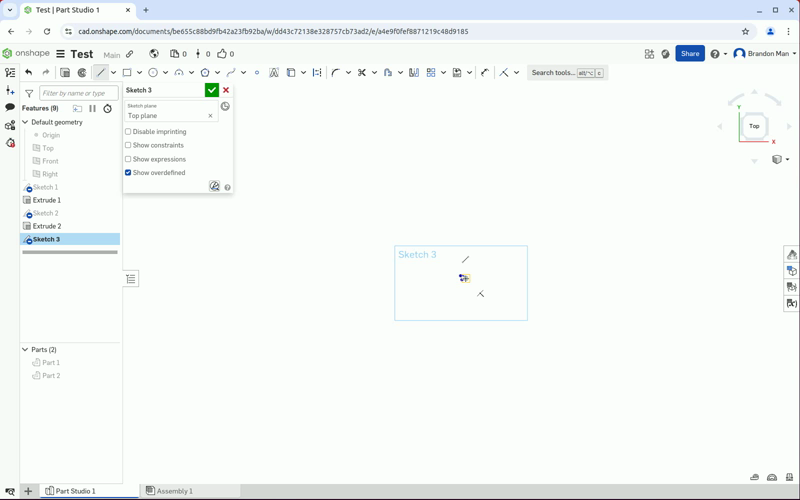
key_down(shift)
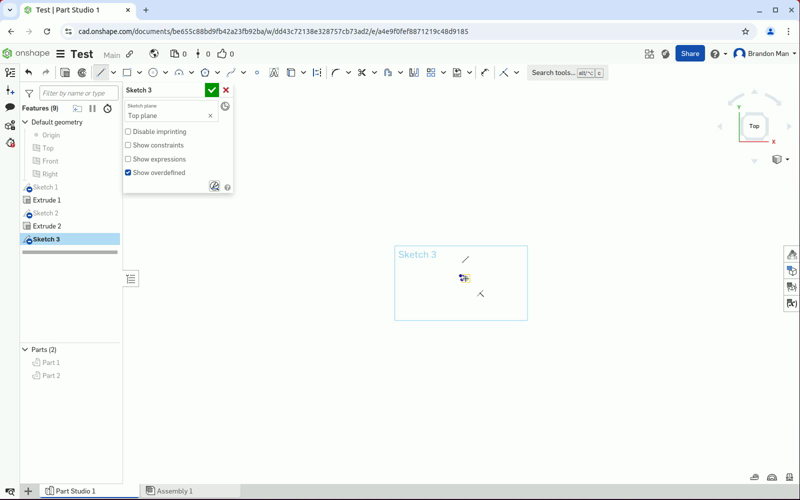
mouse_move(516, 228)
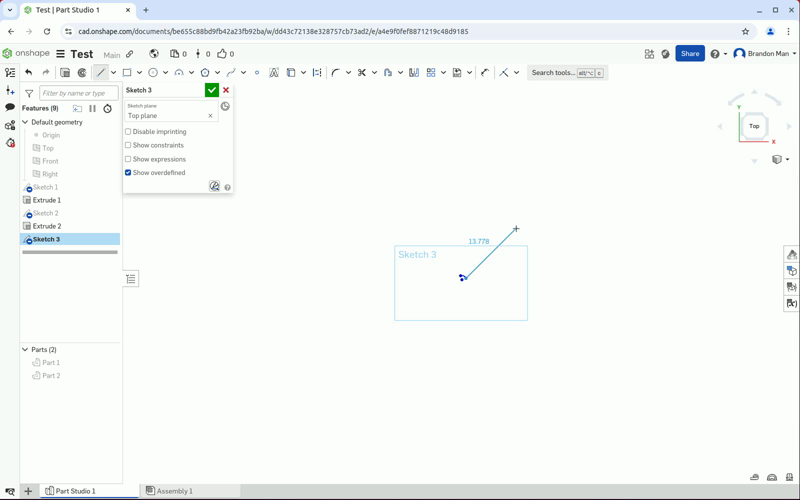
click(516, 228)
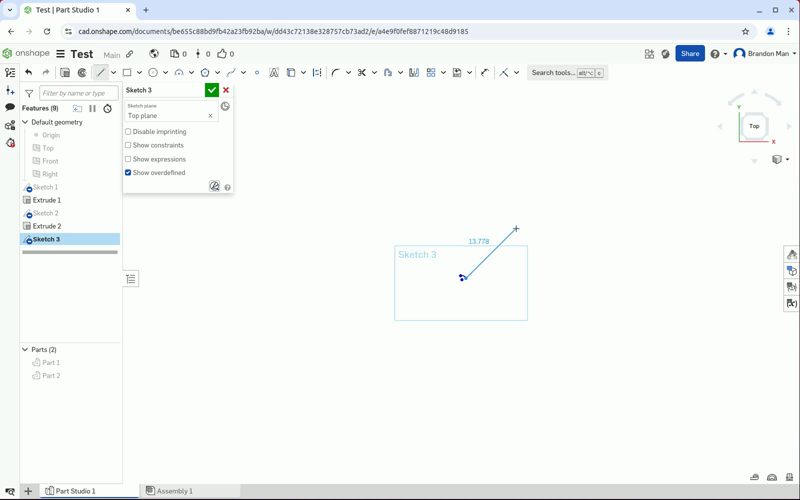
key_up(shift)
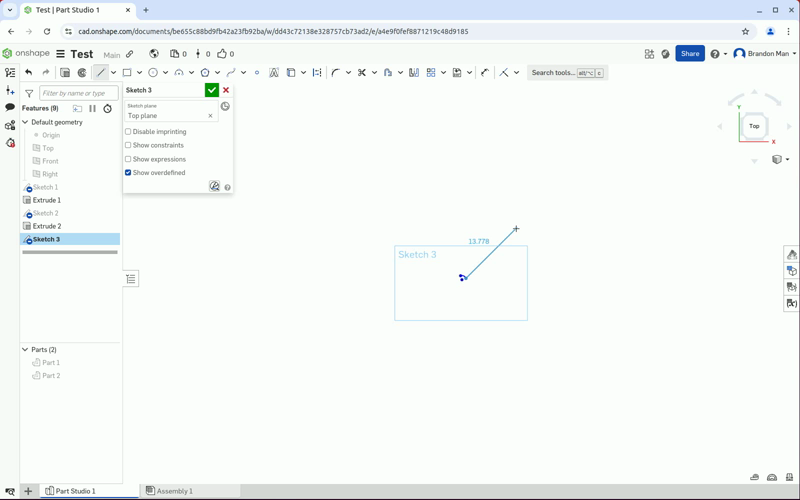
key(esc)
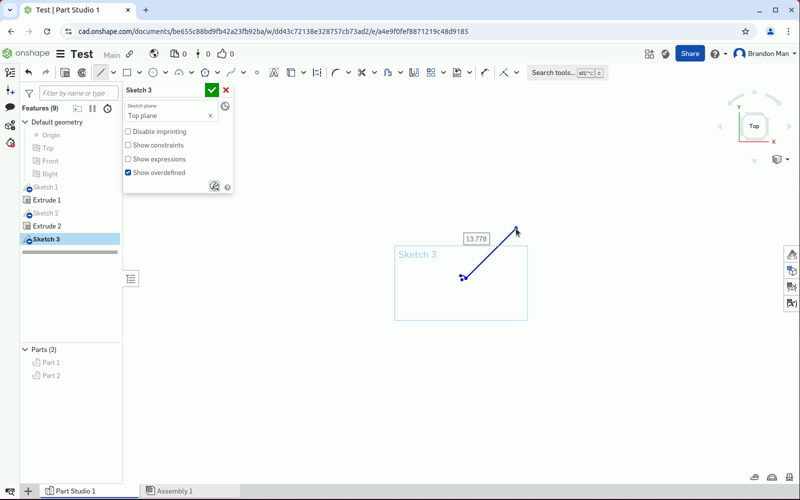
key(a)
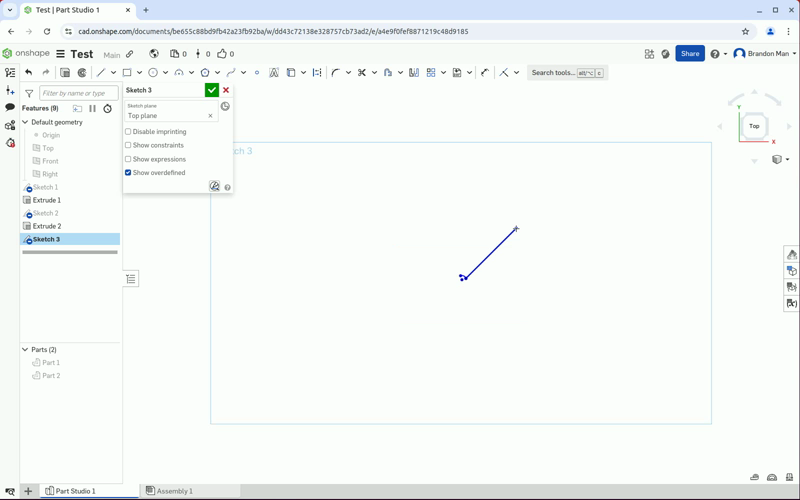
mouse_move(516, 228)
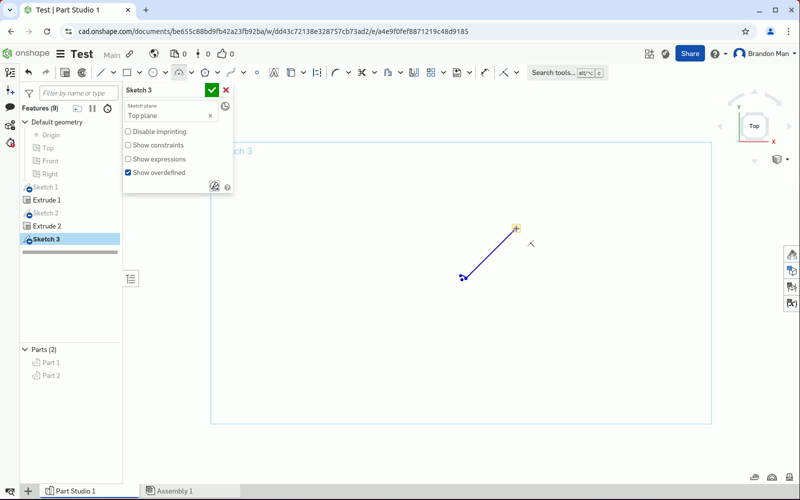
click(516, 228)
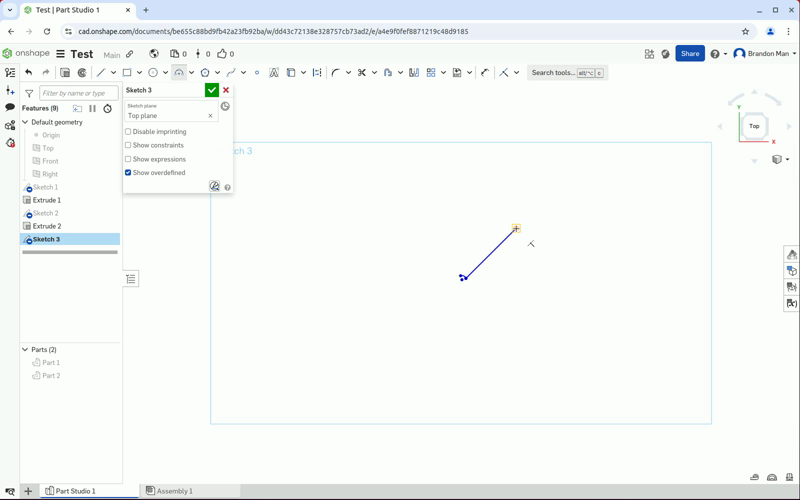
key_down(shift)
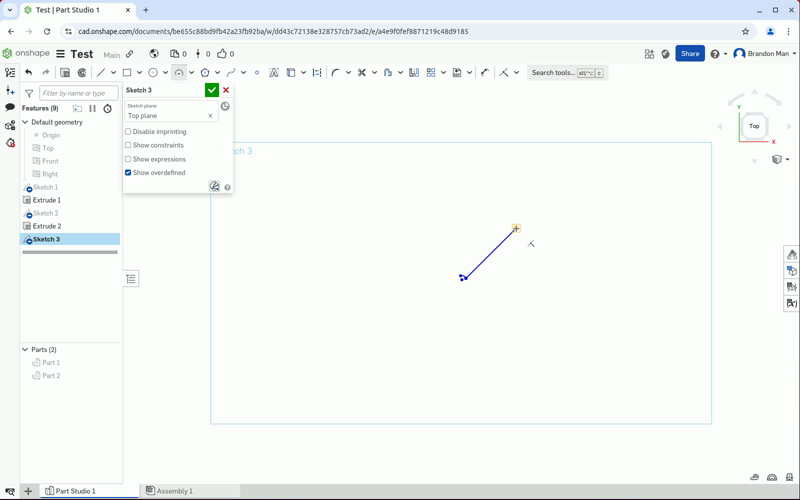
mouse_move(460, 205)
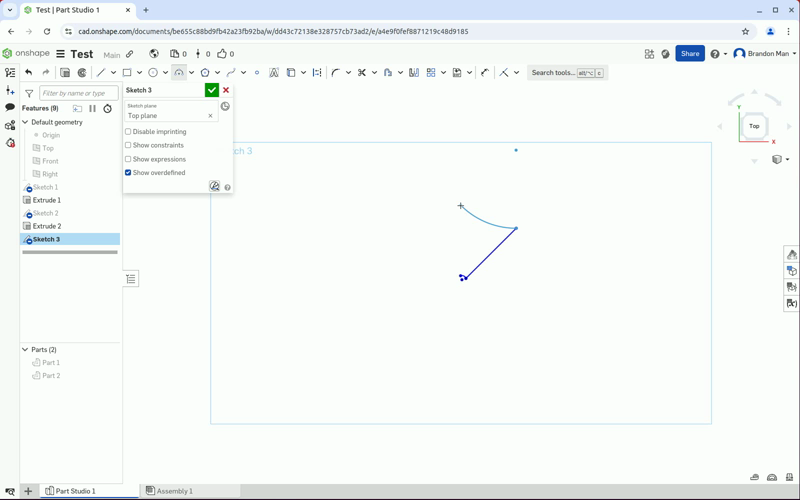
click(460, 205)
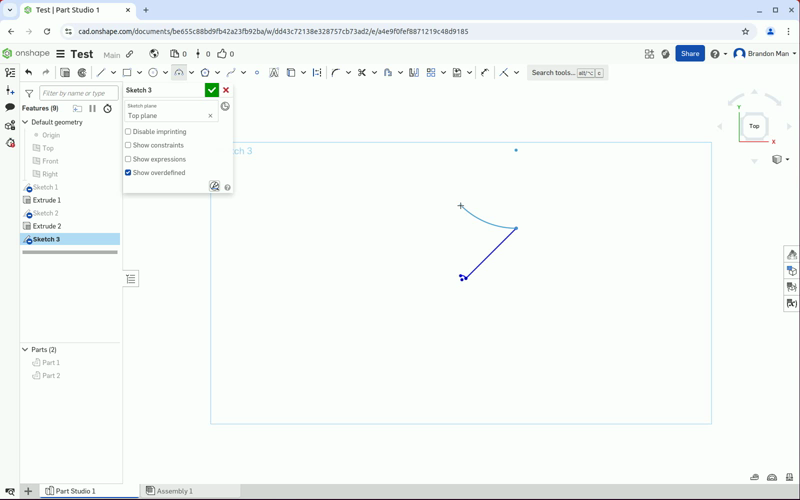
mouse_move(490, 211)
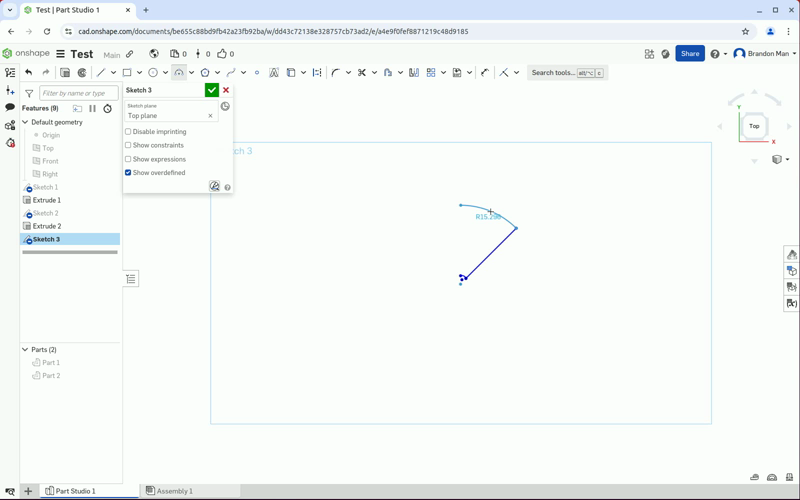
click(490, 211)
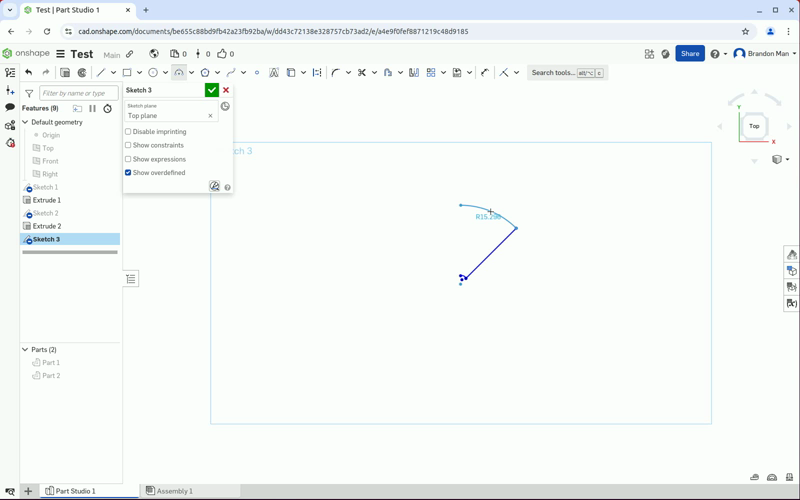
key_up(shift)
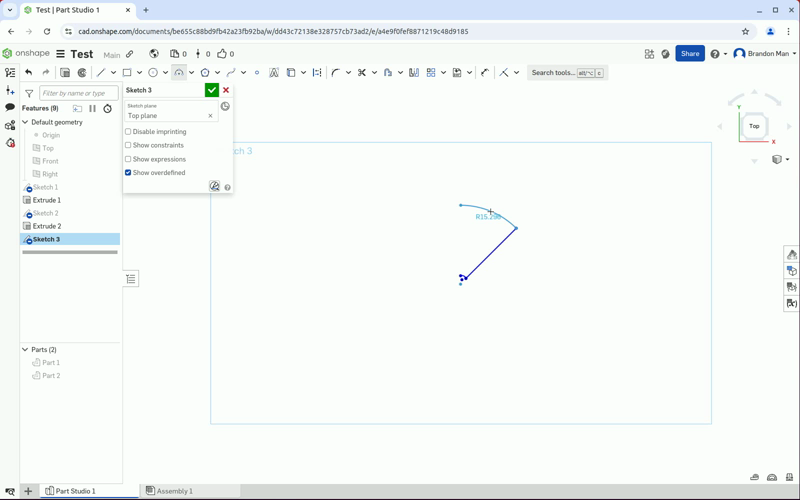
key(esc)
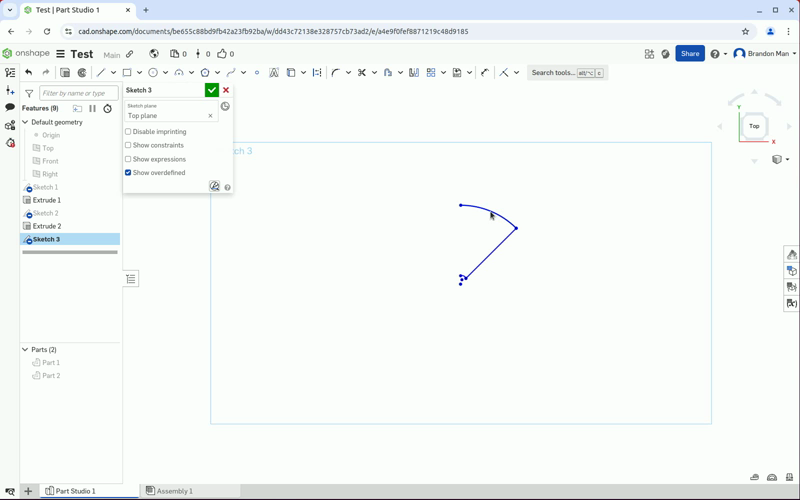
key(l)
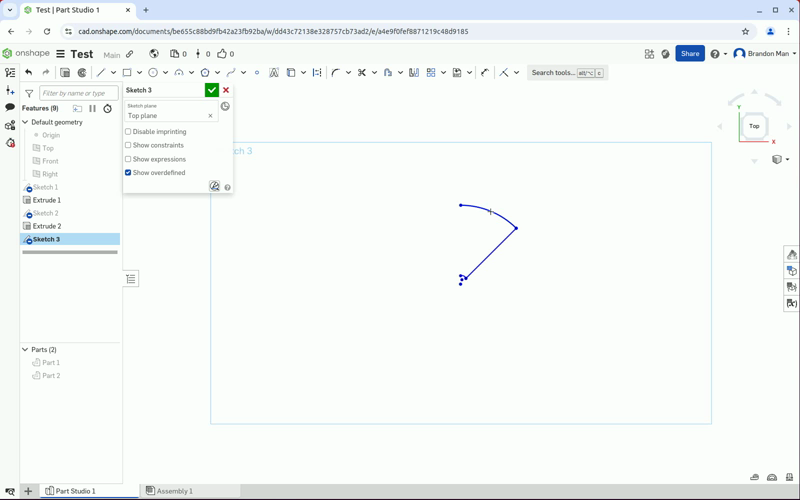
mouse_move(460, 205)
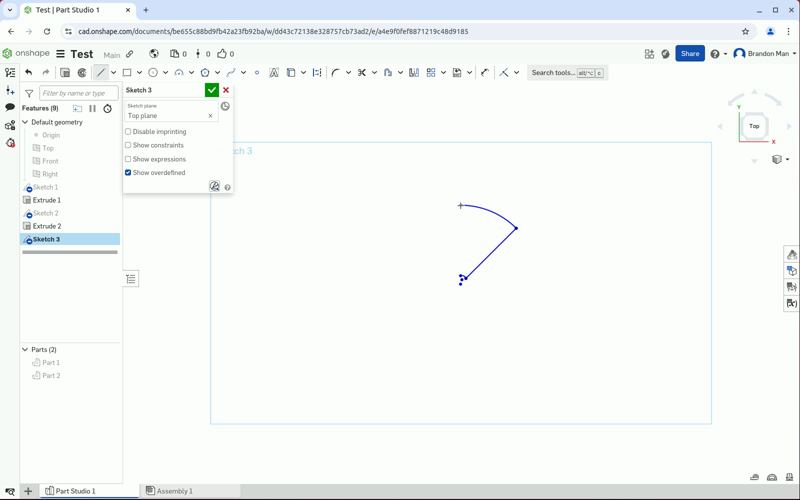
click(460, 205)
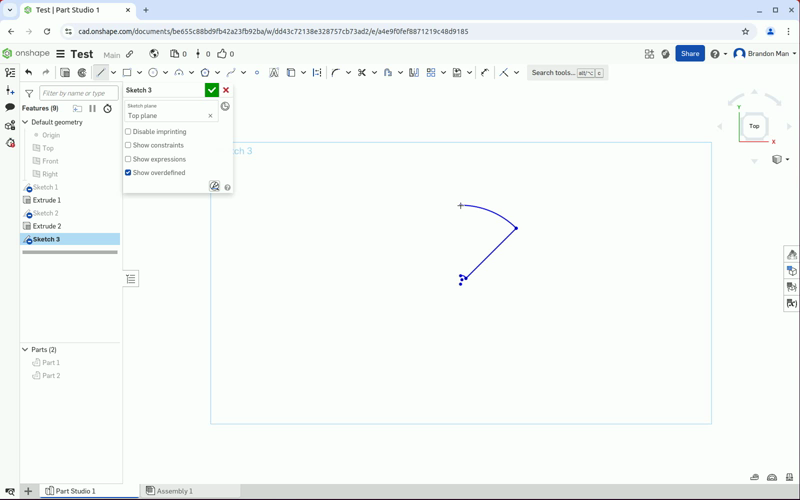
key_down(shift)
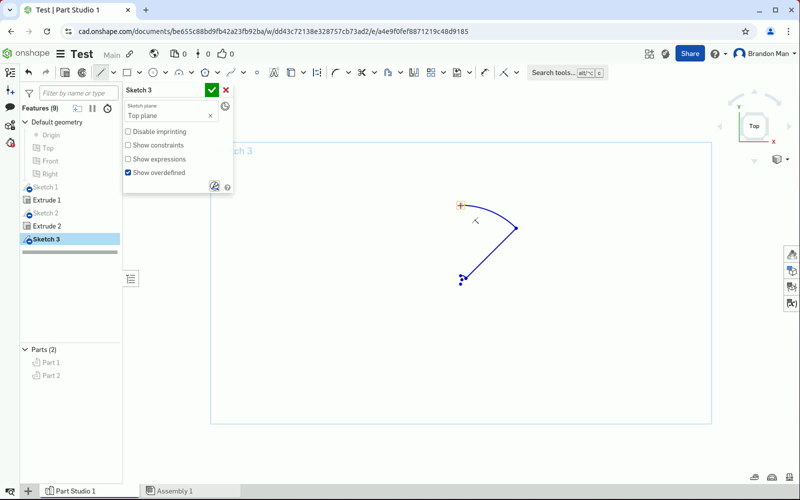
mouse_move(460, 275)
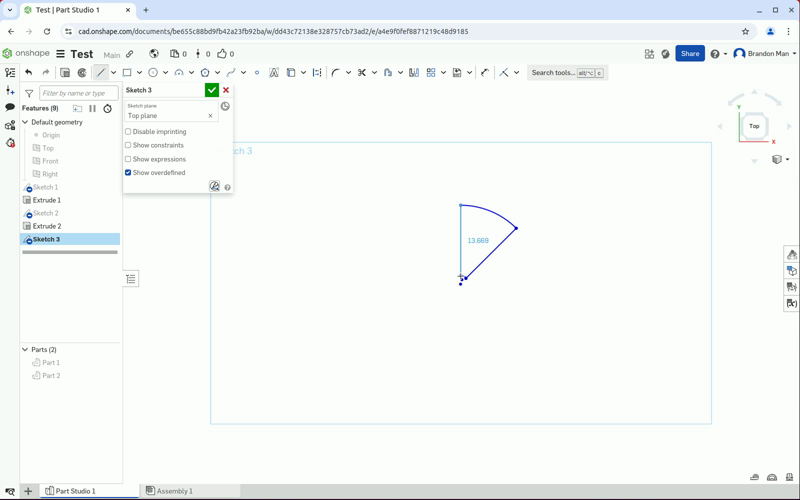
scroll(6)
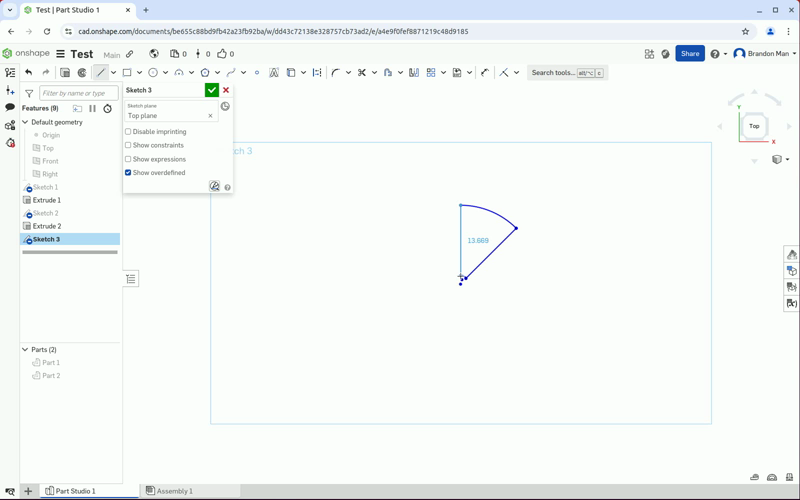
scroll(6)
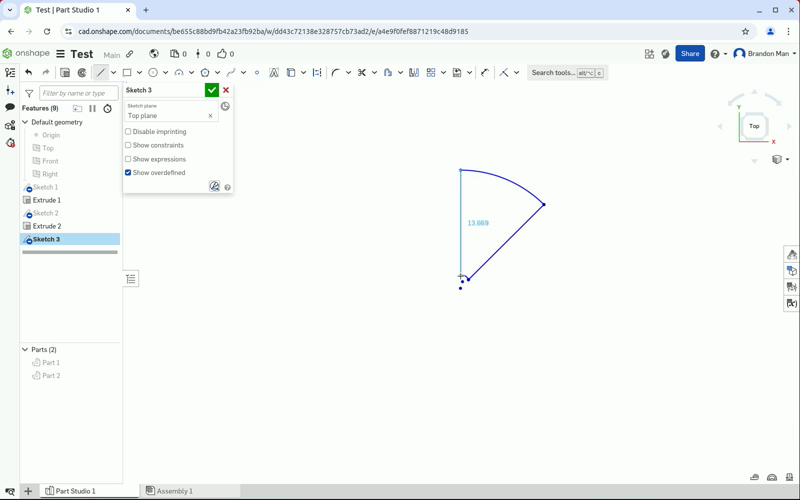
scroll(6)
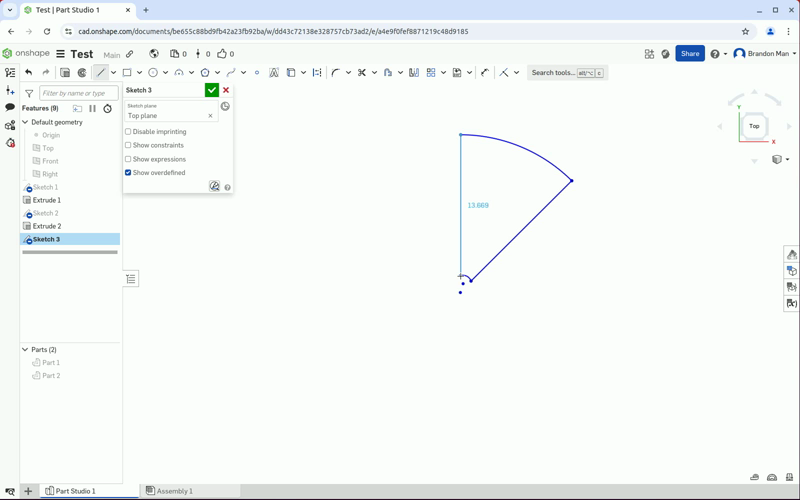
scroll(6)
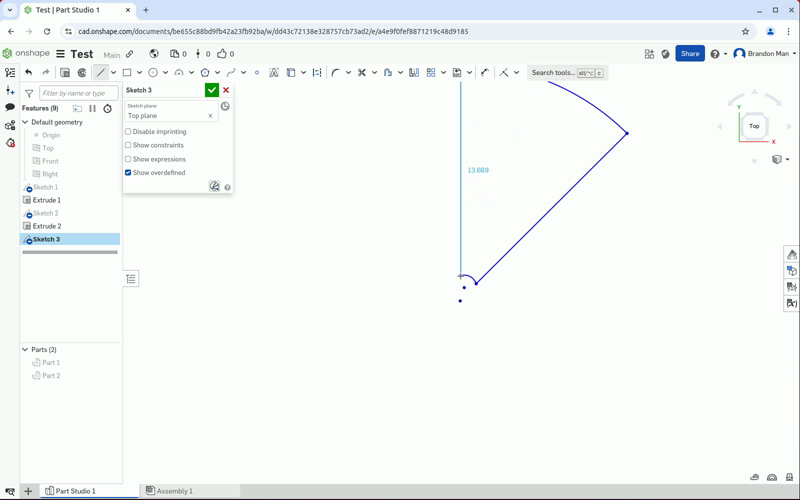
scroll(6)
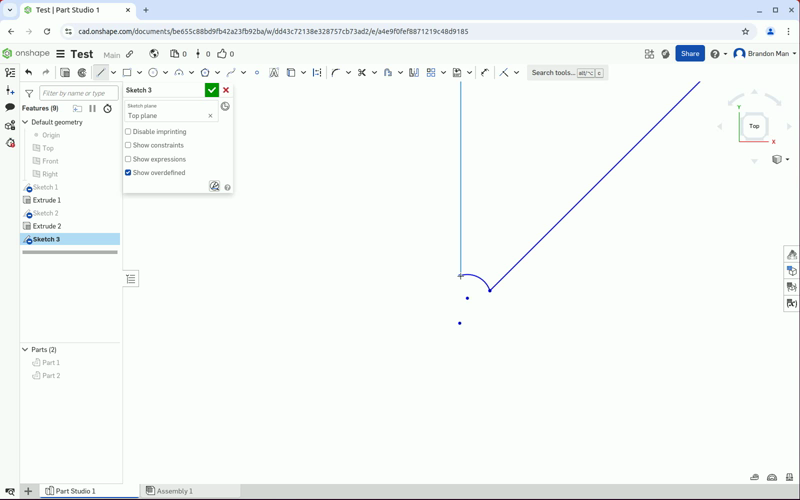
scroll(6)
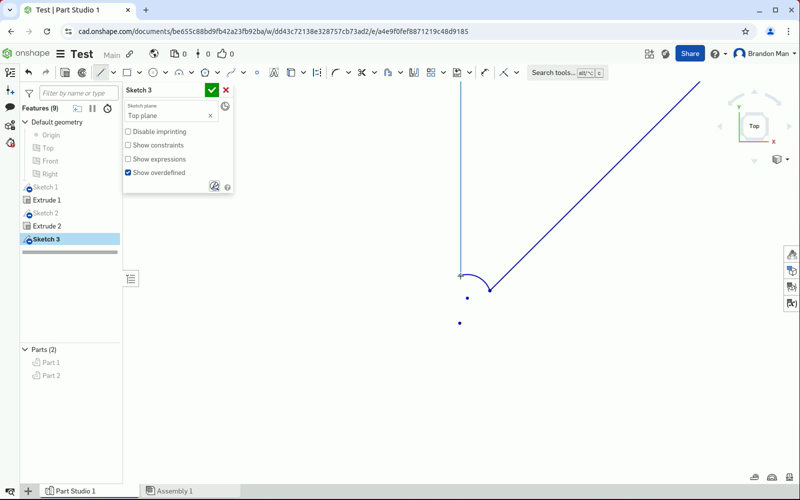
scroll(6)
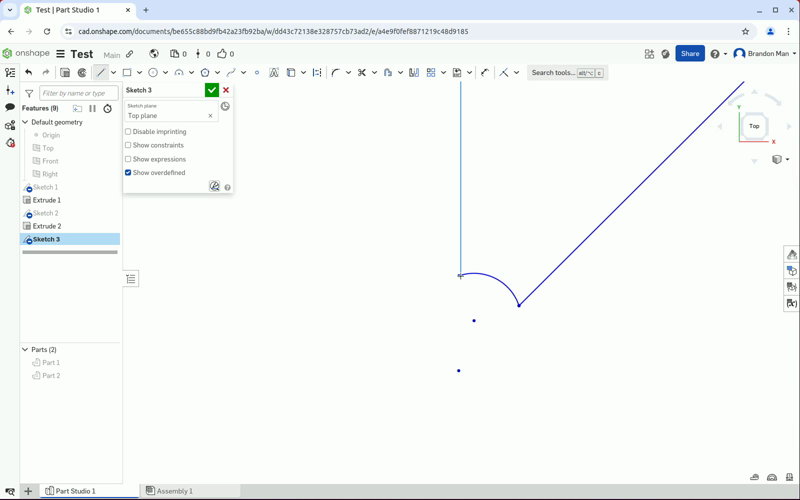
key_up(shift)
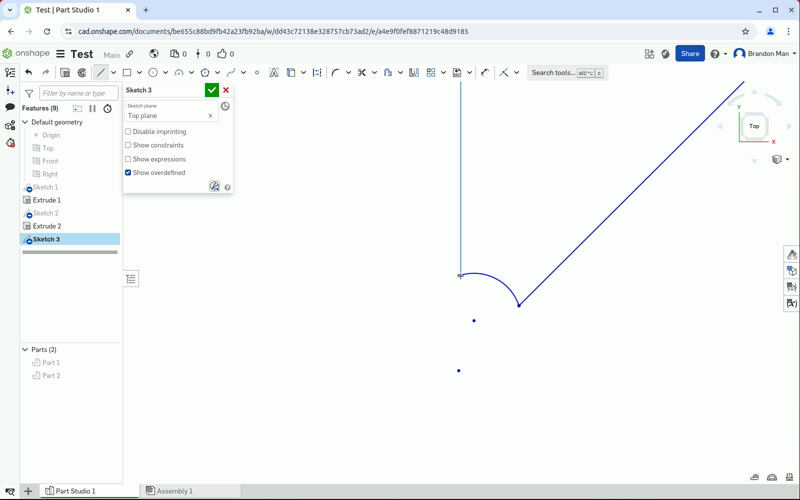
click(460, 275)
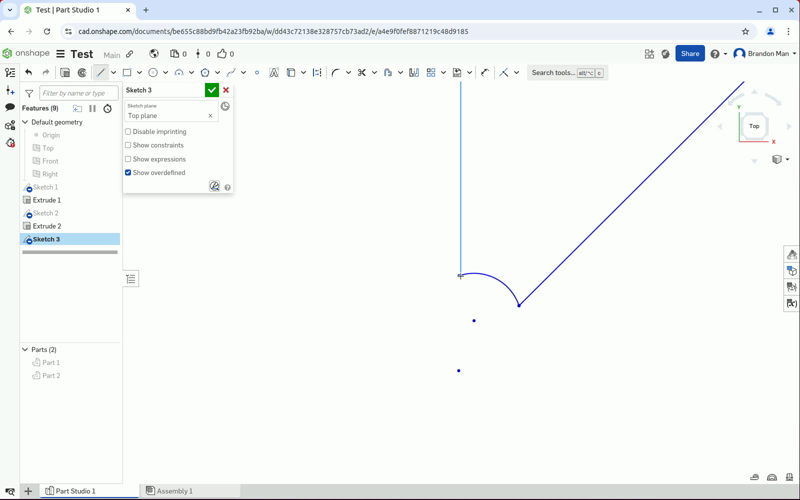
scroll(-6)
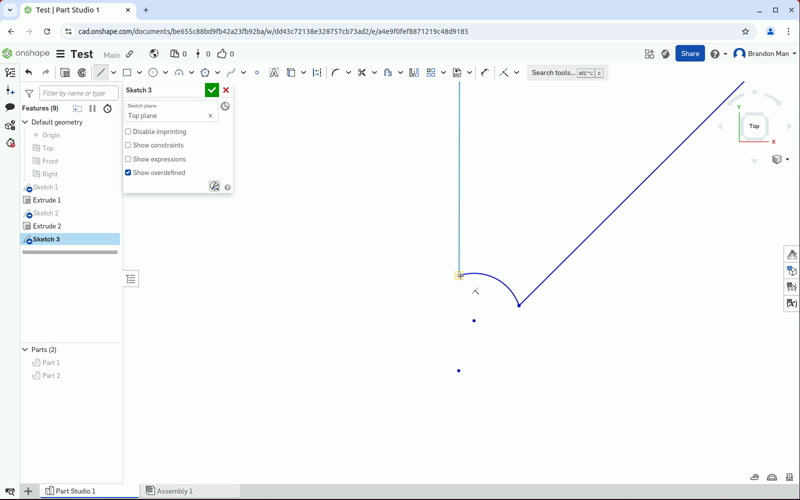
scroll(-6)
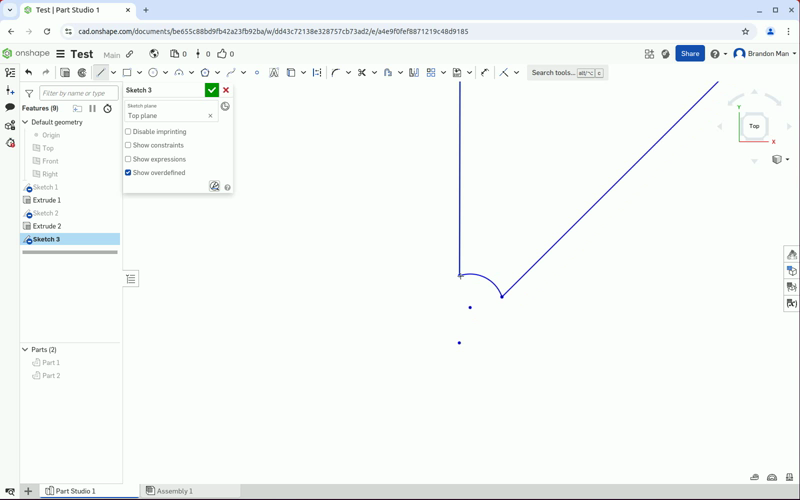
scroll(-6)
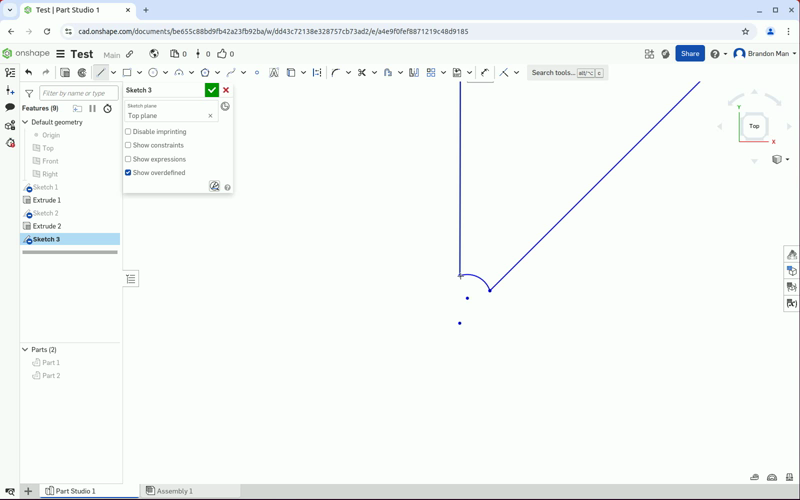
scroll(-6)
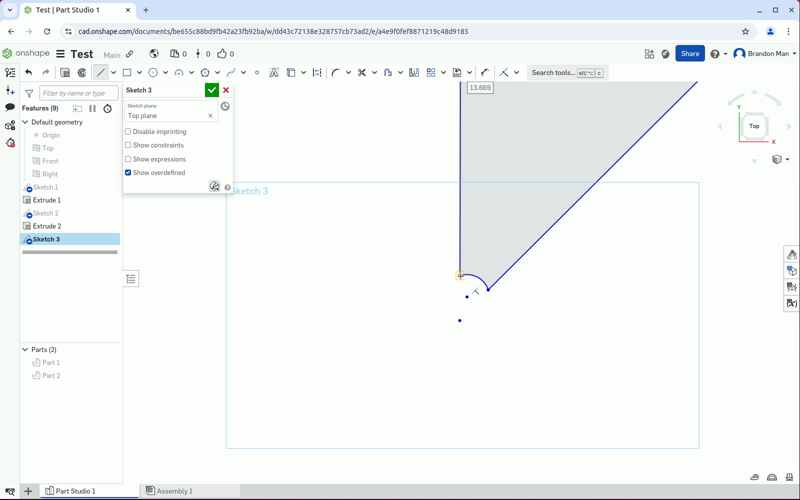
scroll(-6)
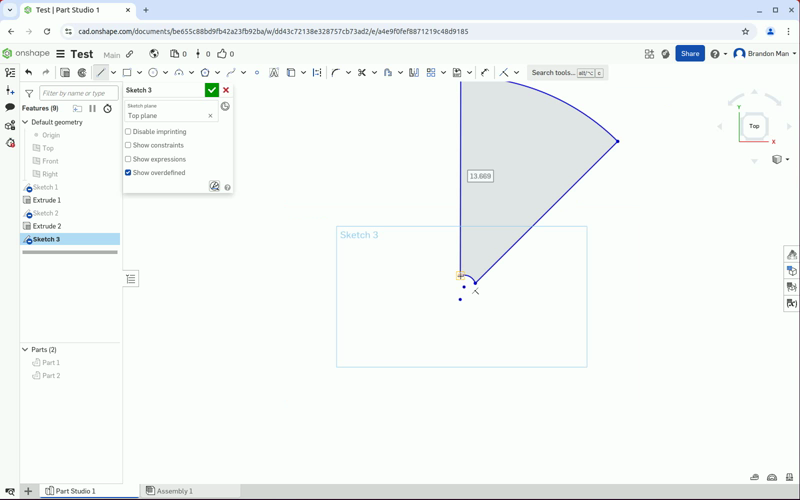
scroll(-6)
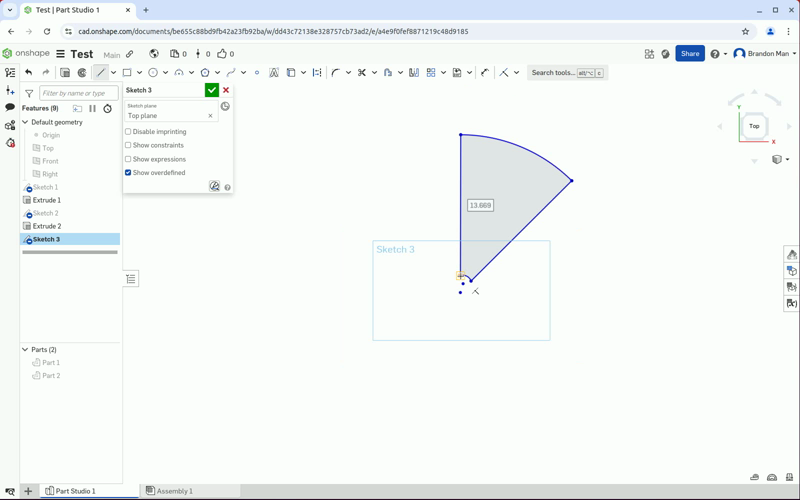
scroll(-6)
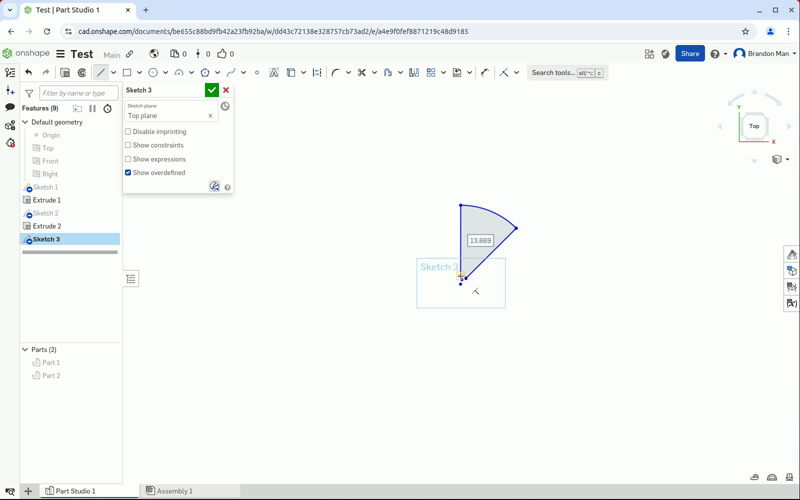
key(esc)
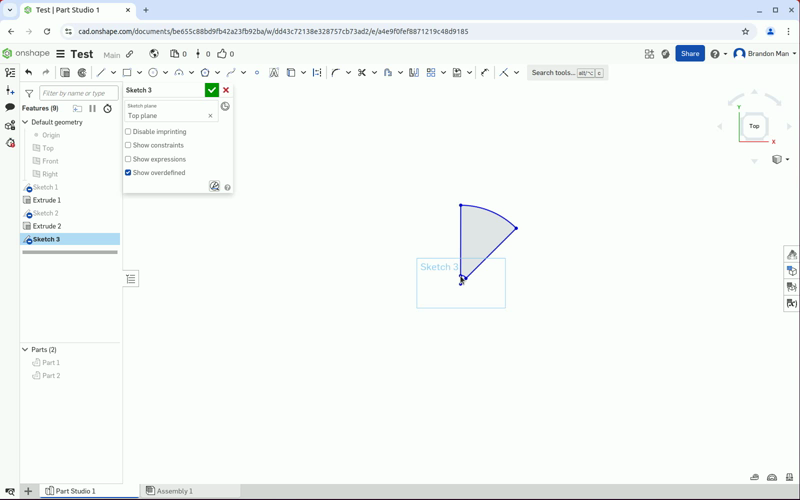
mouse_move(471, 212)
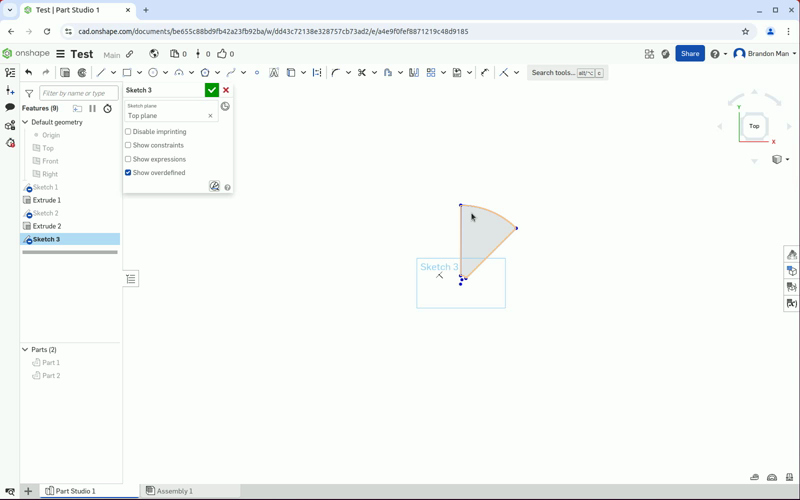
click(471, 212)
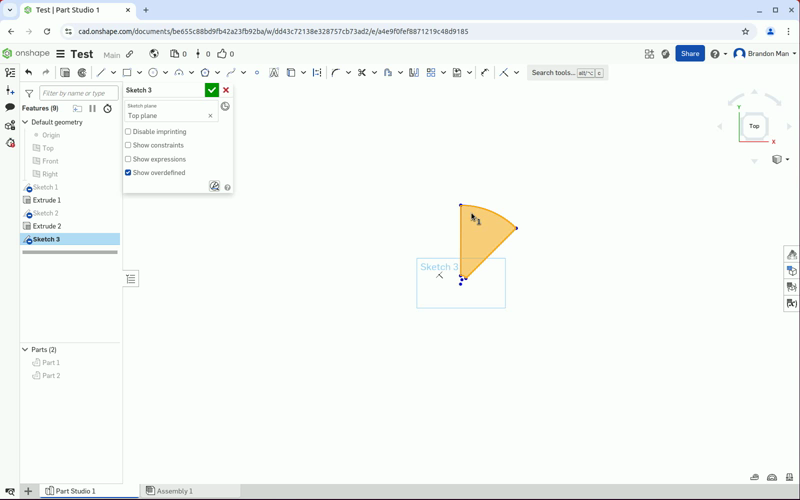
mouse_move(73, 352)
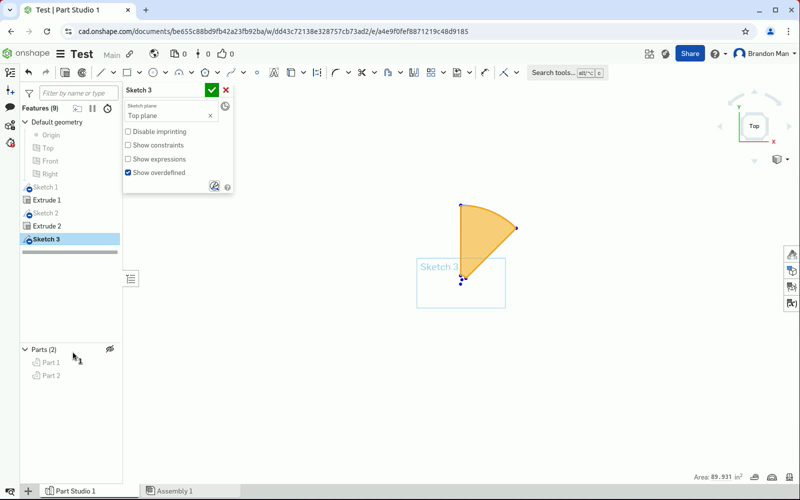
key(shift+y)
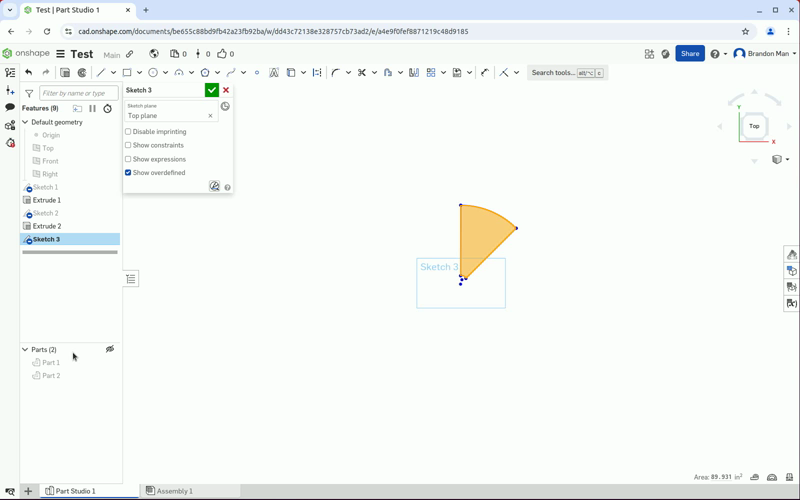
key(shift+e)
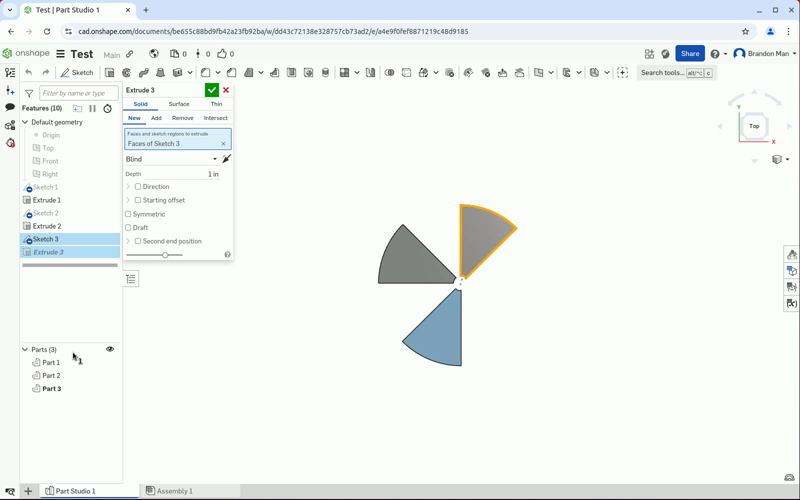
mouse_move(143, 106)
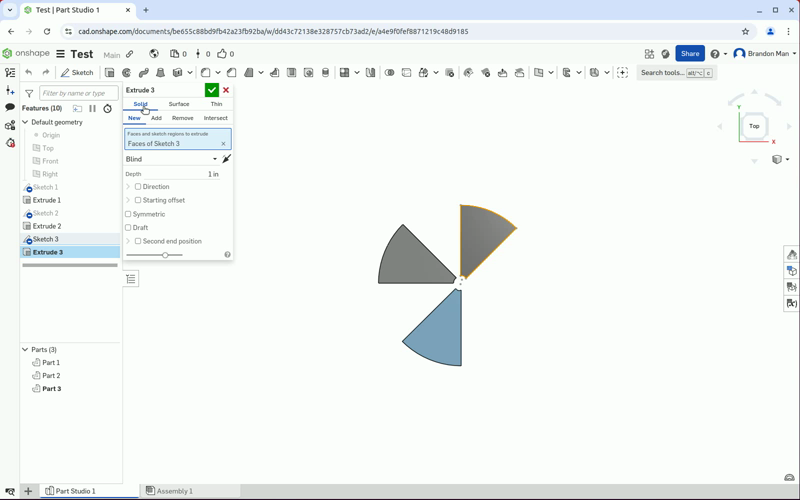
click(143, 106)
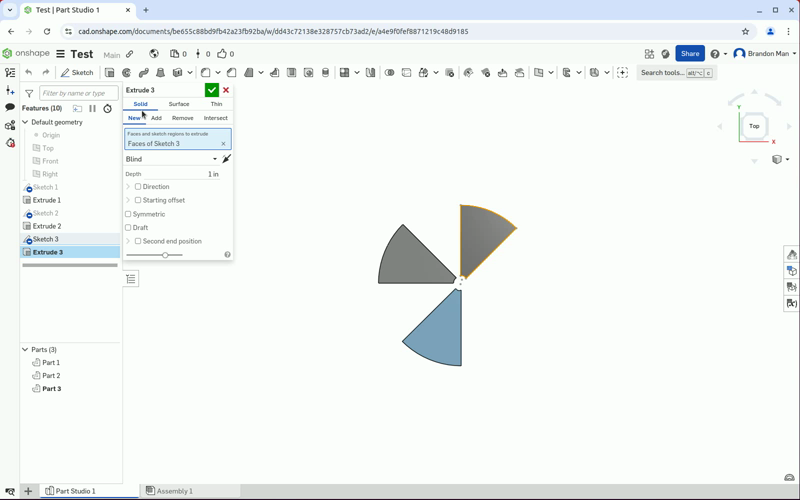
mouse_move(137, 120)
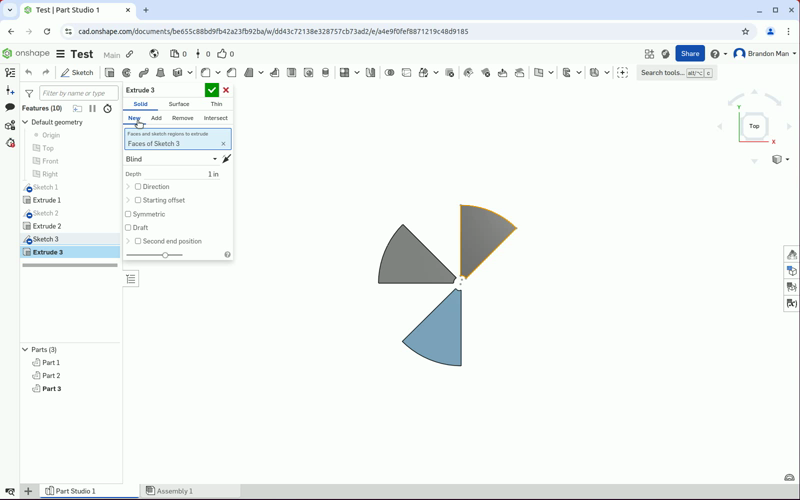
click(137, 120)
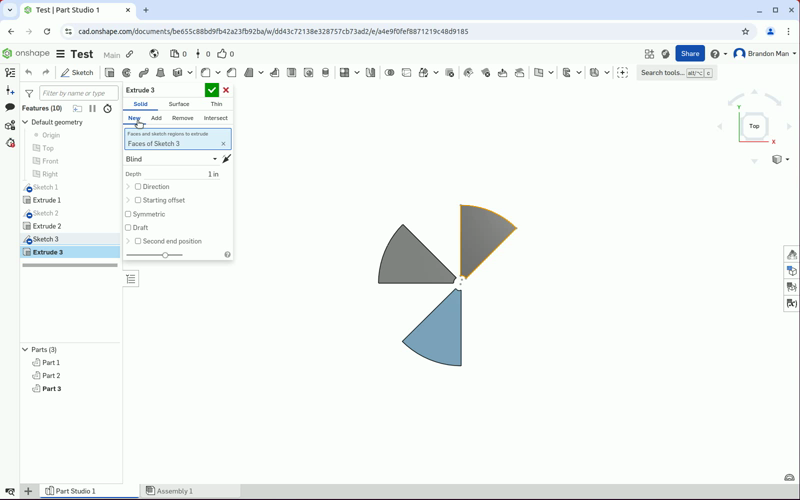
key(tab, 4)
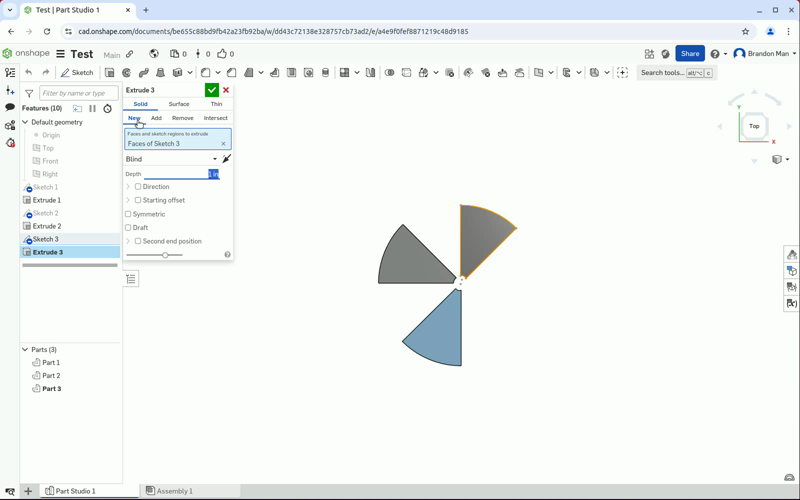
text(23.108)
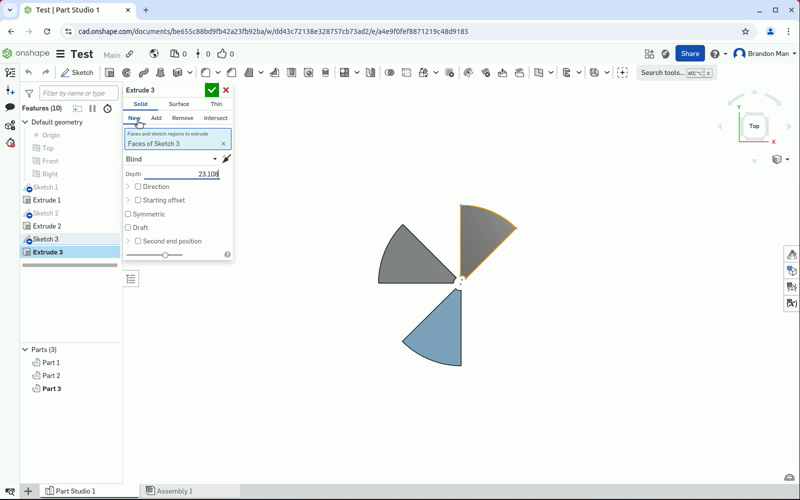
key(enter)
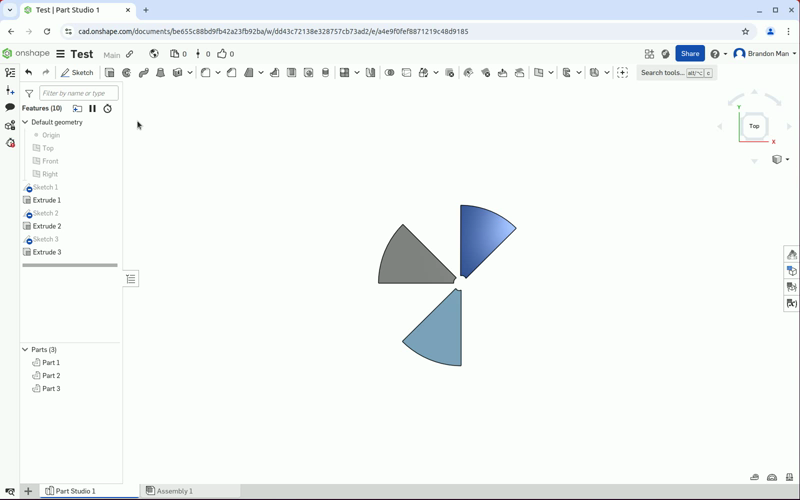
key(shift+h)
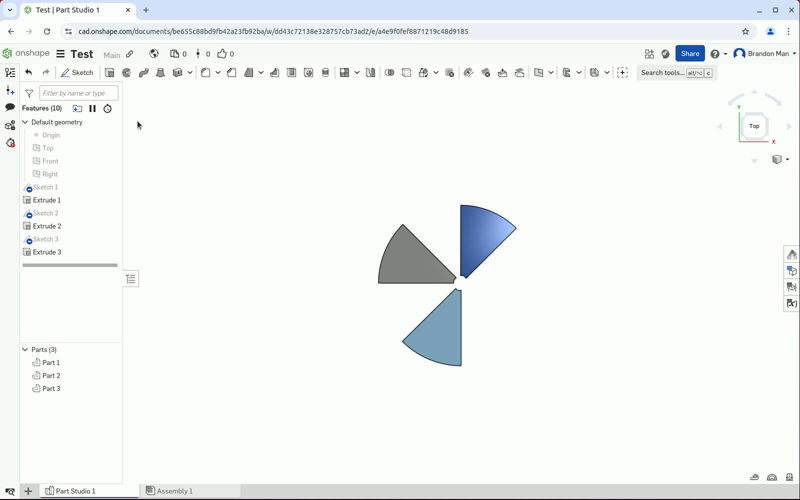
key(shift+h)
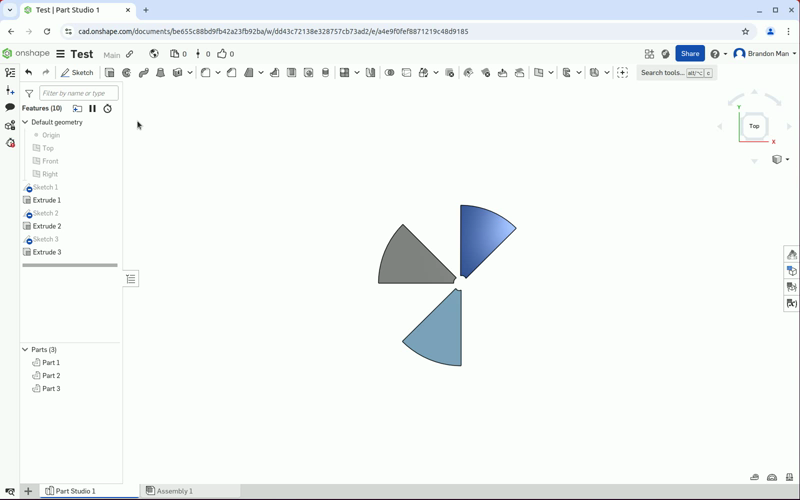
mouse_move(73, 189)
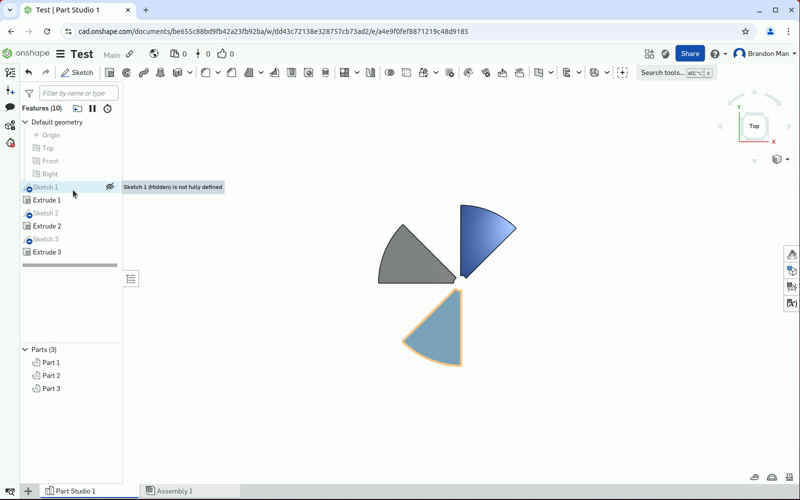
click(73, 189)
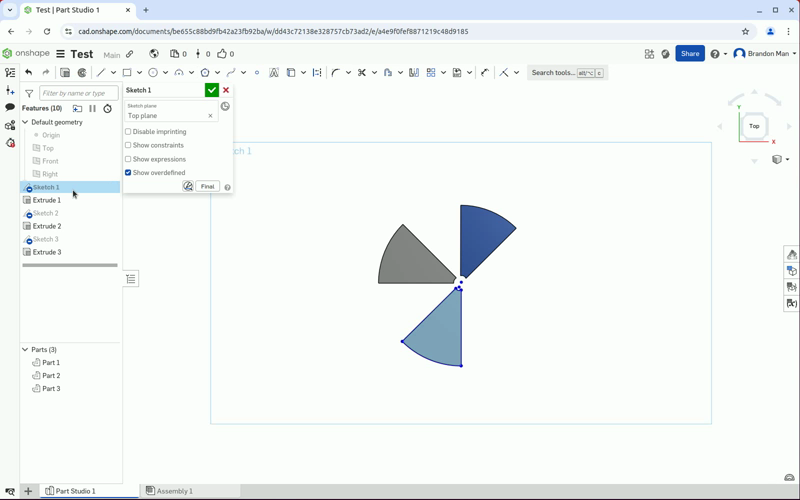
mouse_move(229, 92)
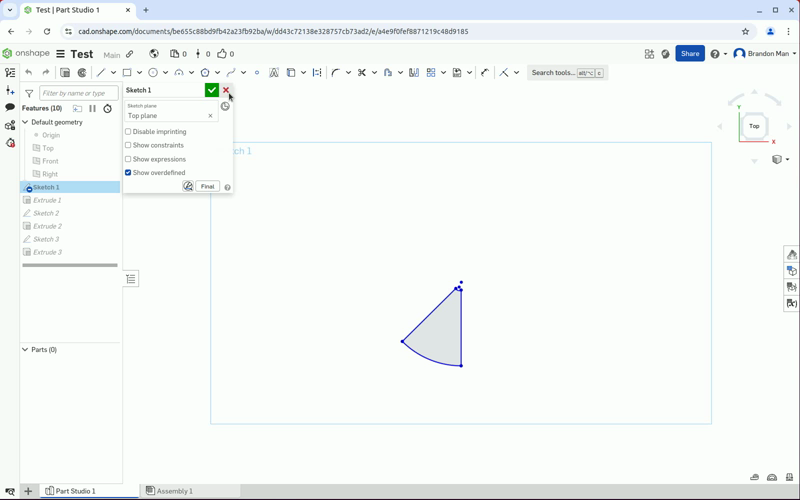
click(229, 92)
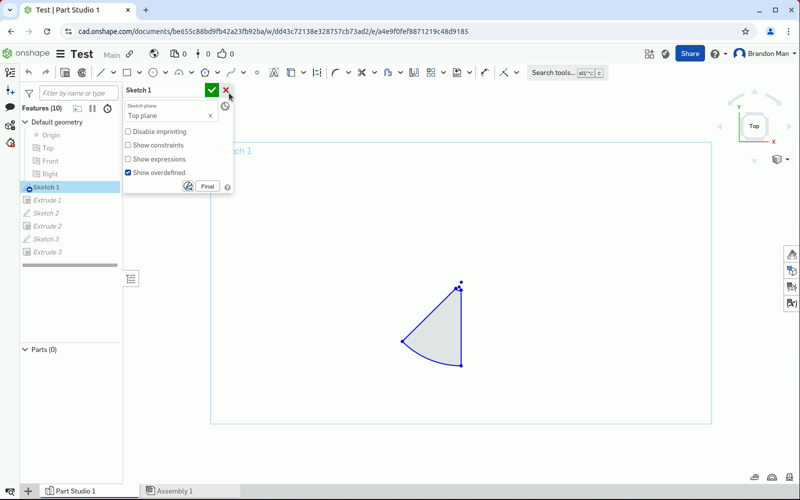
key(shift+s)
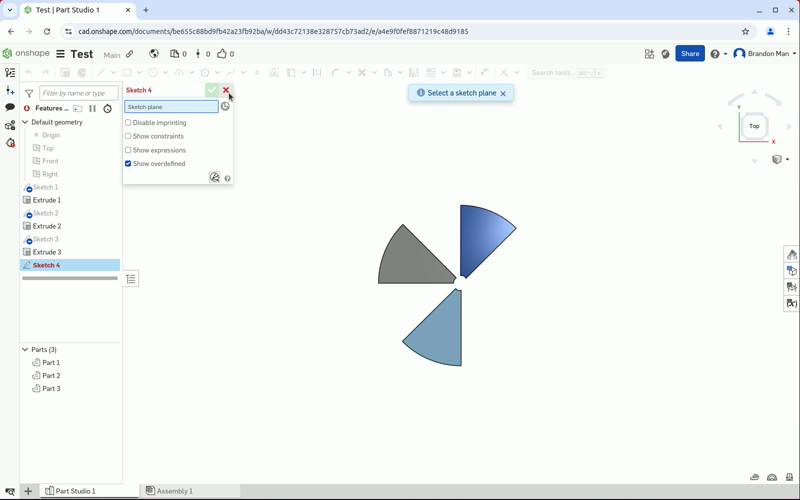
mouse_move(73, 150)
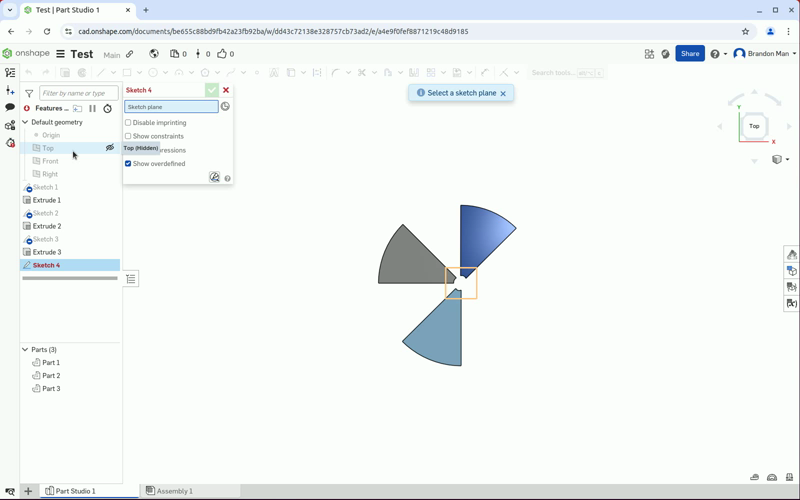
click(73, 150)
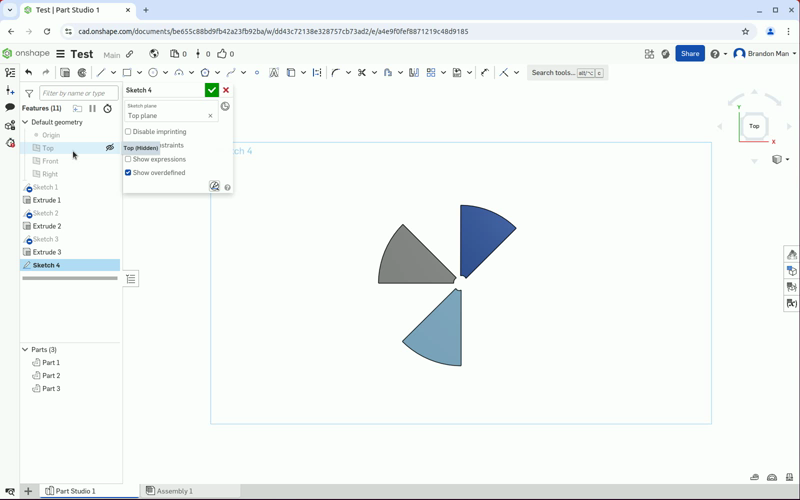
mouse_move(73, 352)
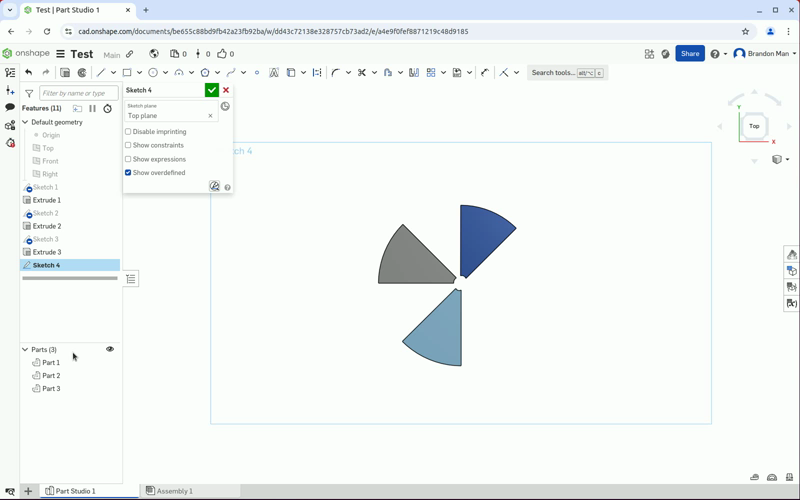
key(y)
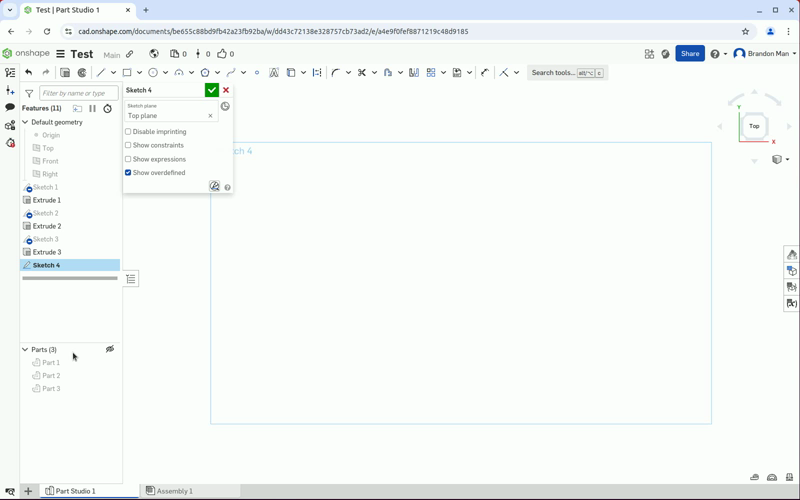
key(l)
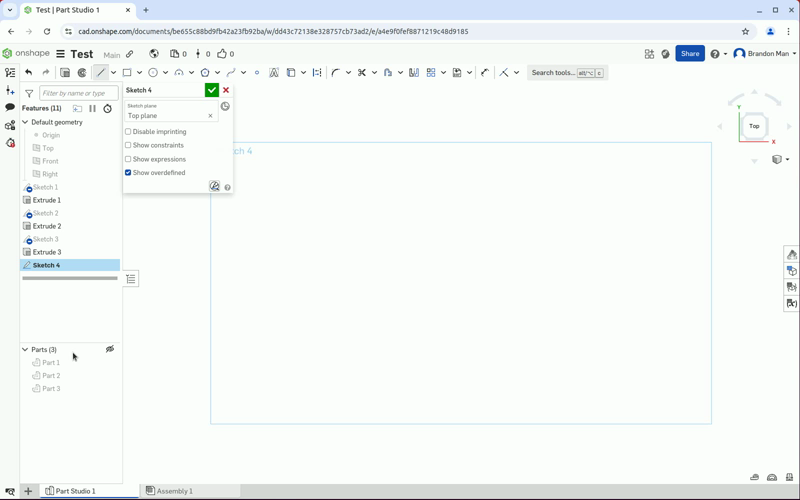
key_down(shift)
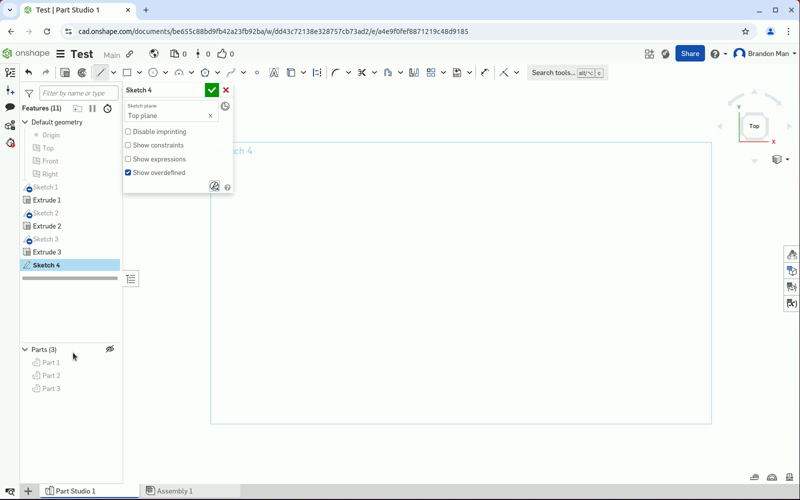
mouse_move(465, 287)
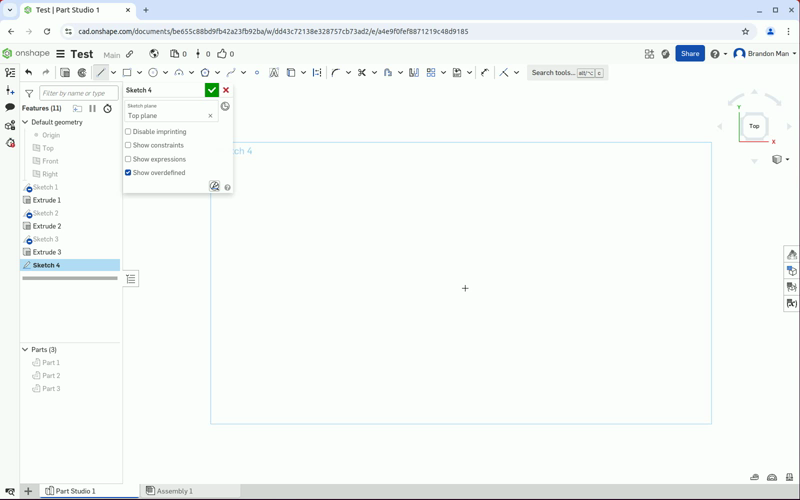
click(465, 287)
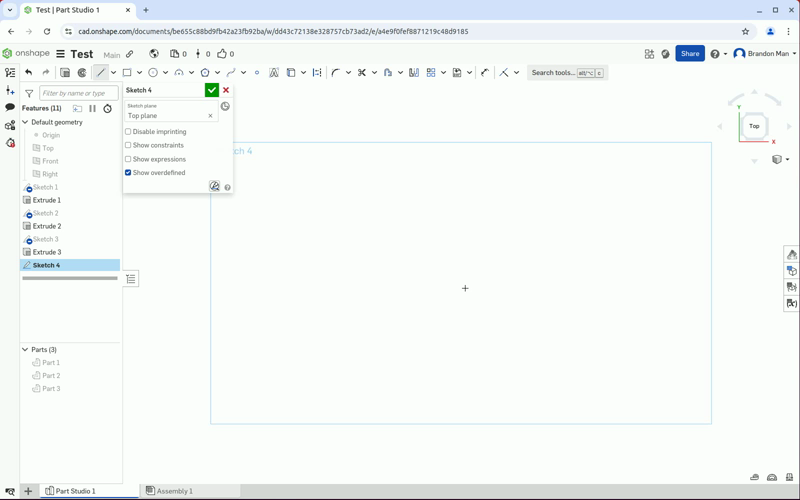
key_up(shift)
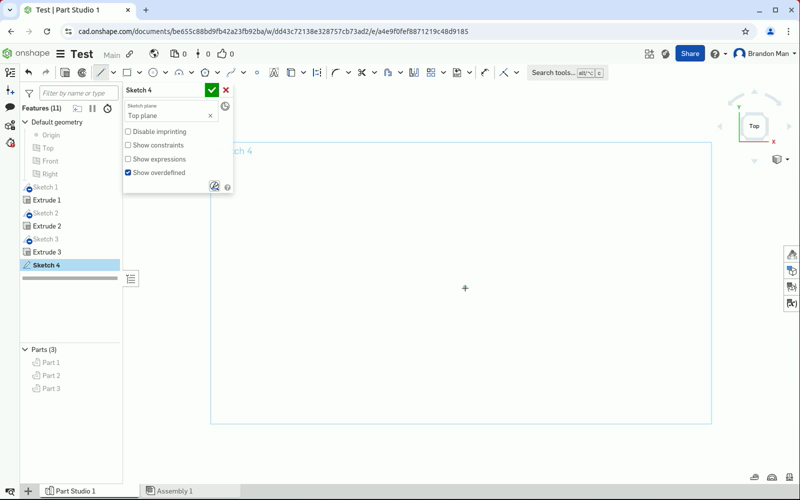
key_down(shift)
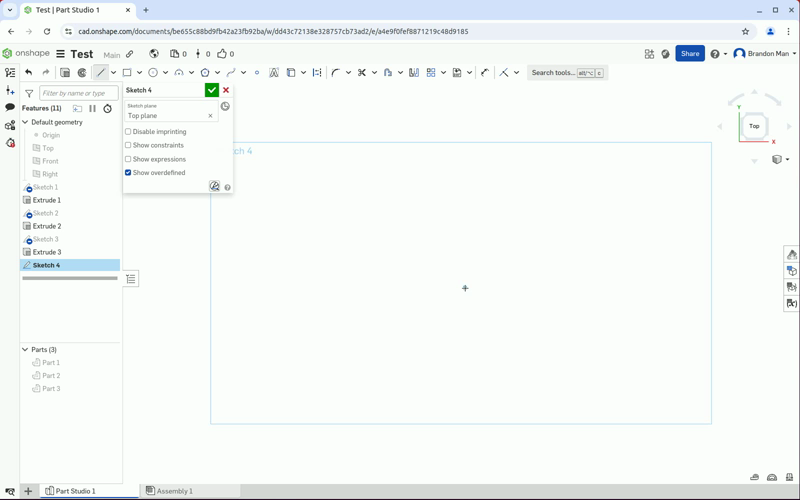
mouse_move(515, 337)
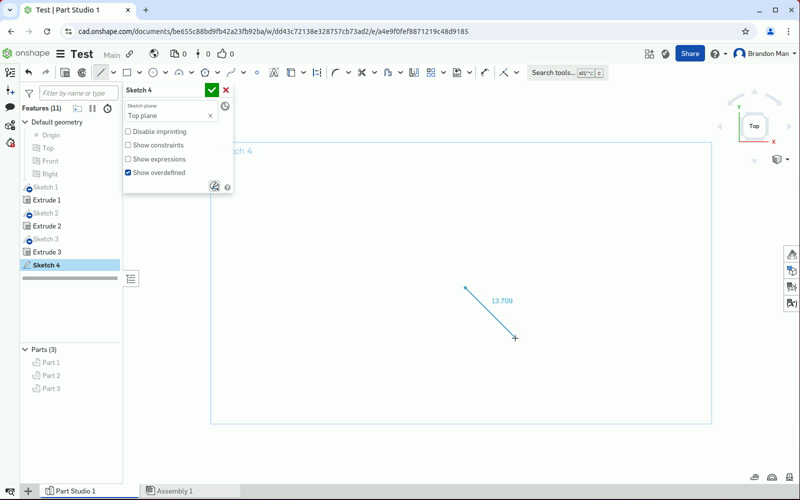
click(515, 337)
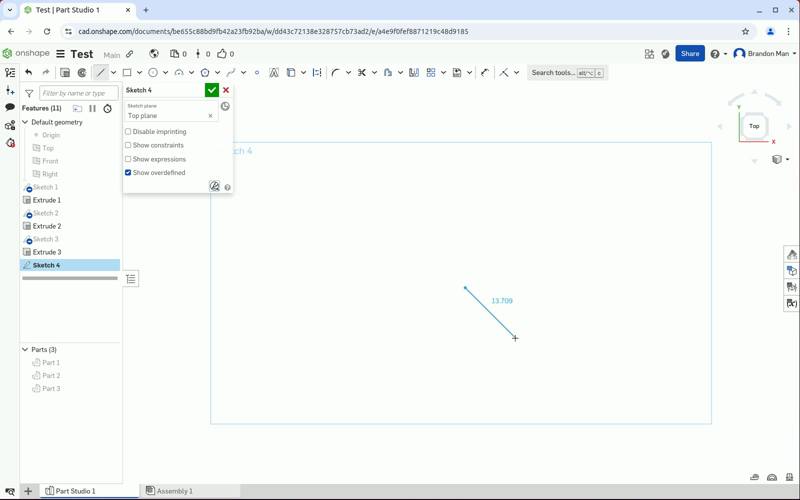
key_up(shift)
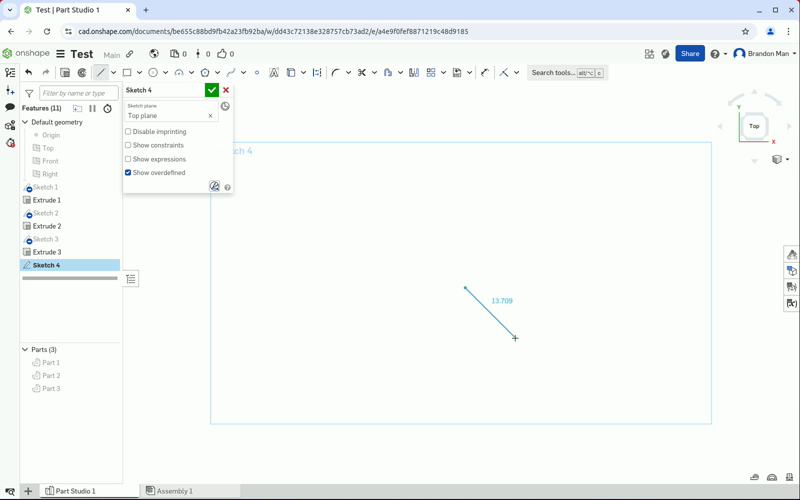
key(esc)
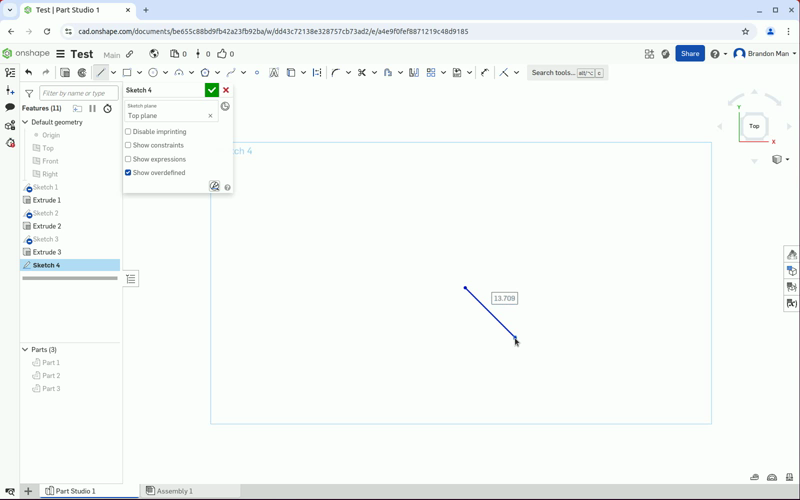
key(a)
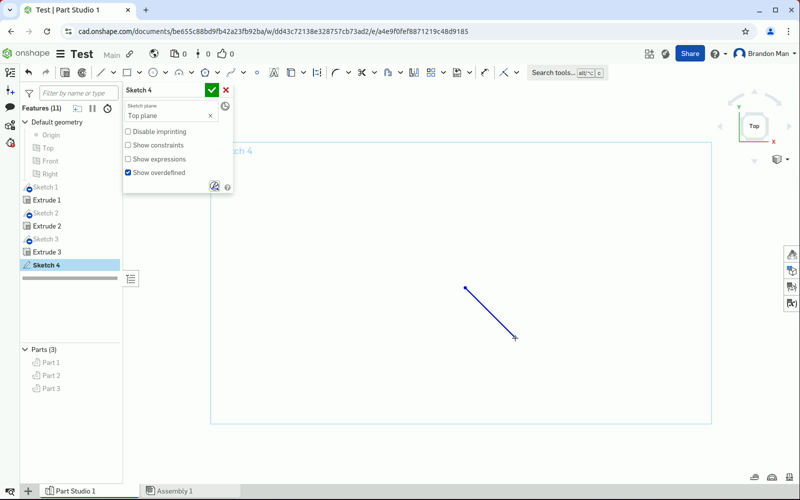
mouse_move(515, 337)
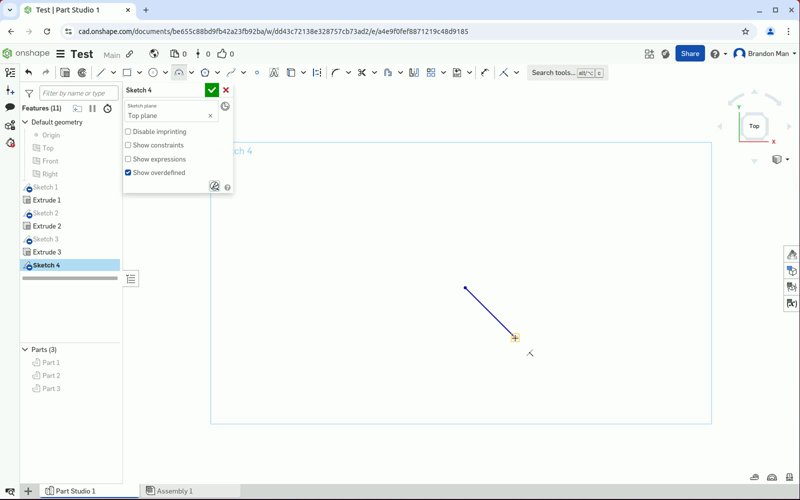
click(515, 337)
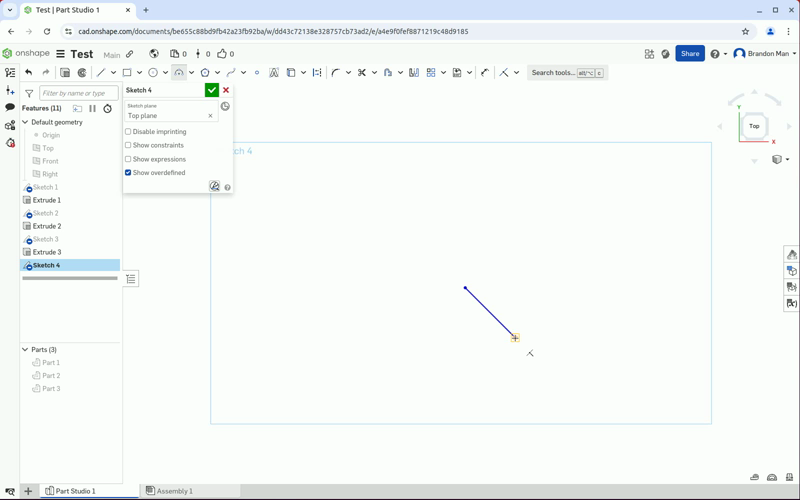
key_down(shift)
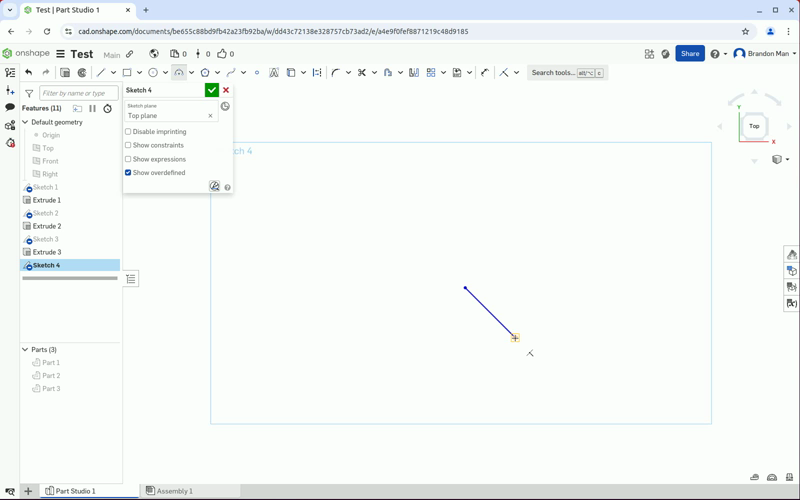
mouse_move(538, 282)
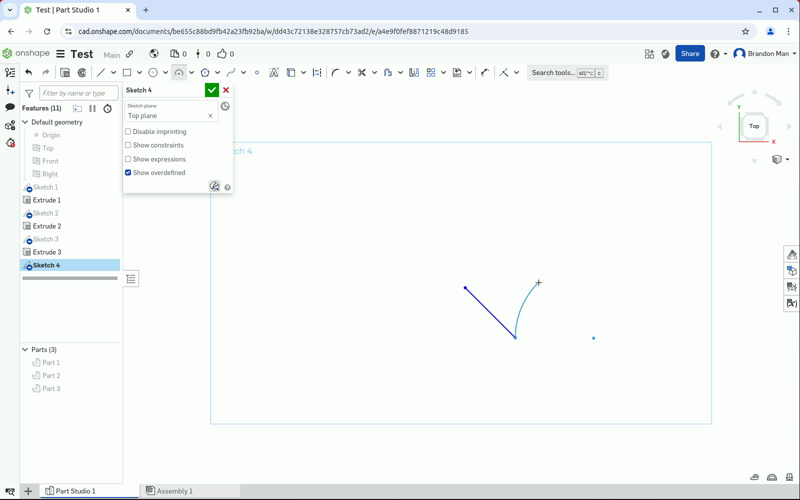
click(538, 282)
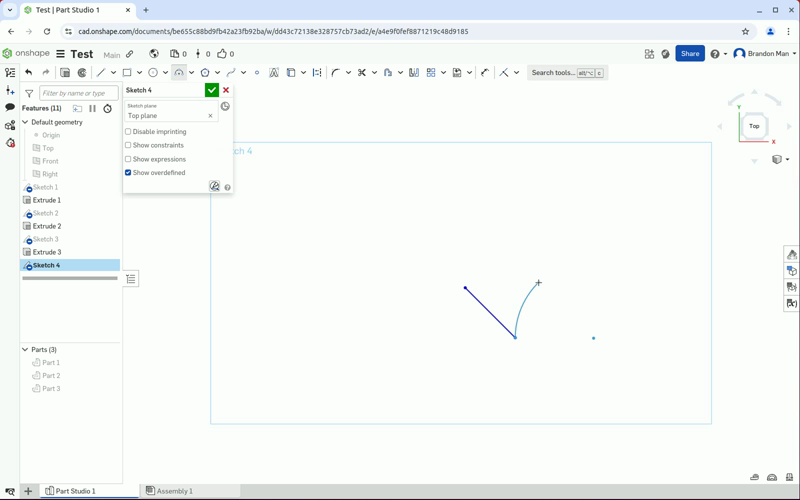
mouse_move(532, 312)
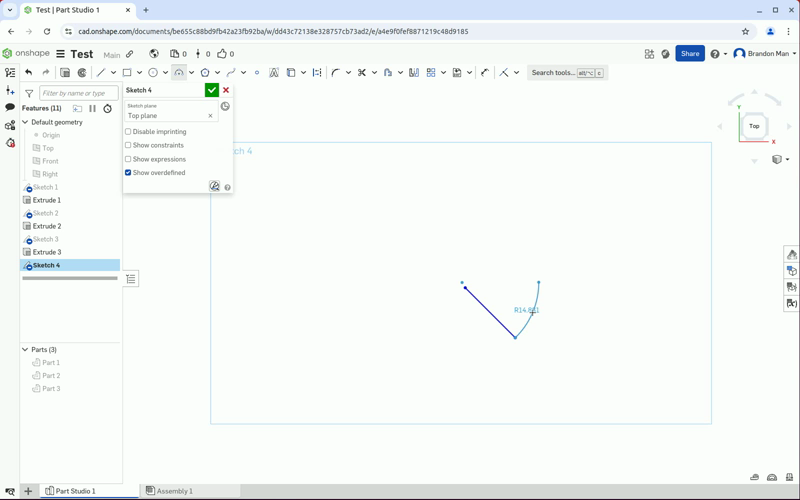
click(532, 312)
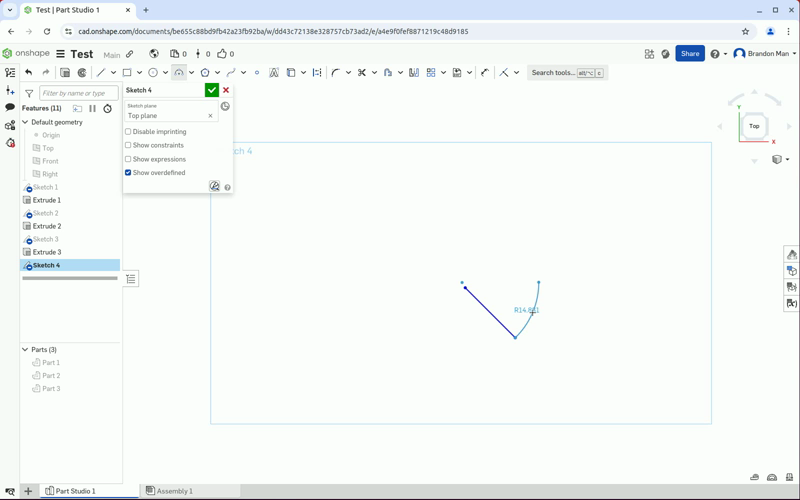
key_up(shift)
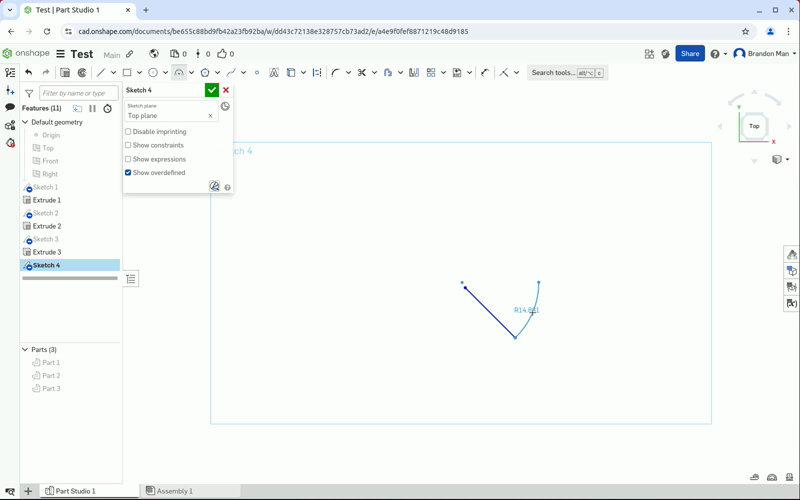
key(esc)
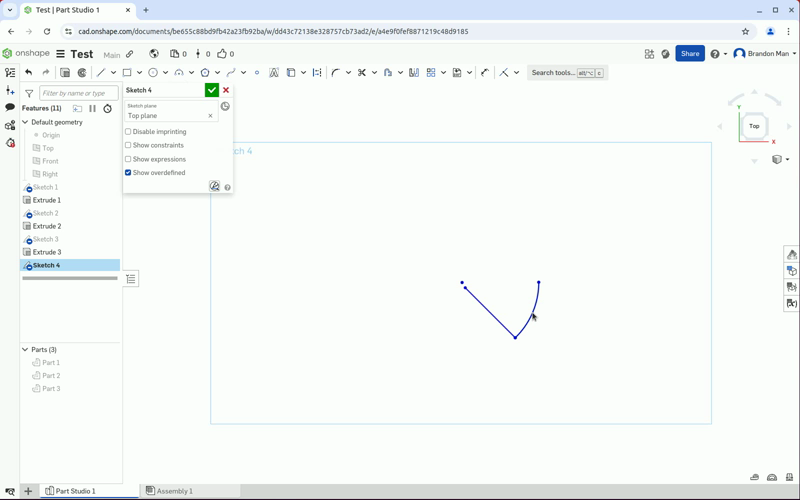
key(l)
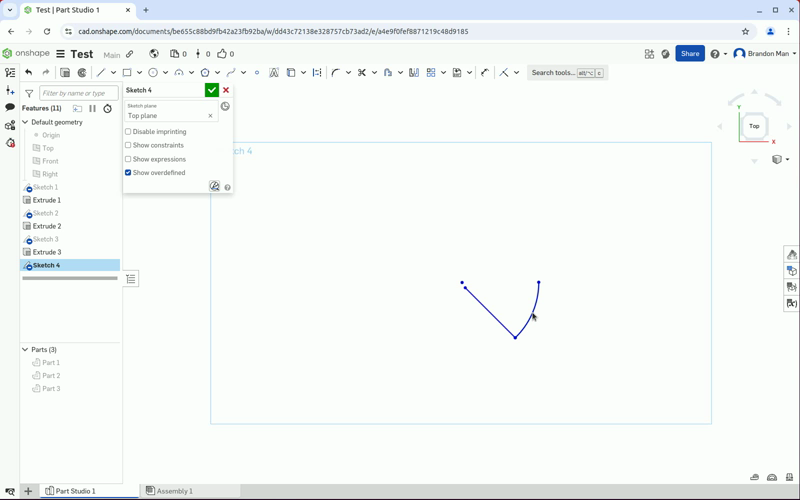
mouse_move(538, 282)
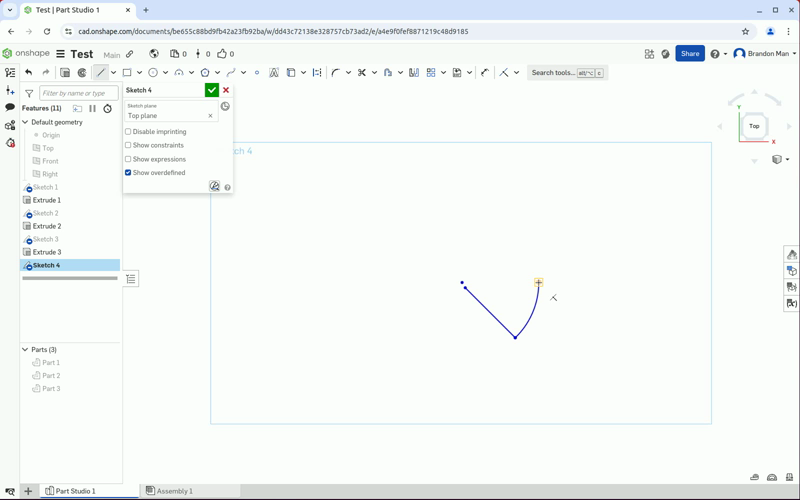
click(538, 282)
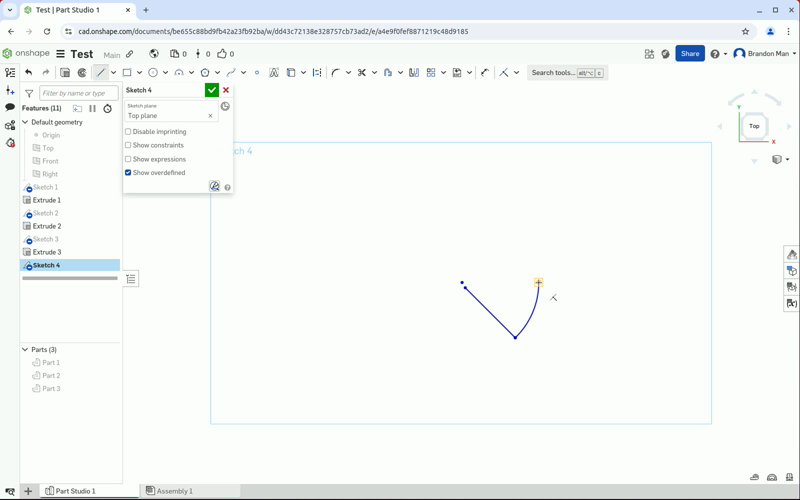
key_down(shift)
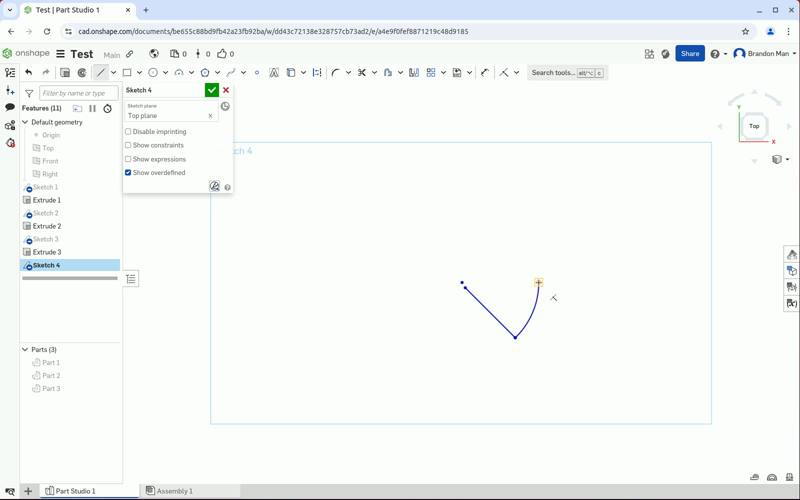
mouse_move(467, 282)
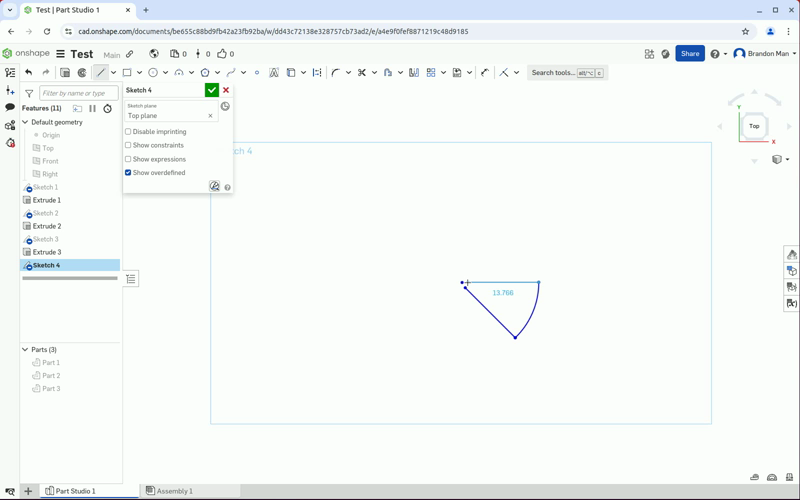
click(467, 282)
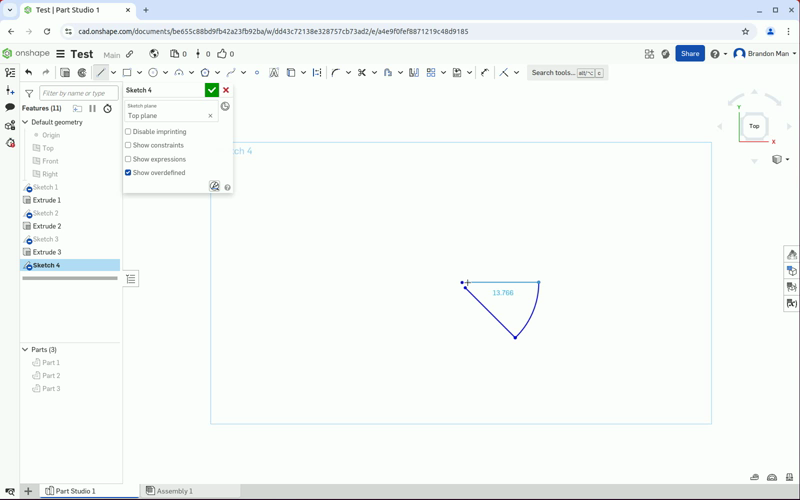
key_up(shift)
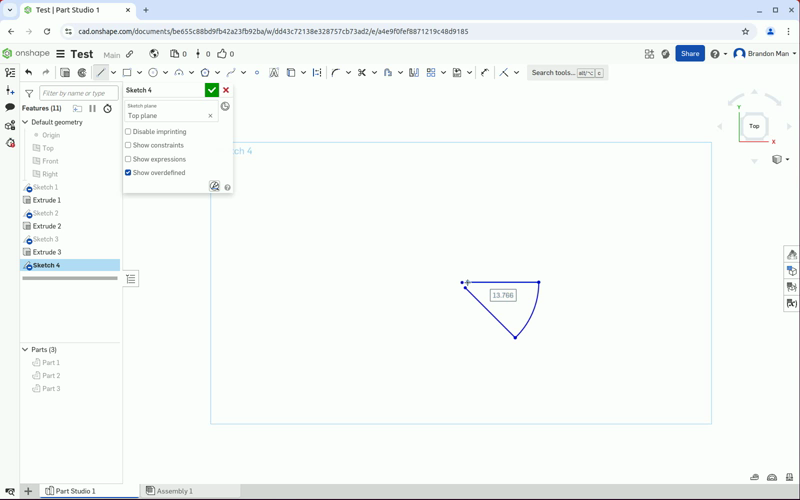
key(esc)
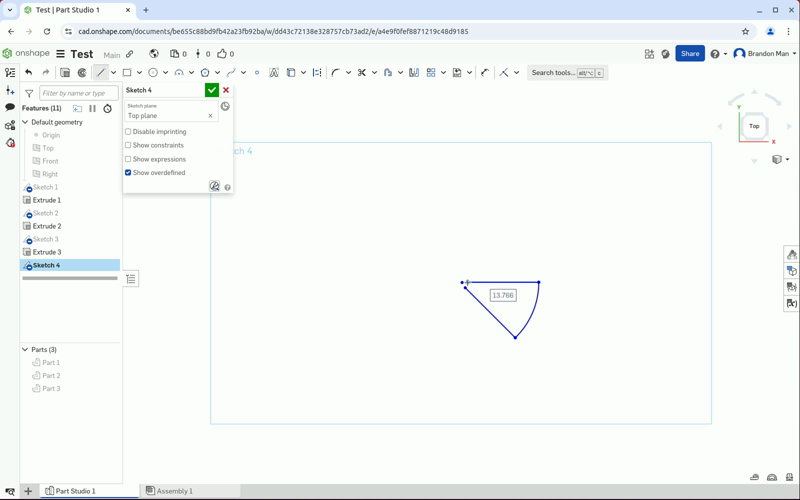
key(a)
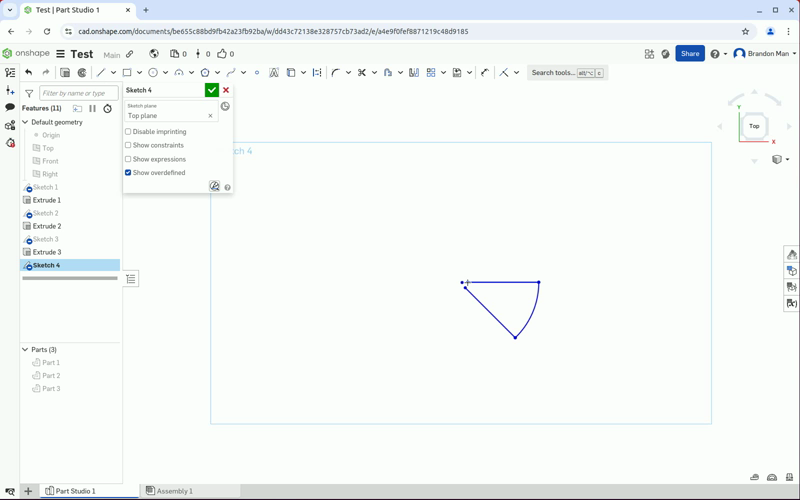
mouse_move(467, 282)
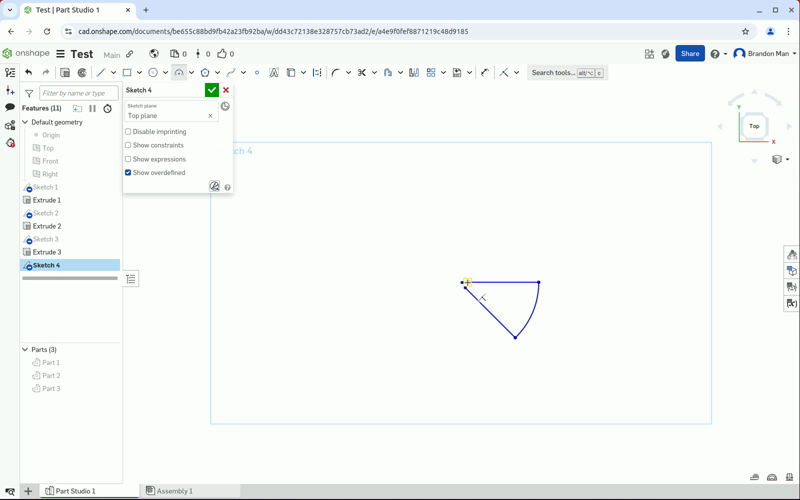
click(467, 282)
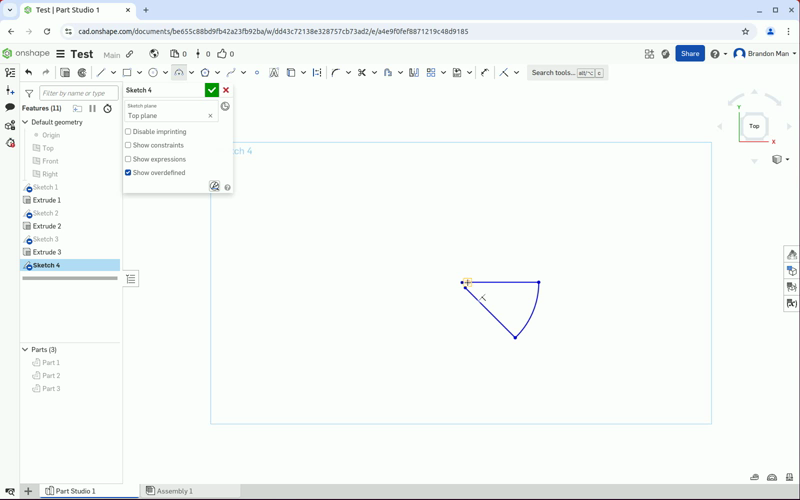
mouse_move(465, 287)
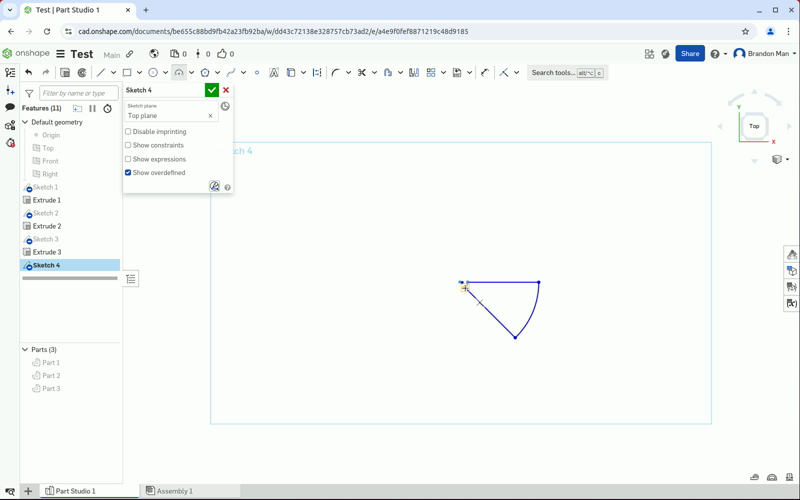
scroll(6)
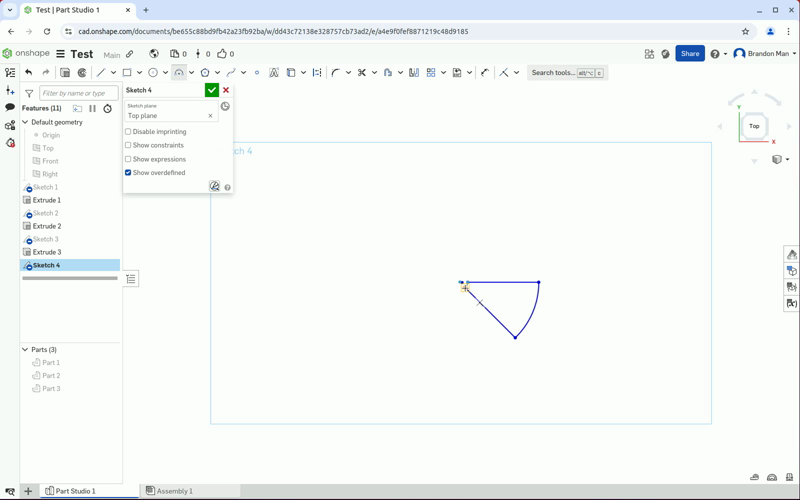
scroll(6)
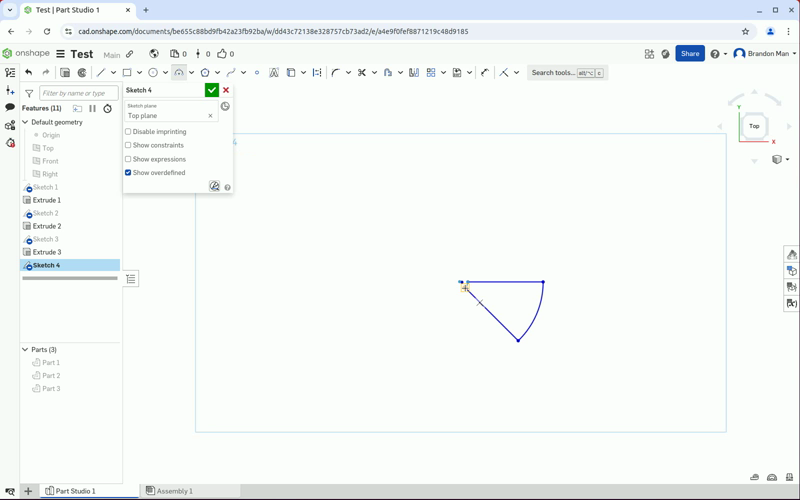
scroll(6)
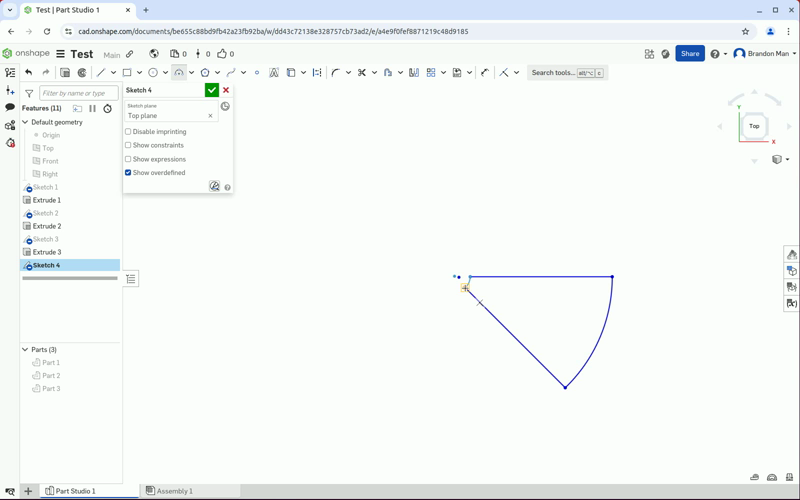
scroll(6)
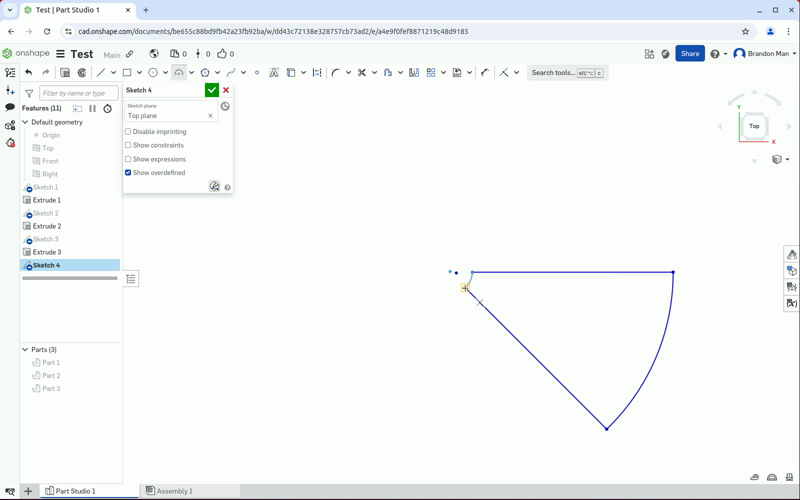
scroll(6)
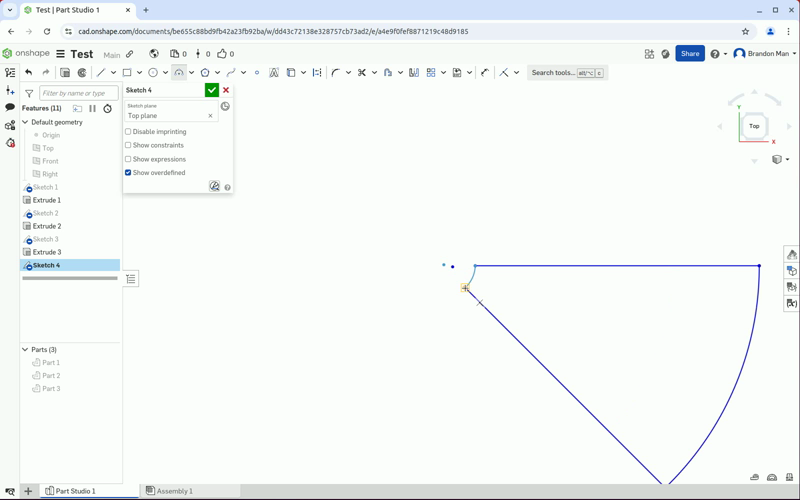
scroll(6)
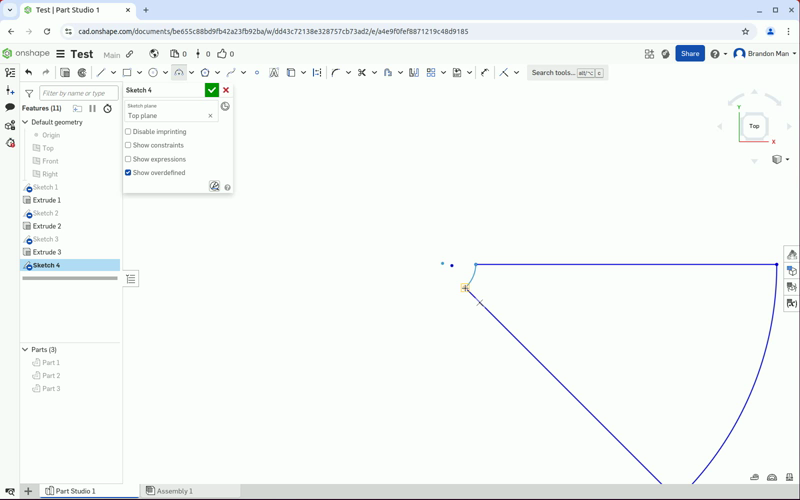
scroll(6)
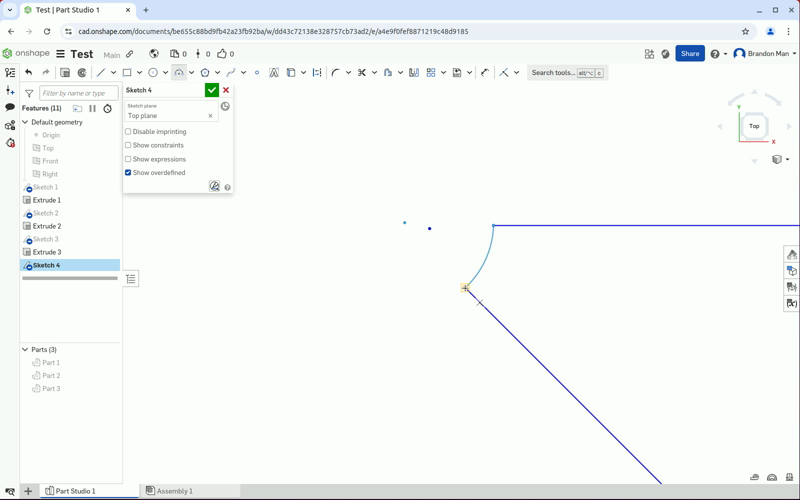
click(465, 287)
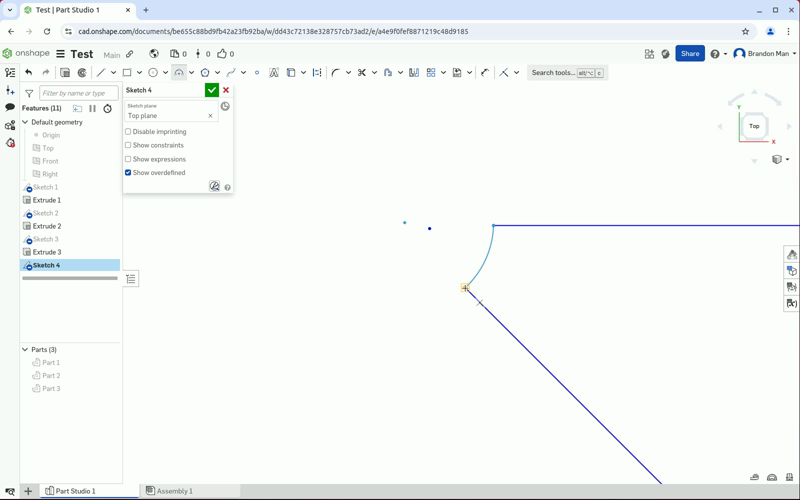
scroll(-6)
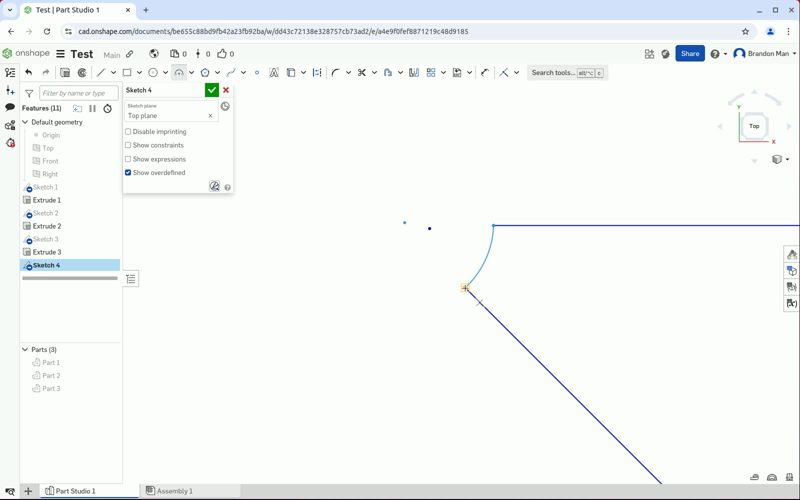
scroll(-6)
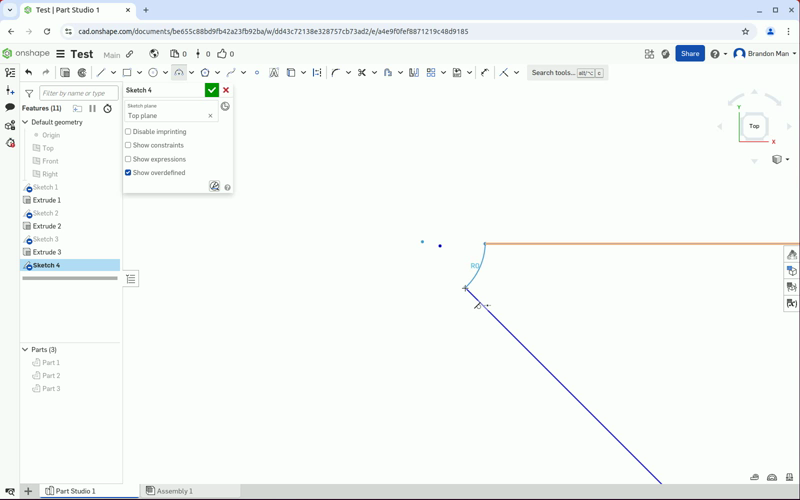
scroll(-6)
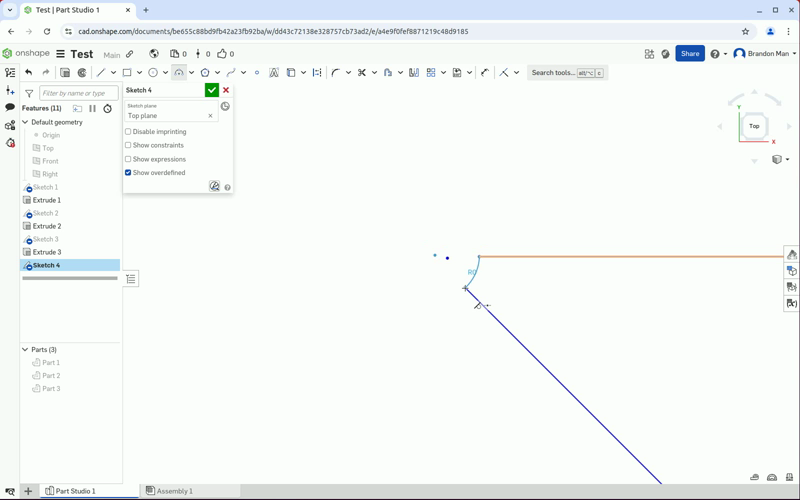
scroll(-6)
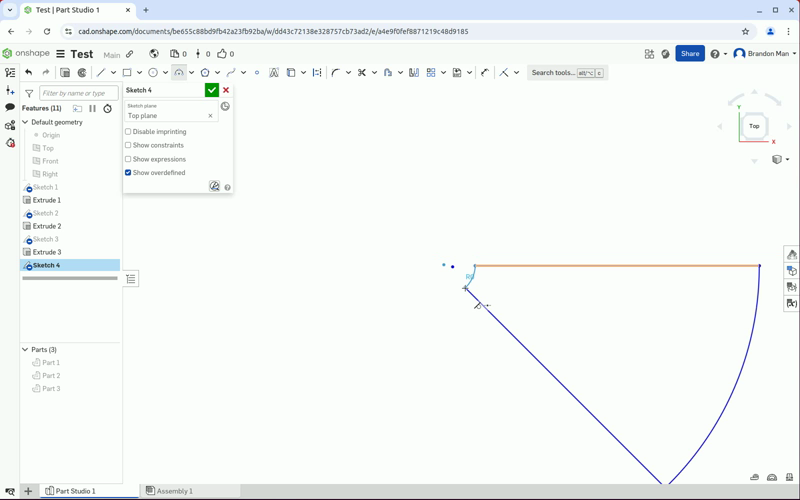
scroll(-6)
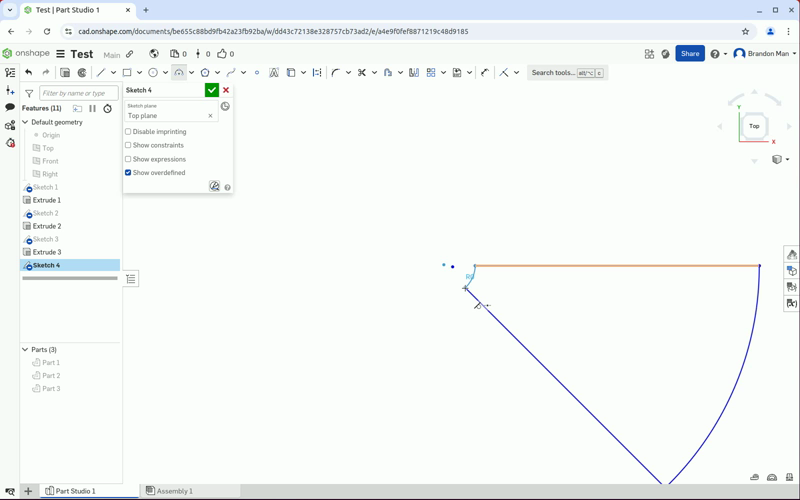
scroll(-6)
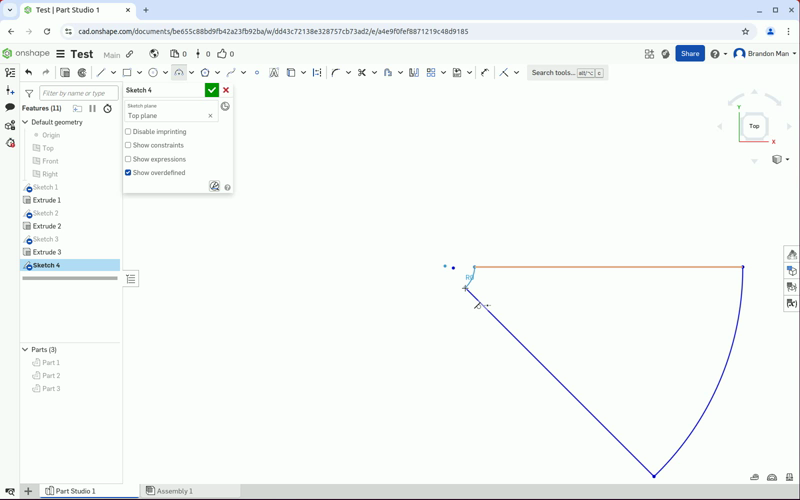
scroll(-6)
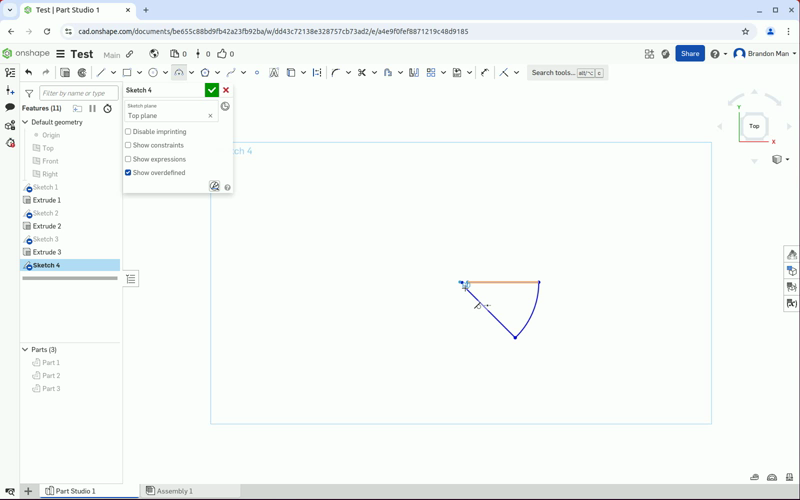
key_down(shift)
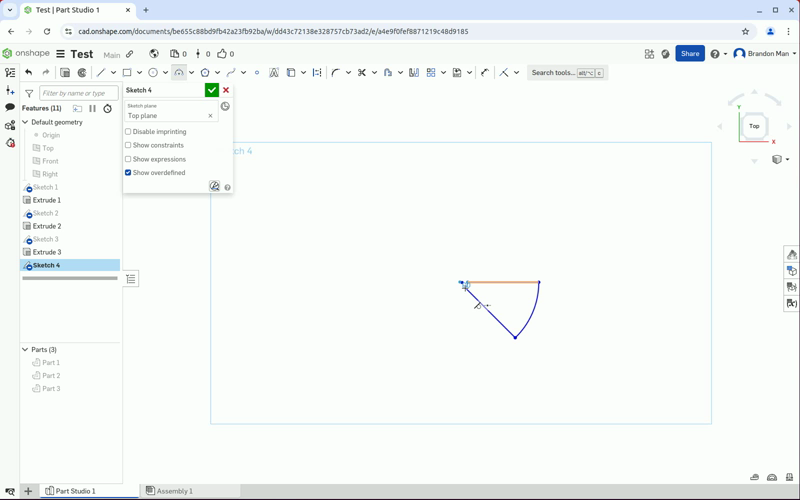
mouse_move(467, 285)
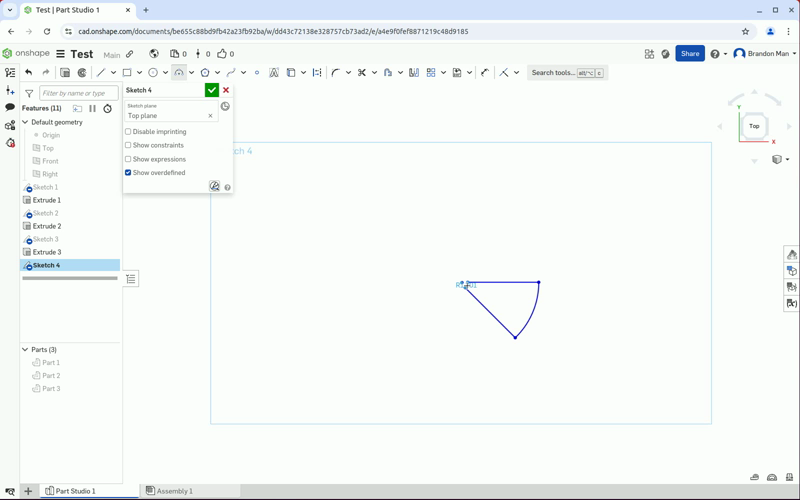
scroll(6)
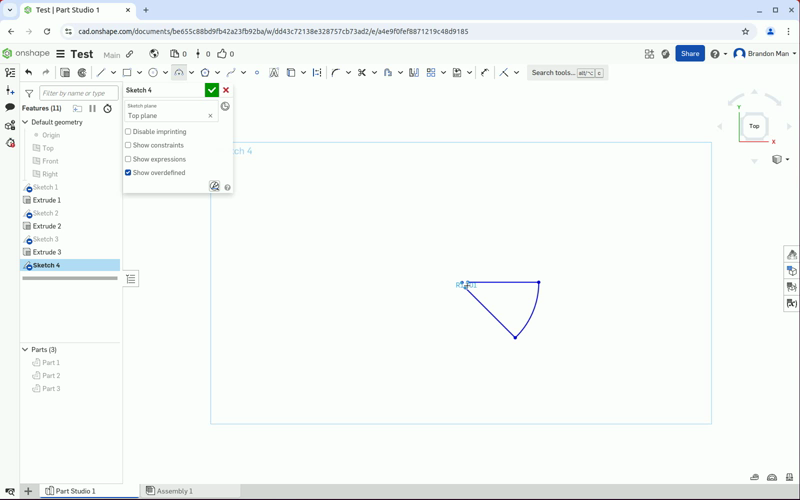
scroll(6)
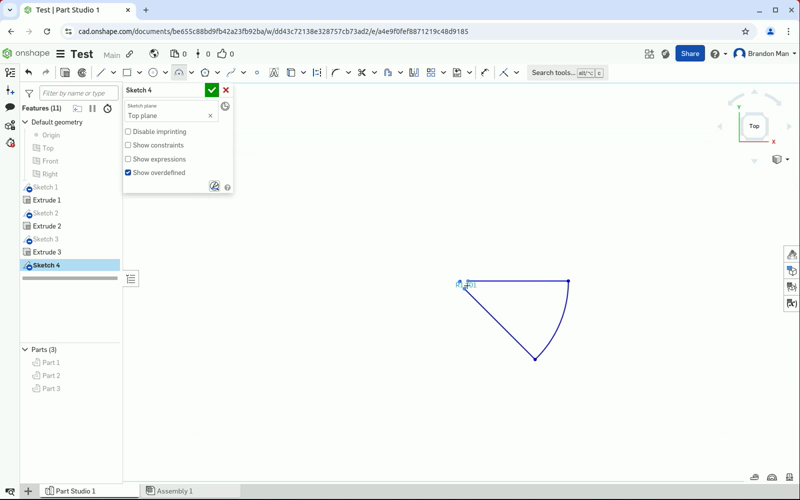
scroll(6)
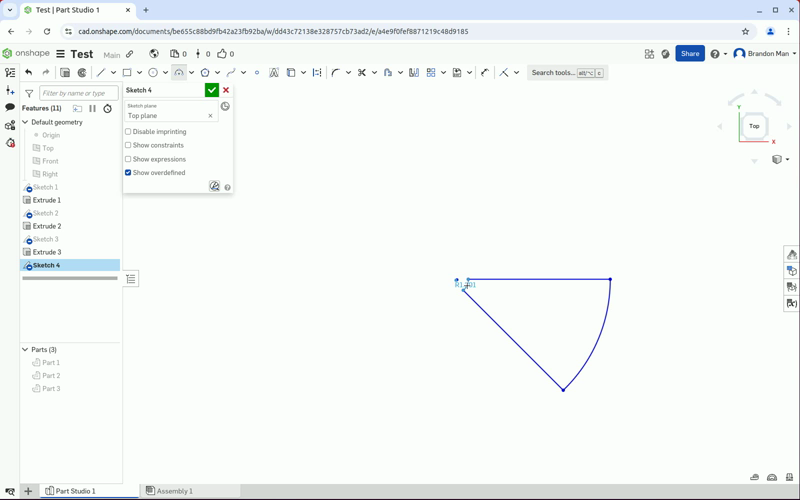
scroll(6)
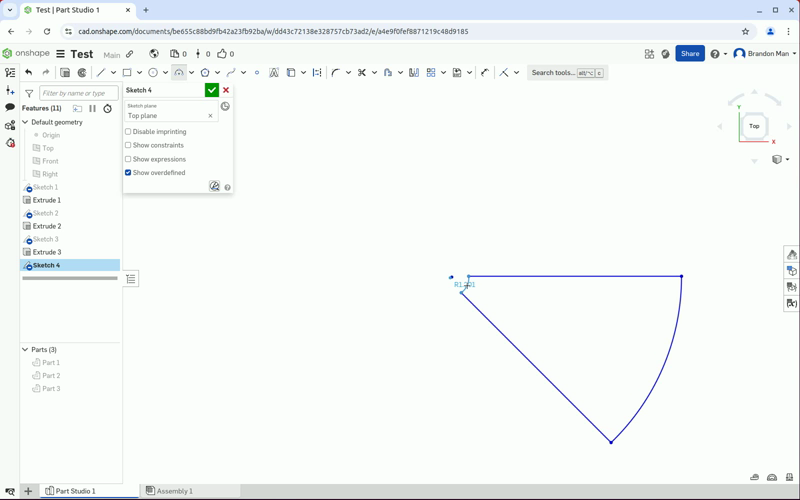
scroll(6)
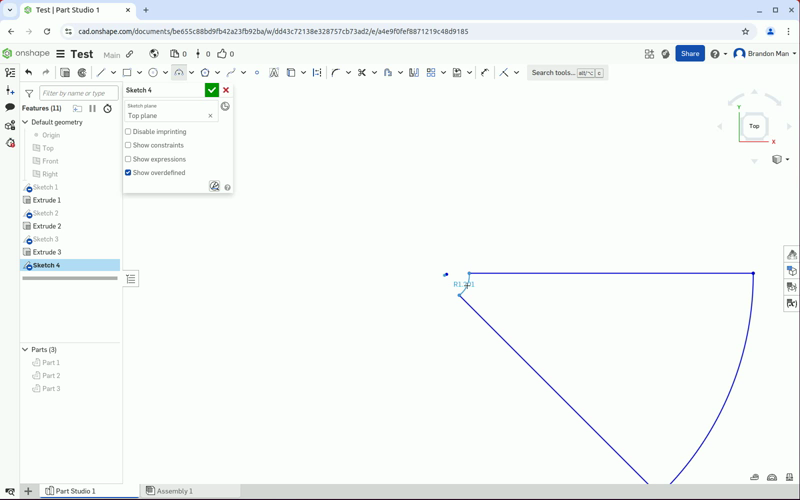
scroll(6)
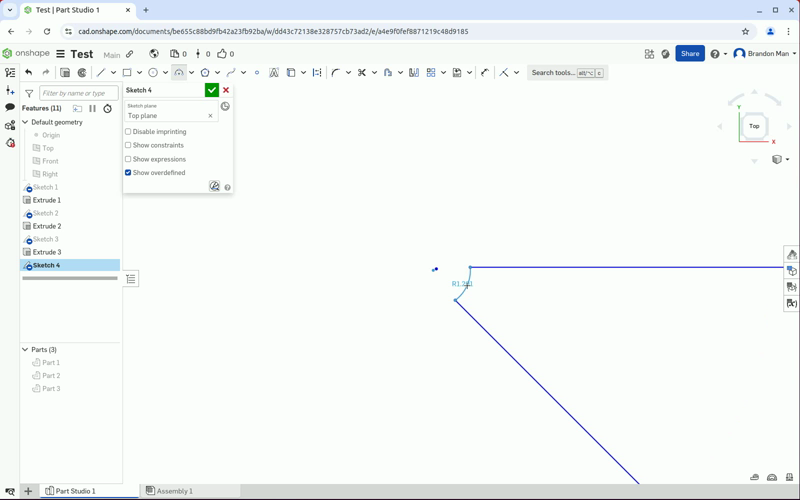
scroll(6)
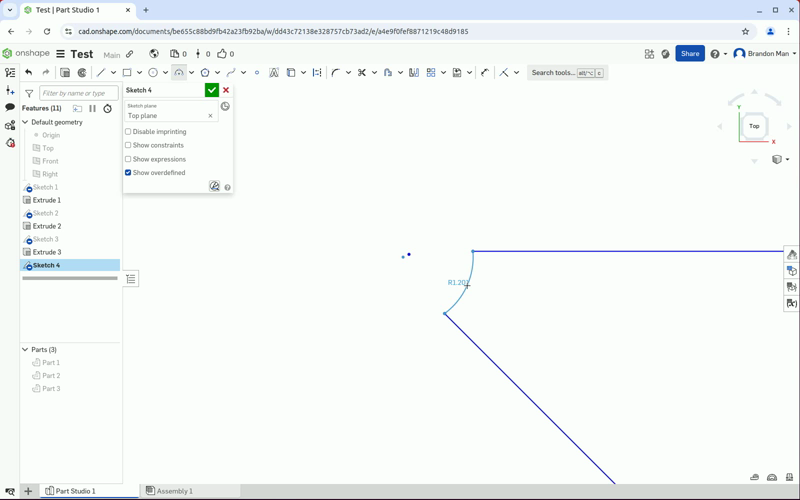
click(467, 285)
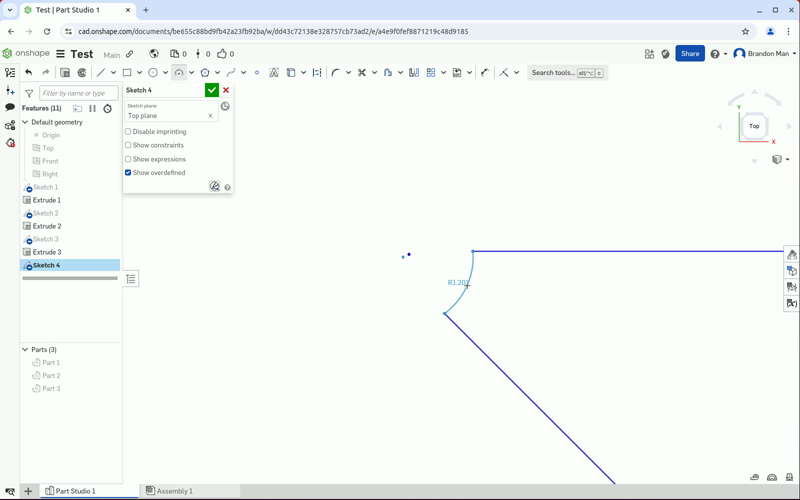
scroll(-6)
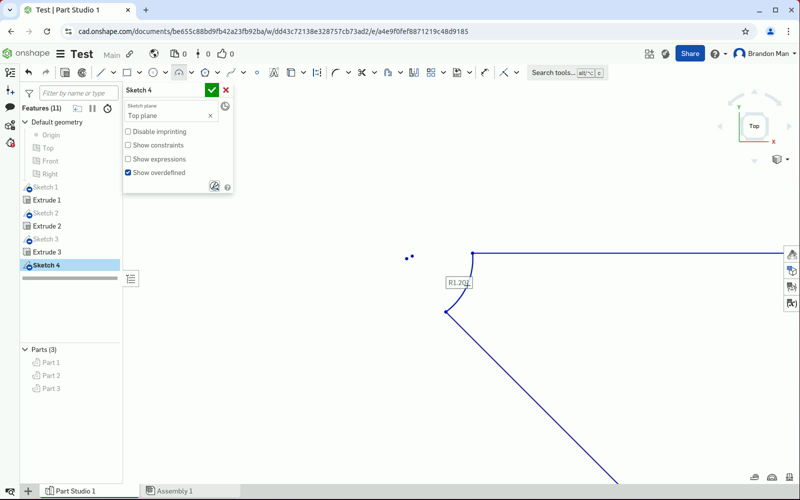
scroll(-6)
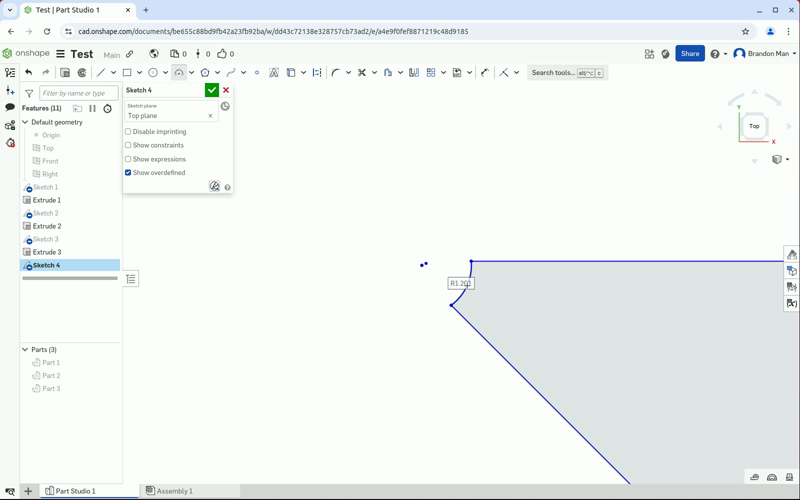
scroll(-6)
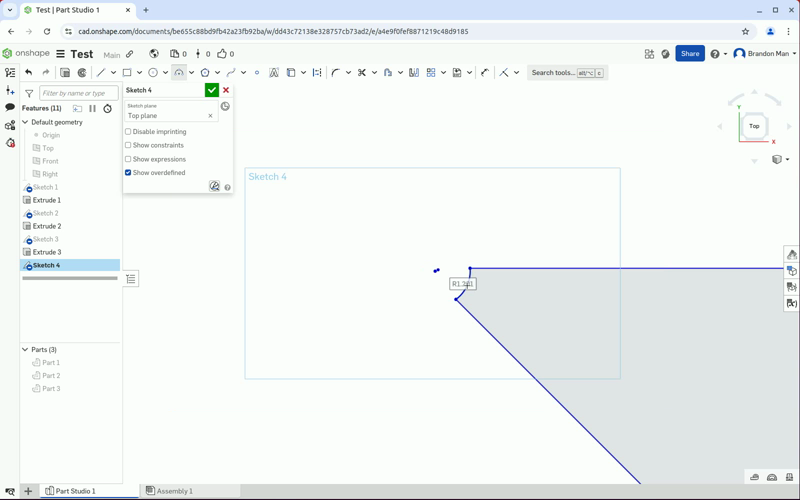
scroll(-6)
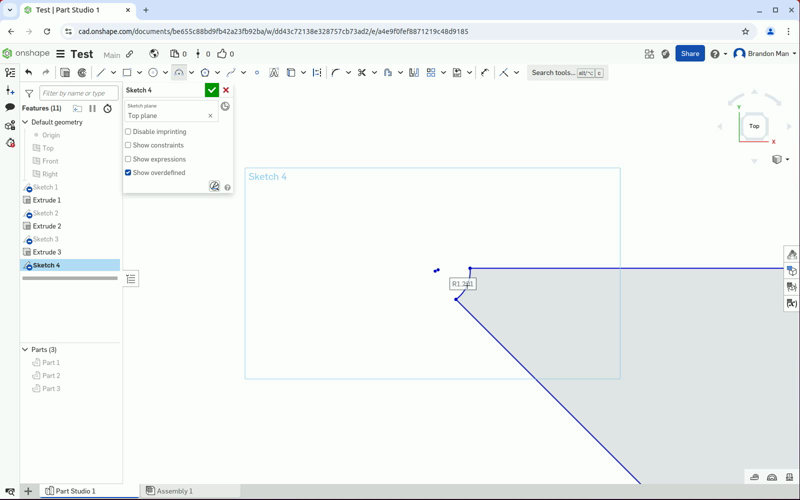
scroll(-6)
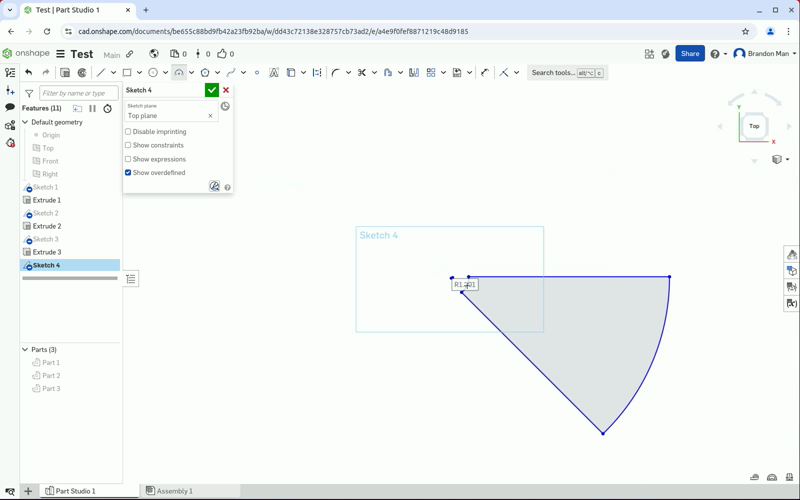
scroll(-6)
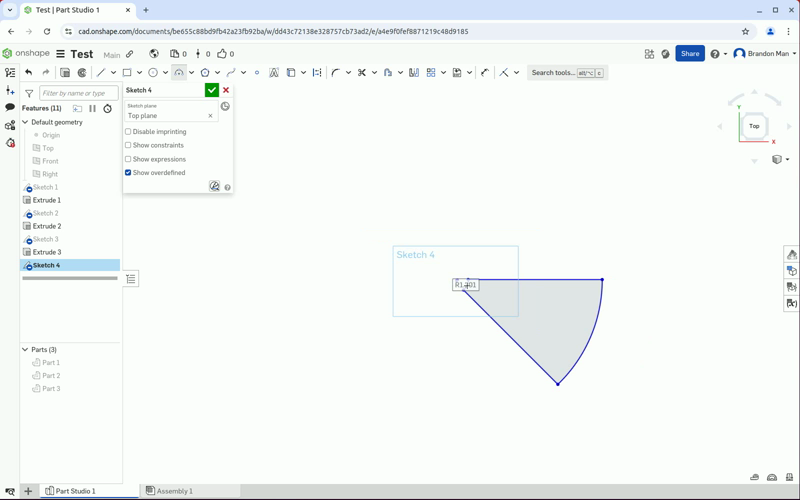
scroll(-6)
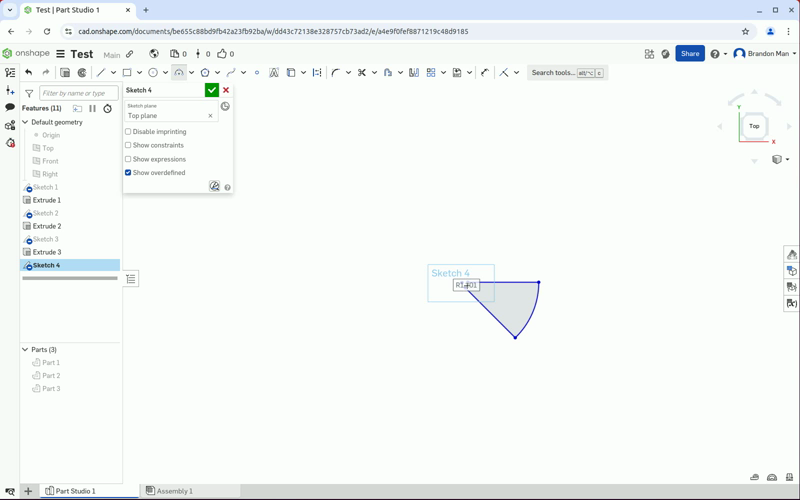
key_up(shift)
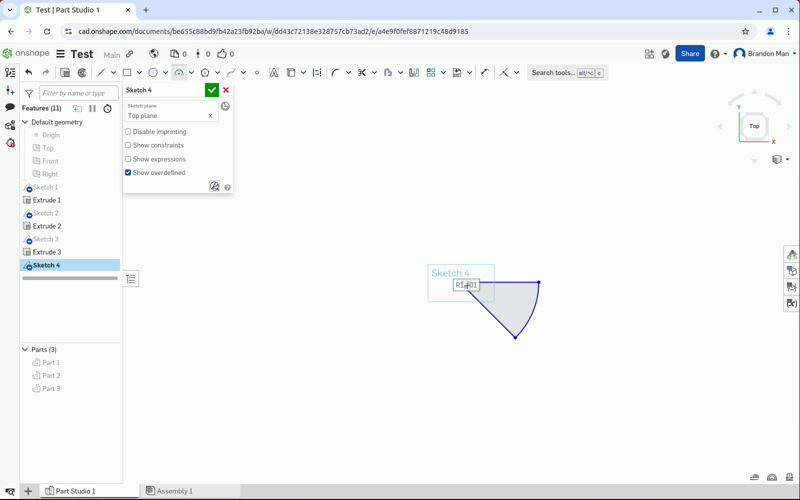
key(esc)
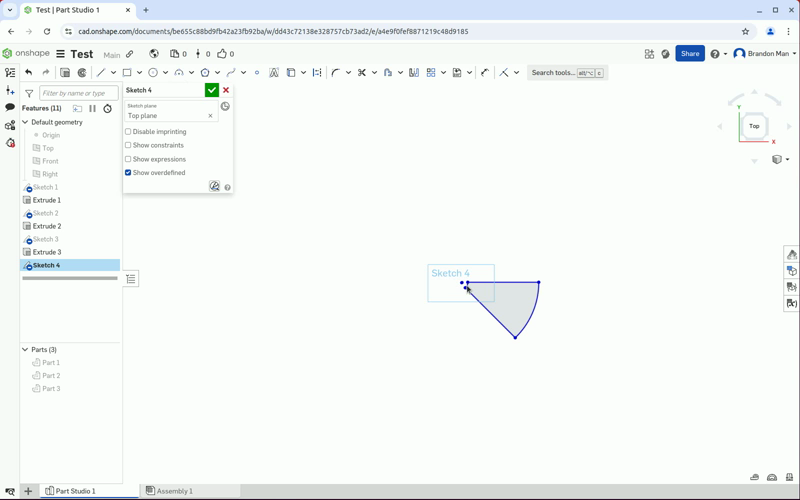
mouse_move(470, 287)
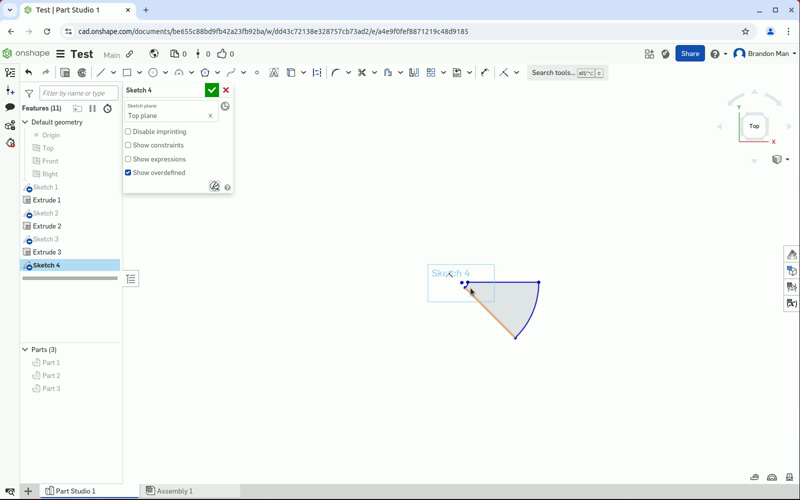
click(470, 287)
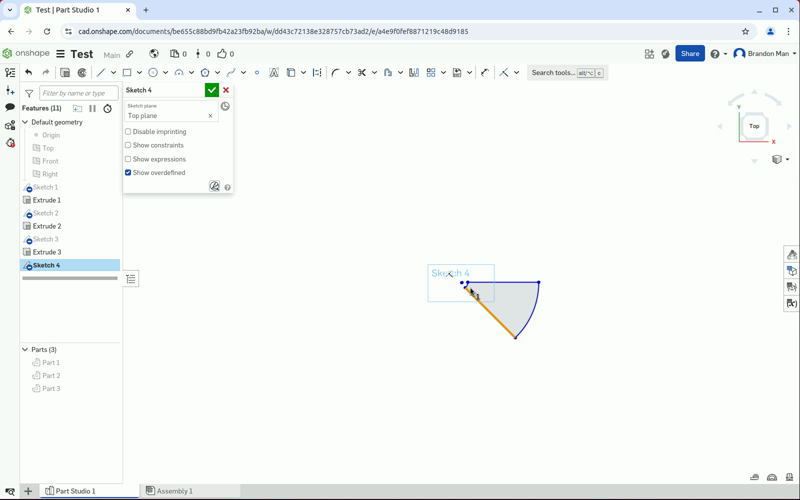
mouse_move(73, 352)
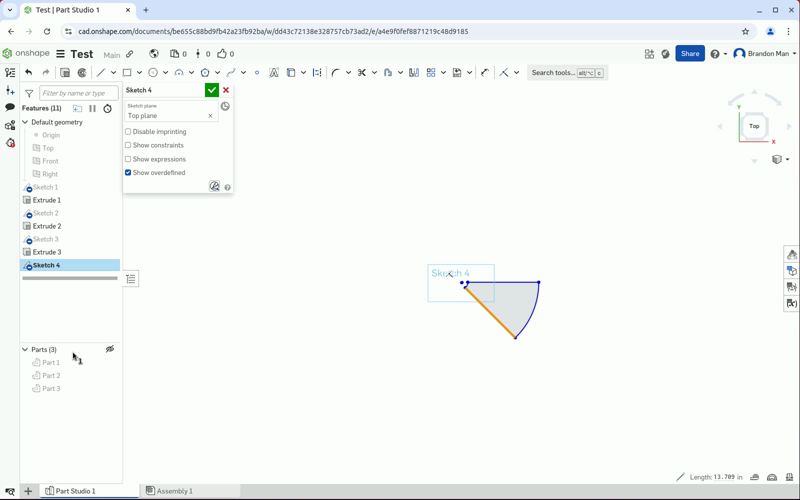
key(shift+y)
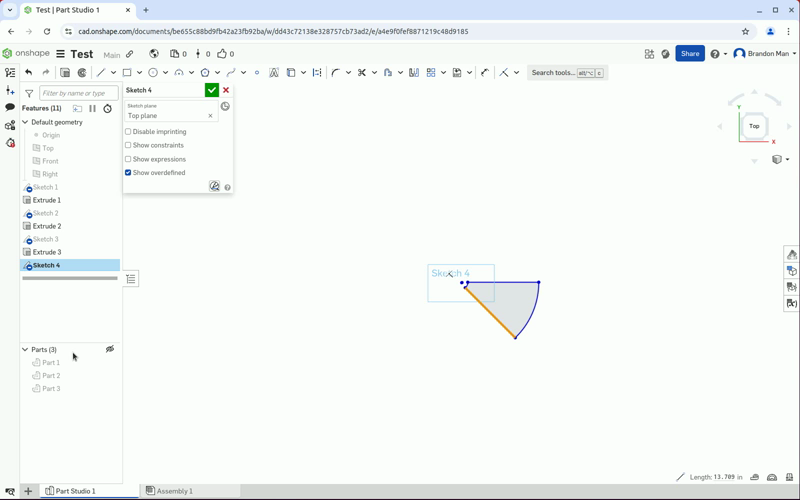
key(shift+e)
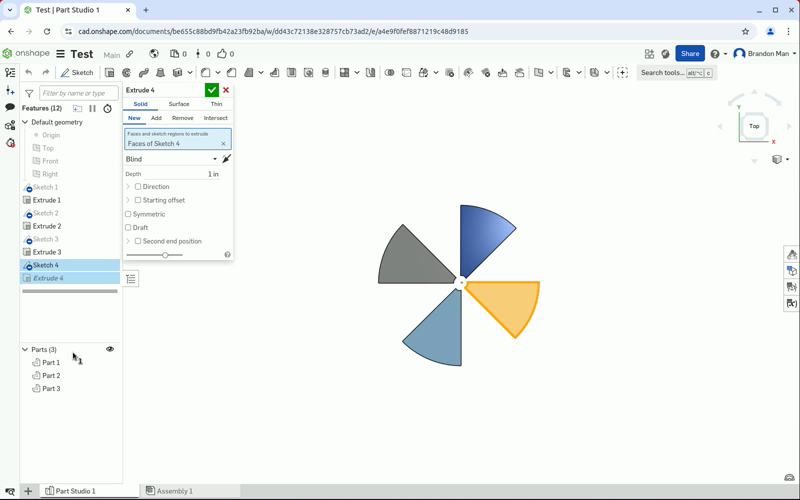
mouse_move(143, 106)
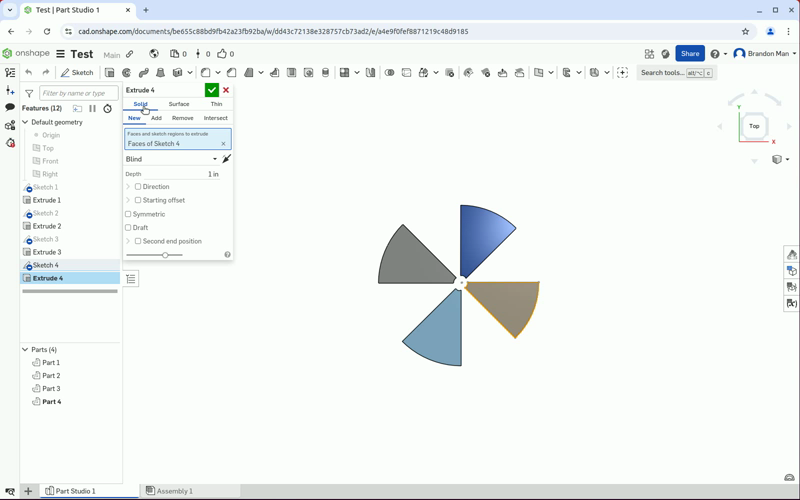
click(143, 106)
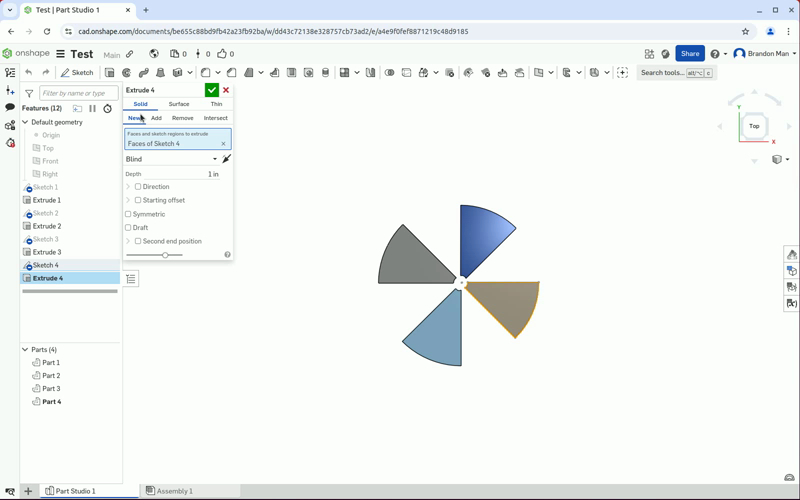
mouse_move(137, 120)
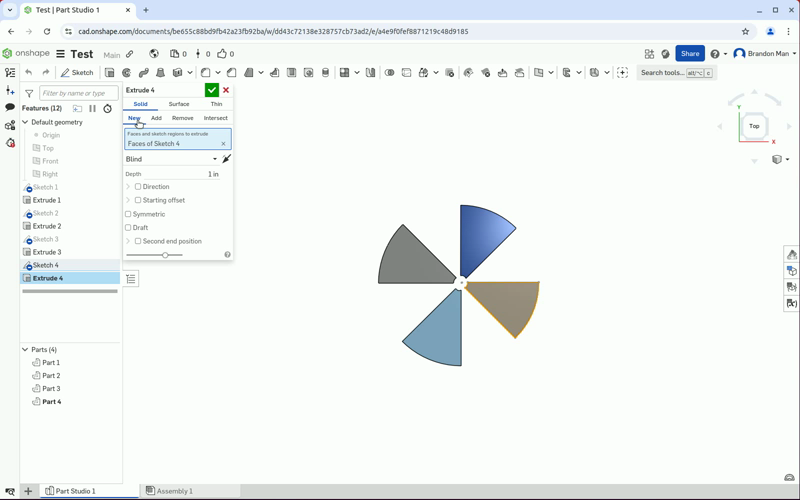
click(137, 120)
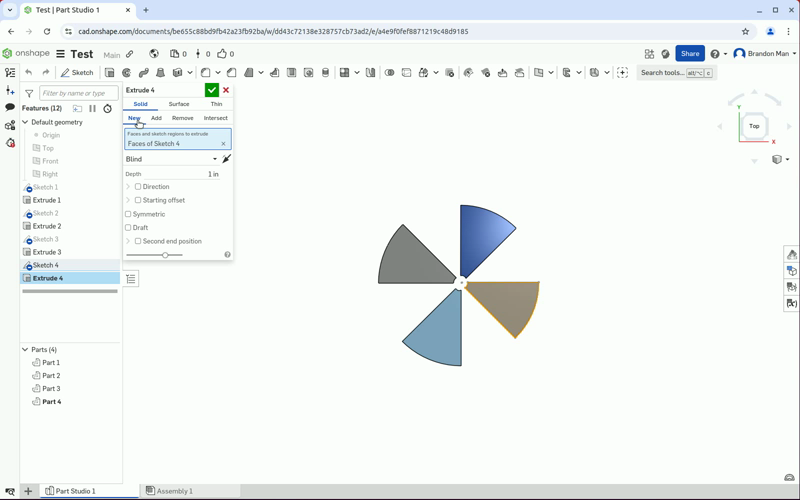
key(tab, 4)
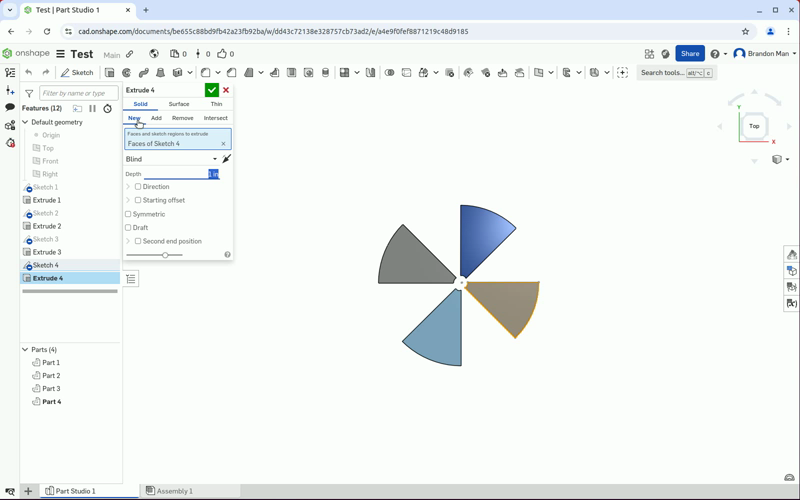
text(23.108)
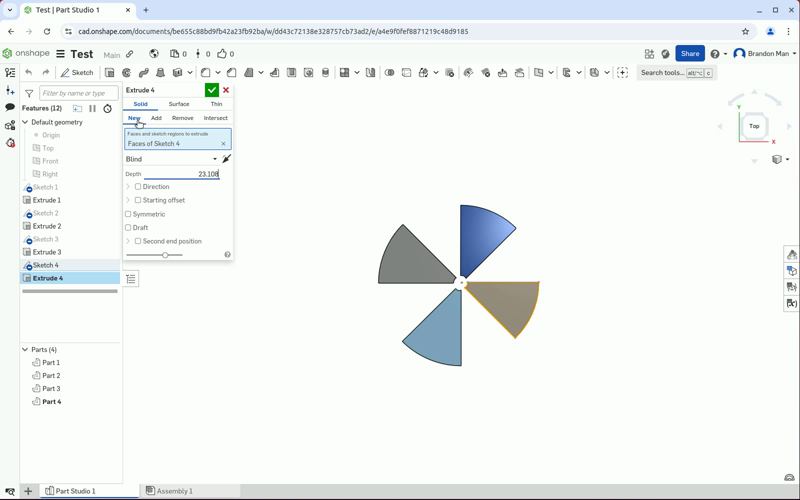
key(enter)
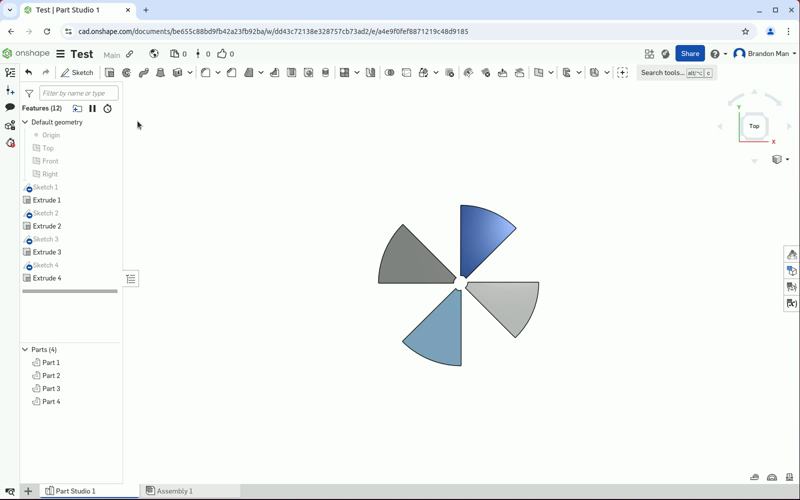
key(shift+h)
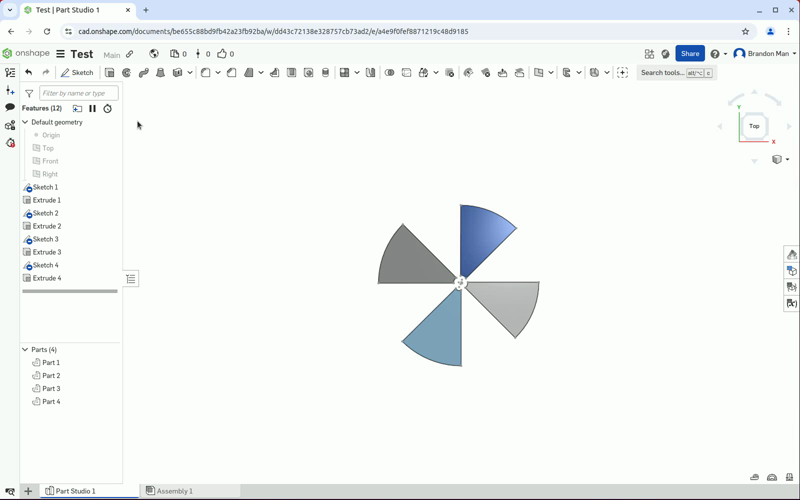
key(shift+h)
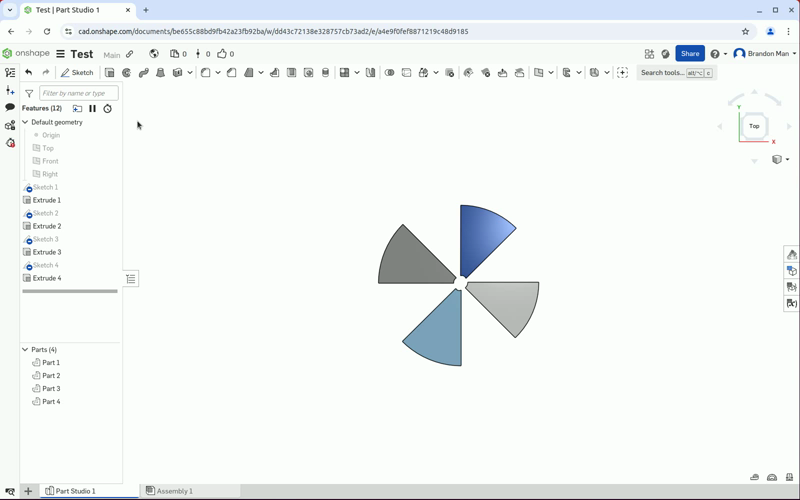
mouse_move(73, 189)
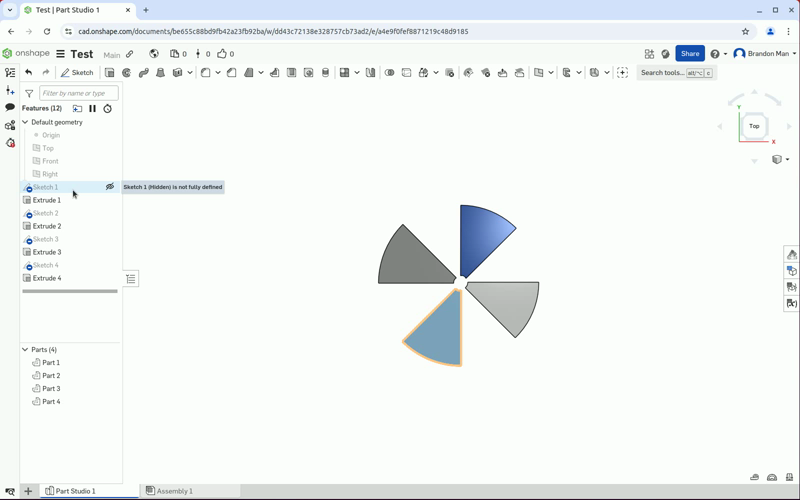
click(73, 189)
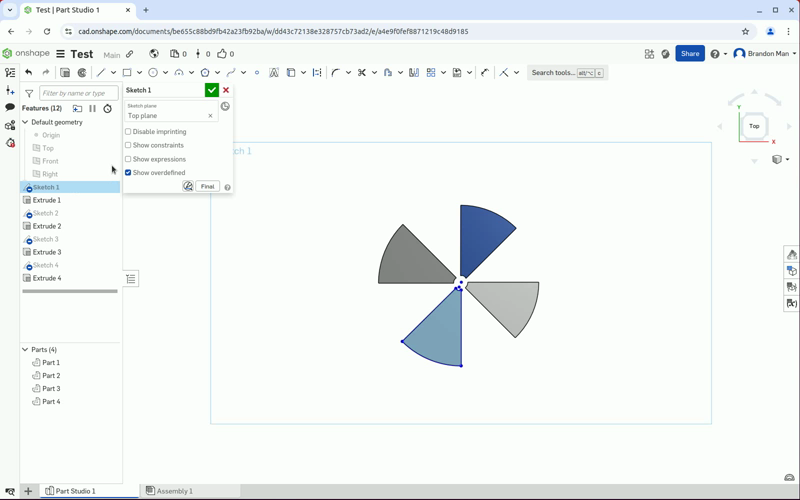
mouse_move(229, 92)
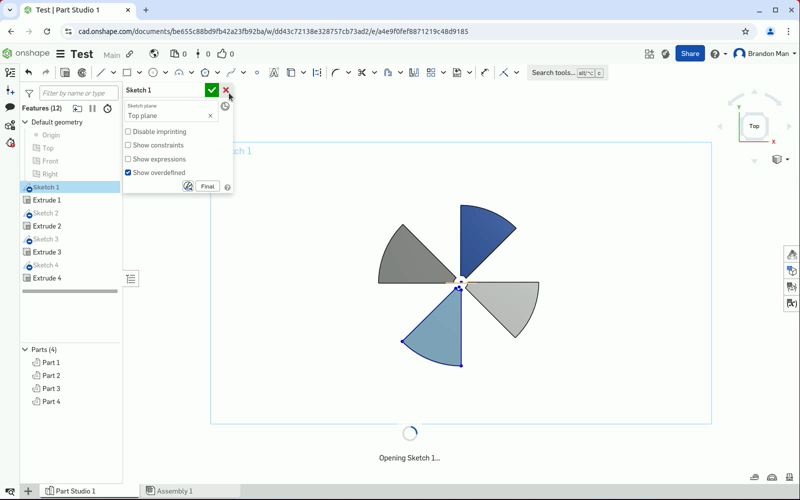
click(229, 92)
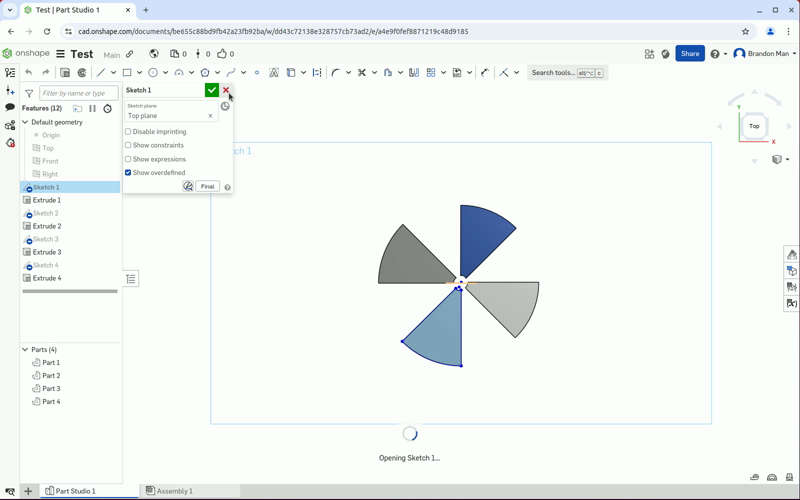
key(shift+s)
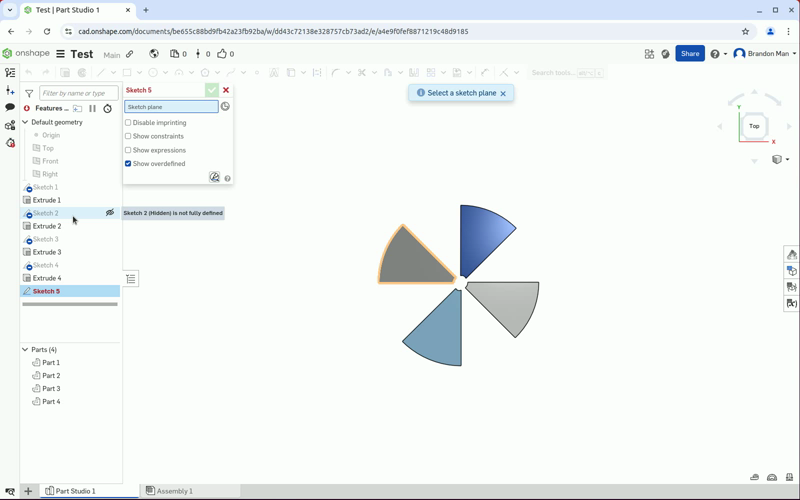
scroll(3)
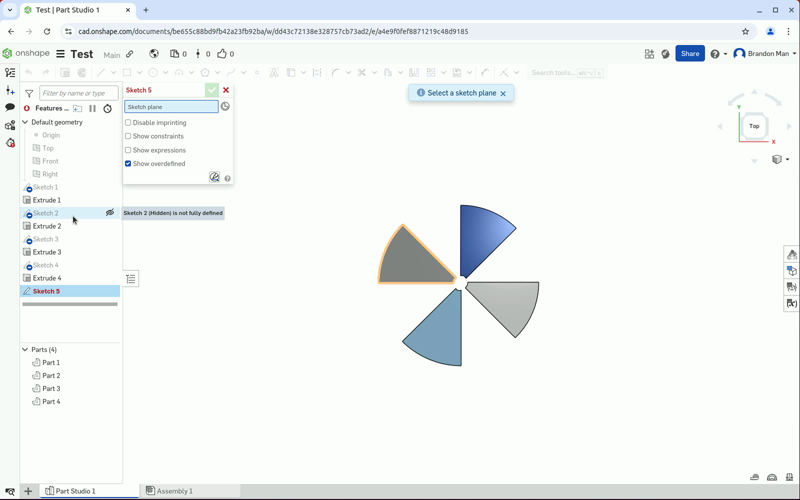
mouse_move(73, 150)
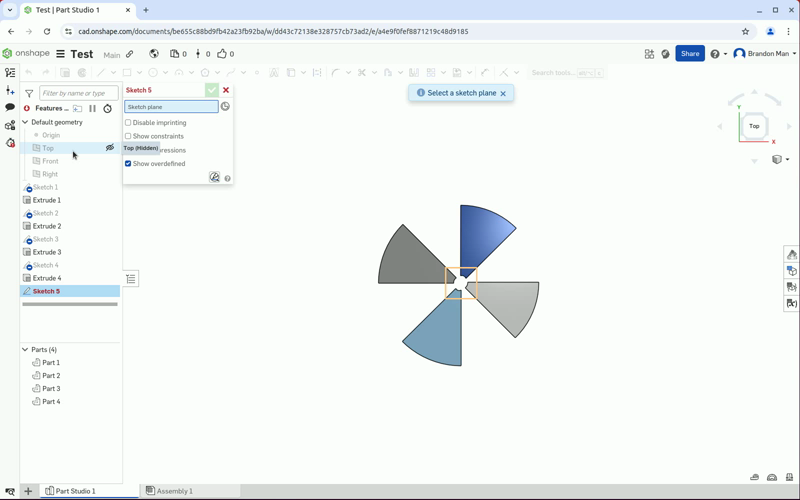
click(73, 150)
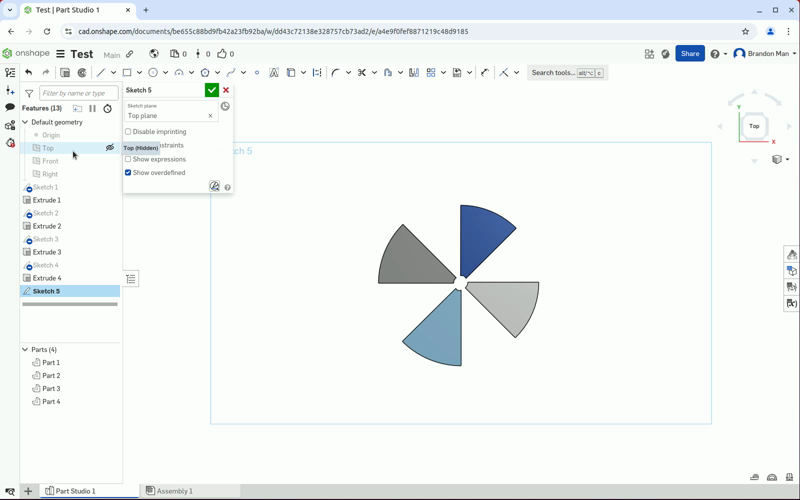
mouse_move(73, 352)
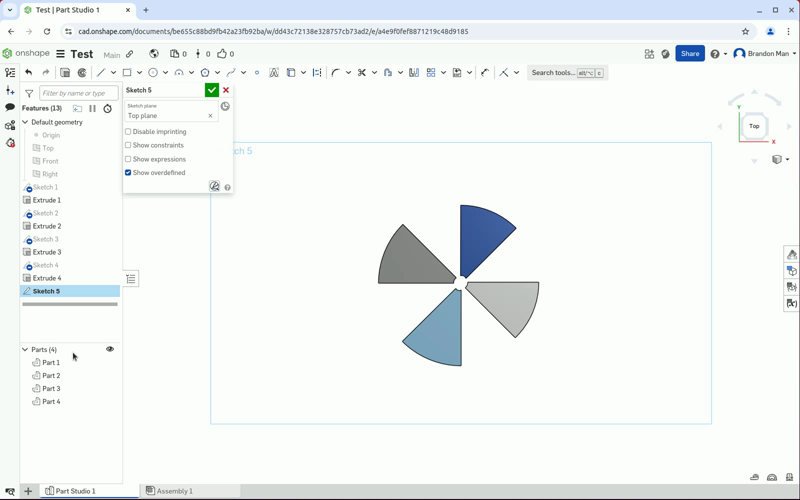
key(y)
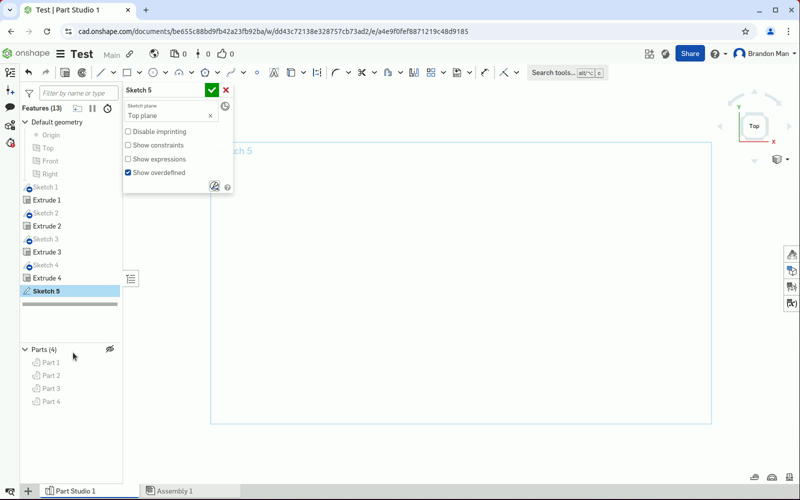
key(c)
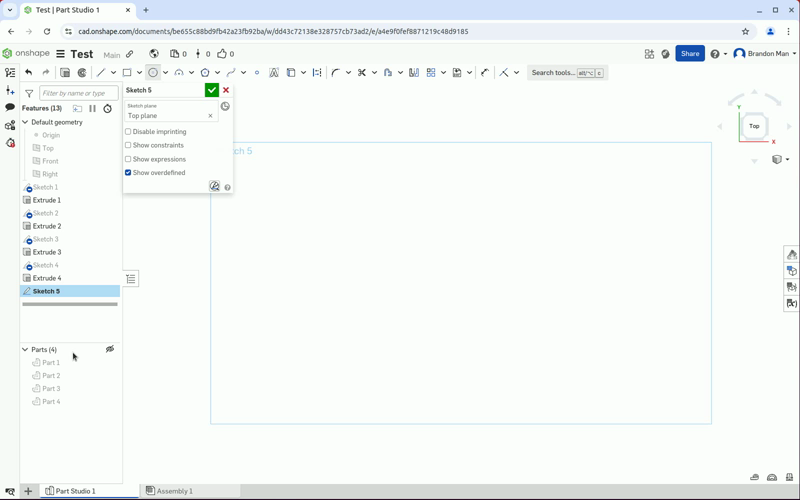
key_down(shift)
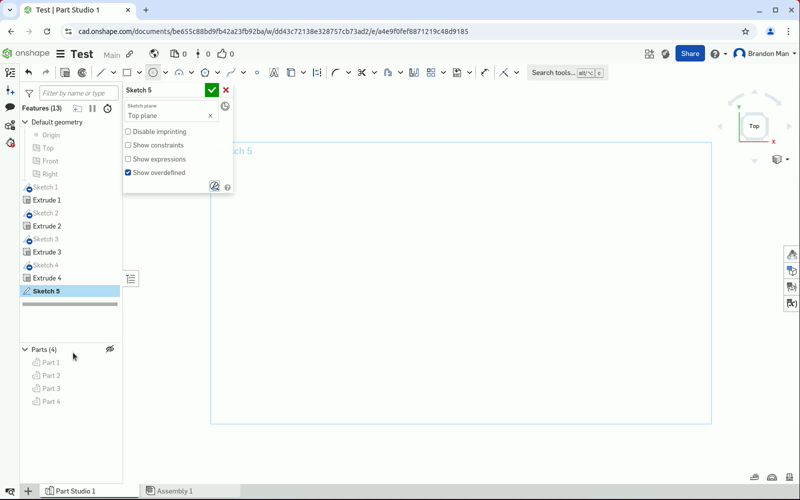
mouse_move(461, 282)
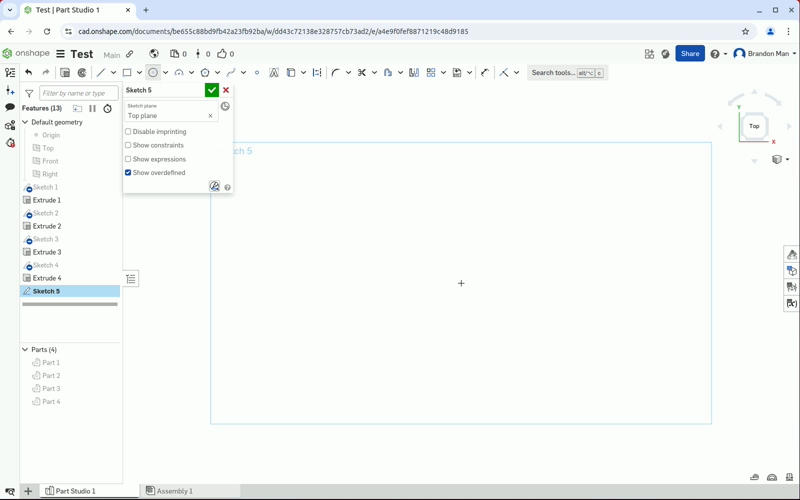
click(461, 282)
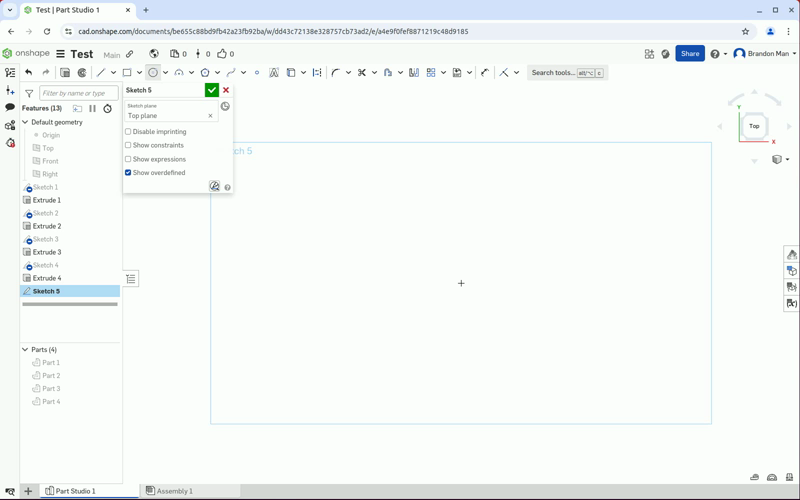
key_up(shift)
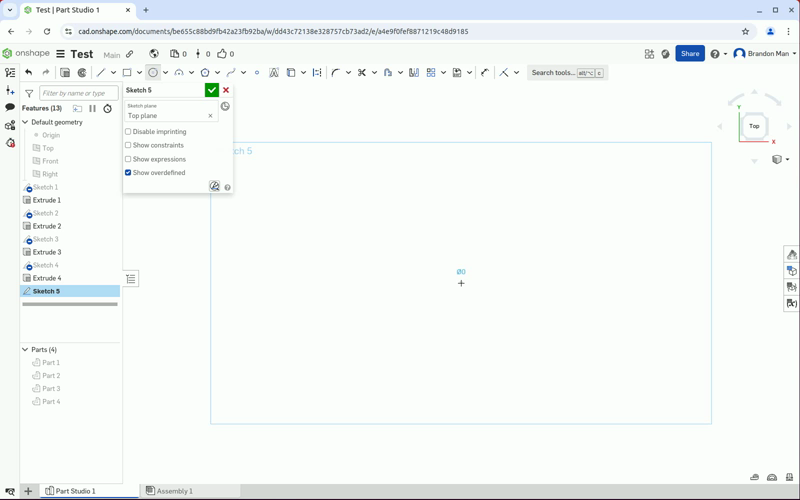
mouse_move(544, 282)
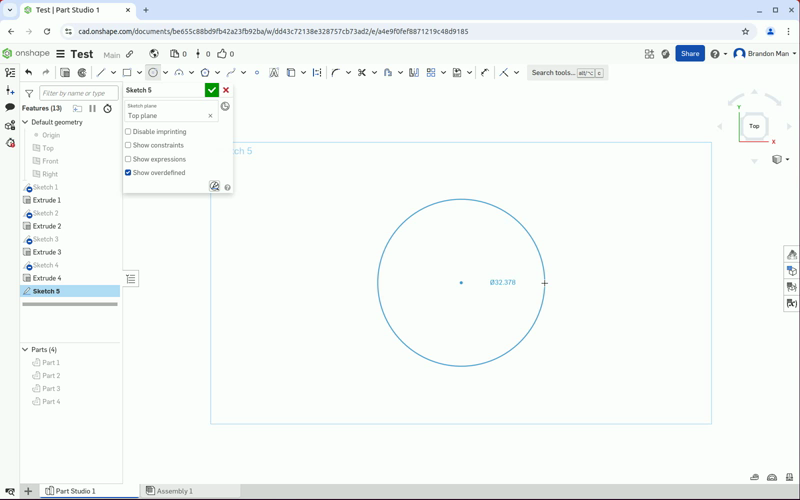
click(544, 282)
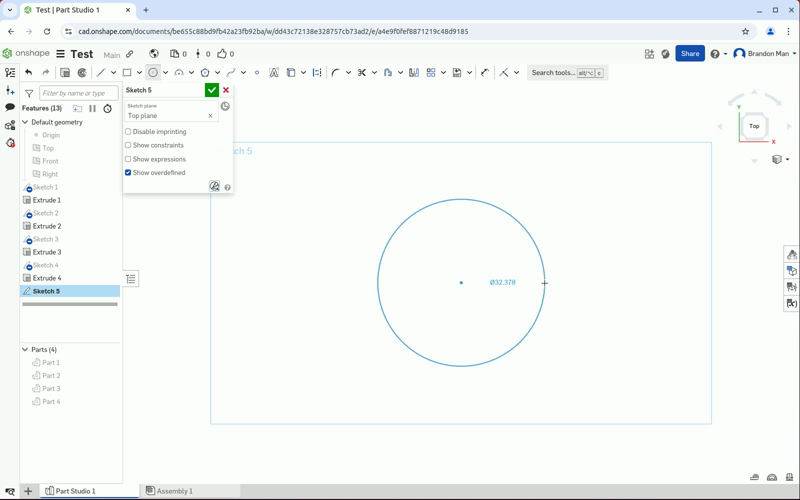
key(esc)
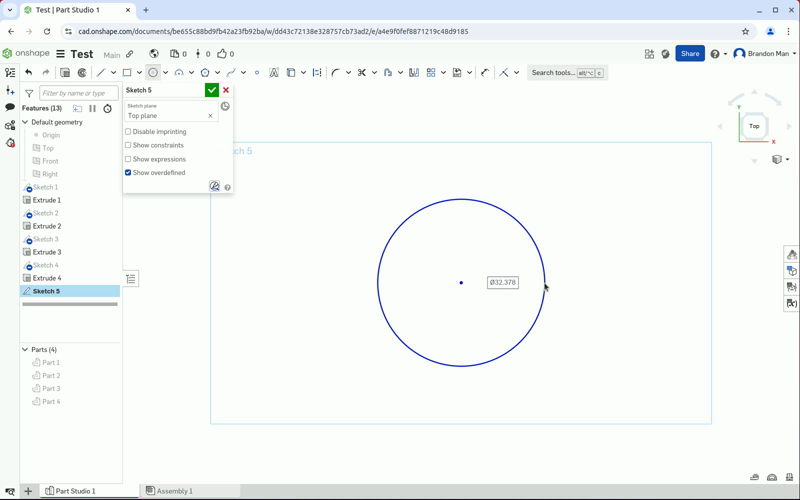
mouse_move(514, 239)
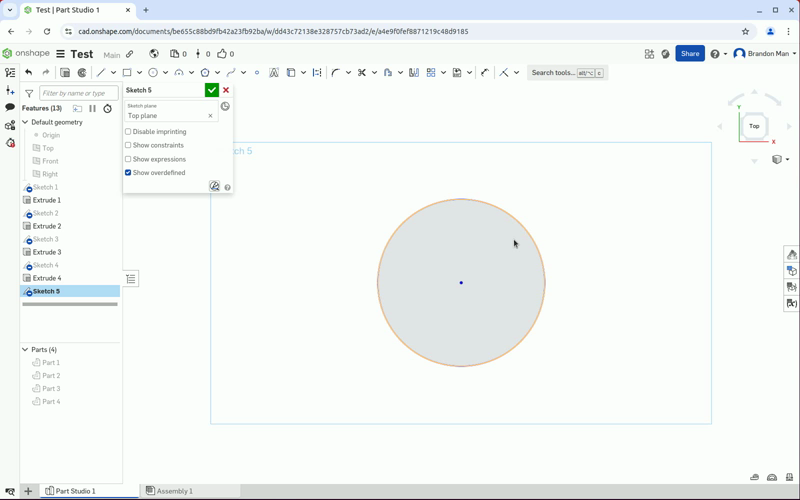
click(514, 239)
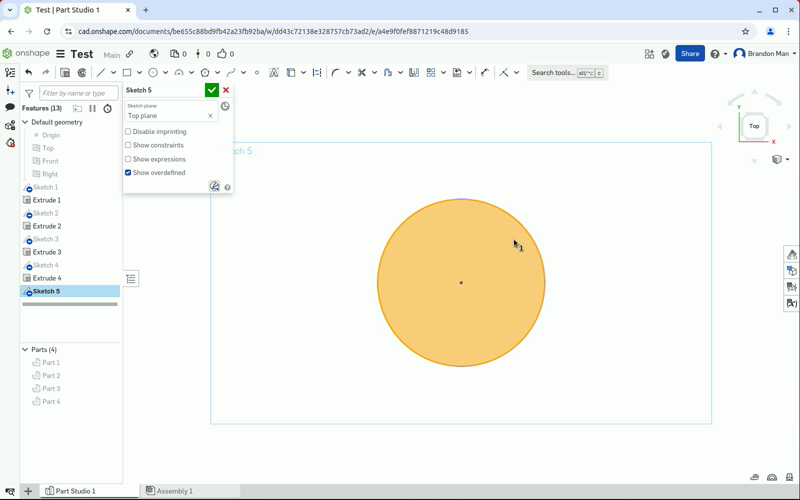
mouse_move(73, 352)
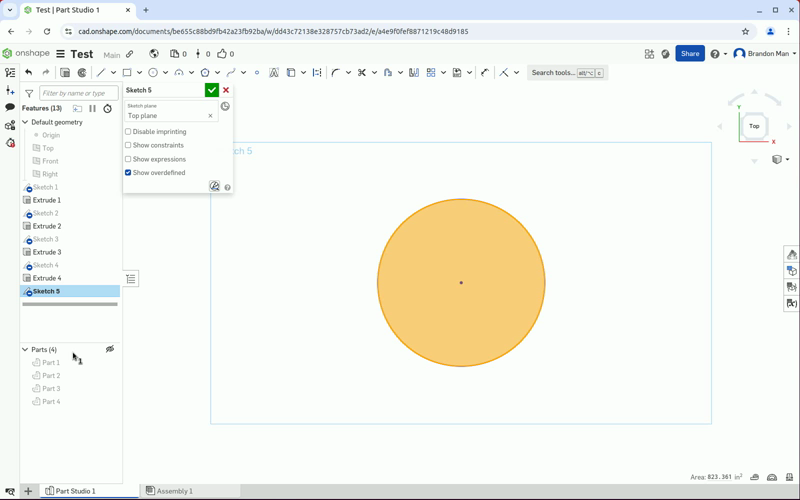
key(shift+y)
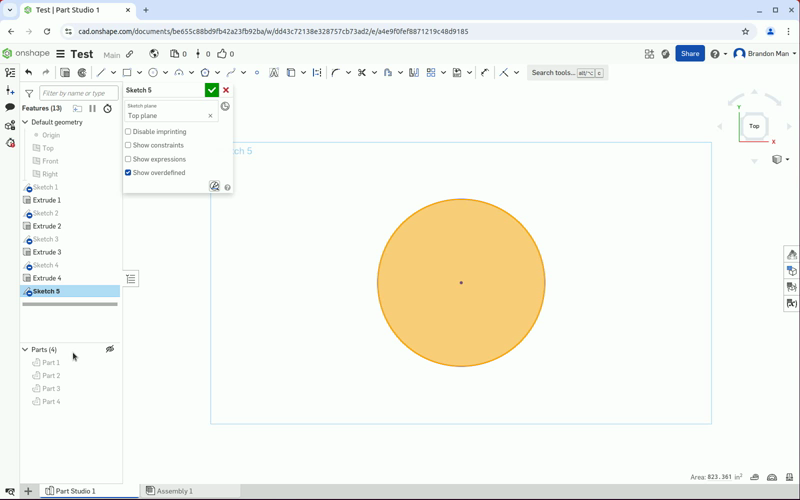
key(shift+e)
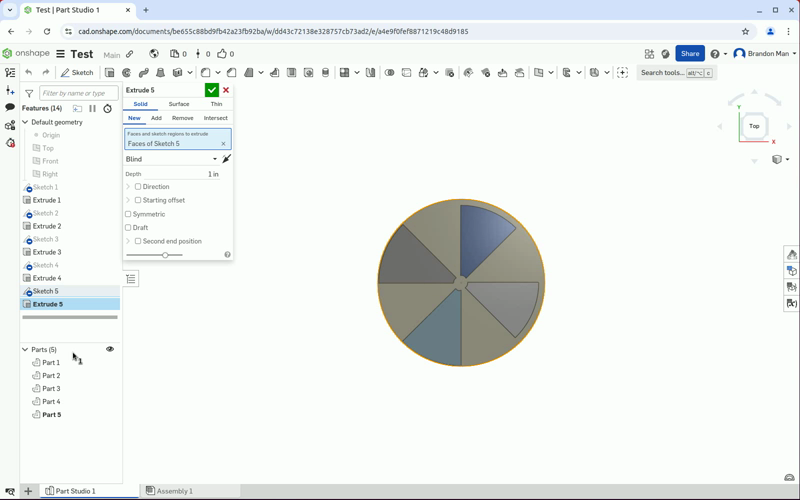
mouse_move(143, 106)
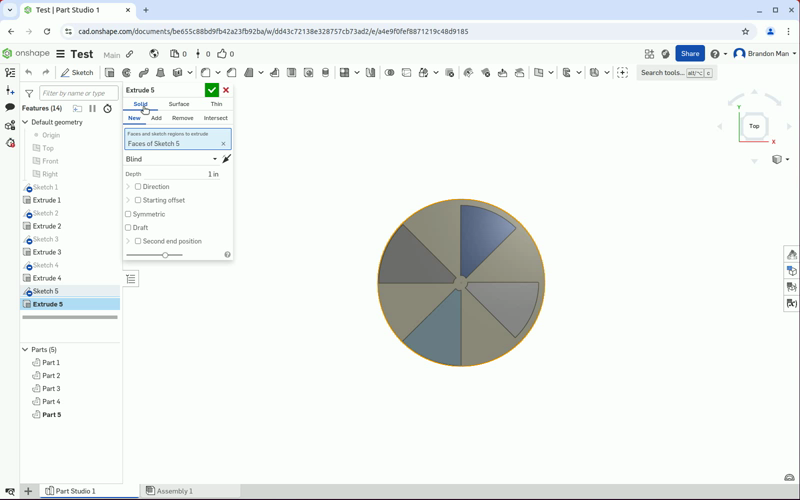
click(143, 106)
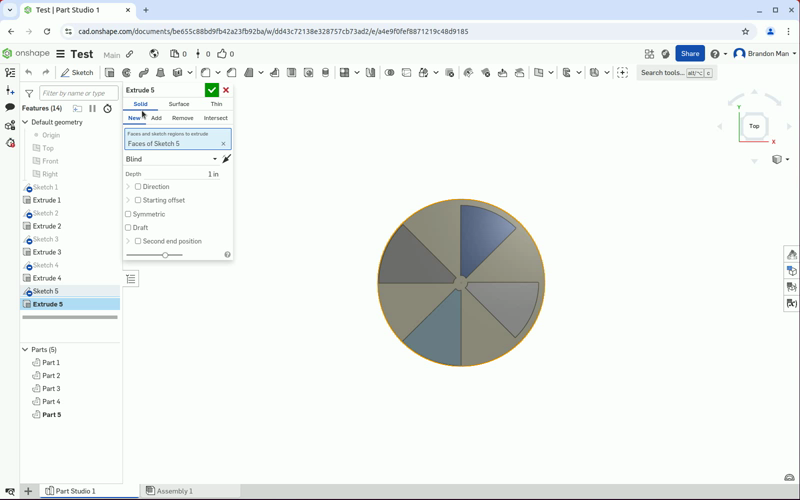
mouse_move(137, 120)
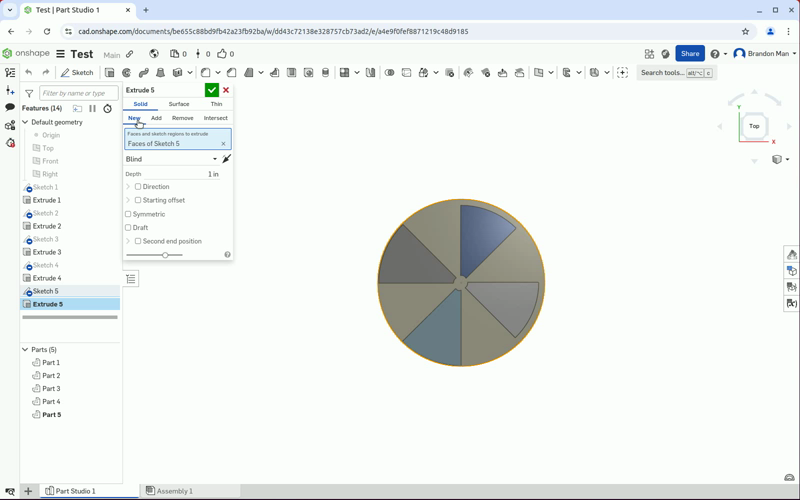
click(137, 120)
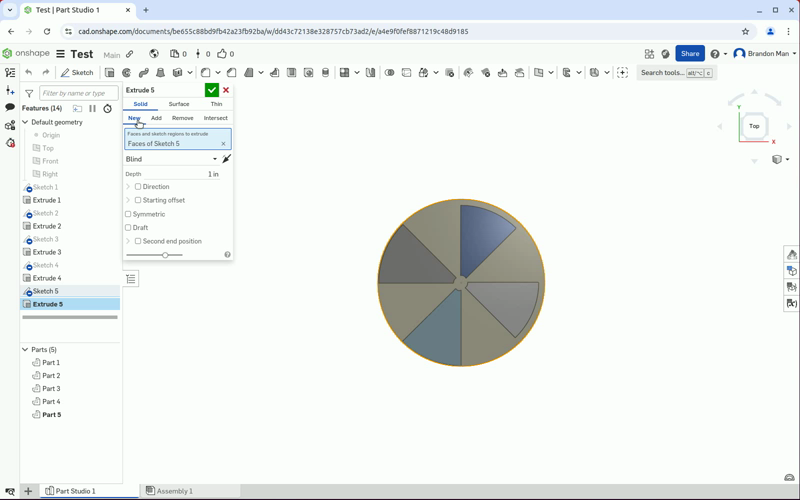
key(tab, 4)
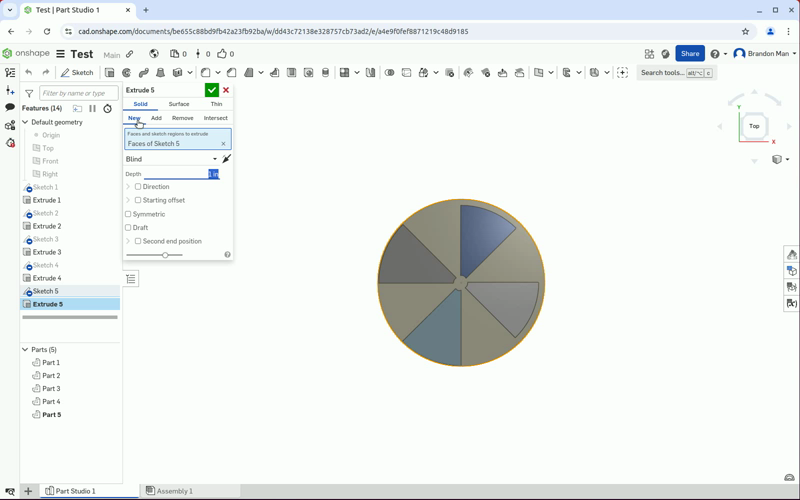
text(-11.554)
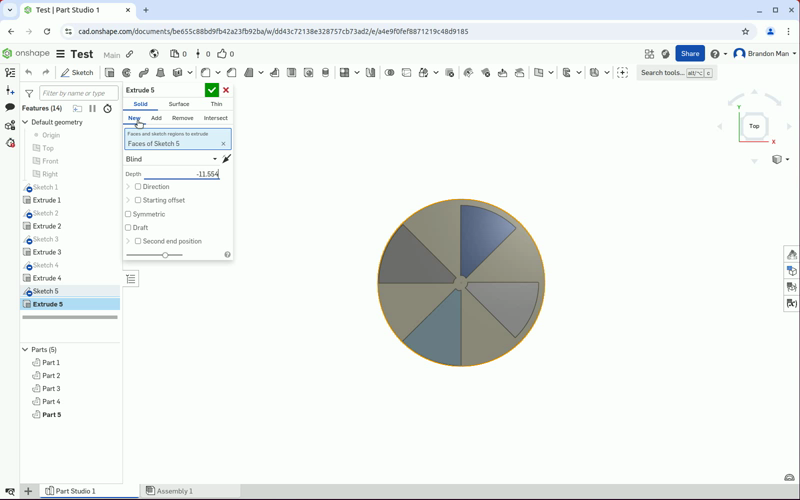
key(enter)
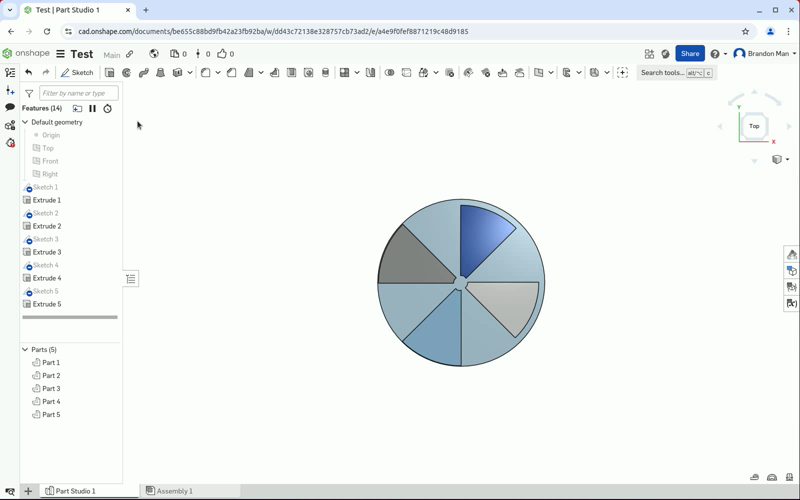
key(shift+h)
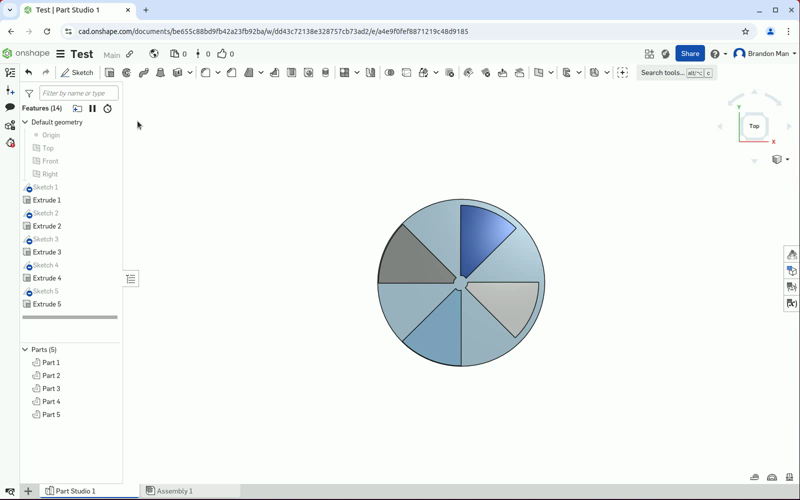
key(shift+h)
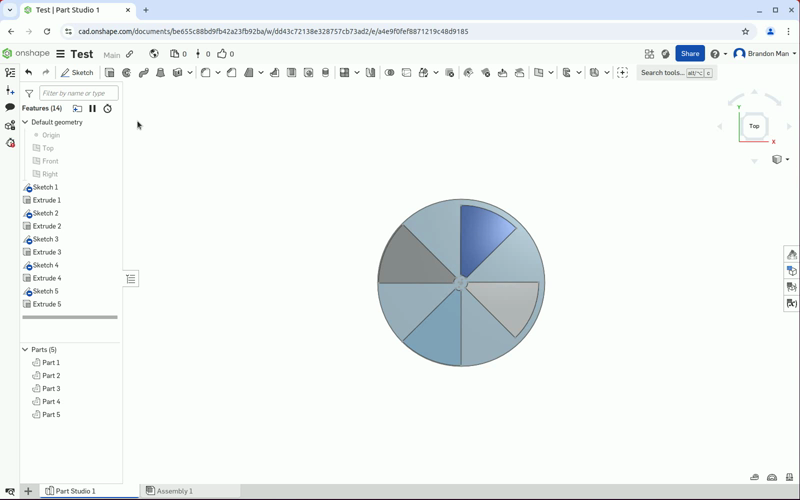
key(shift+7)
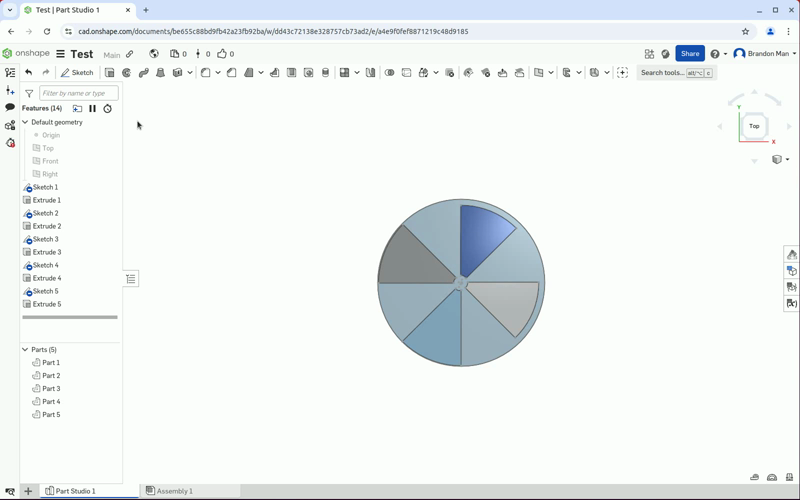
key(up, 3)
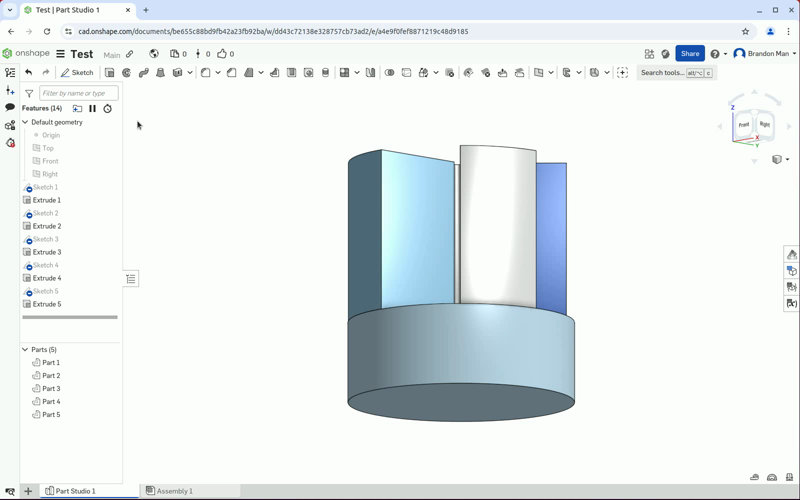
key(left, 3)
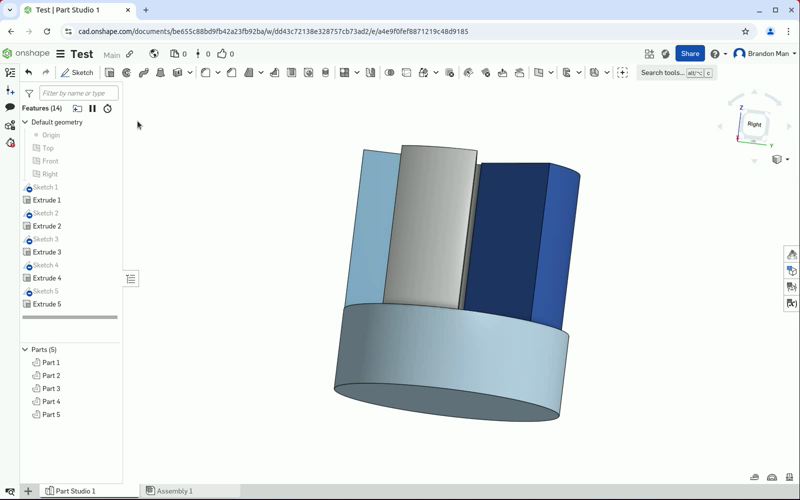
key(right, 3)
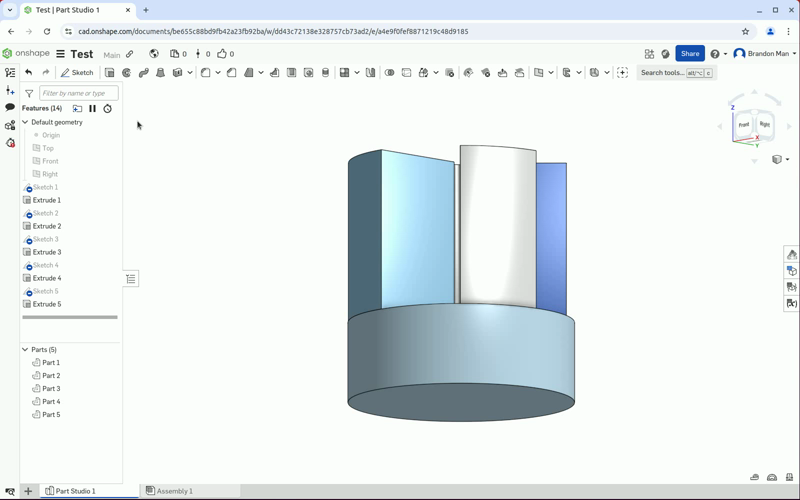
key(down, 3)
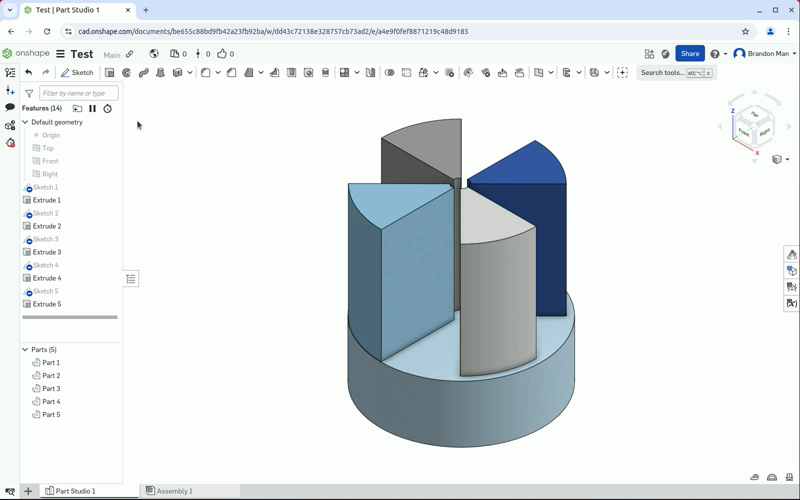
mouse_move(73, 189)
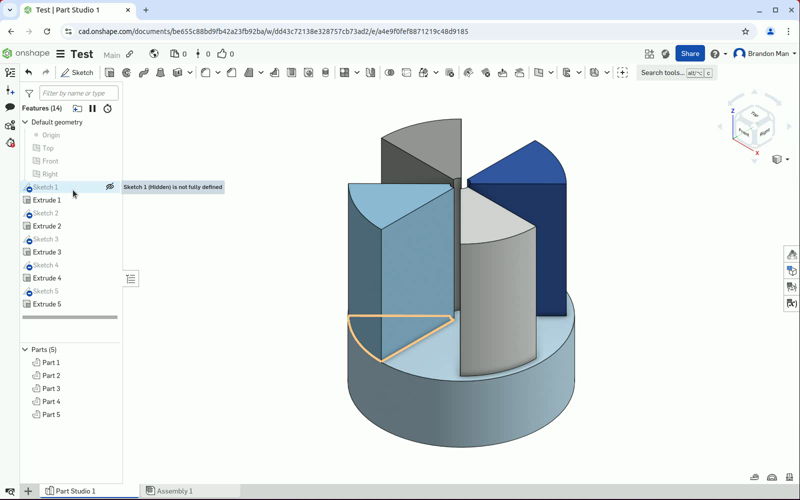
click(73, 189)